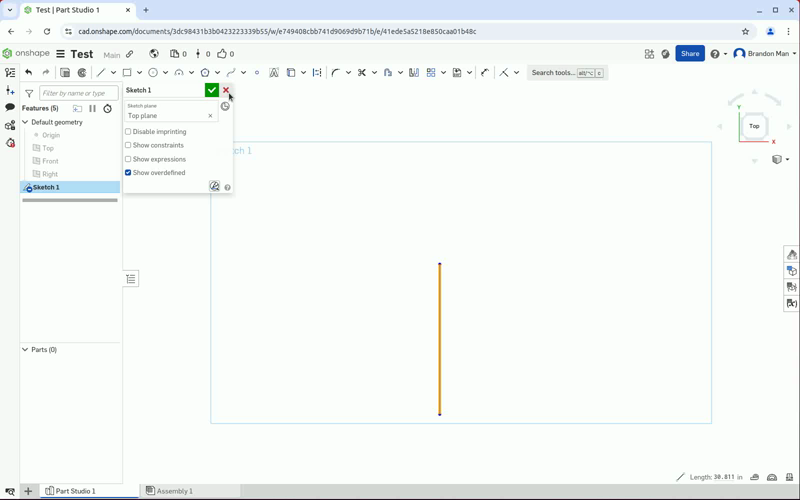
key(shift+h)
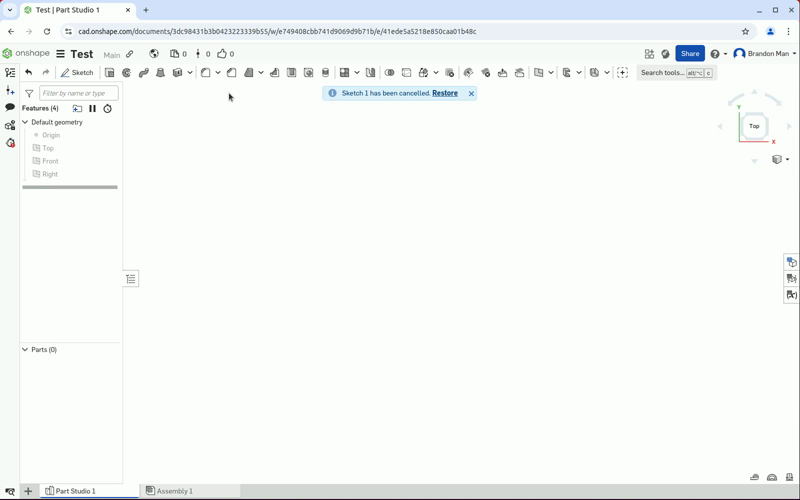
mouse_move(73, 352)
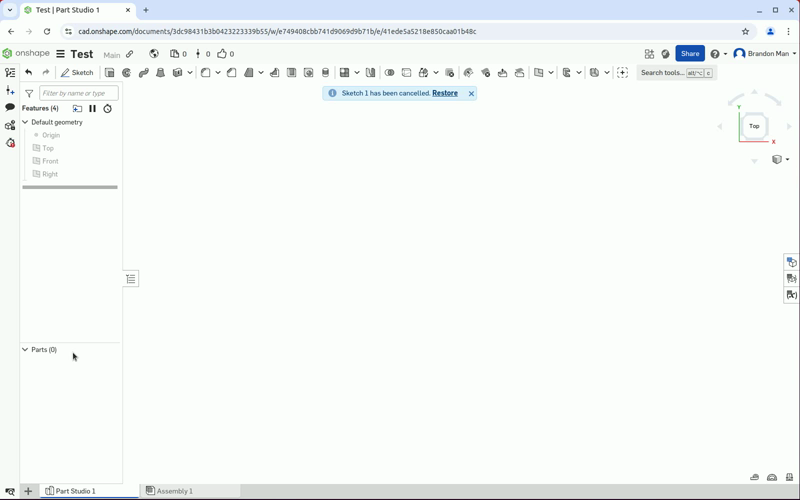
key(y)
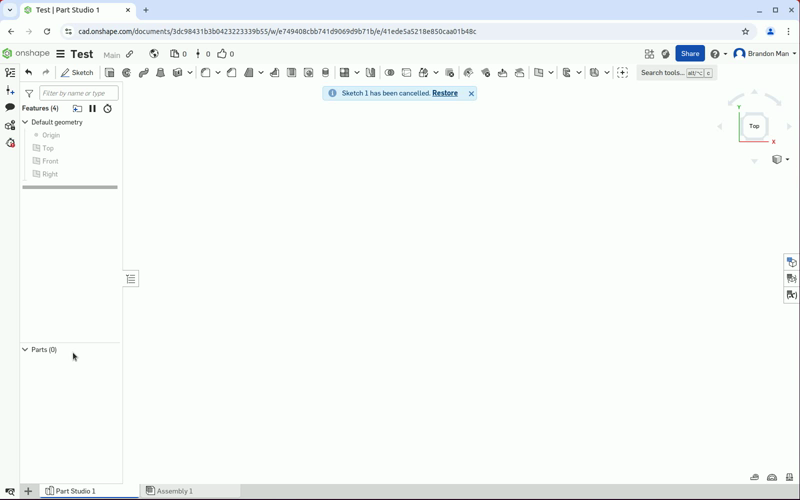
key(shift+p)
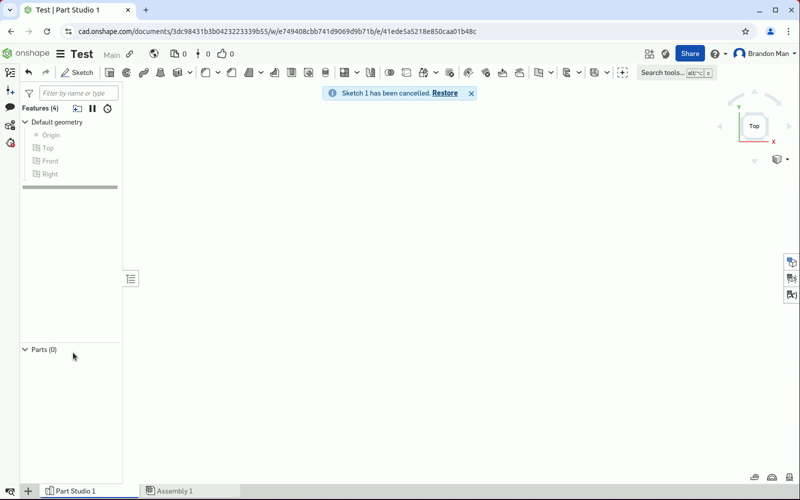
key(space)
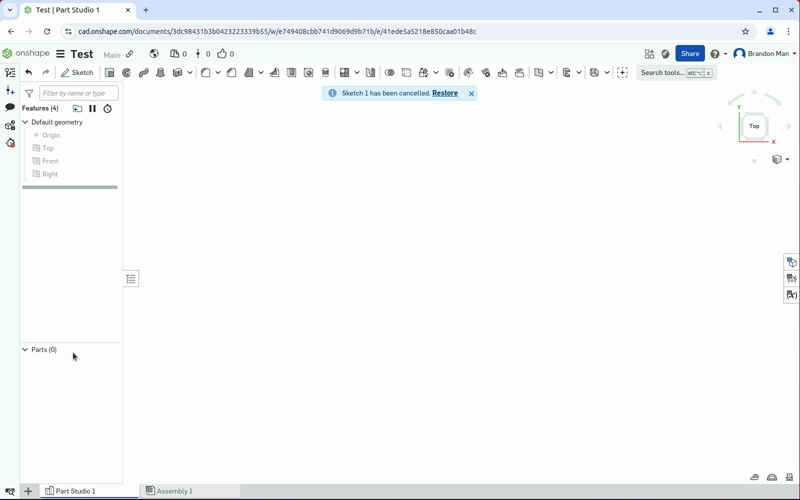
key_down(shift)
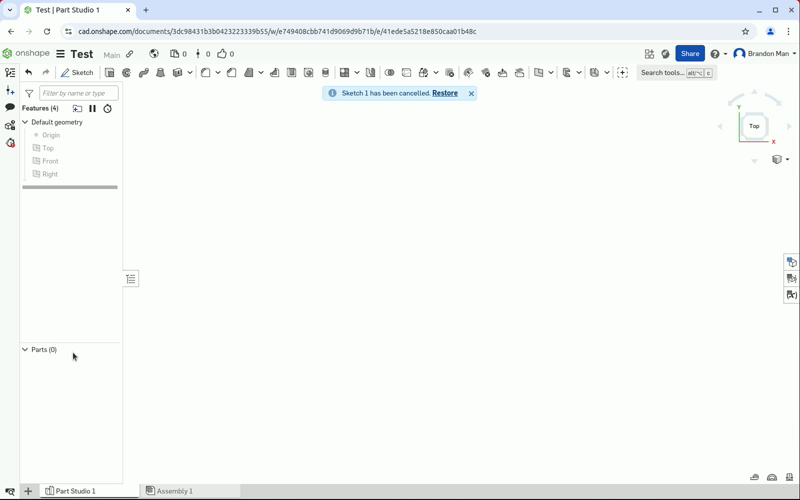
key(up)
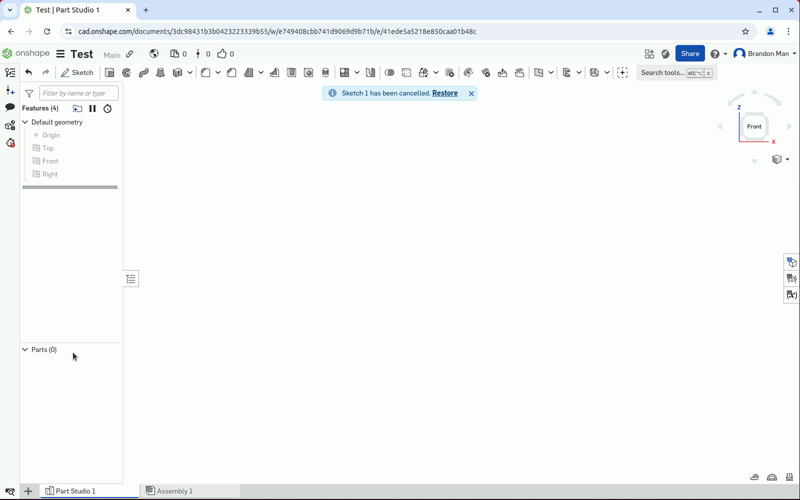
key_up(shift)
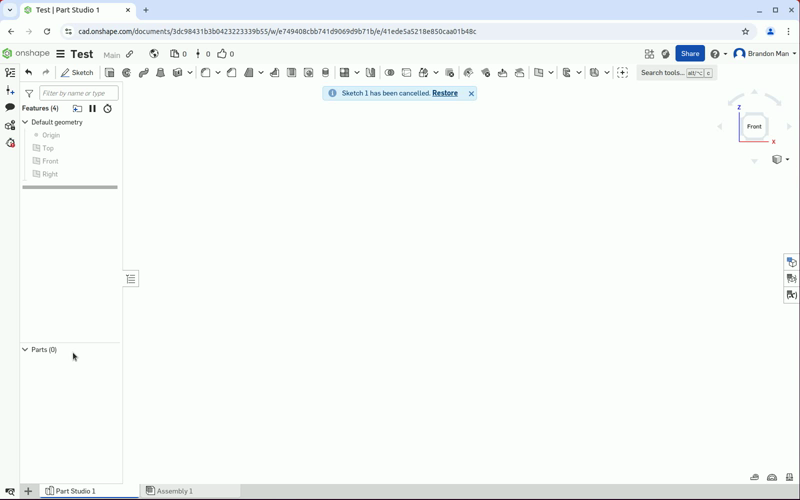
mouse_move(73, 352)
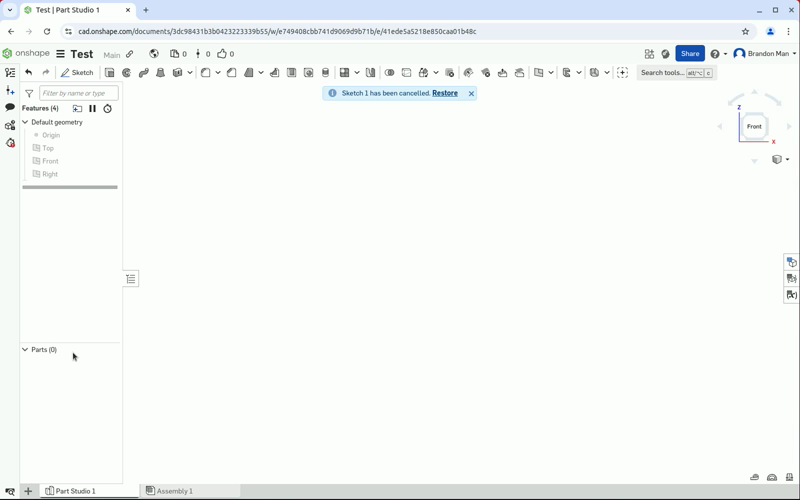
key(shift+y)
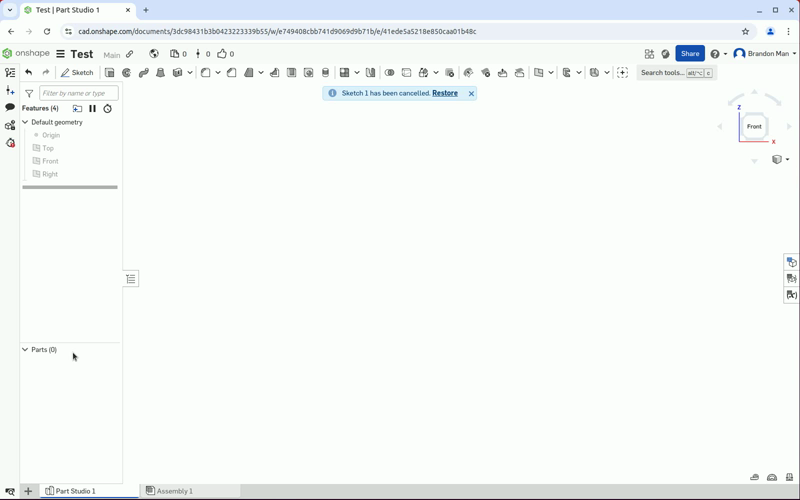
key(shift+s)
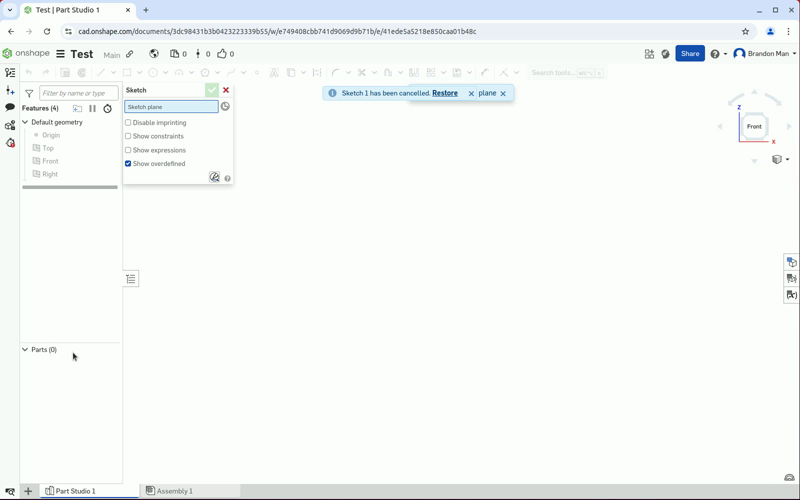
mouse_move(73, 163)
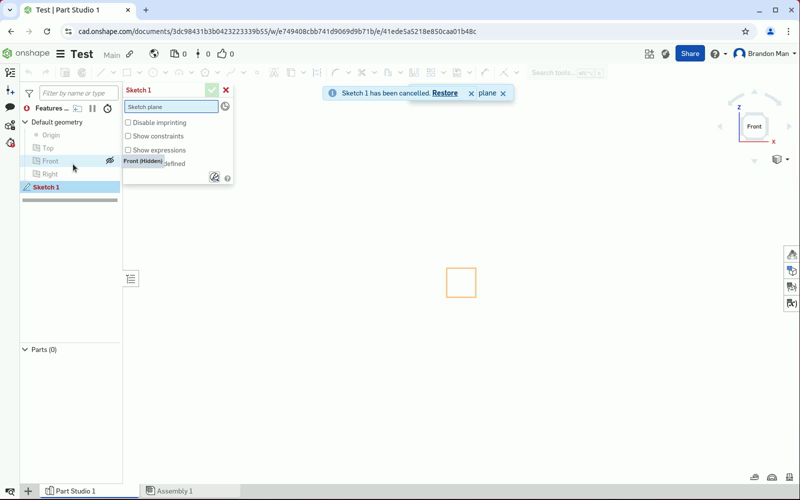
click(73, 163)
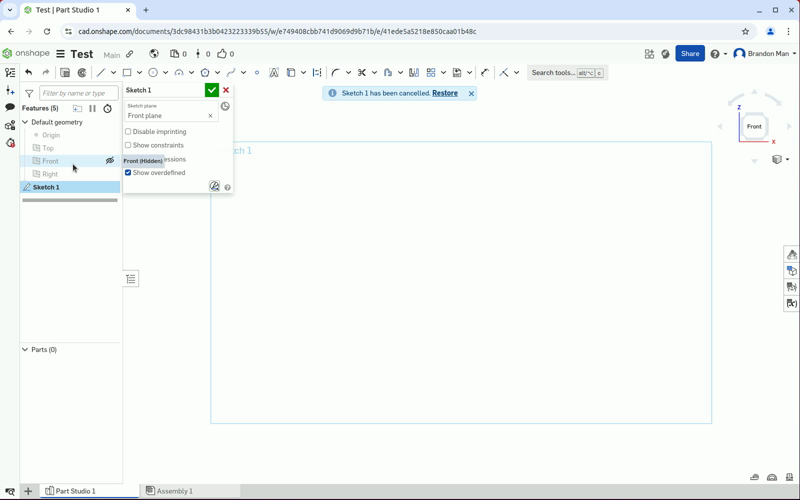
mouse_move(73, 352)
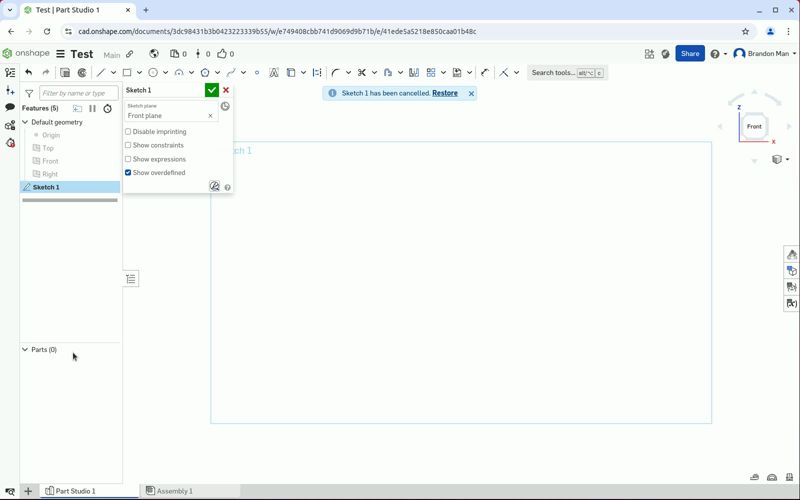
key(y)
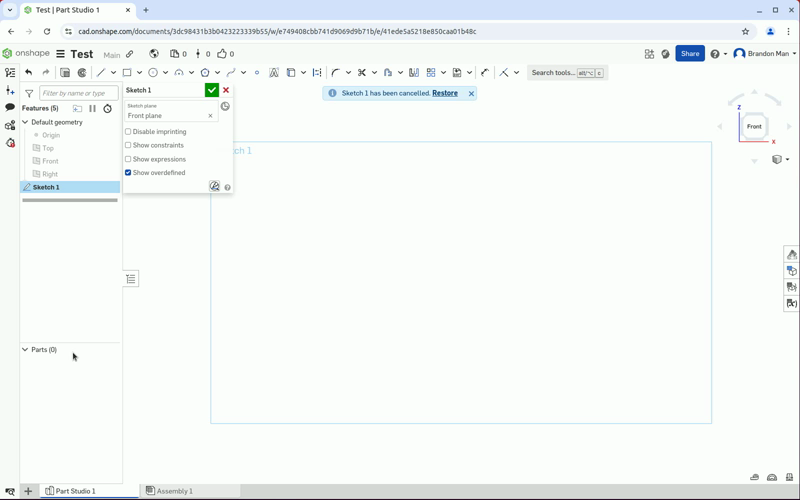
key(l)
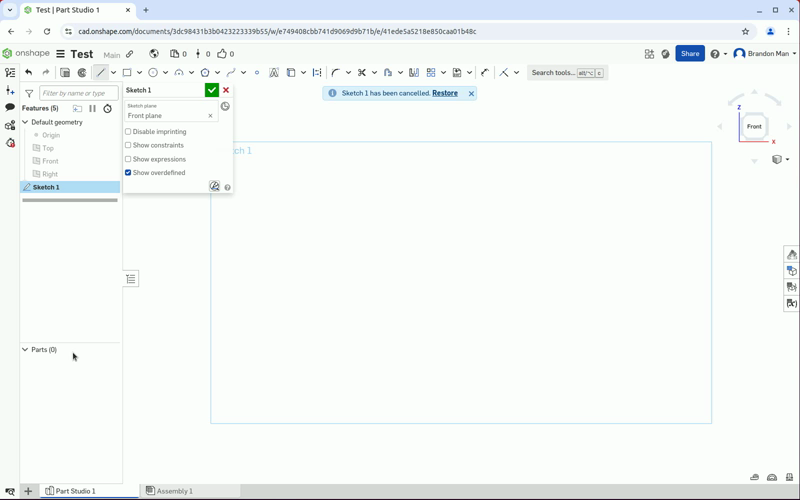
key_down(shift)
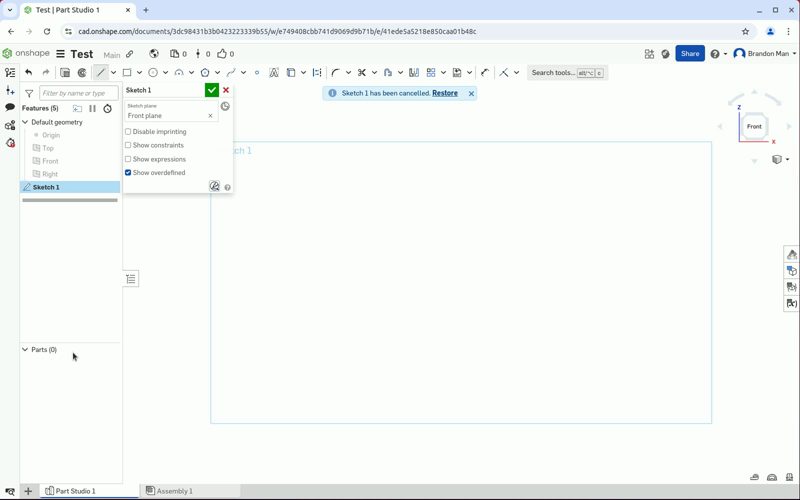
mouse_move(458, 225)
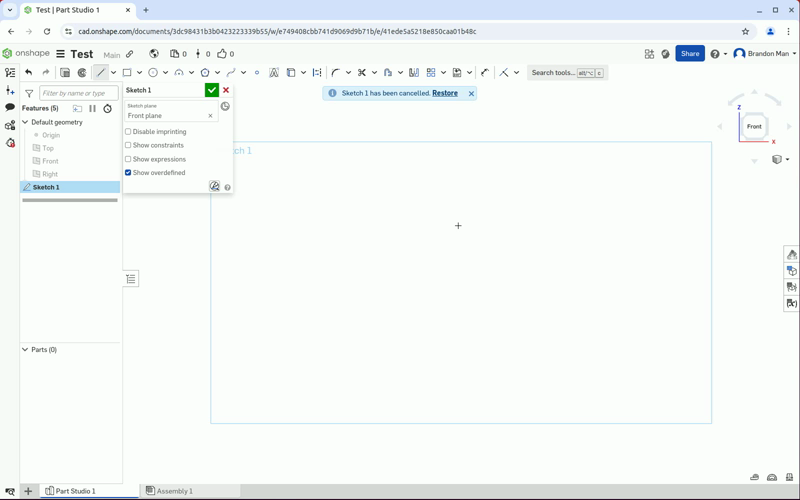
click(458, 225)
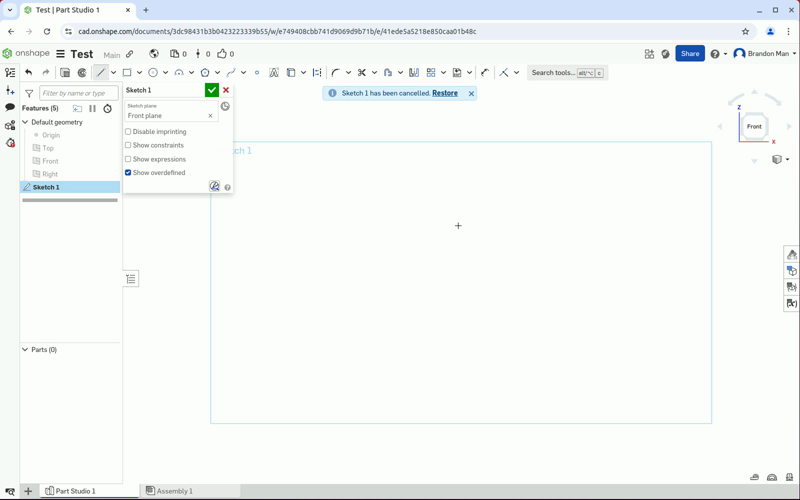
key_up(shift)
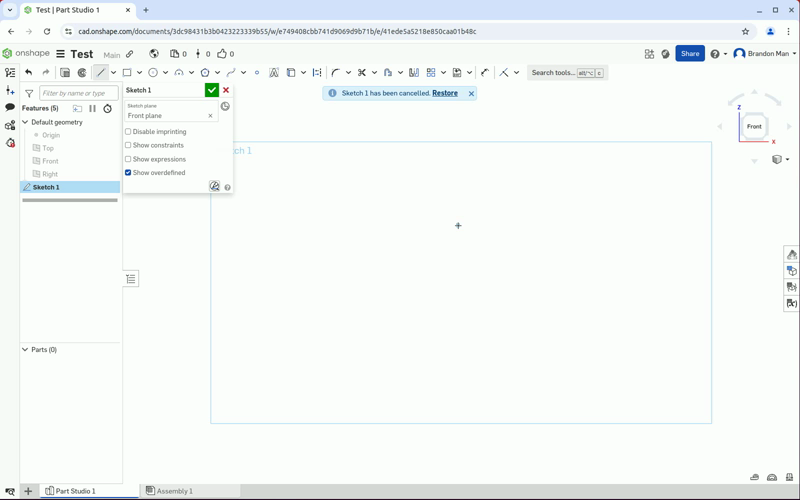
key_down(shift)
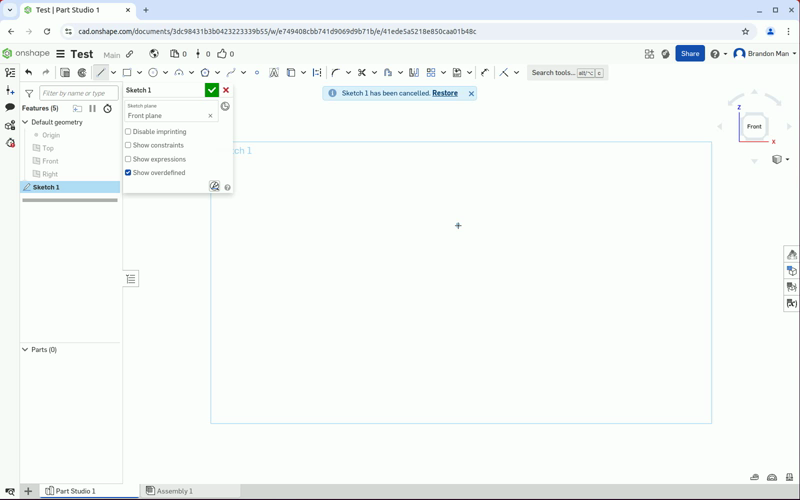
mouse_move(488, 225)
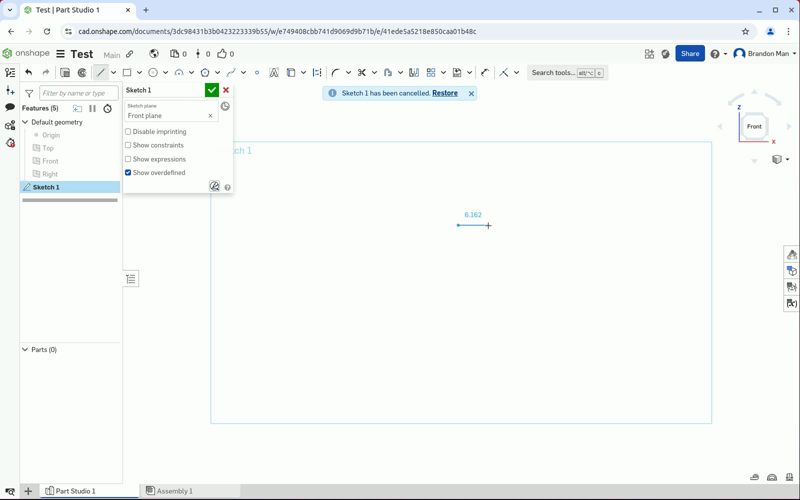
mouse_move(459, 225)
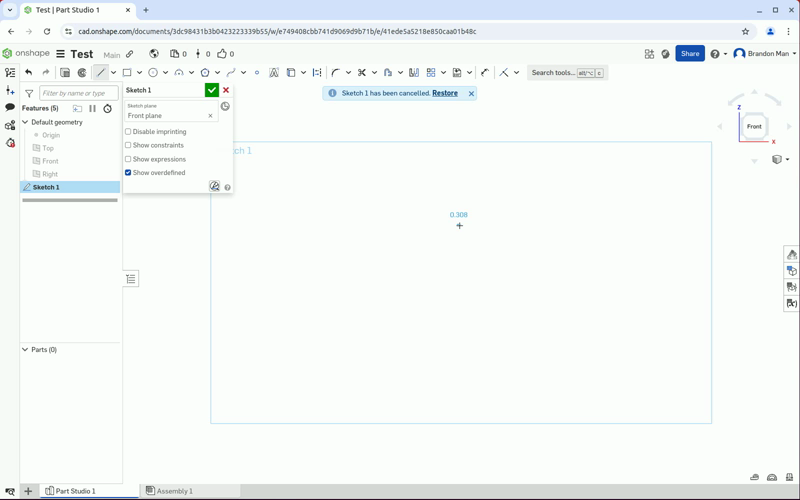
scroll(6)
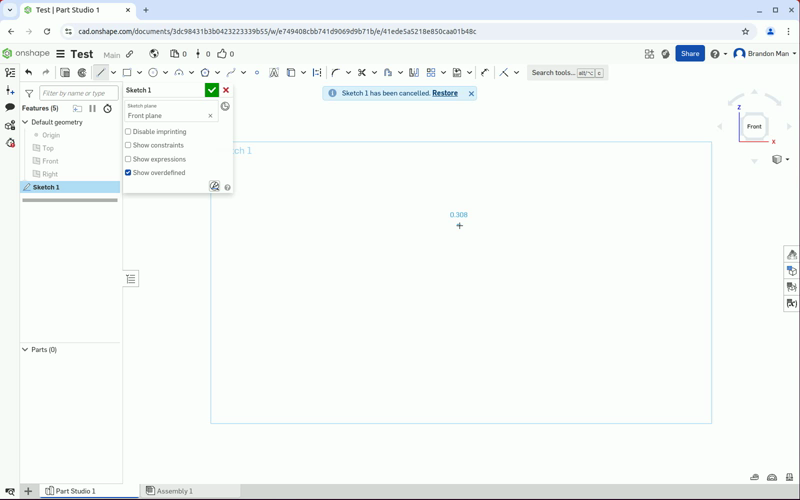
scroll(6)
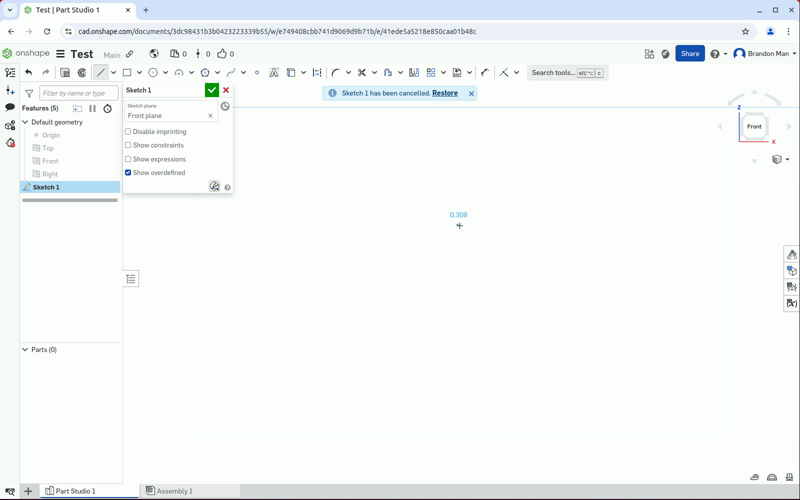
scroll(6)
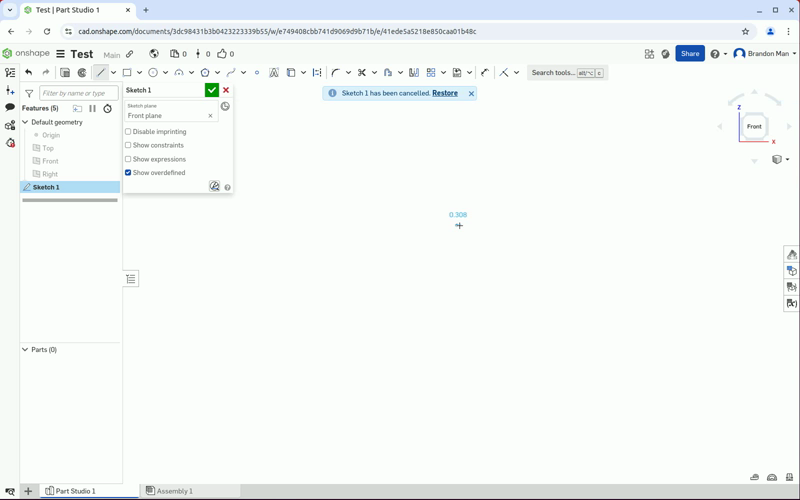
scroll(6)
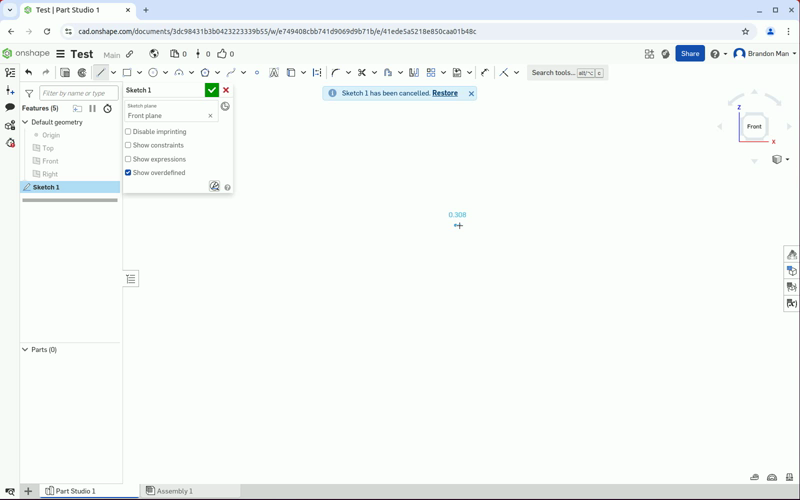
scroll(6)
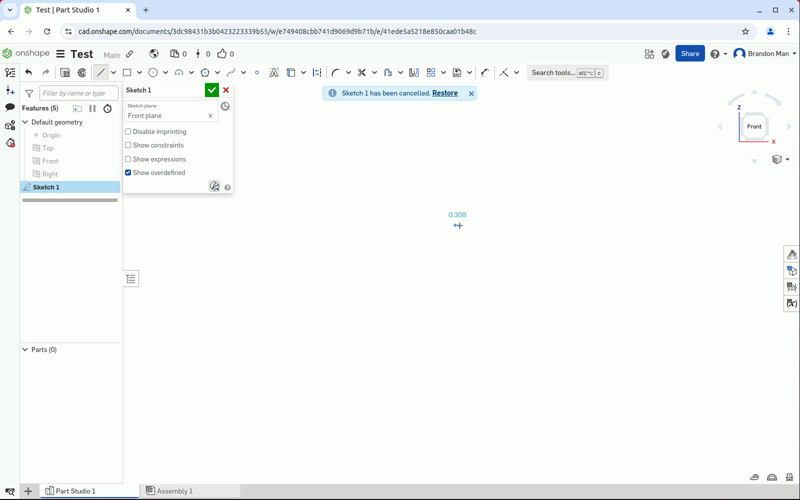
scroll(6)
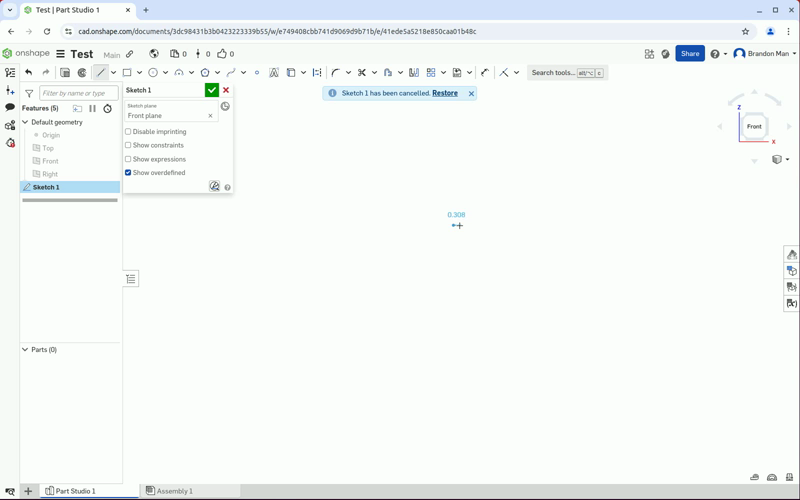
scroll(6)
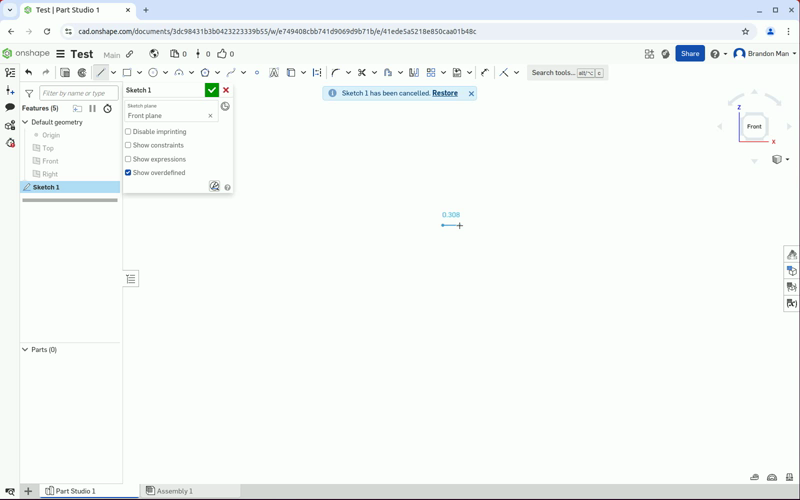
click(459, 225)
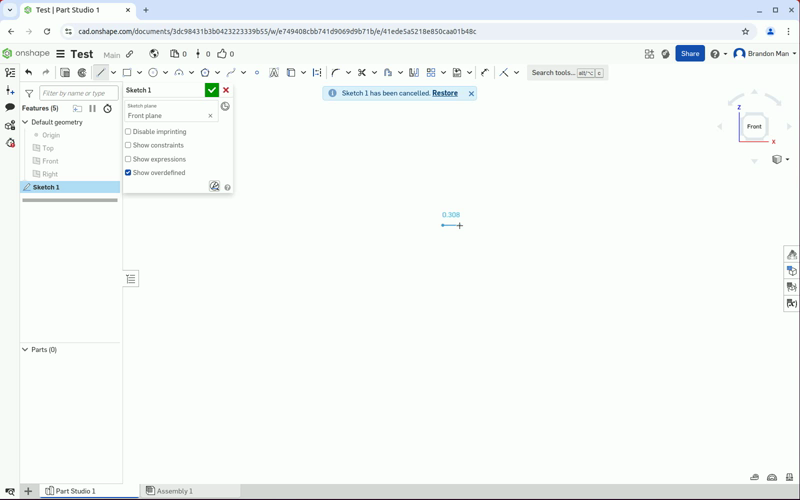
scroll(-6)
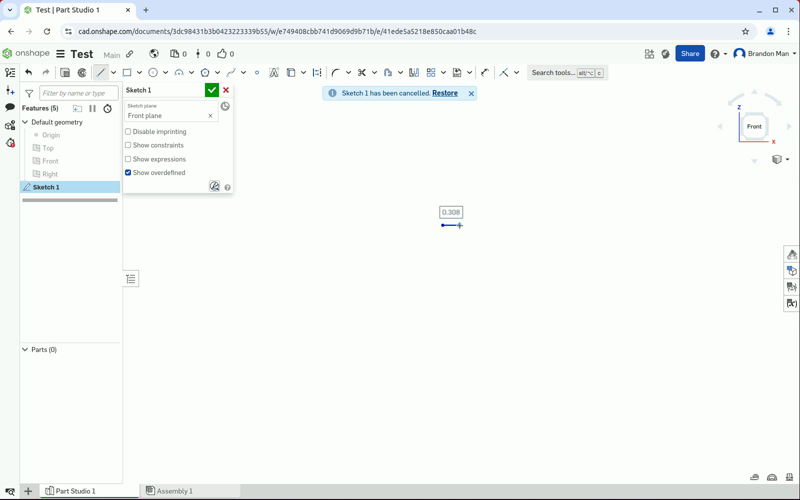
scroll(-6)
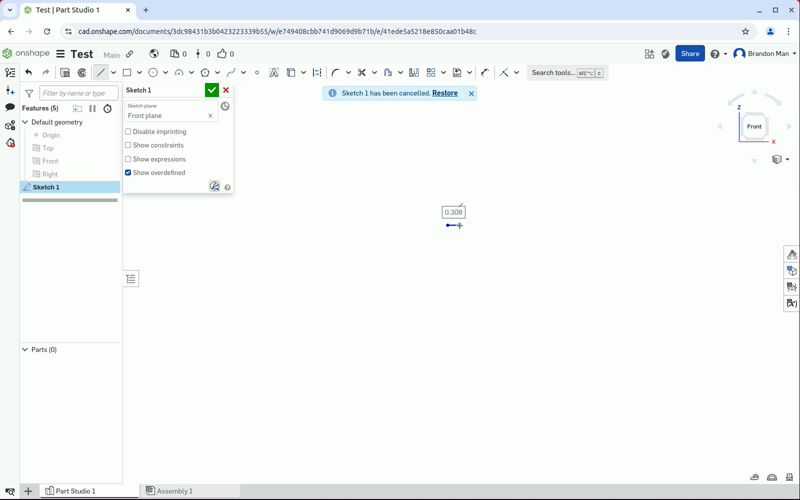
scroll(-6)
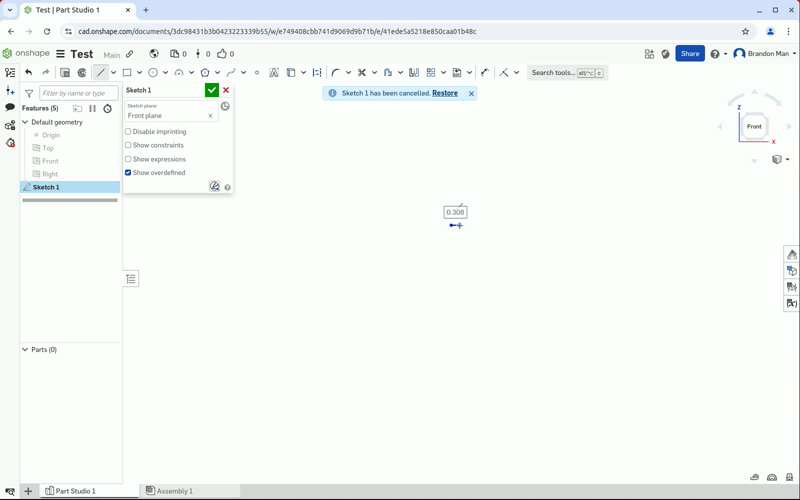
scroll(-6)
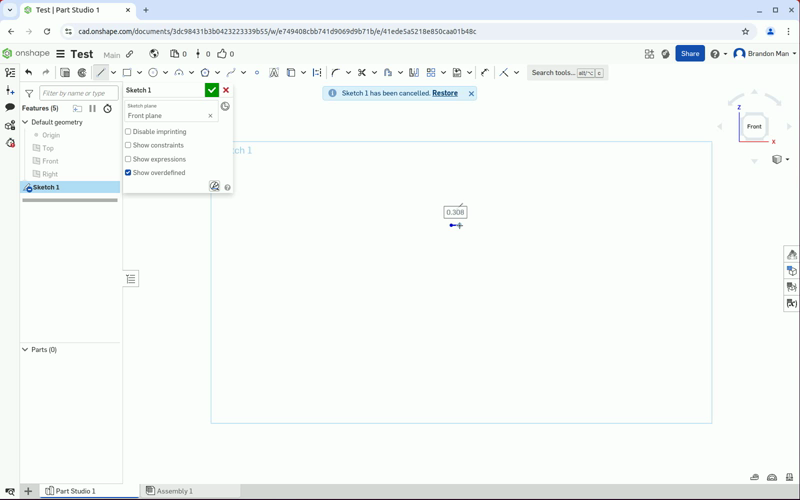
scroll(-6)
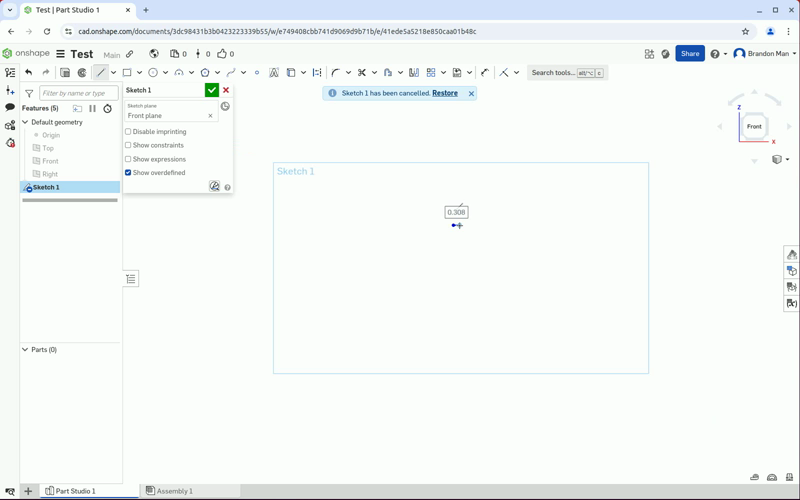
scroll(-6)
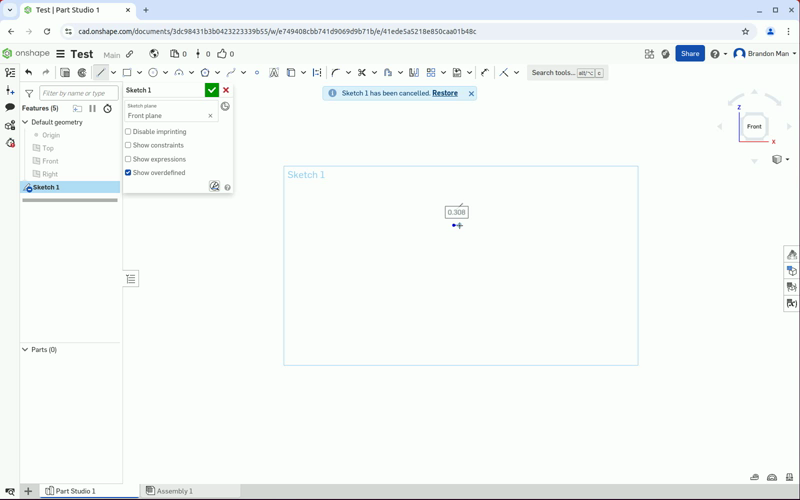
scroll(-6)
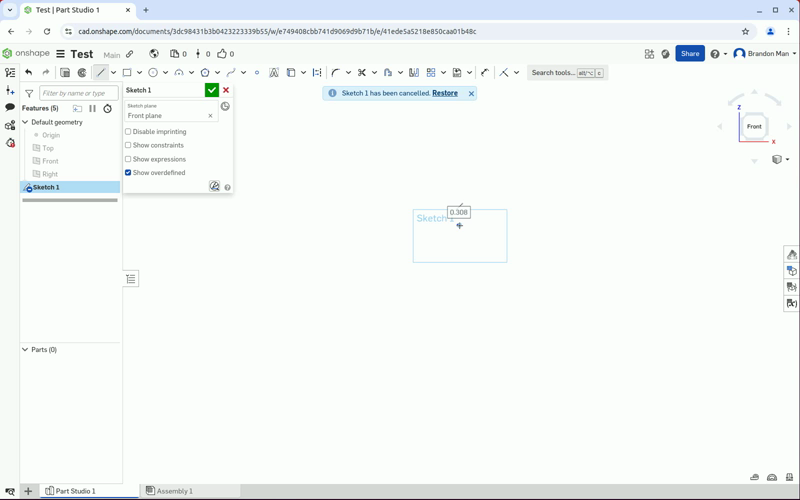
key_up(shift)
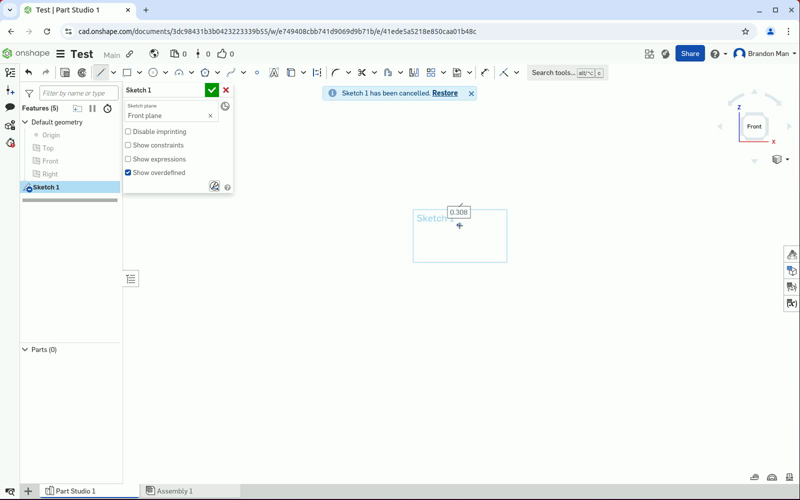
key_down(shift)
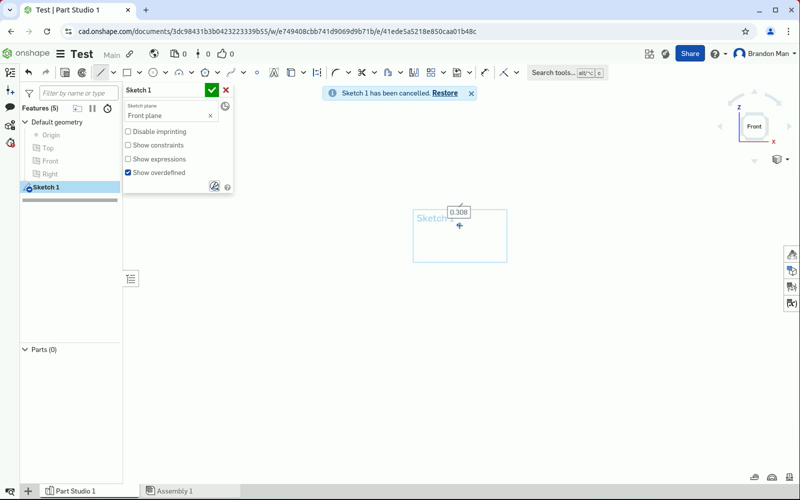
mouse_move(489, 225)
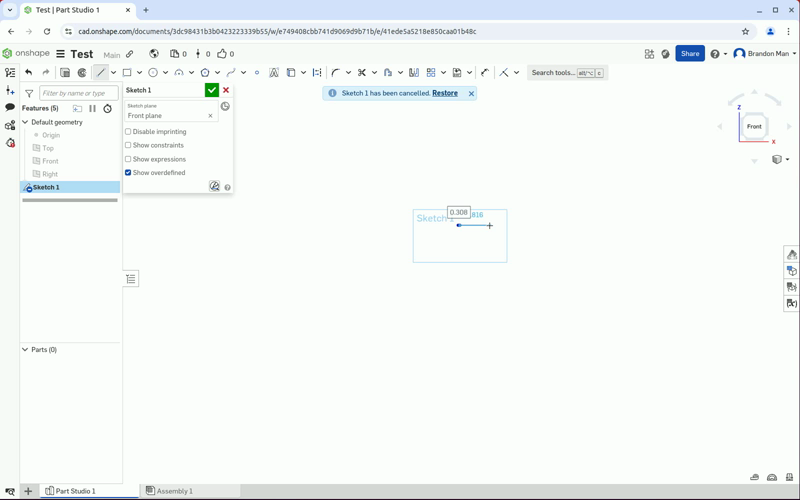
mouse_move(459, 227)
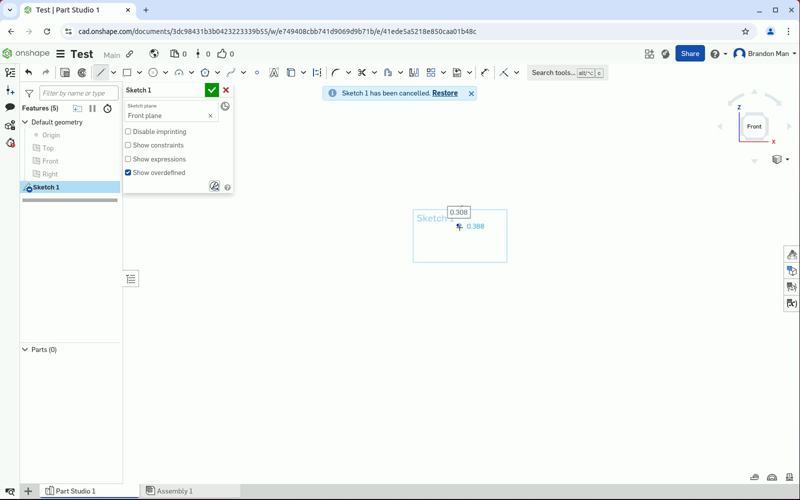
scroll(6)
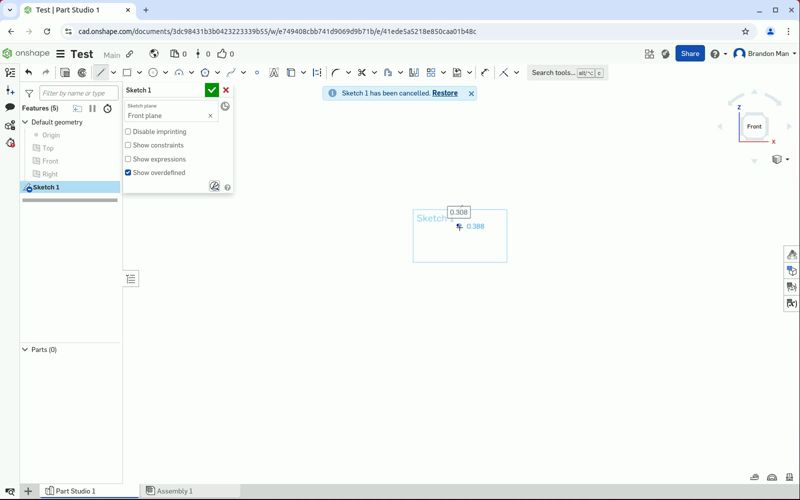
scroll(6)
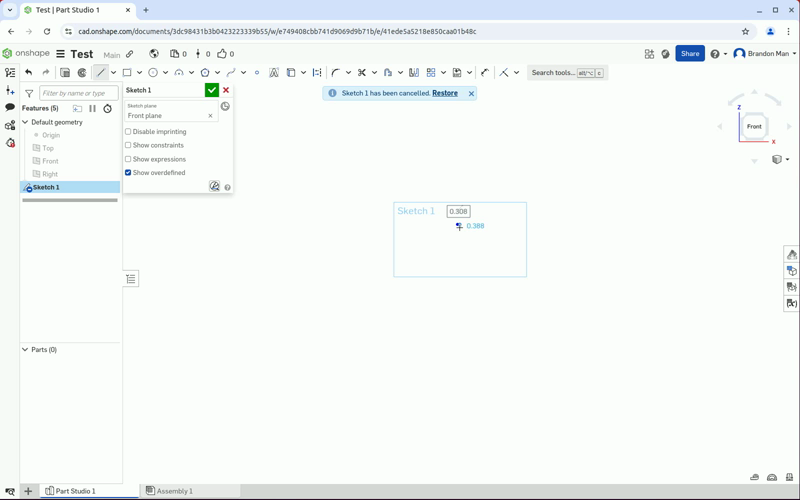
scroll(6)
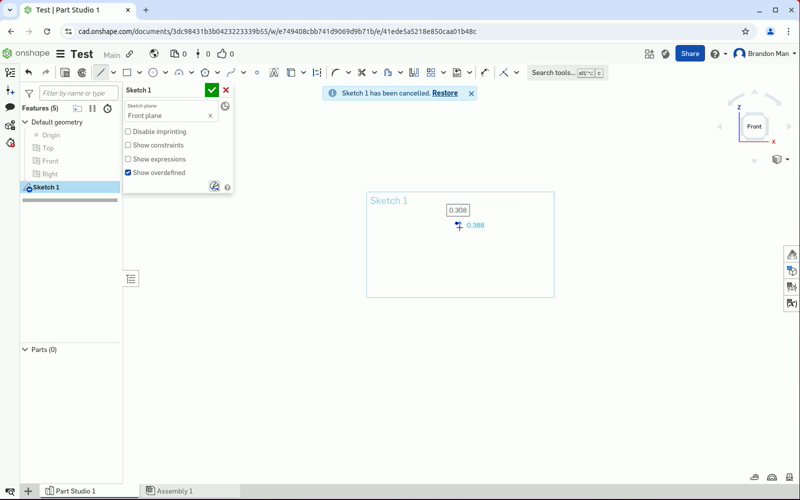
scroll(6)
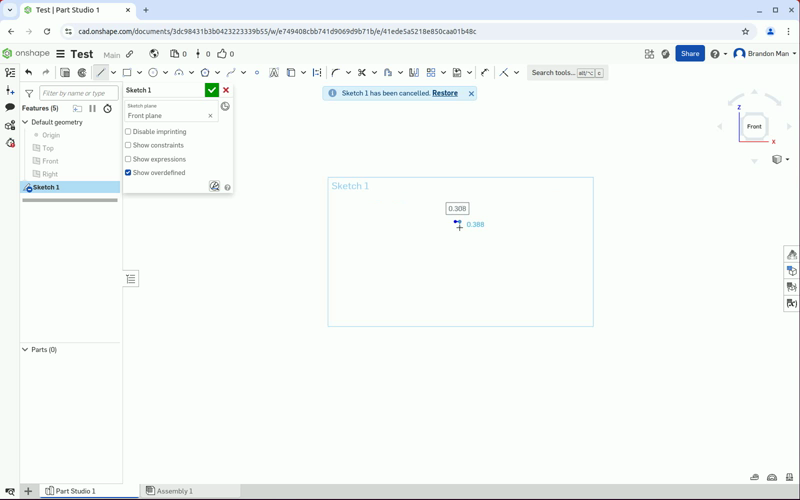
scroll(6)
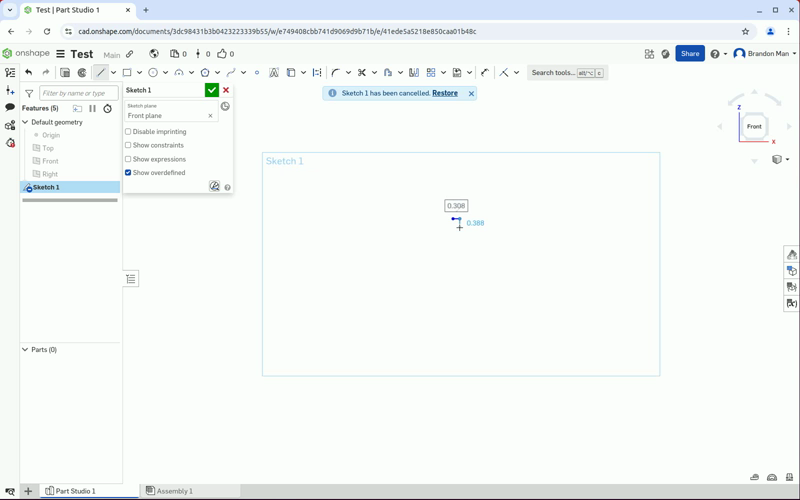
scroll(6)
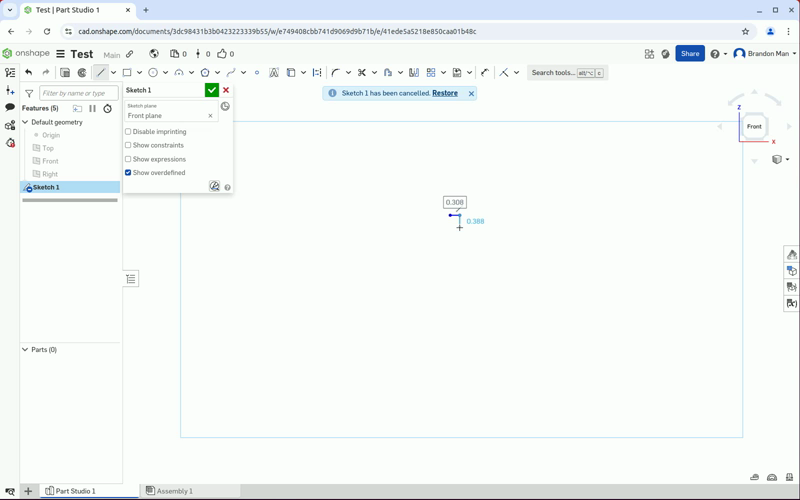
scroll(6)
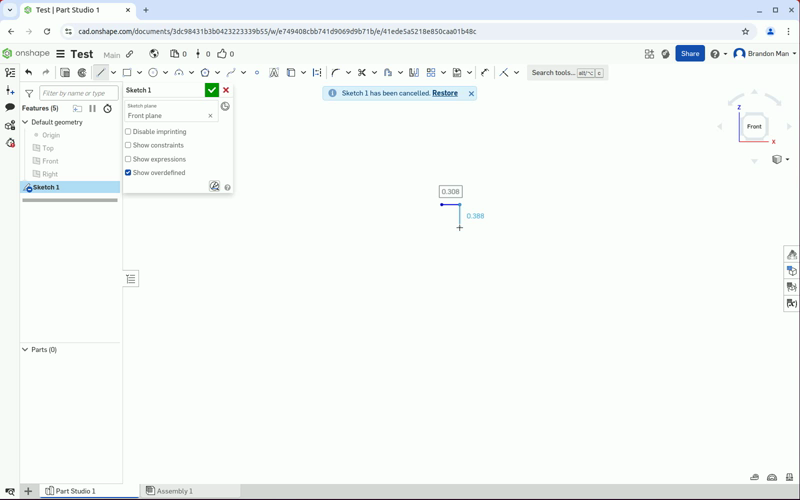
click(459, 227)
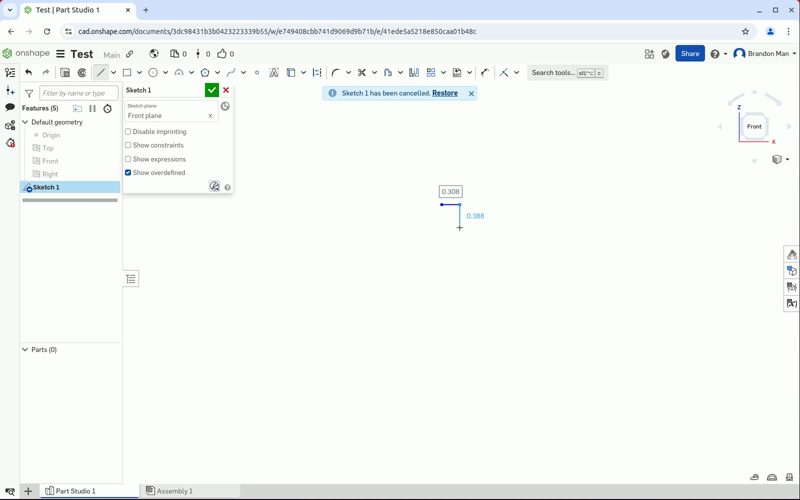
scroll(-6)
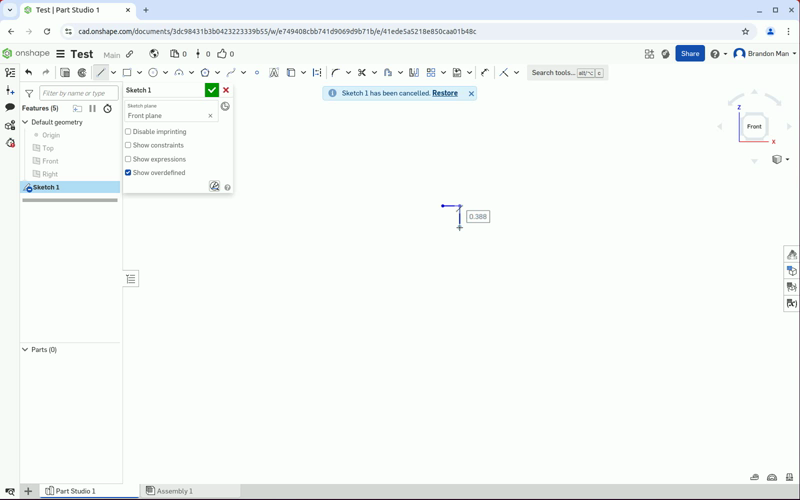
scroll(-6)
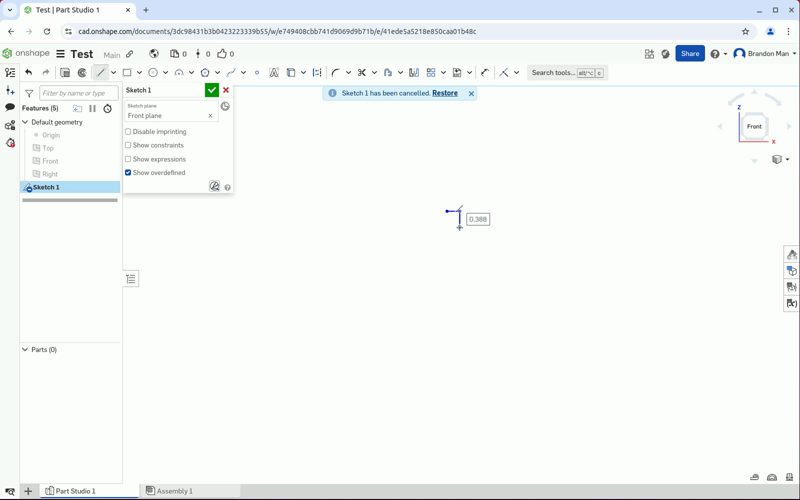
scroll(-6)
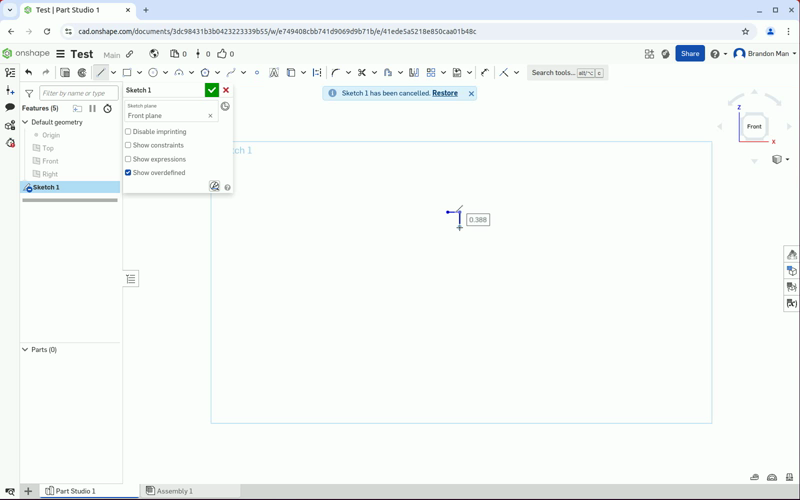
scroll(-6)
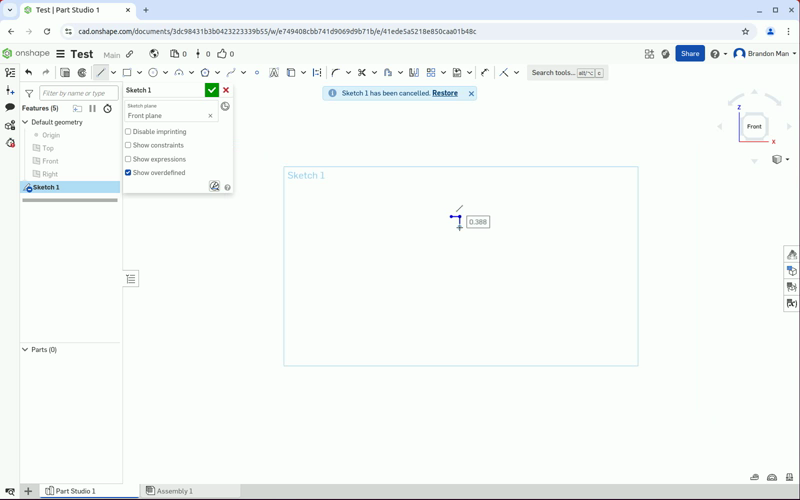
scroll(-6)
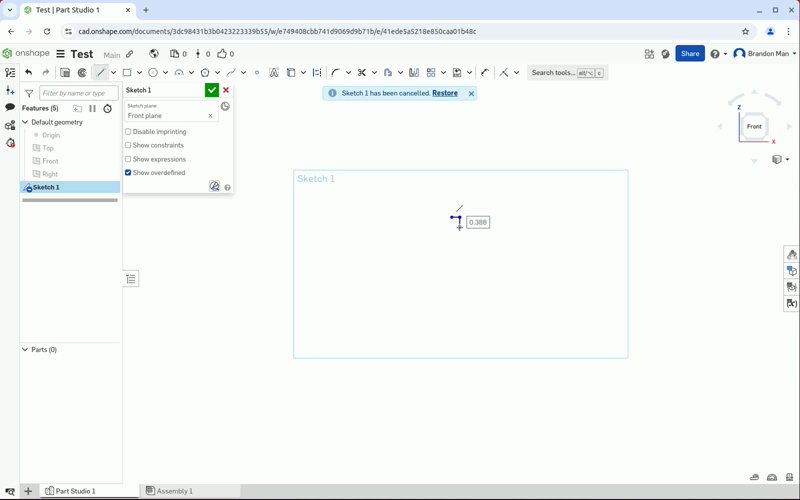
scroll(-6)
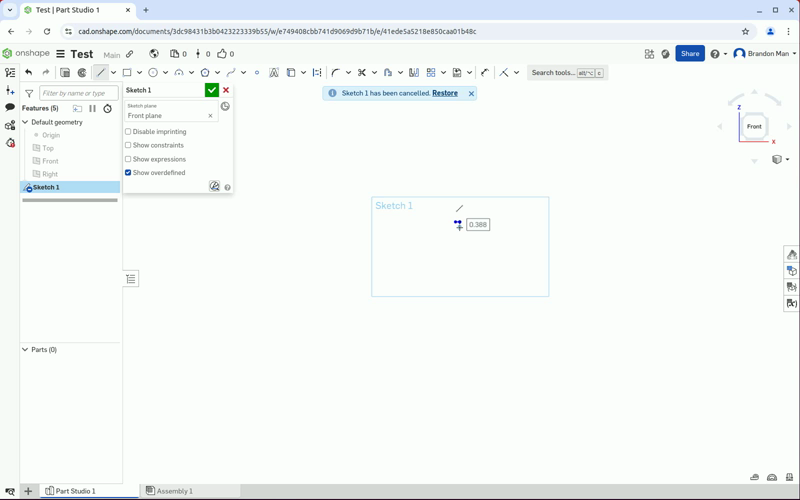
scroll(-6)
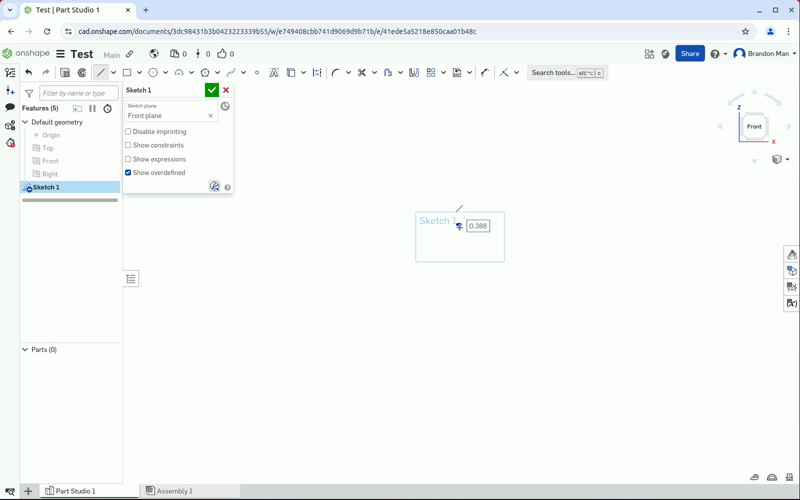
key_up(shift)
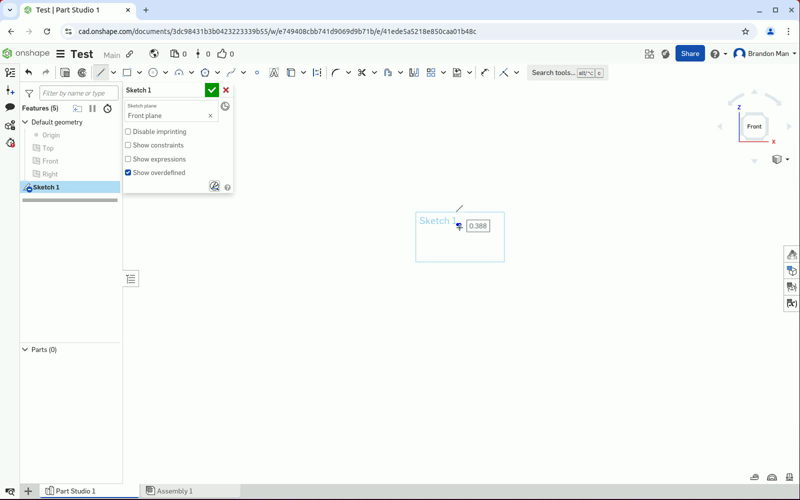
key_down(shift)
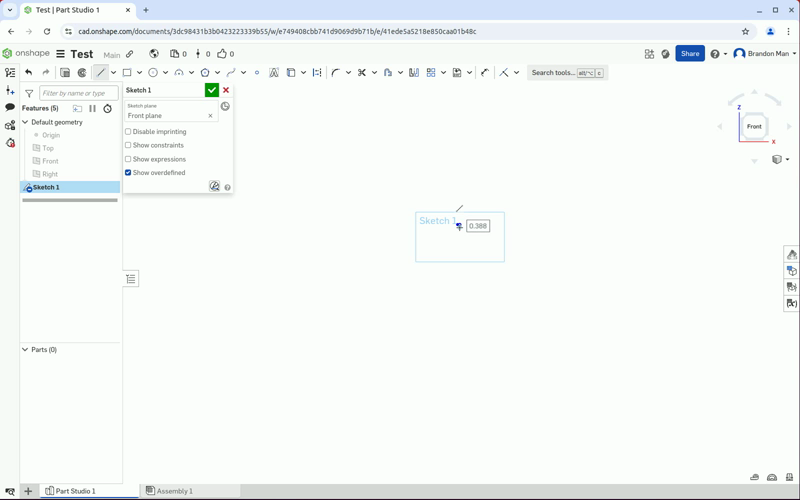
mouse_move(489, 227)
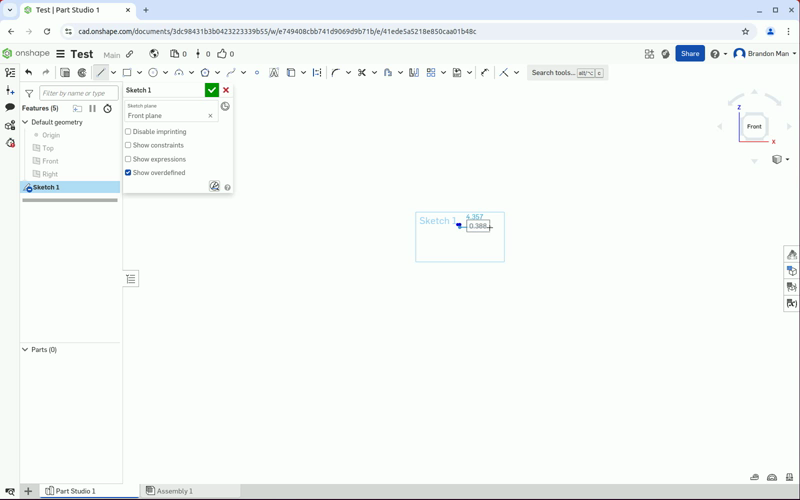
mouse_move(461, 227)
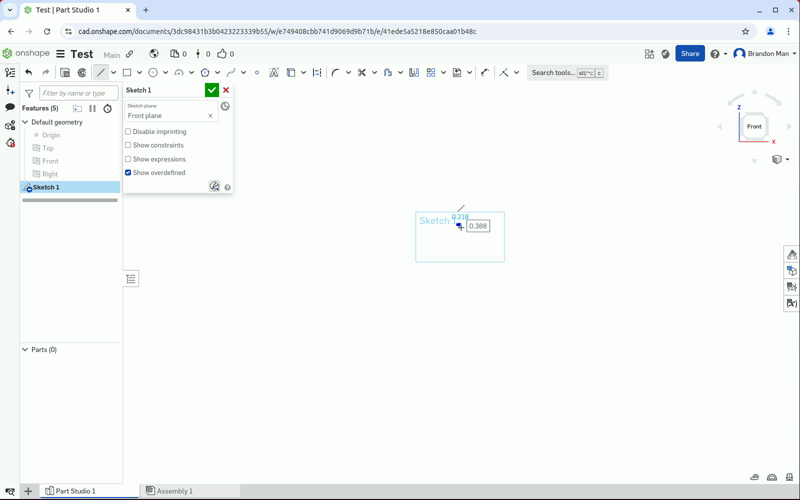
scroll(6)
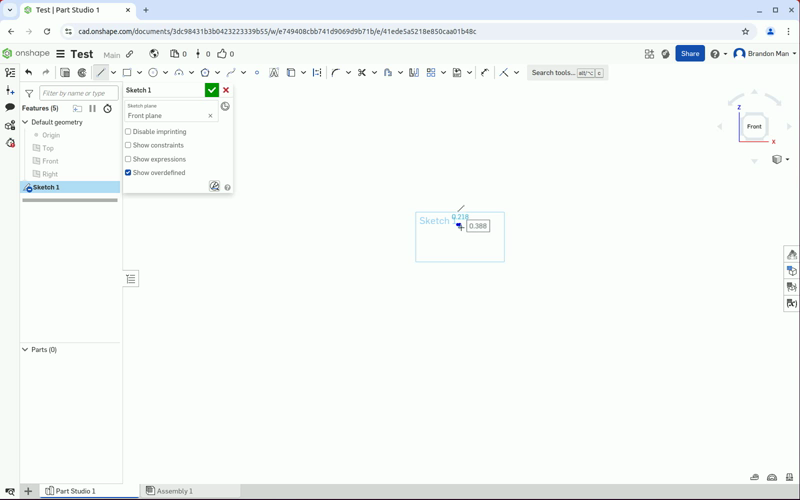
scroll(6)
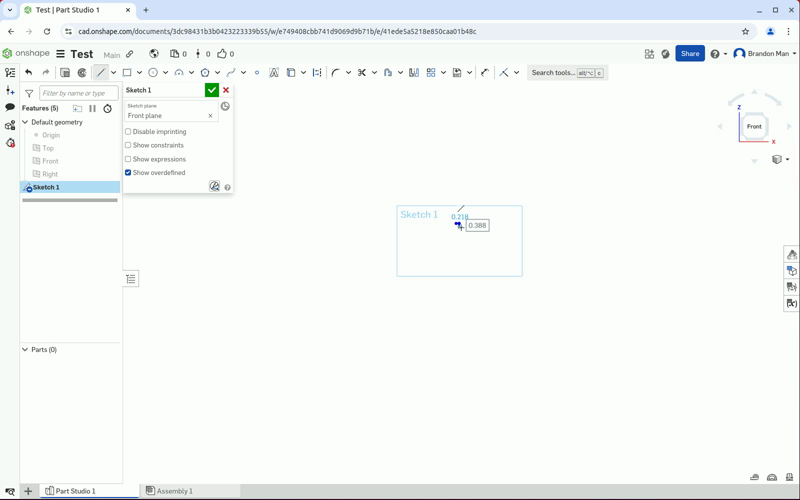
scroll(6)
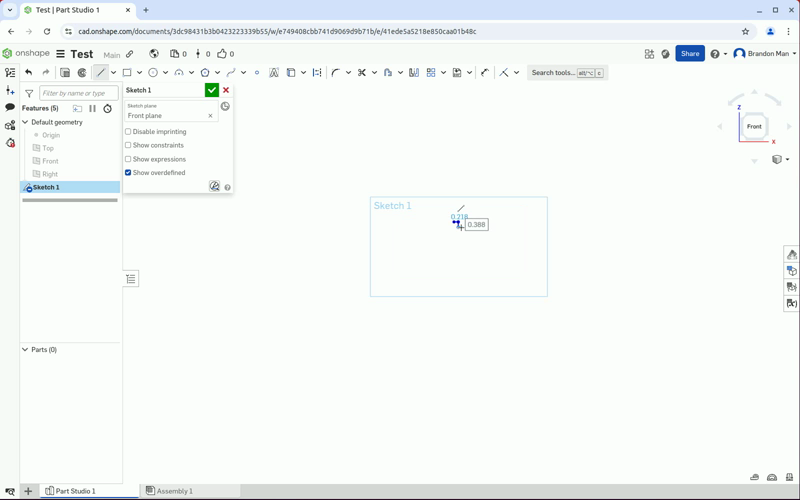
scroll(6)
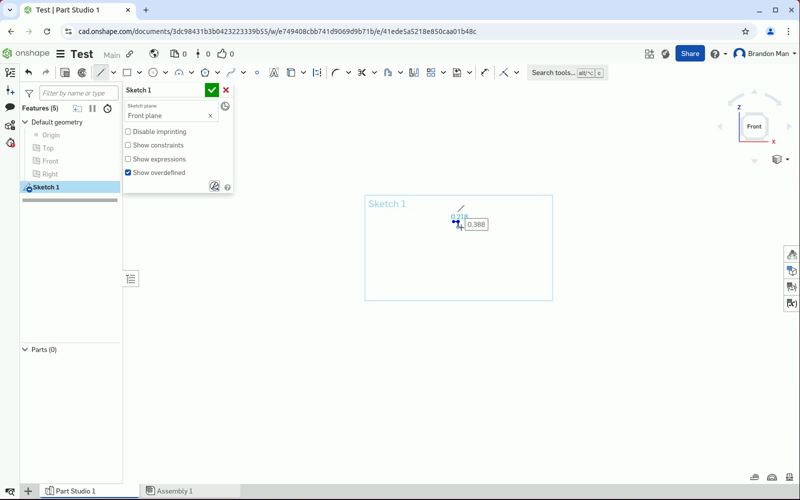
scroll(6)
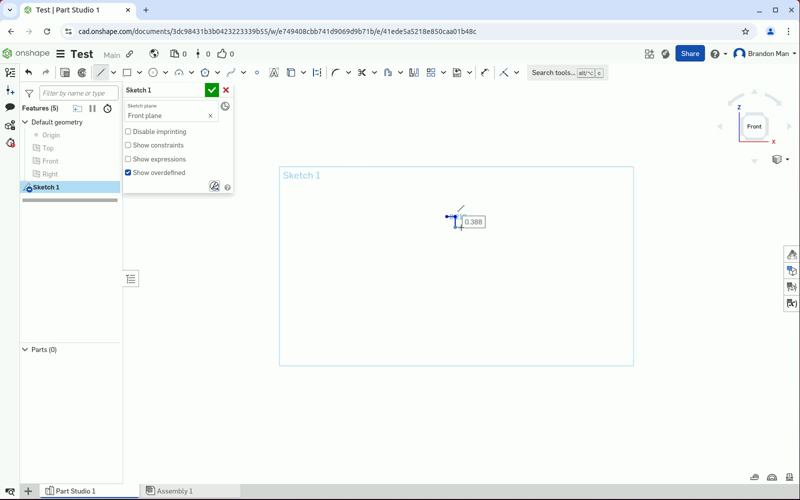
scroll(6)
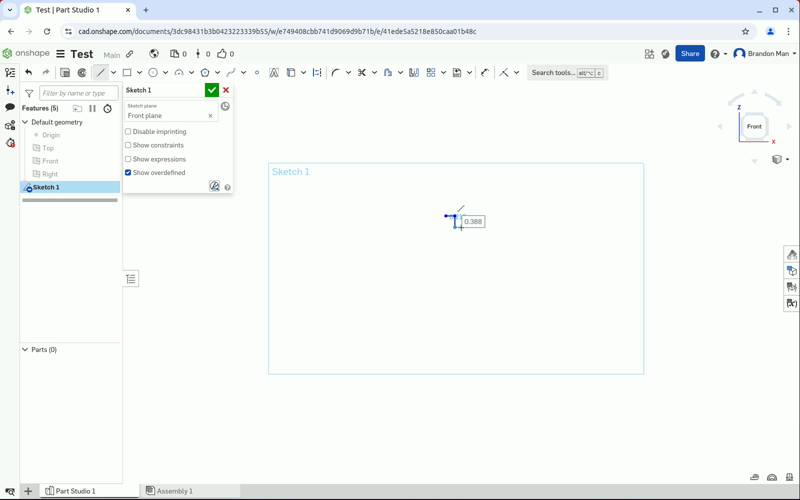
scroll(6)
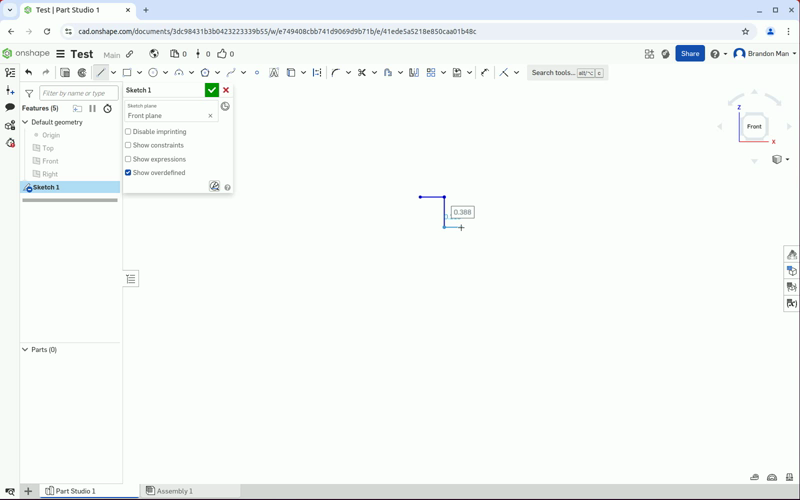
click(461, 227)
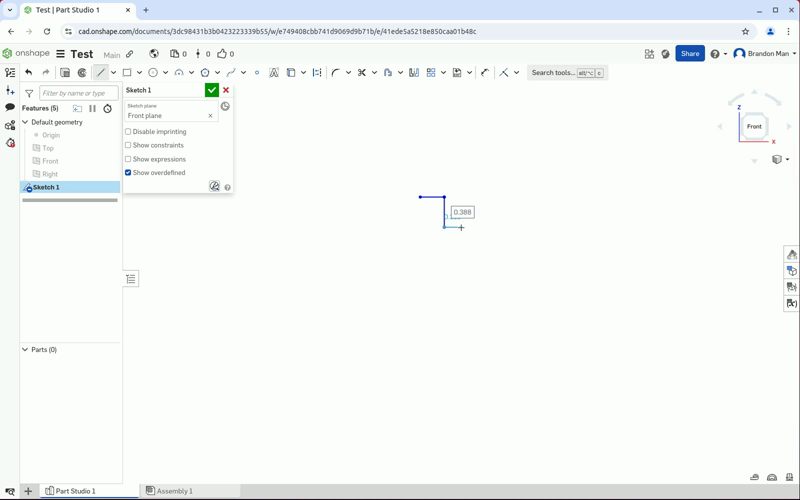
scroll(-6)
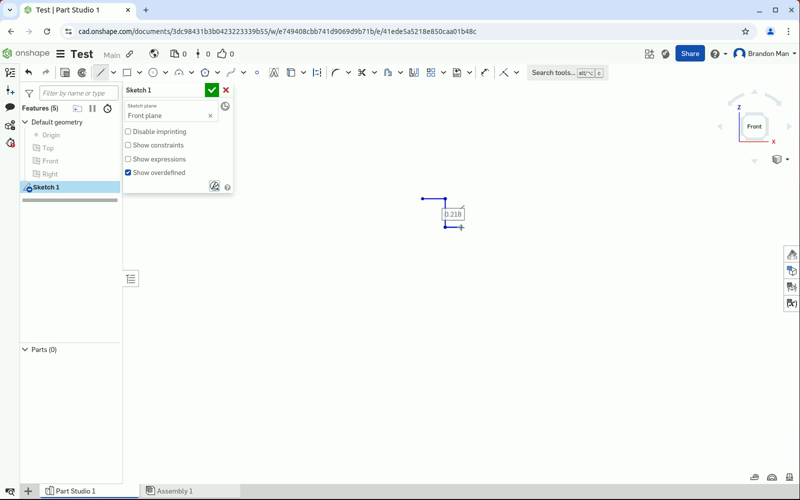
scroll(-6)
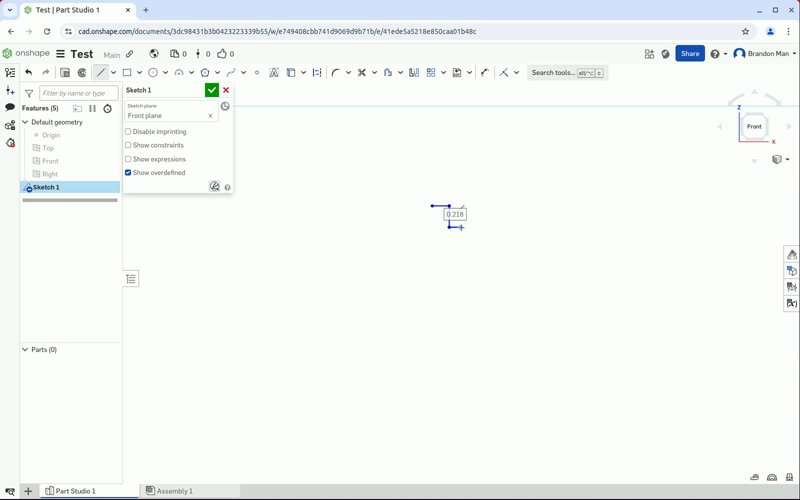
scroll(-6)
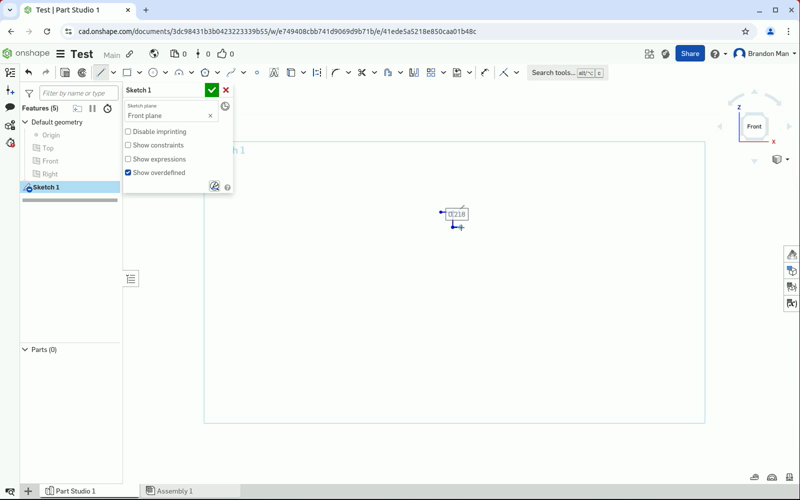
scroll(-6)
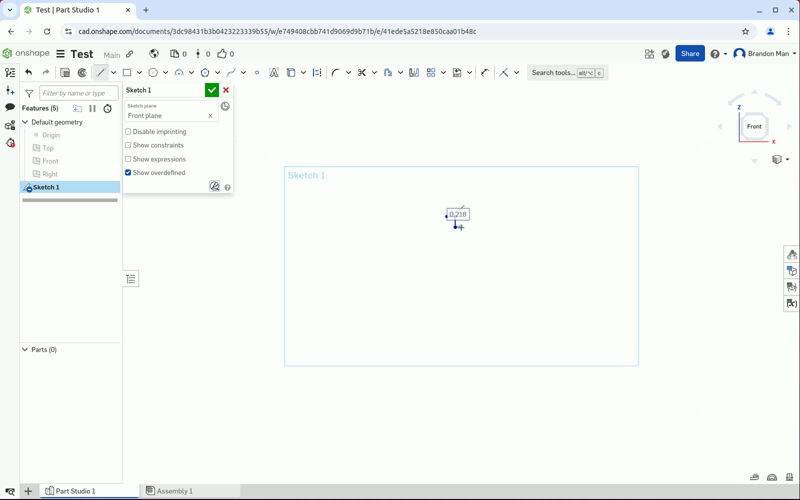
scroll(-6)
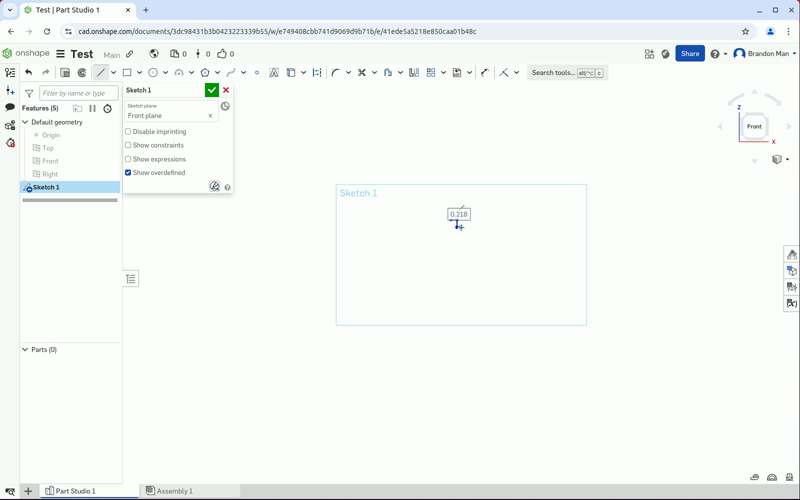
scroll(-6)
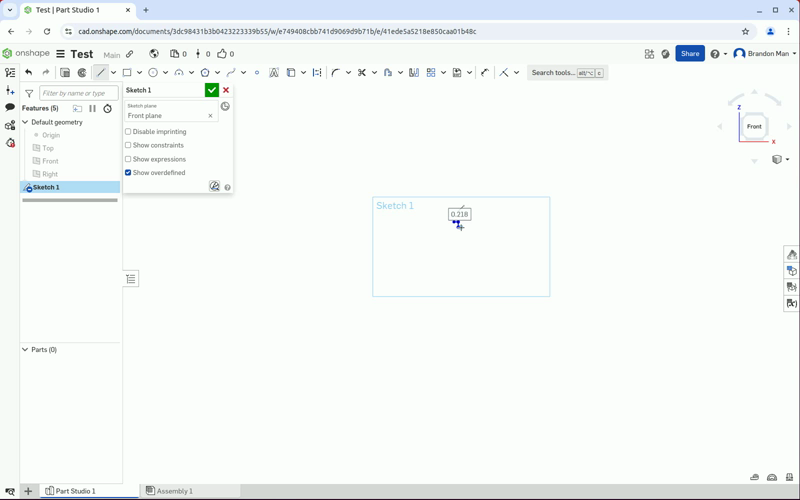
scroll(-6)
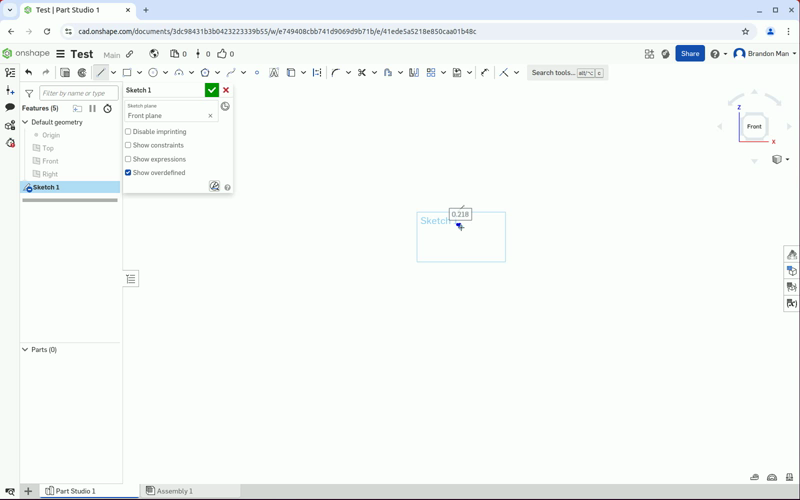
key_up(shift)
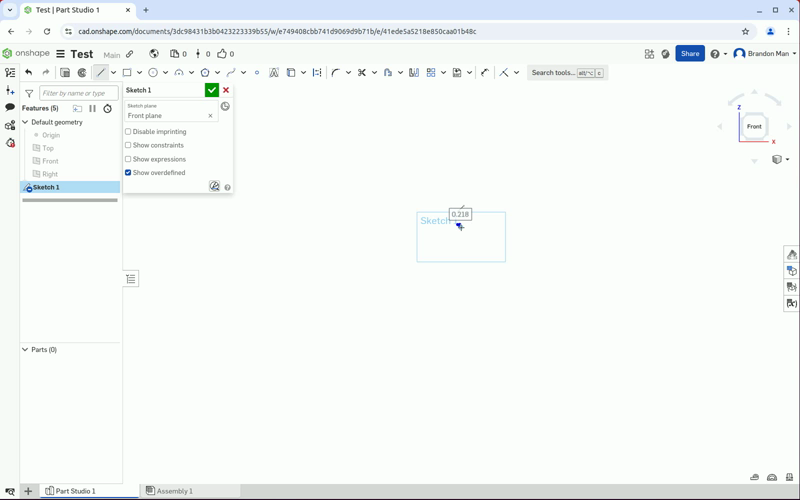
key_down(shift)
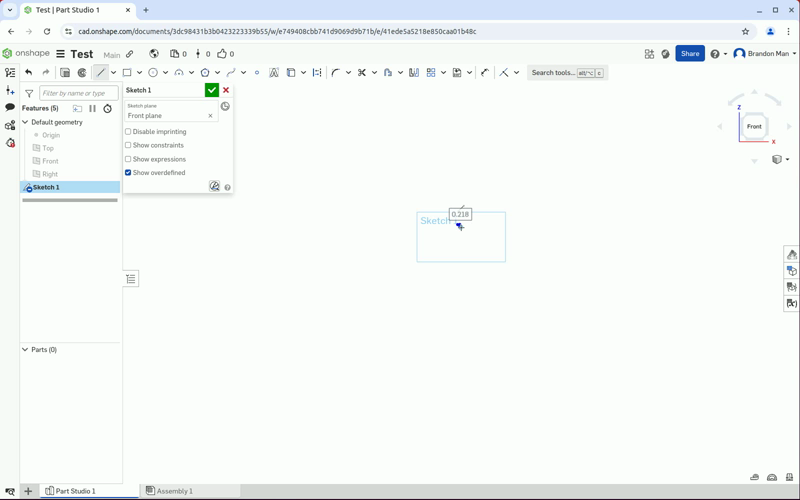
mouse_move(491, 227)
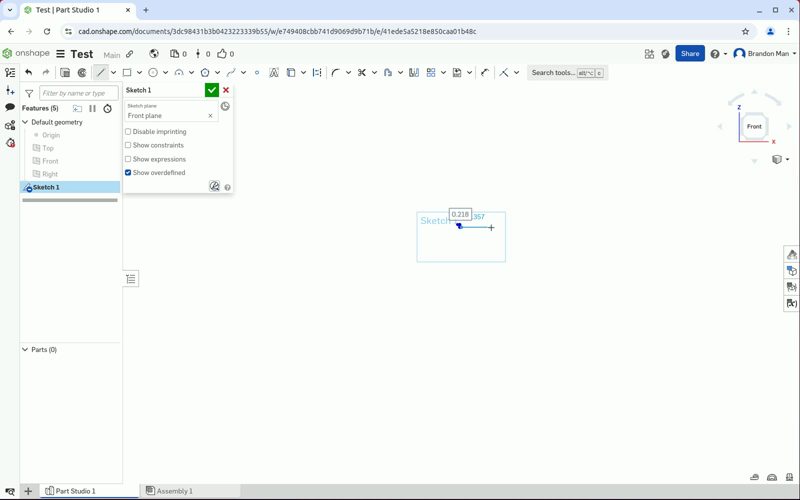
mouse_move(462, 227)
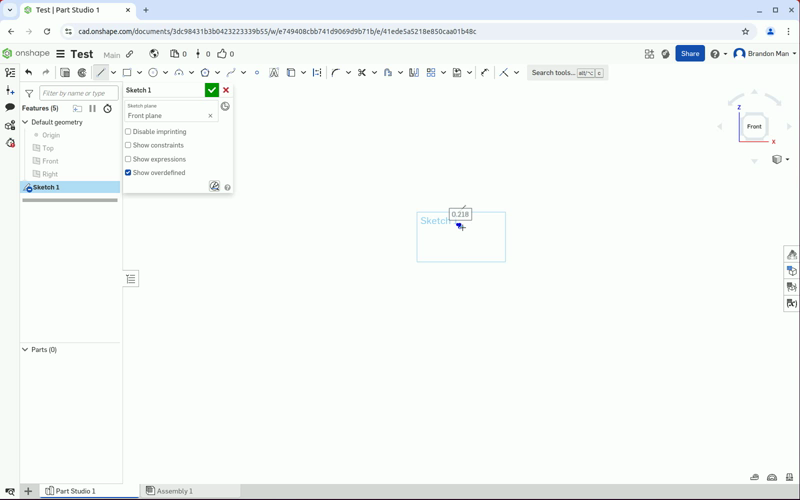
scroll(6)
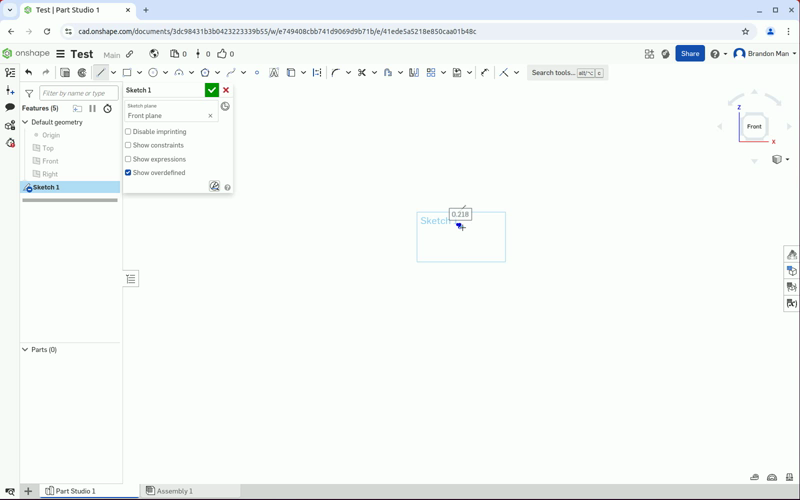
scroll(6)
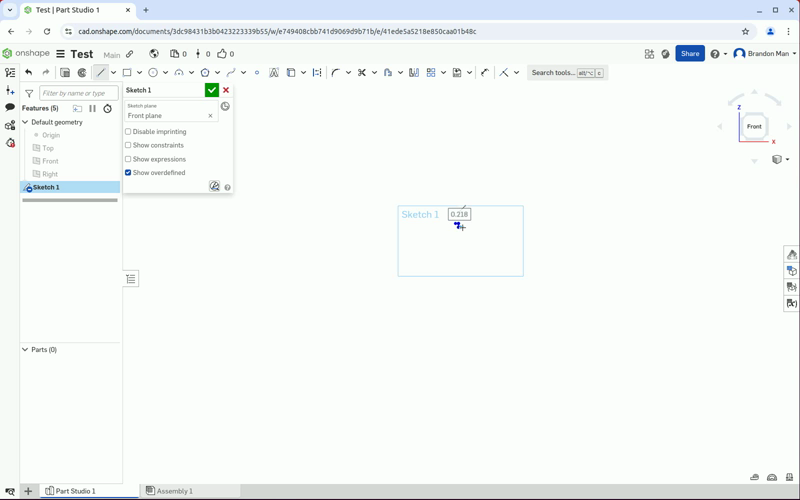
scroll(6)
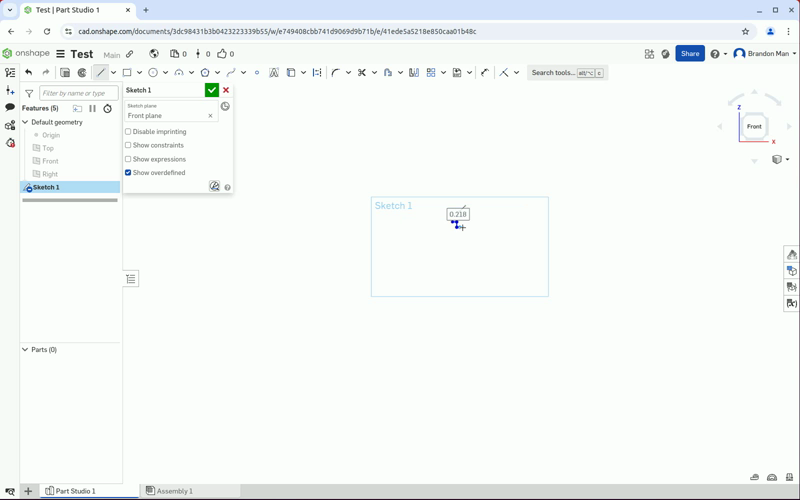
scroll(6)
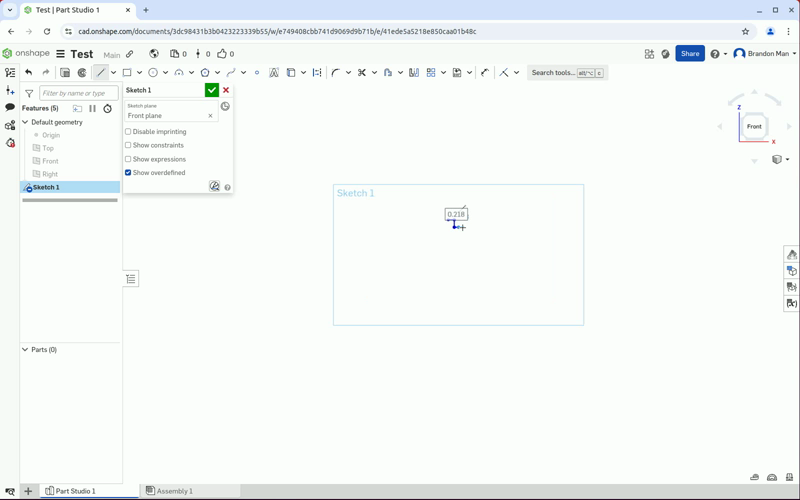
scroll(6)
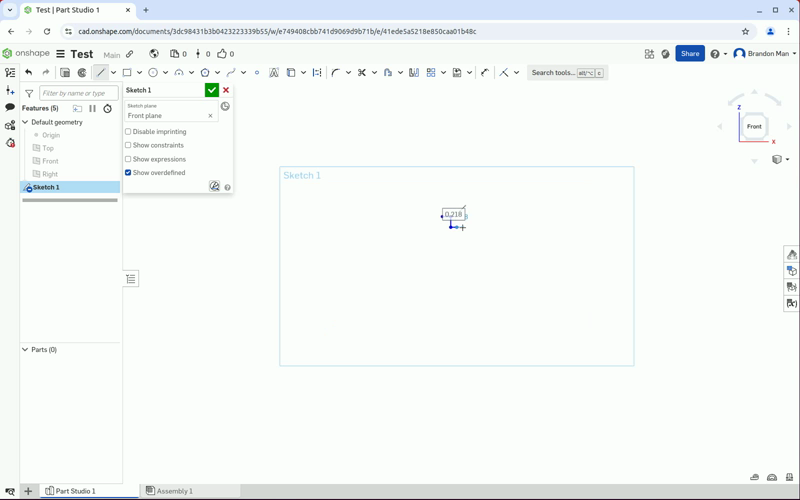
scroll(6)
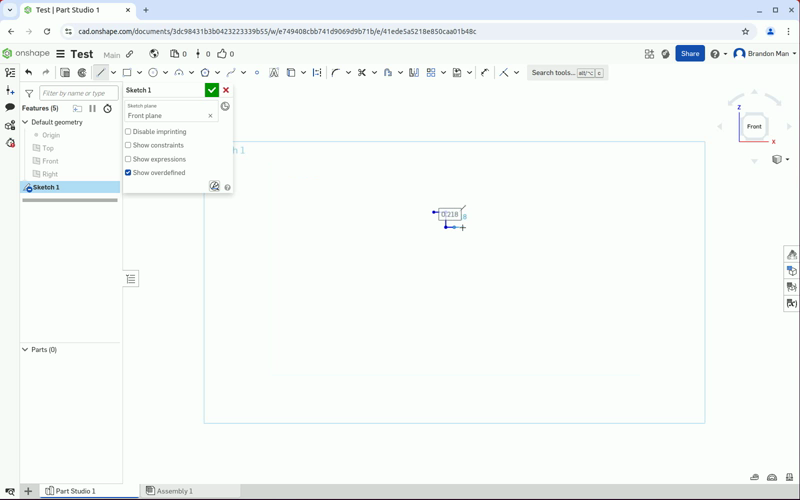
scroll(6)
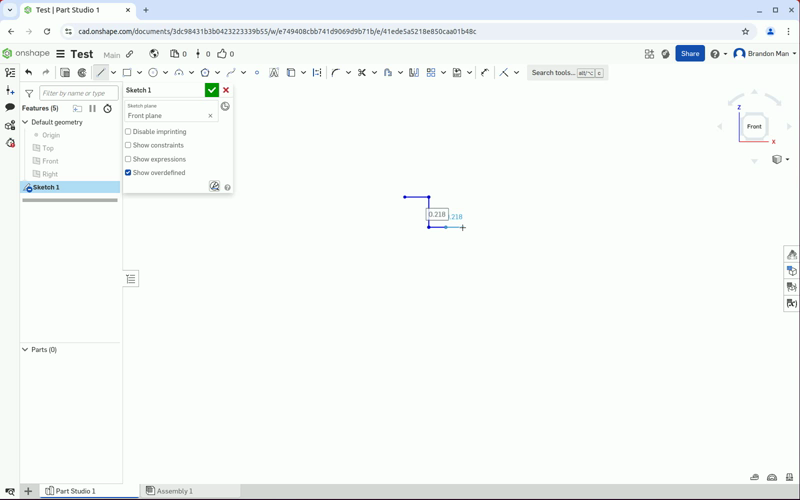
click(462, 227)
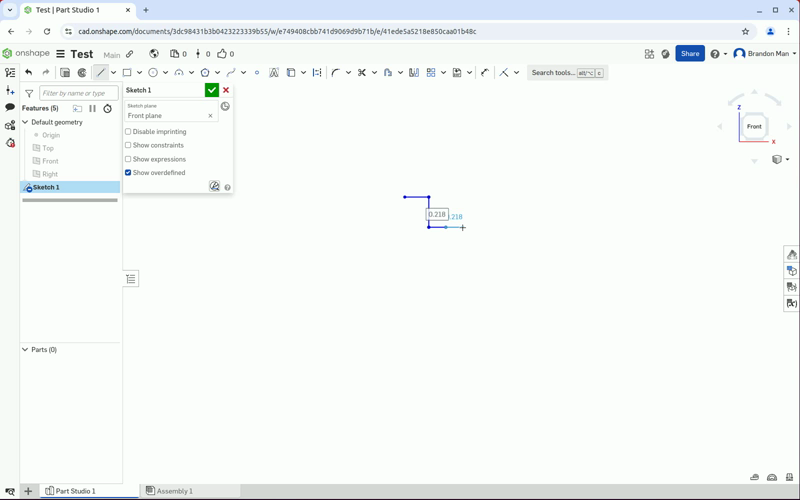
scroll(-6)
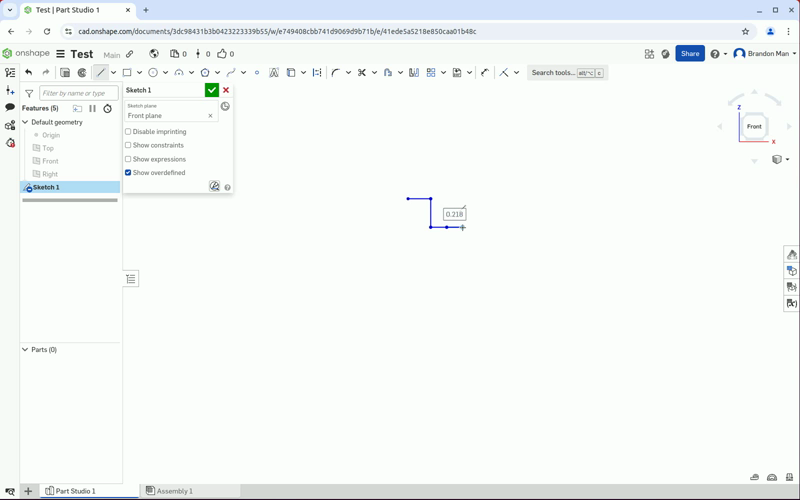
scroll(-6)
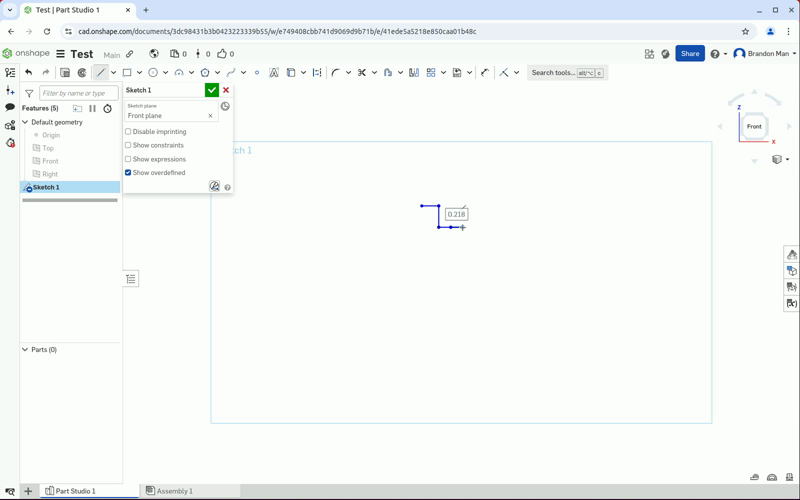
scroll(-6)
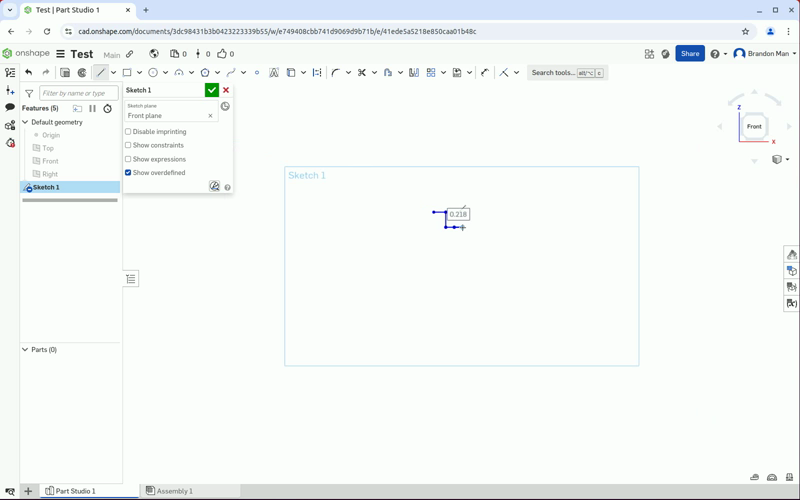
scroll(-6)
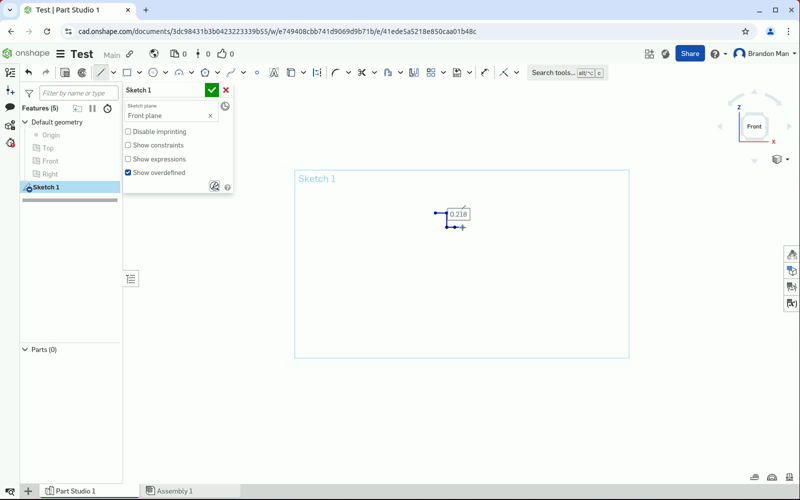
scroll(-6)
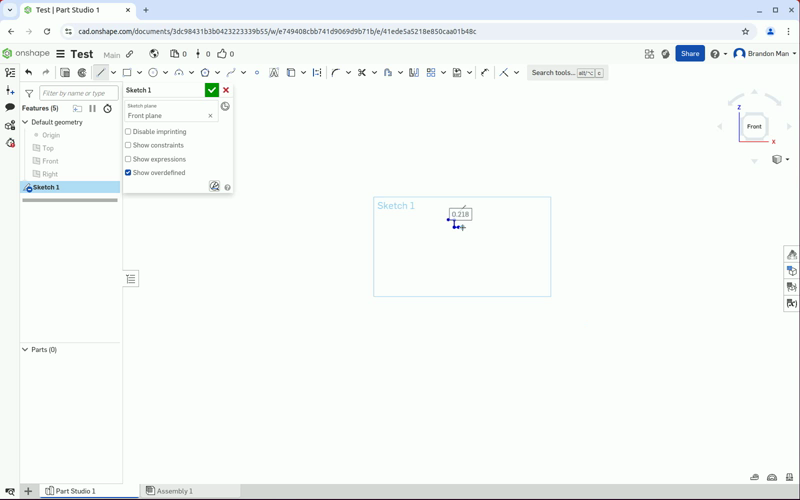
scroll(-6)
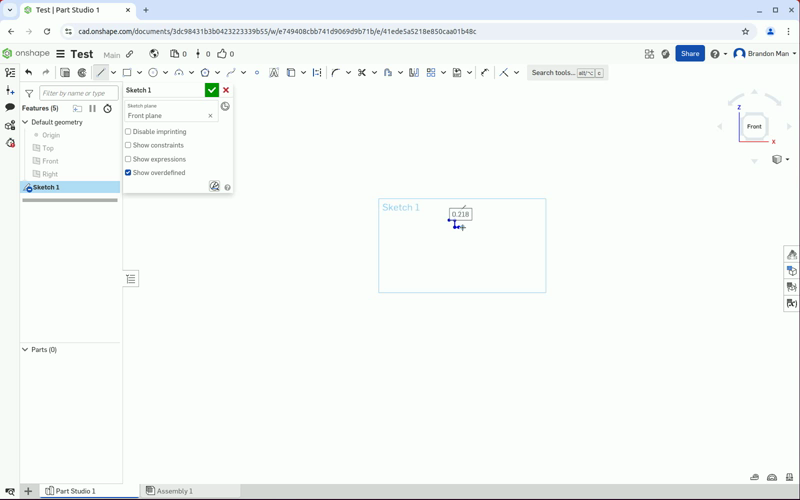
scroll(-6)
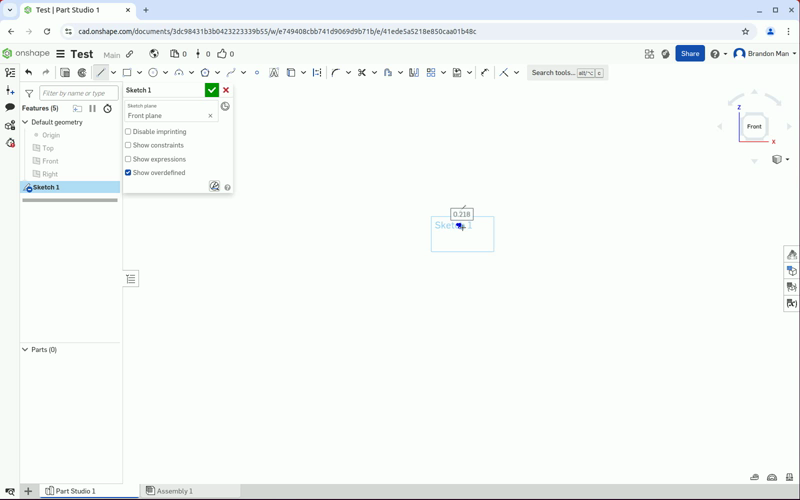
key_up(shift)
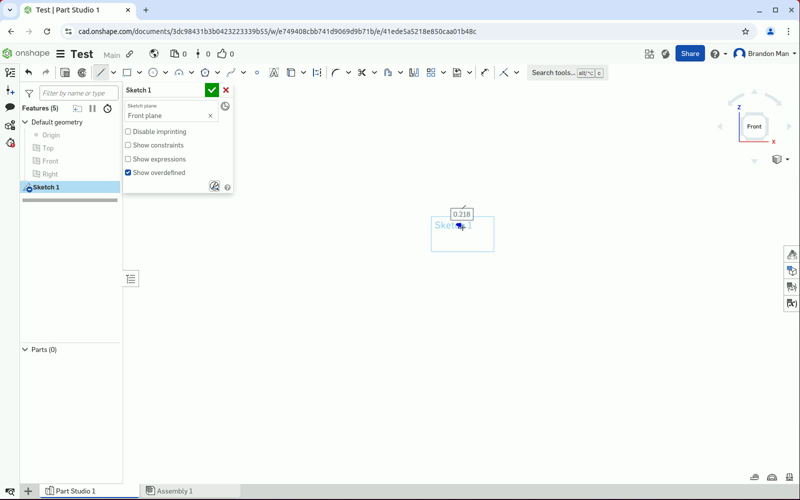
key_down(shift)
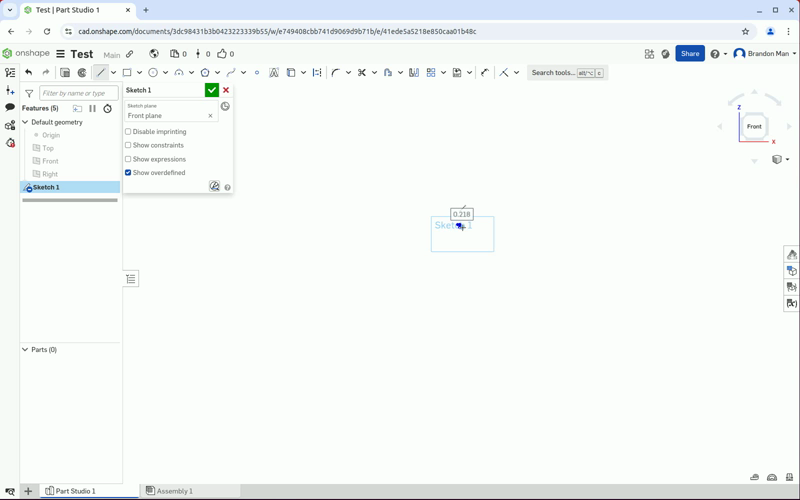
mouse_move(492, 227)
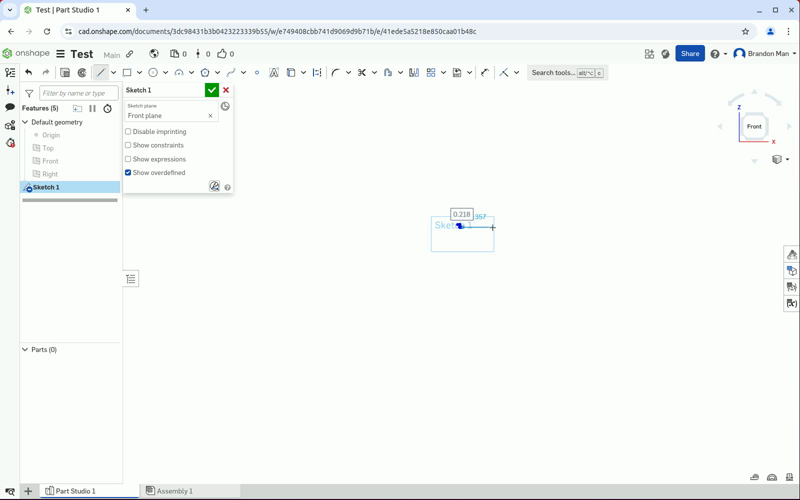
mouse_move(464, 225)
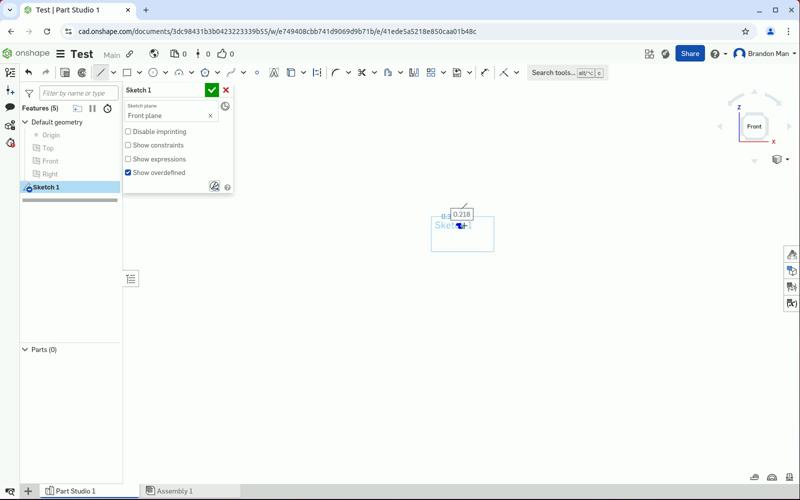
scroll(6)
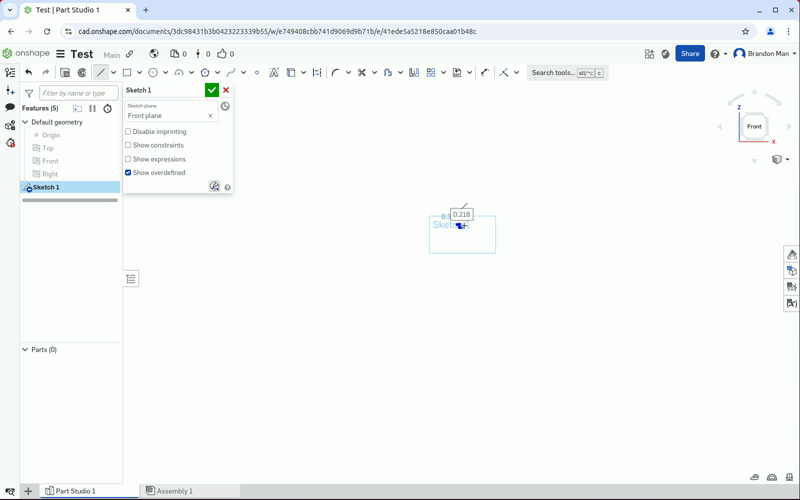
scroll(6)
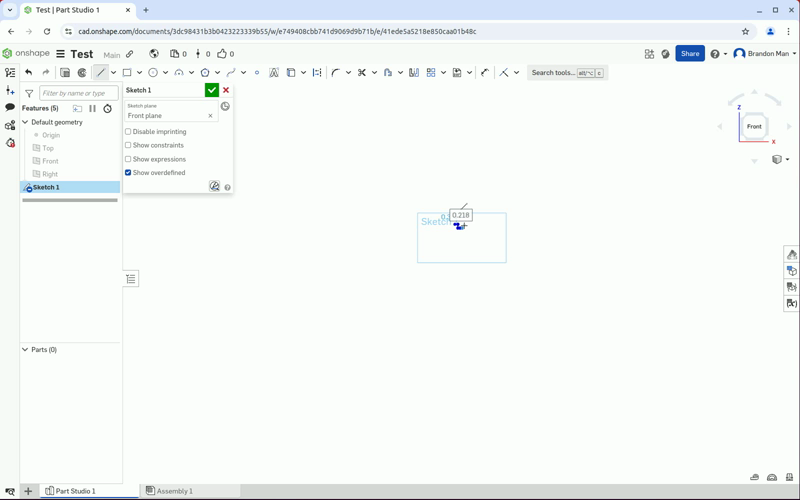
scroll(6)
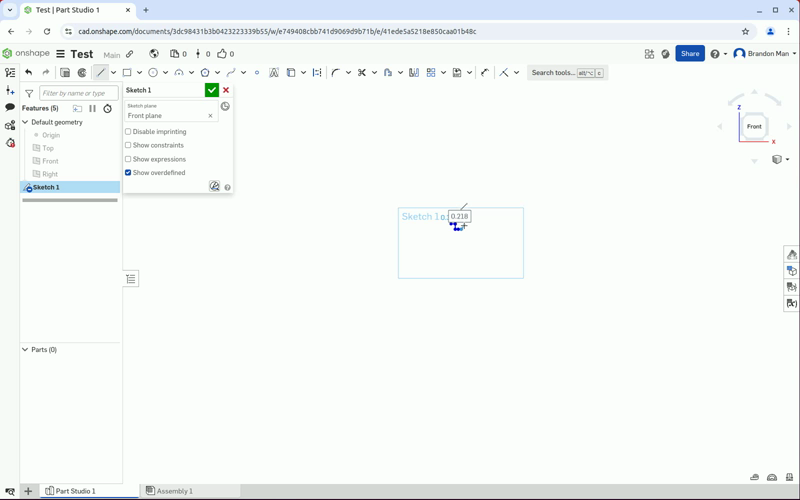
scroll(6)
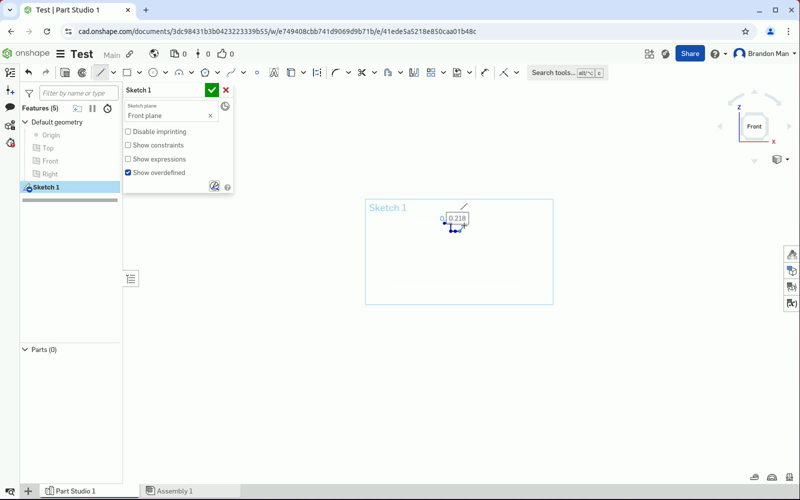
scroll(6)
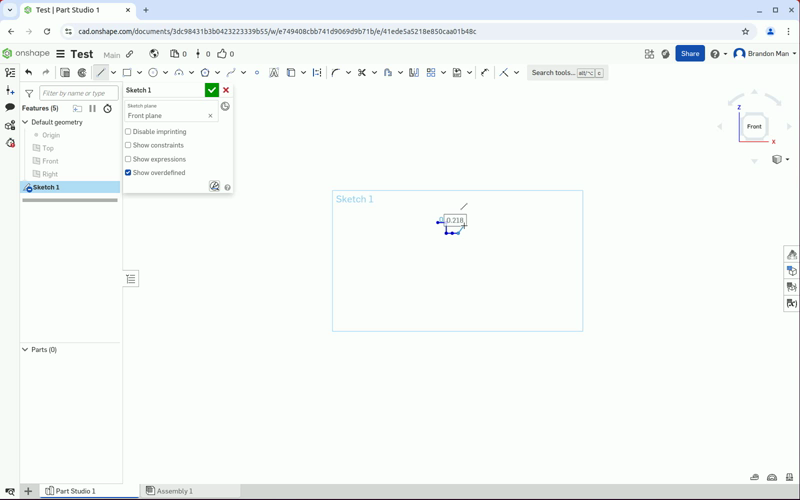
scroll(6)
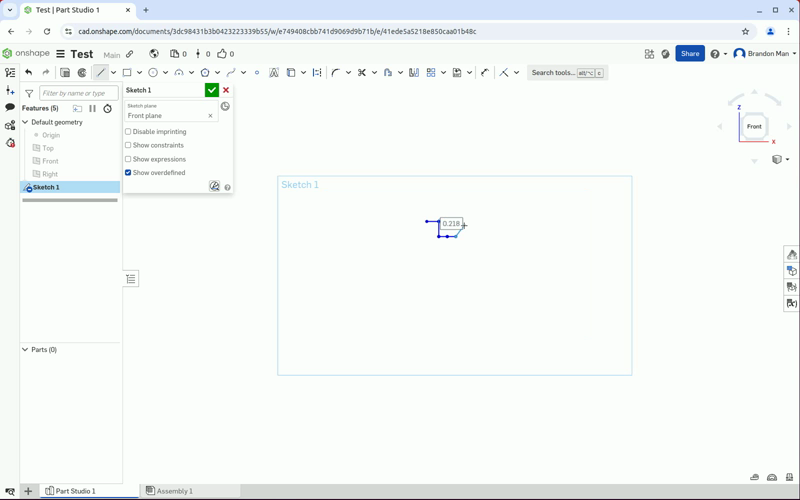
scroll(6)
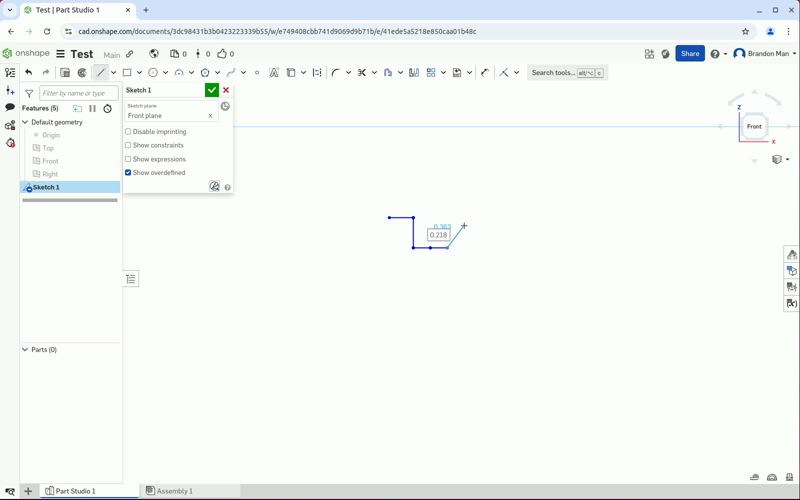
click(464, 225)
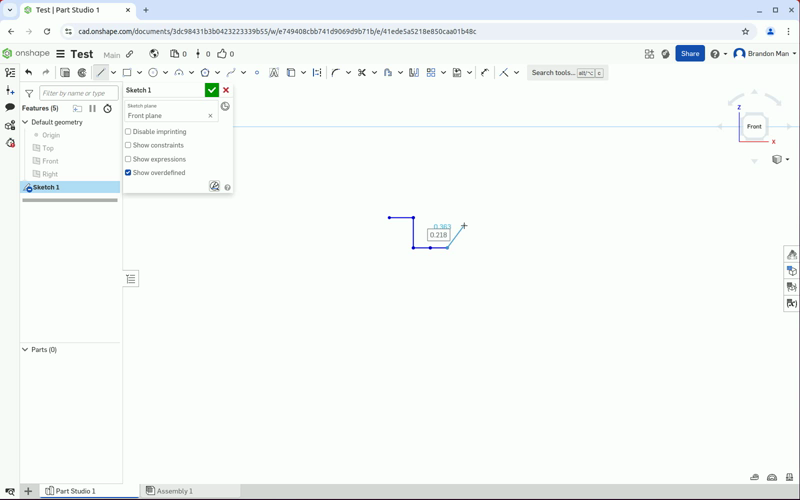
scroll(-6)
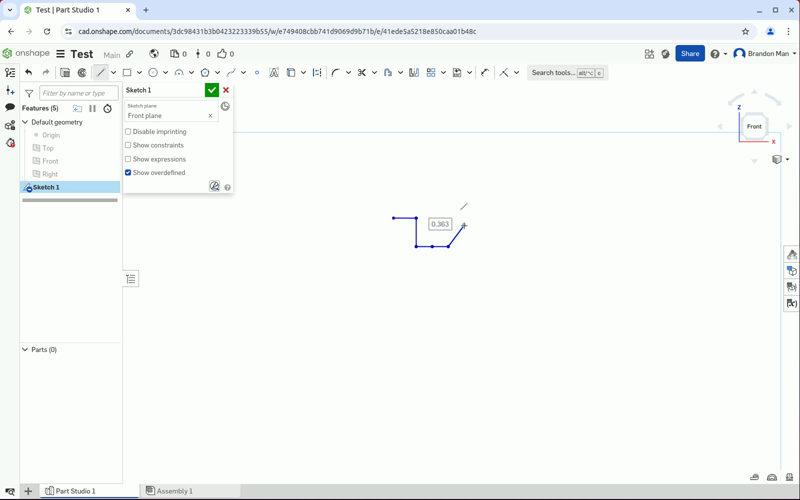
scroll(-6)
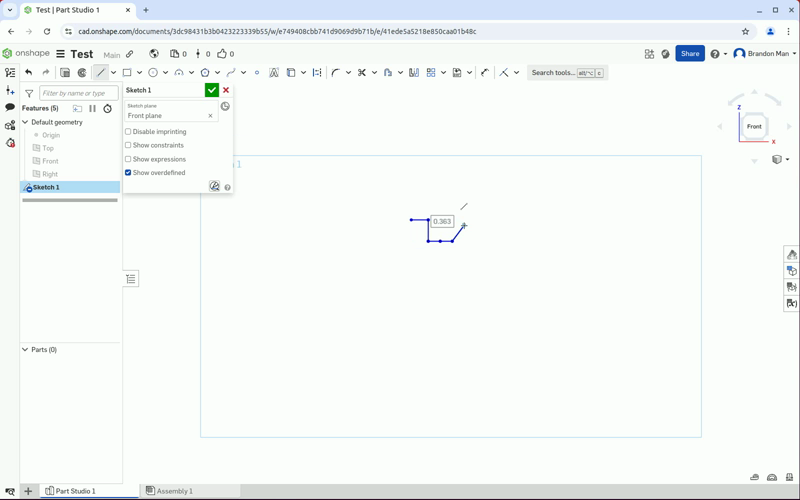
scroll(-6)
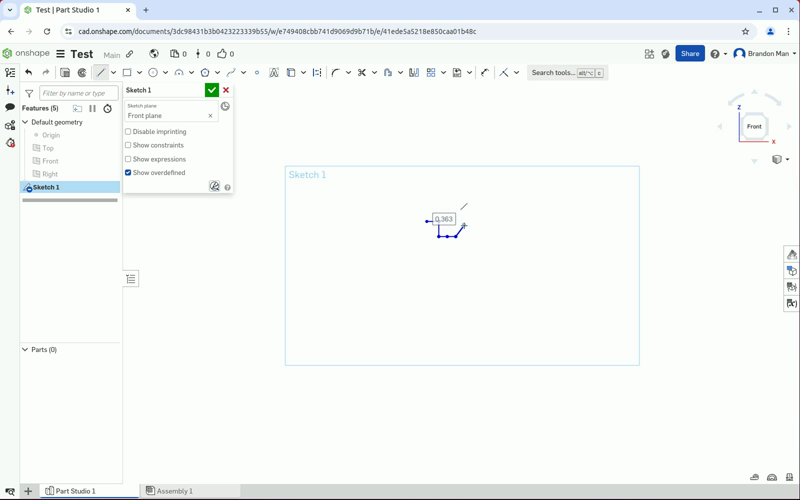
scroll(-6)
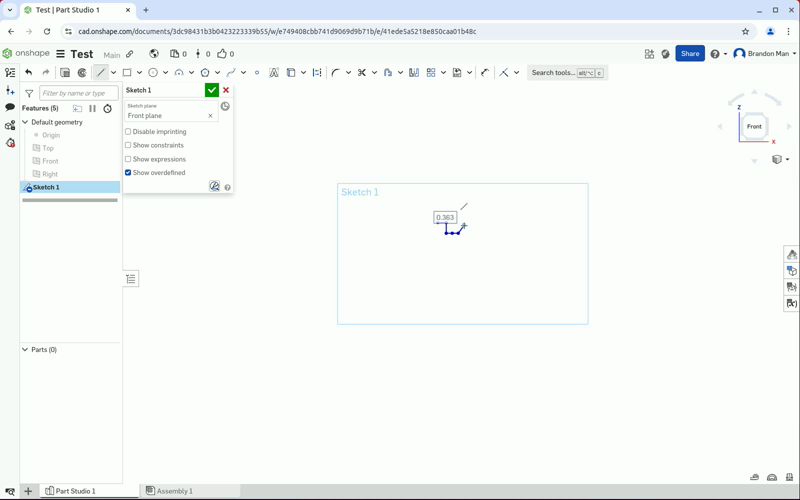
scroll(-6)
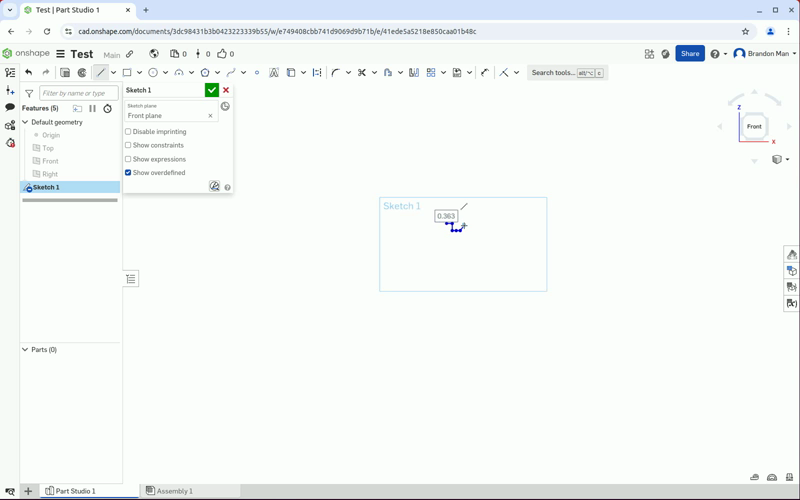
scroll(-6)
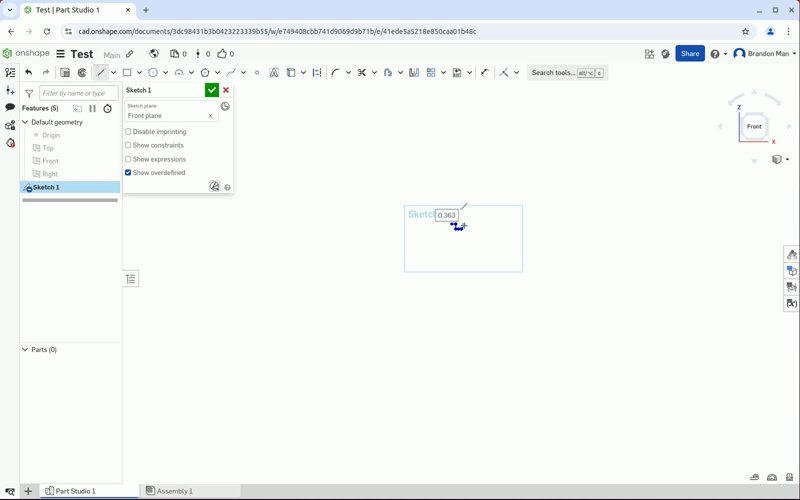
scroll(-6)
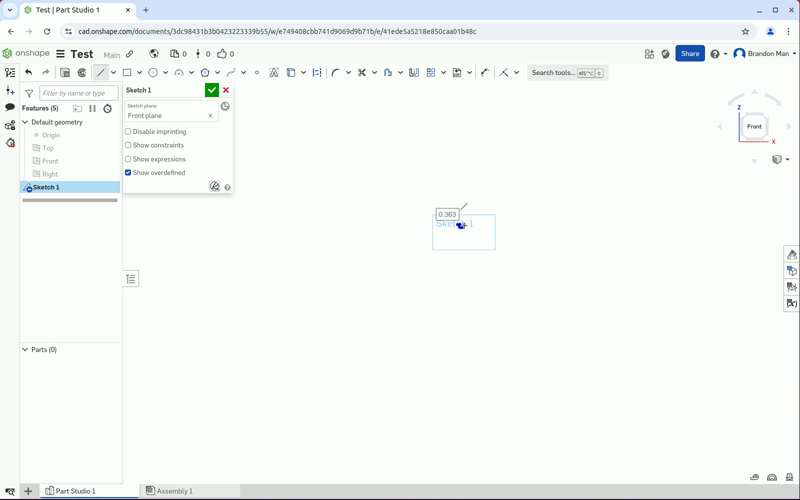
key_up(shift)
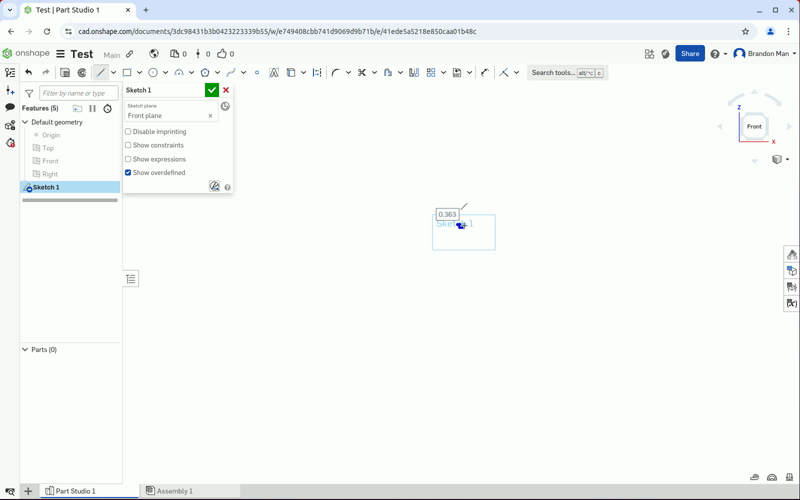
key_down(shift)
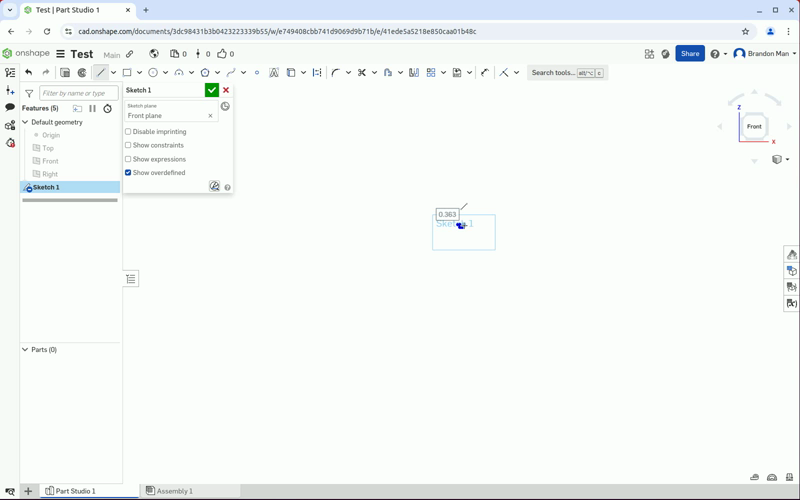
mouse_move(494, 225)
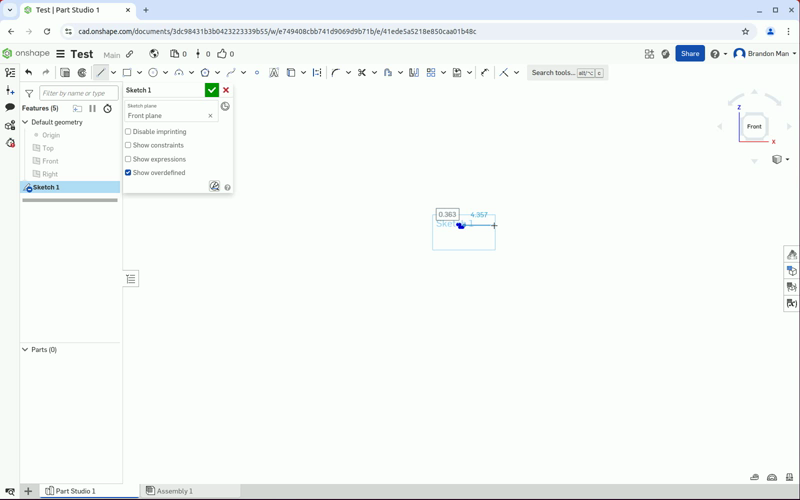
mouse_move(464, 207)
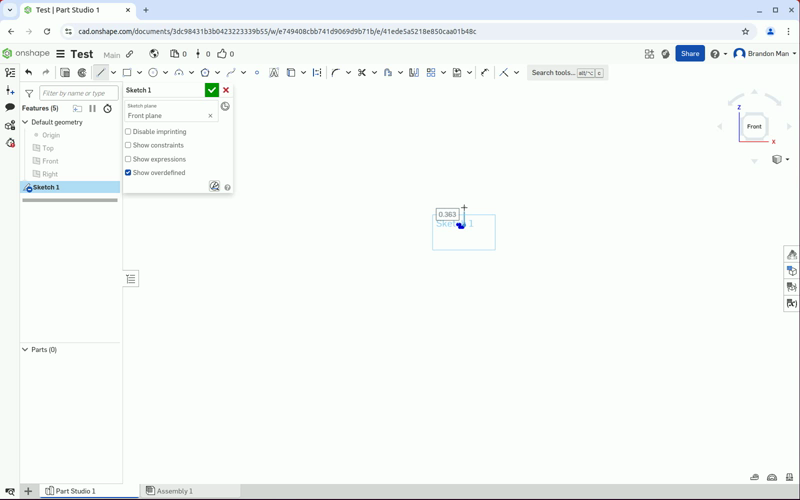
click(464, 207)
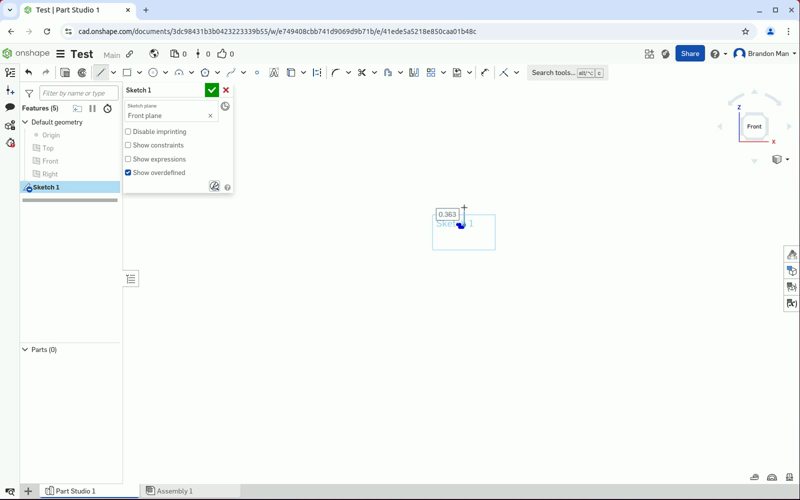
key_up(shift)
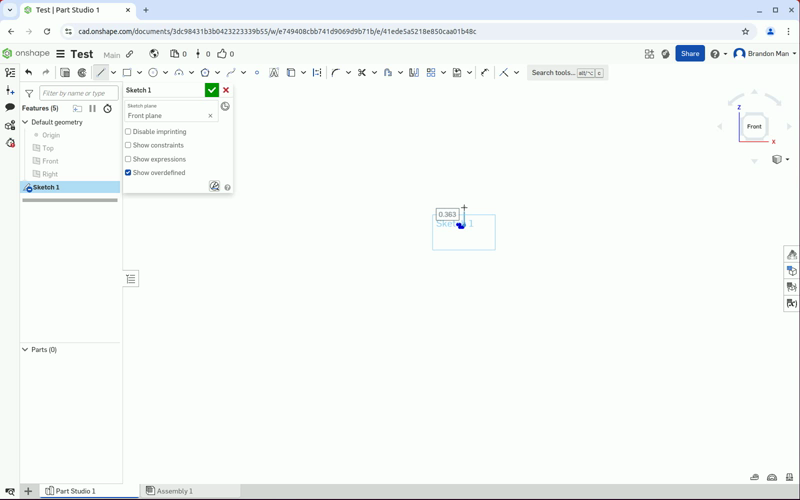
key_down(shift)
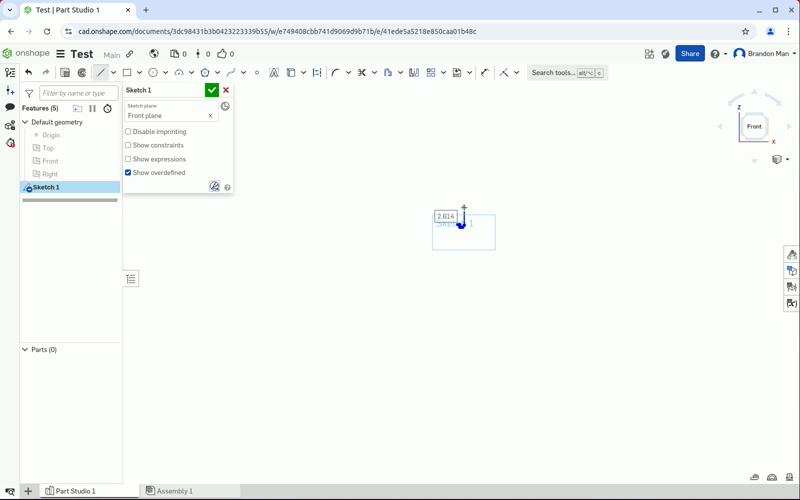
mouse_move(494, 207)
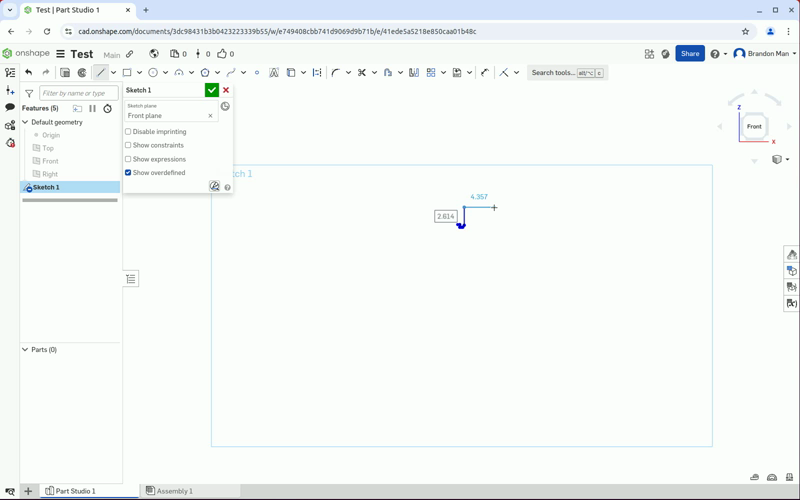
mouse_move(458, 207)
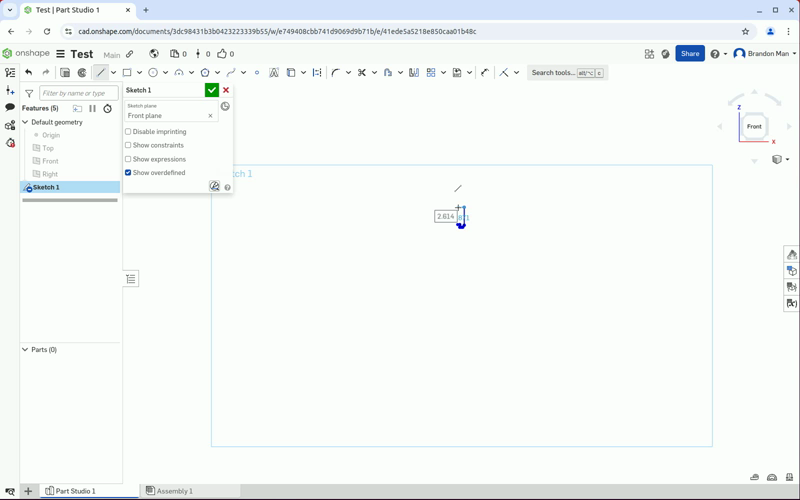
scroll(6)
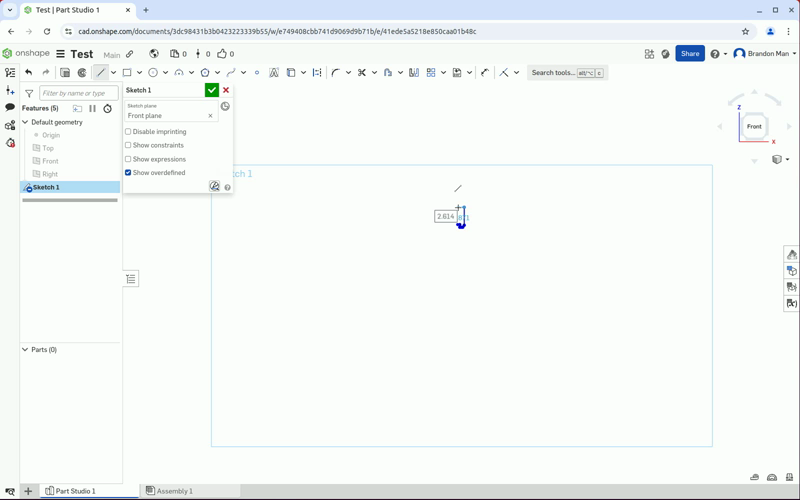
scroll(6)
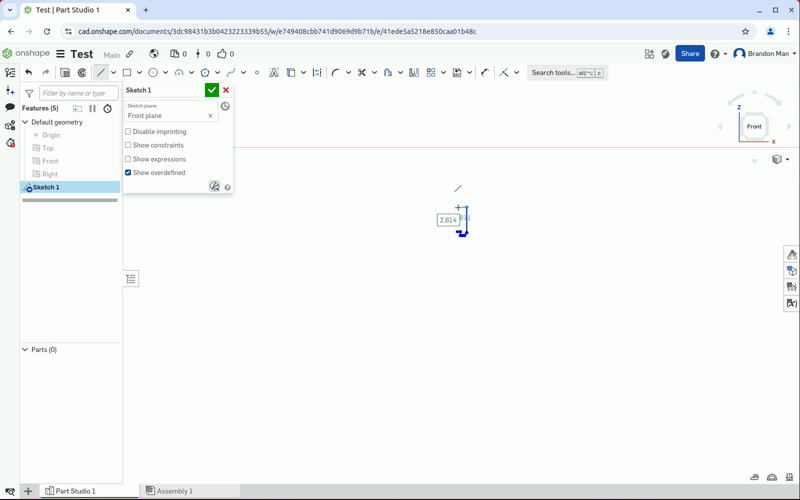
scroll(6)
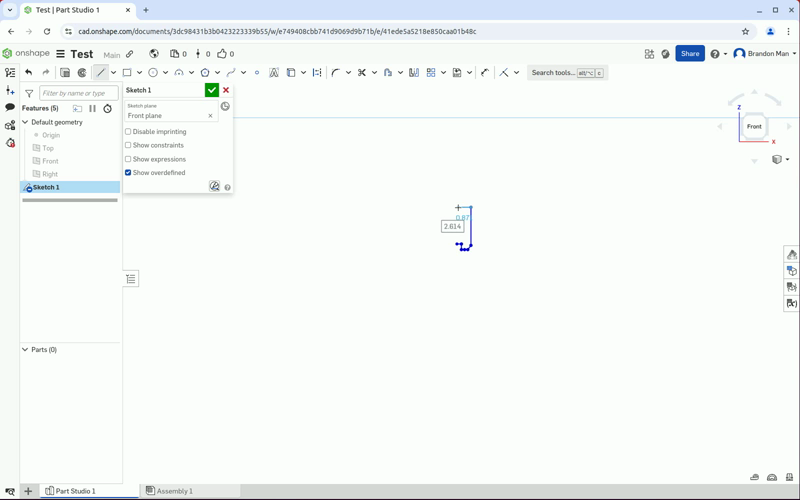
scroll(6)
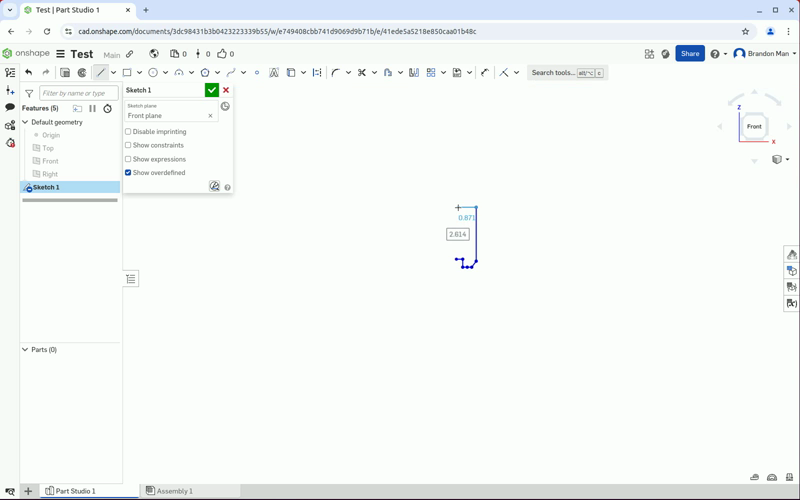
scroll(6)
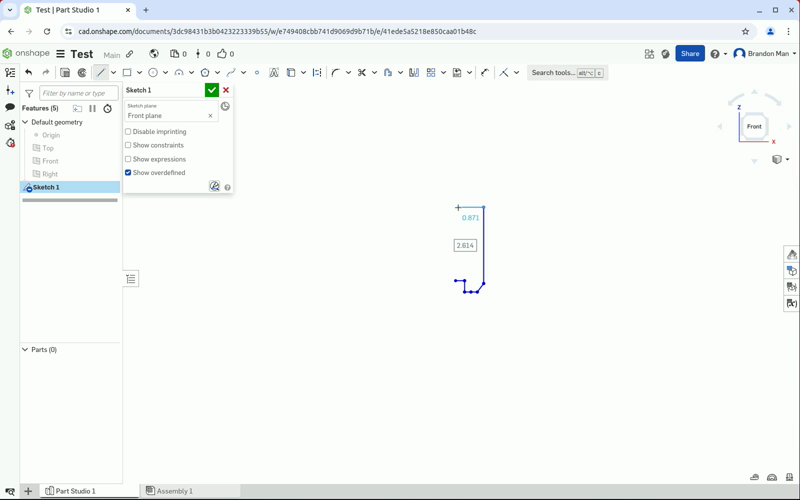
scroll(6)
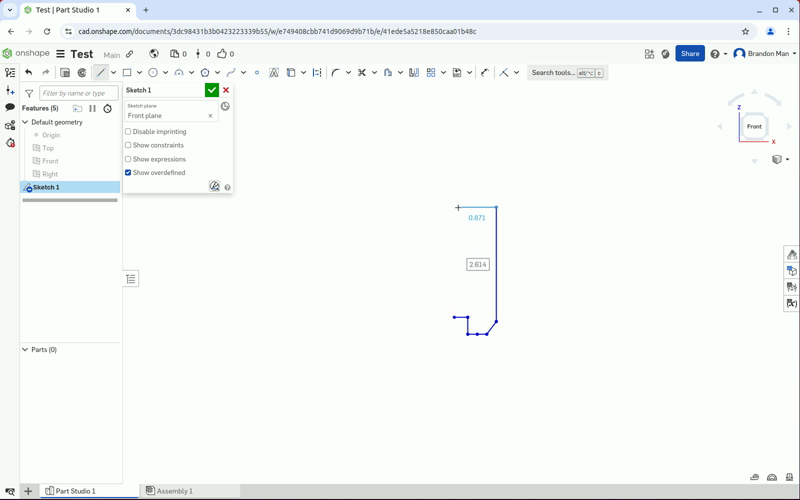
scroll(6)
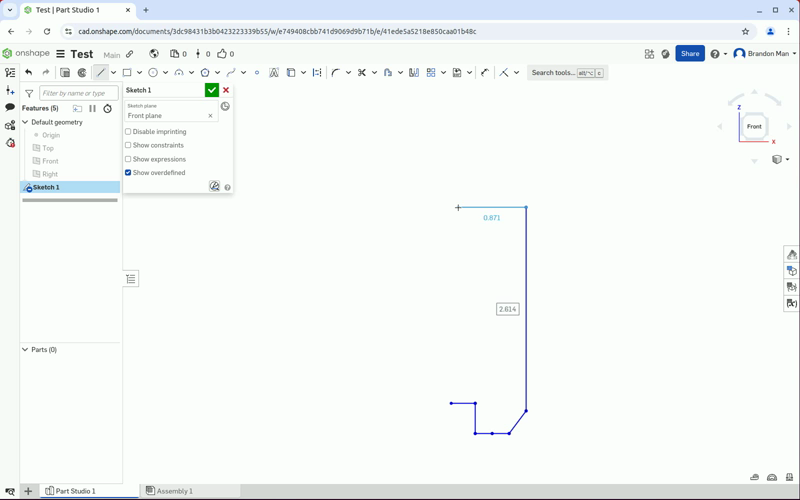
click(458, 207)
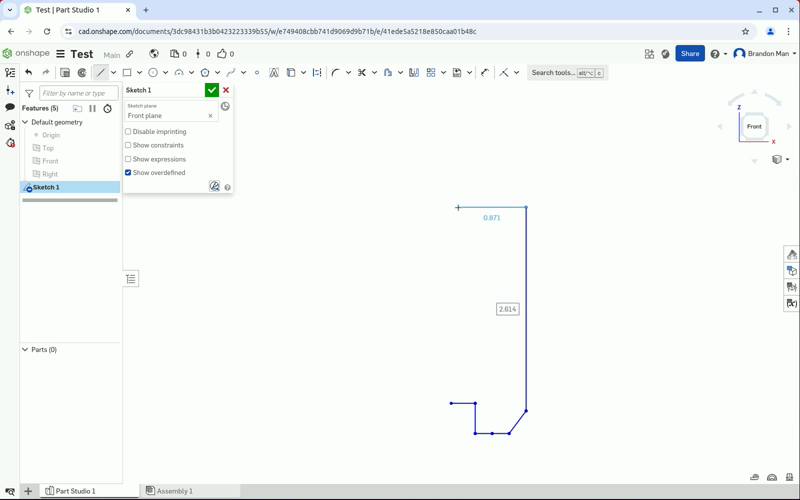
scroll(-6)
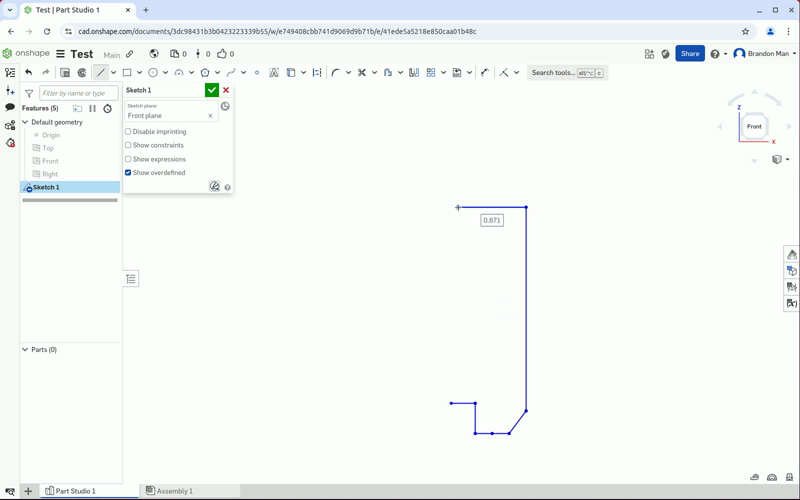
scroll(-6)
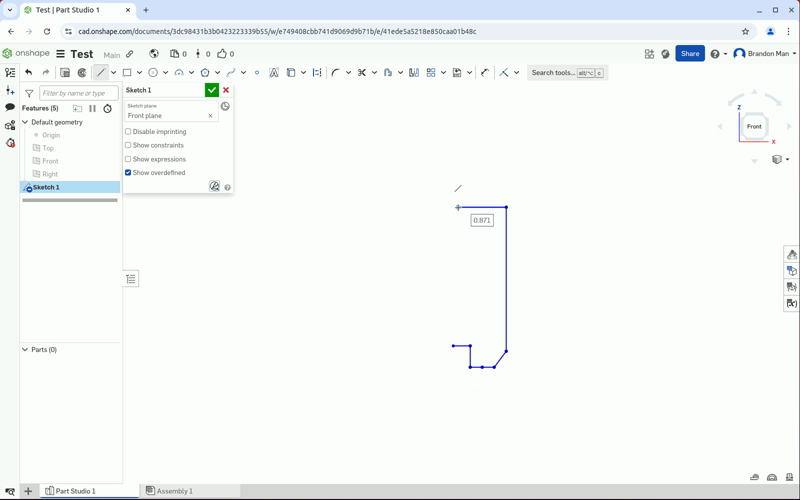
scroll(-6)
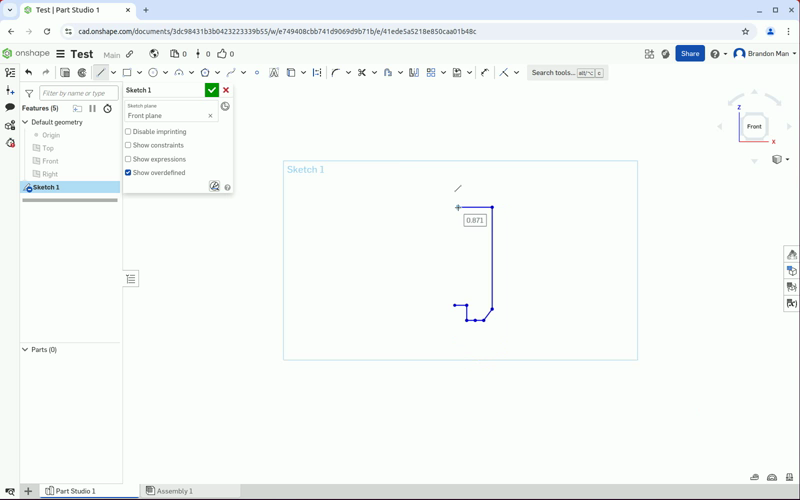
scroll(-6)
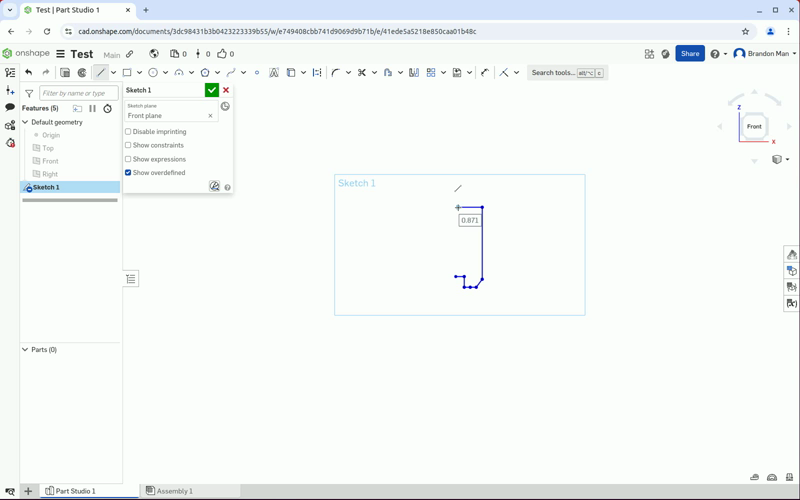
scroll(-6)
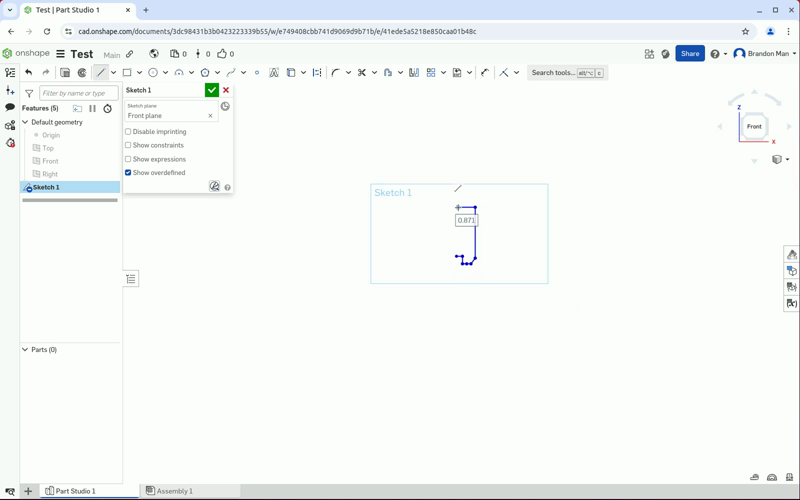
scroll(-6)
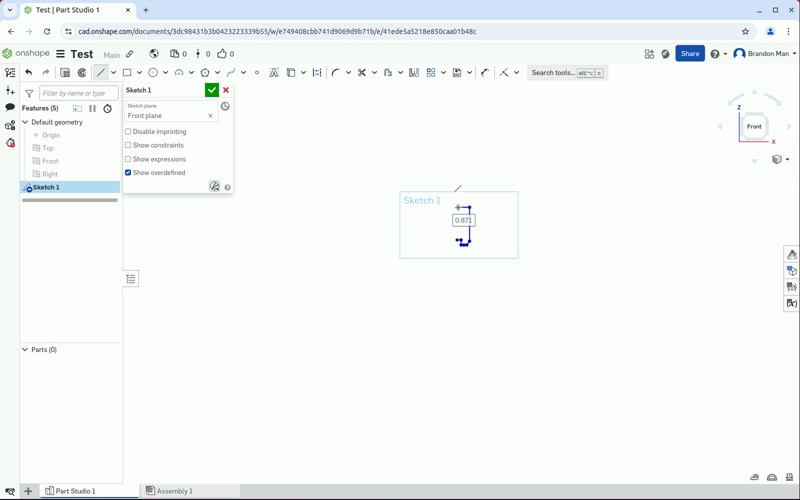
scroll(-6)
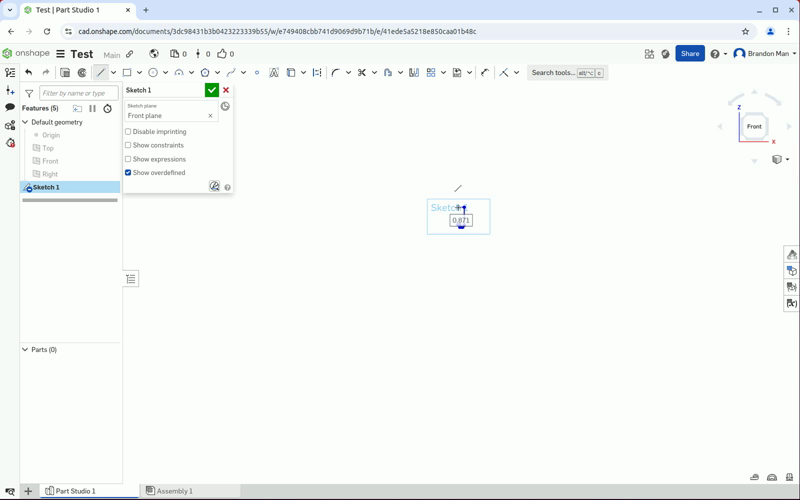
key_up(shift)
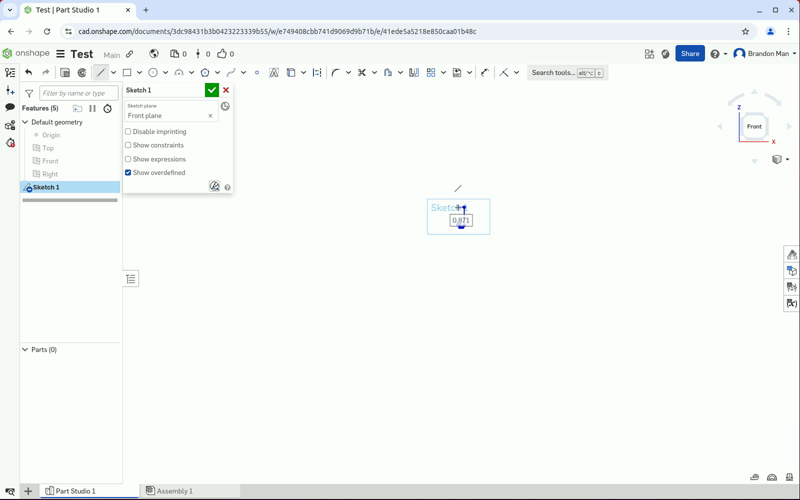
mouse_move(488, 207)
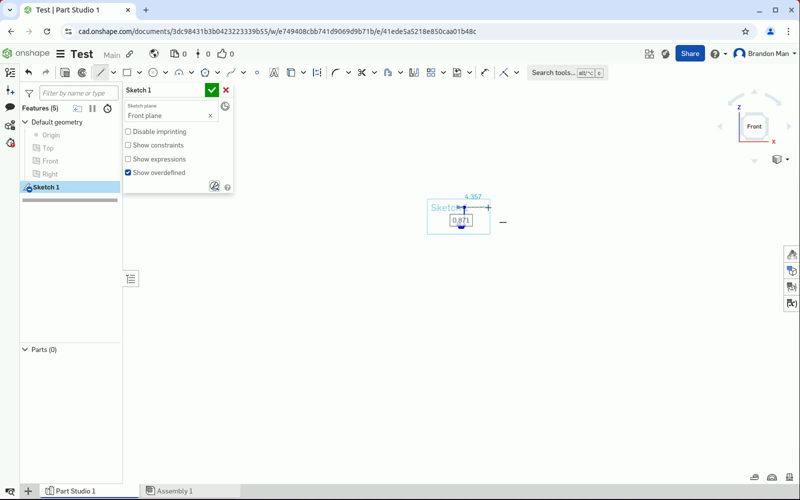
key_down(shift)
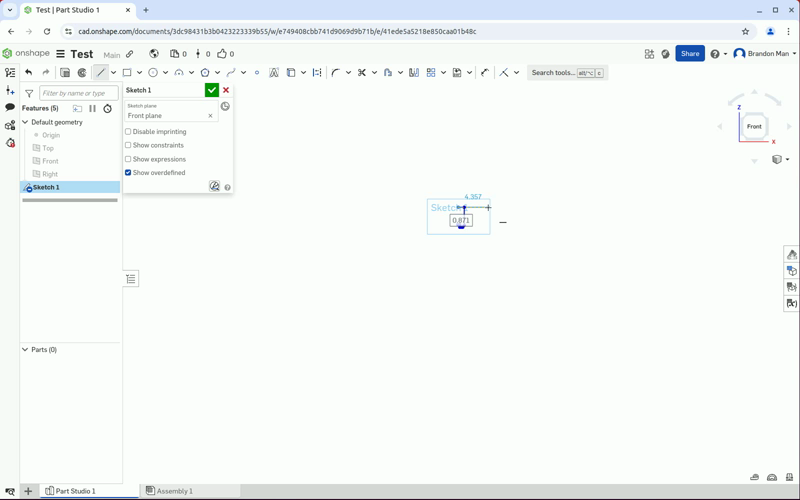
mouse_move(458, 225)
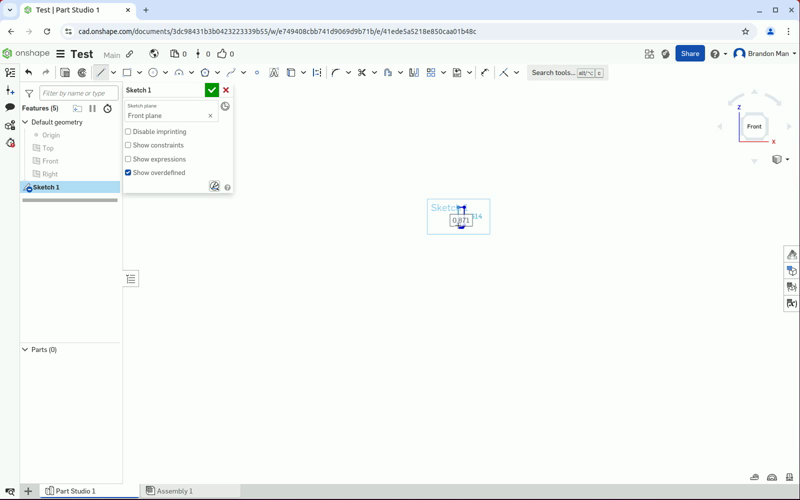
scroll(6)
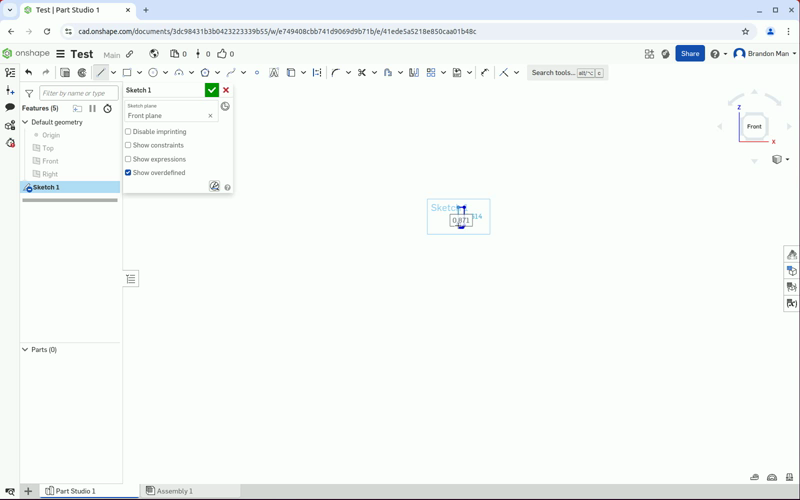
scroll(6)
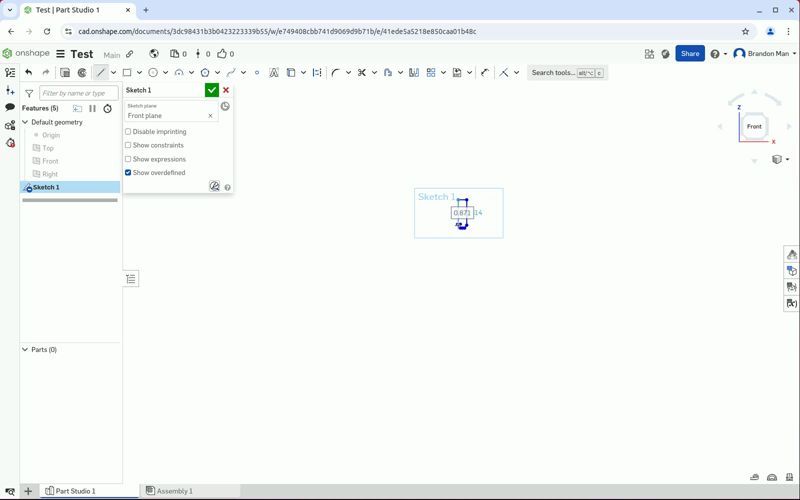
scroll(6)
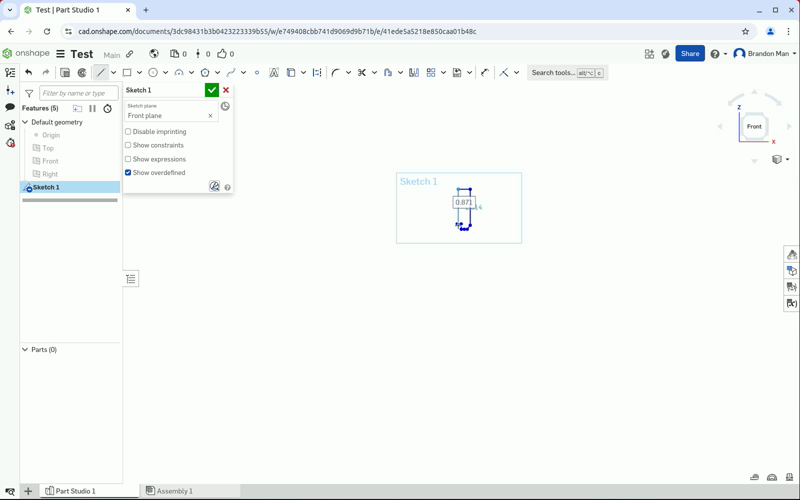
scroll(6)
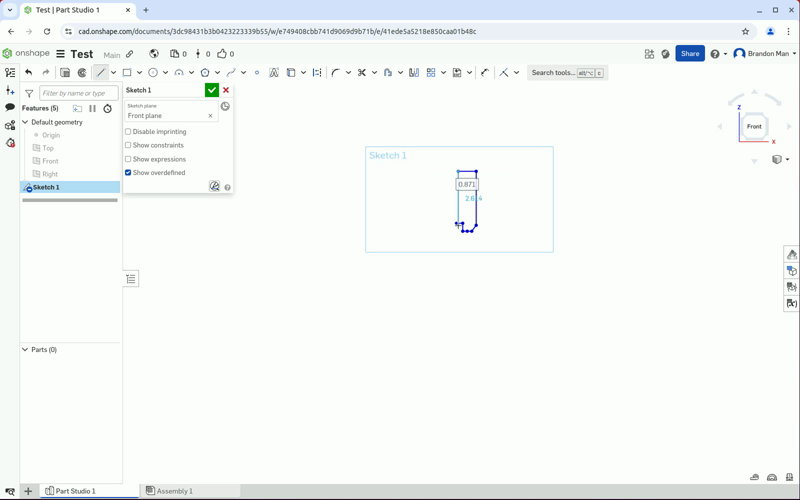
scroll(6)
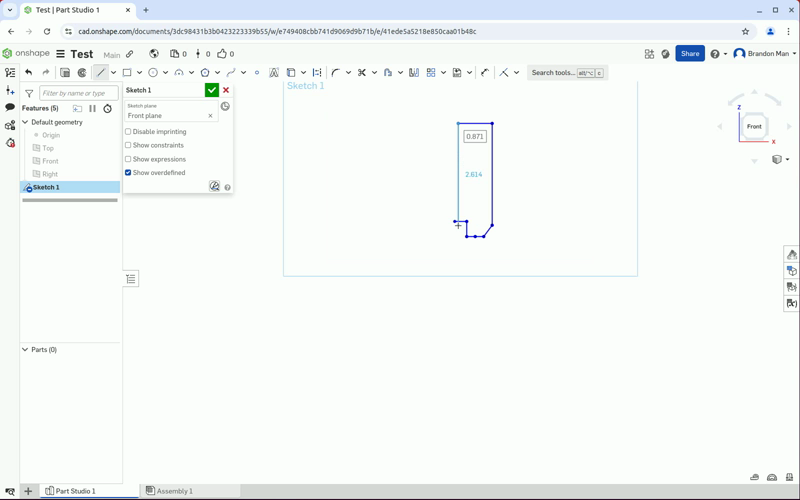
scroll(6)
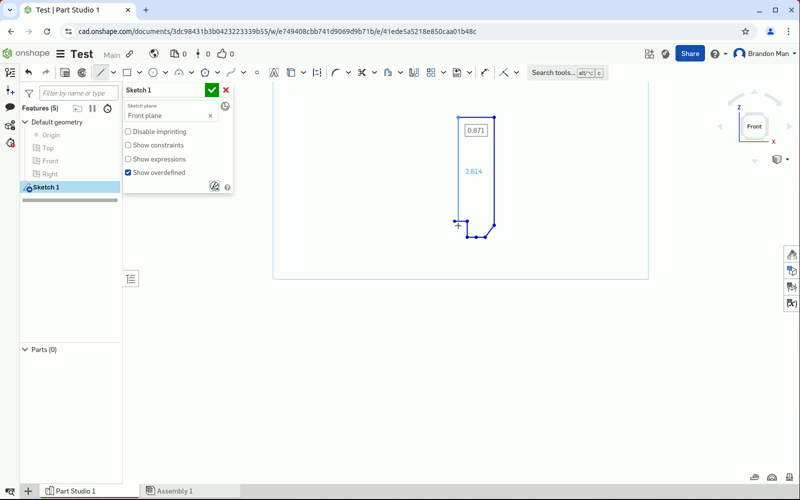
scroll(6)
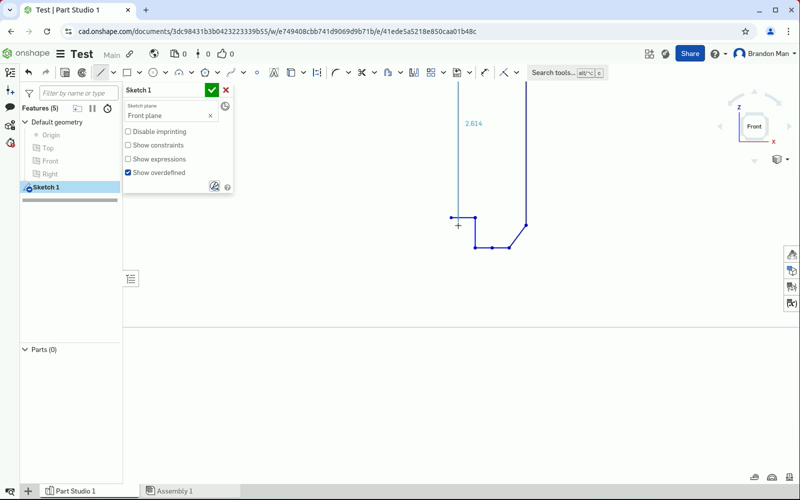
key_up(shift)
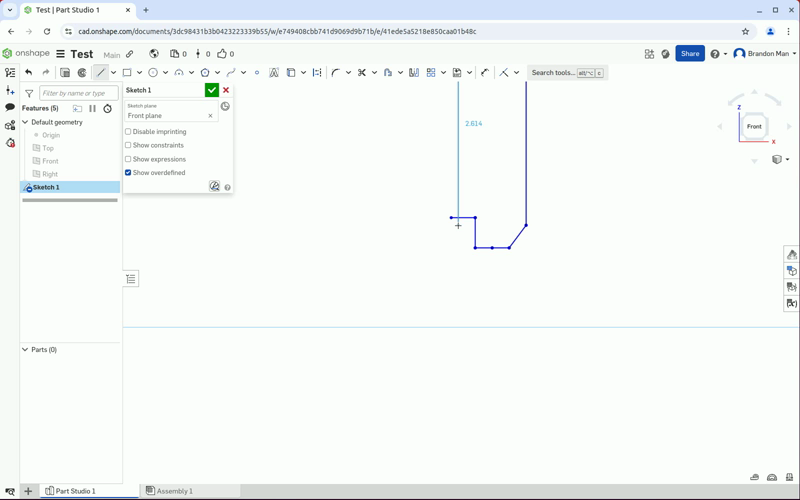
click(458, 225)
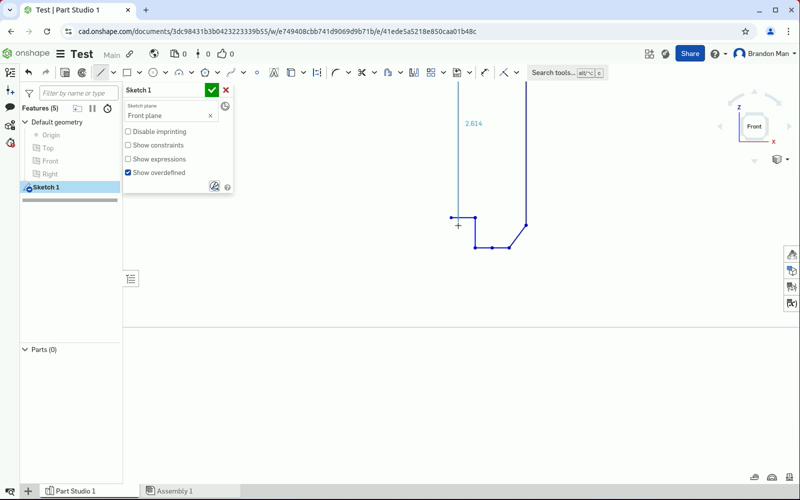
scroll(-6)
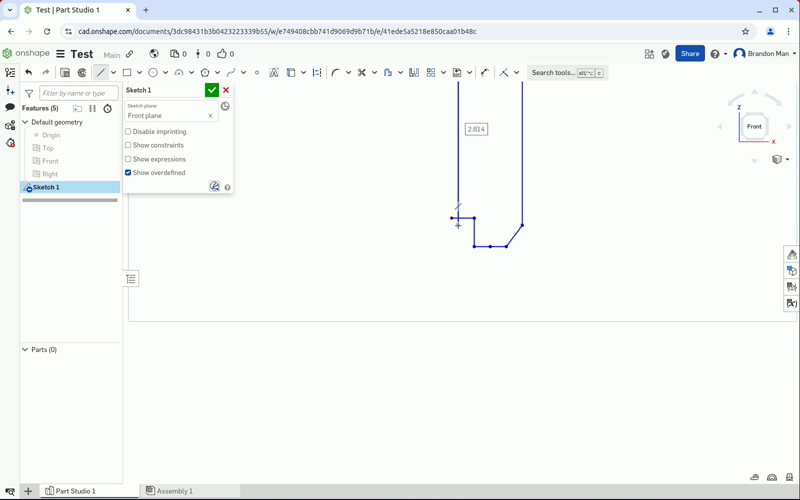
scroll(-6)
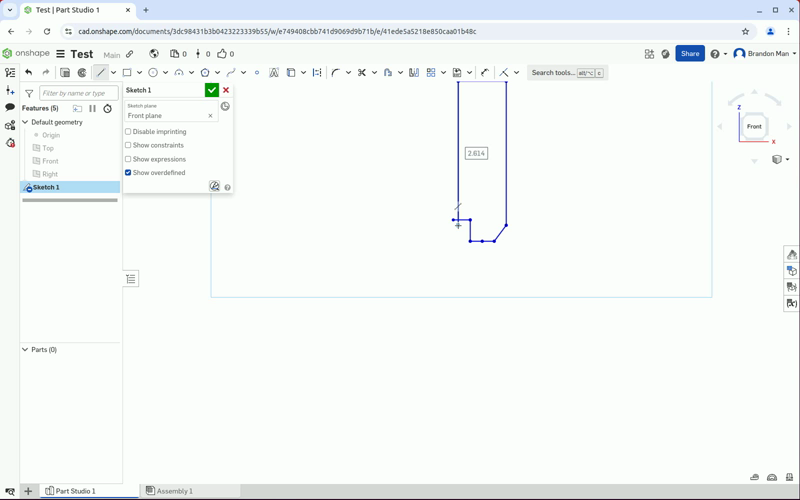
scroll(-6)
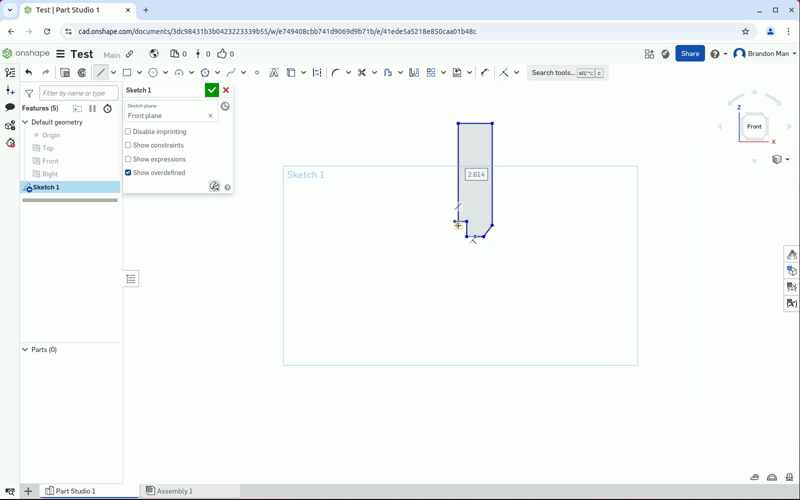
scroll(-6)
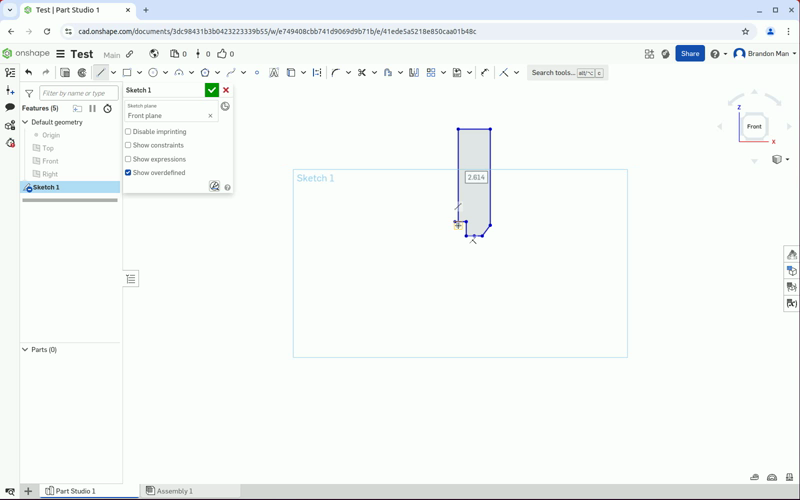
scroll(-6)
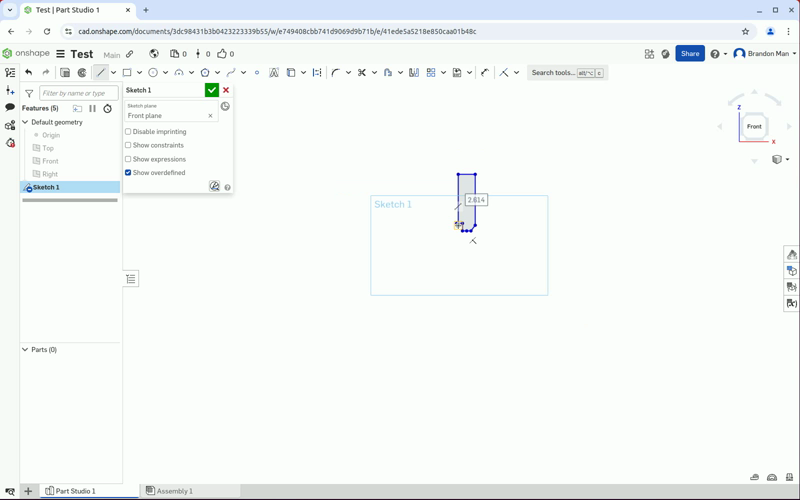
scroll(-6)
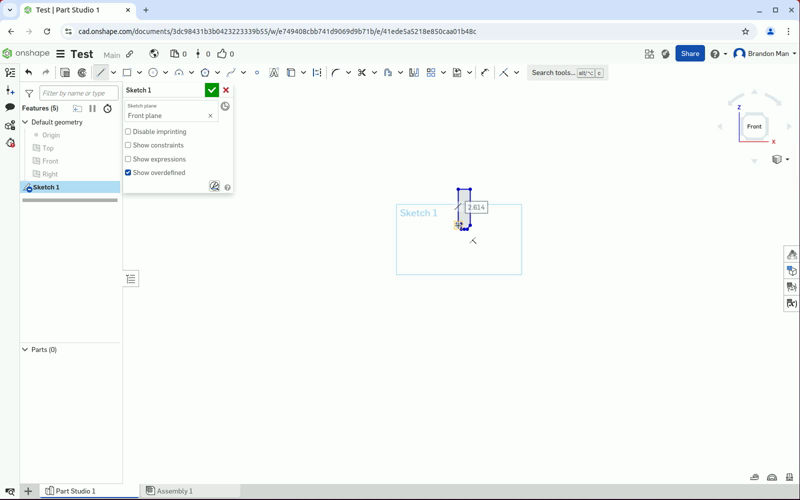
scroll(-6)
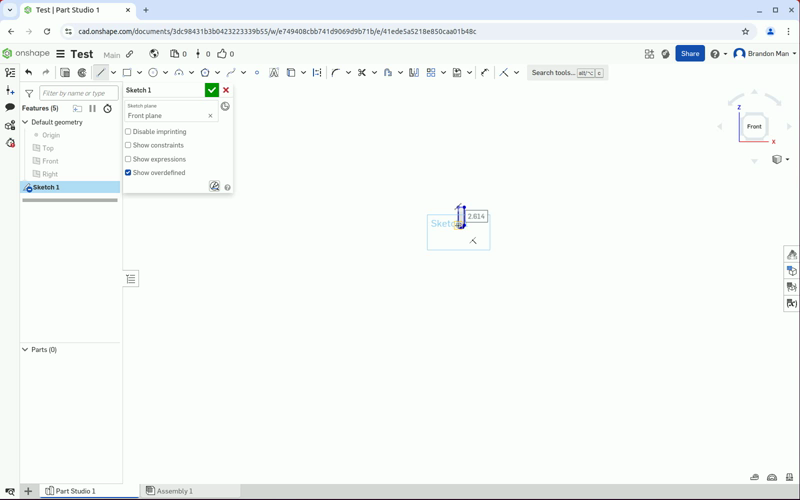
key(esc)
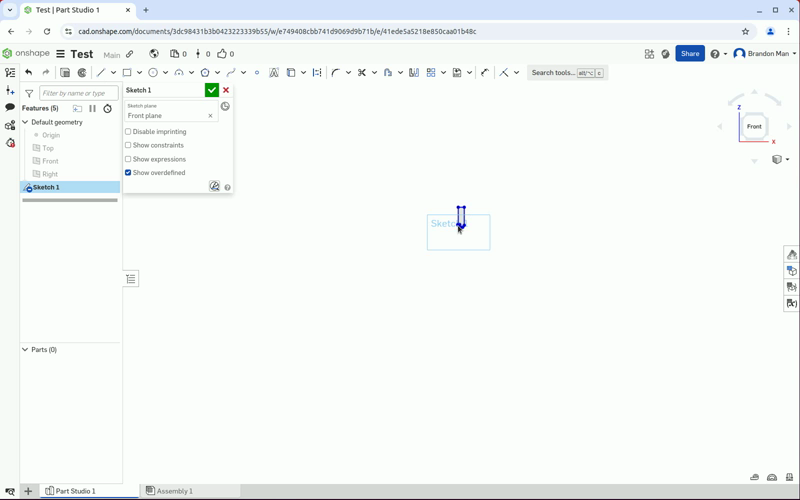
mouse_move(464, 223)
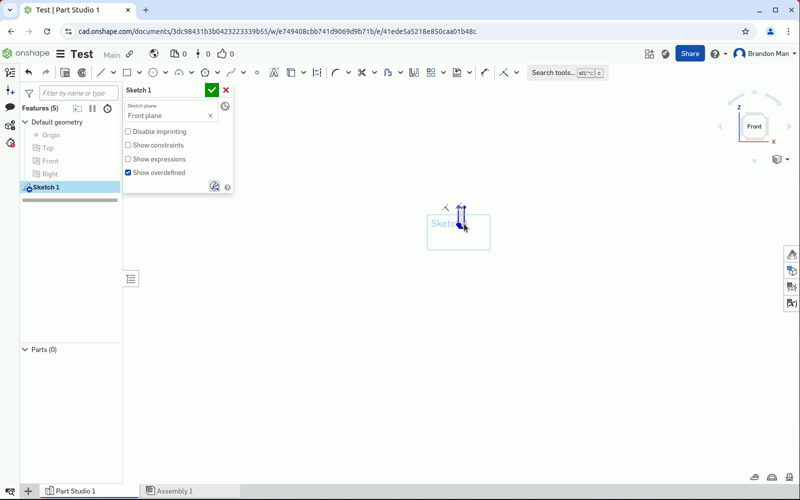
scroll(6)
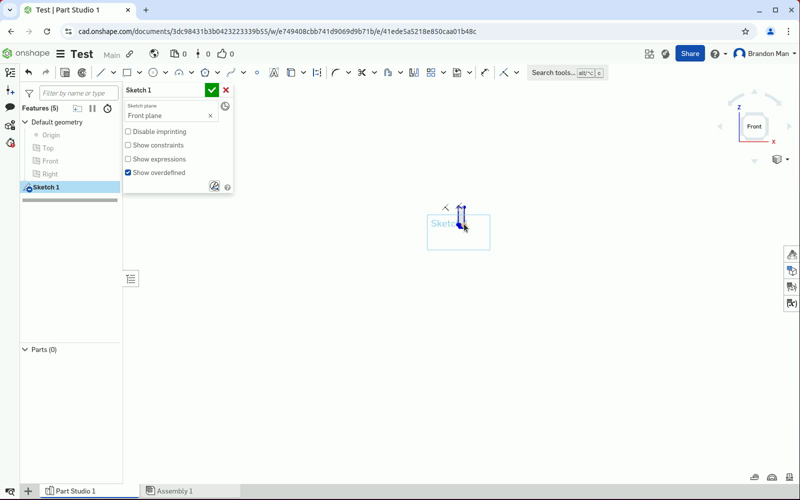
scroll(6)
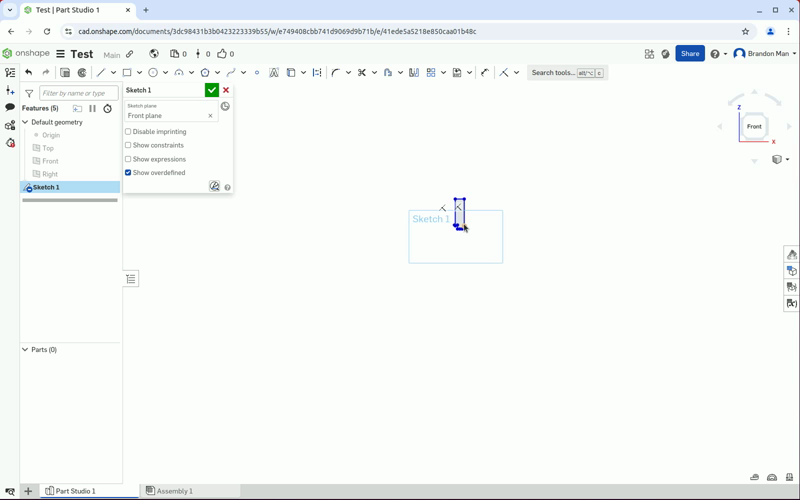
scroll(6)
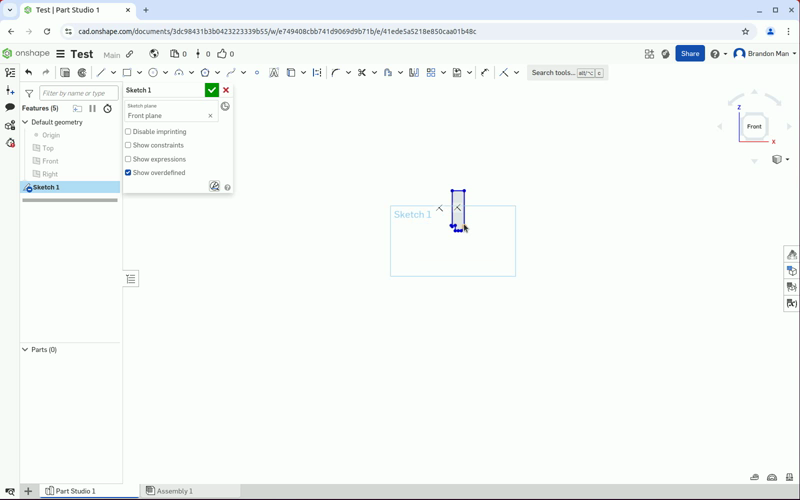
scroll(6)
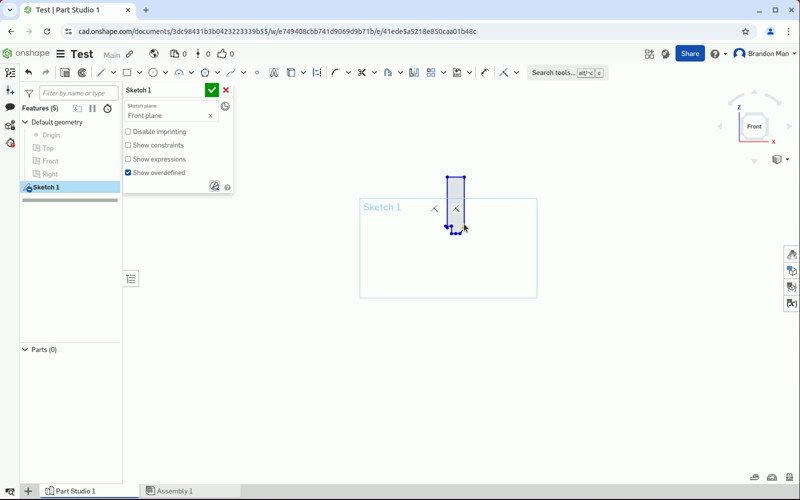
scroll(6)
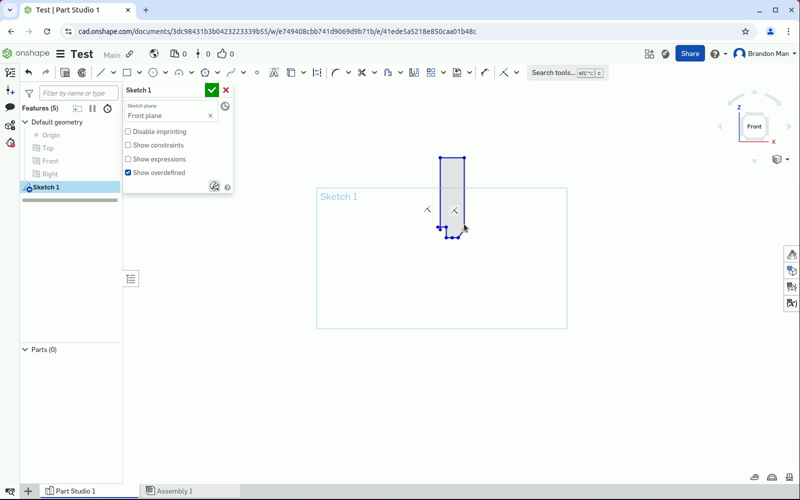
scroll(6)
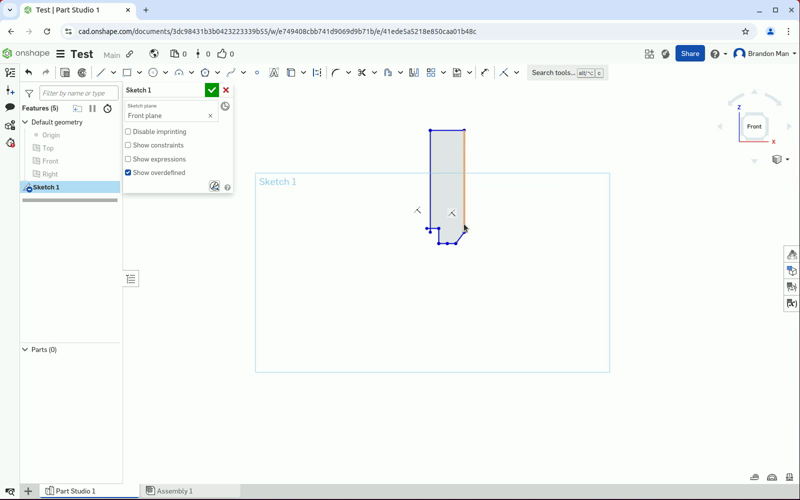
scroll(6)
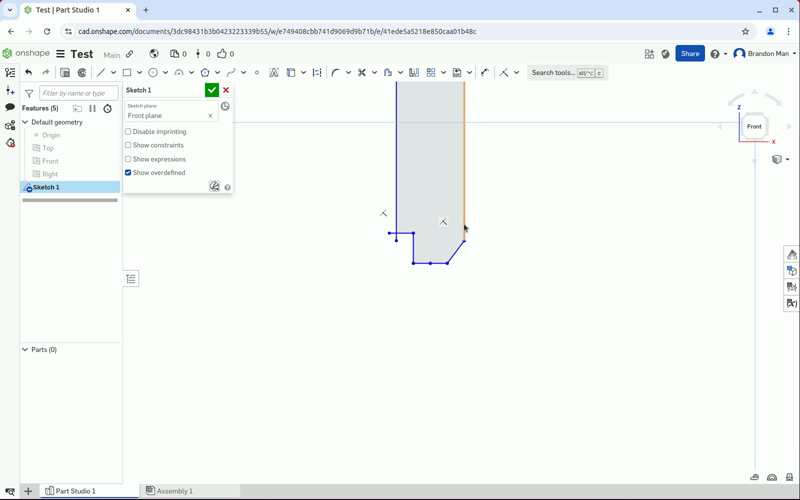
click(464, 223)
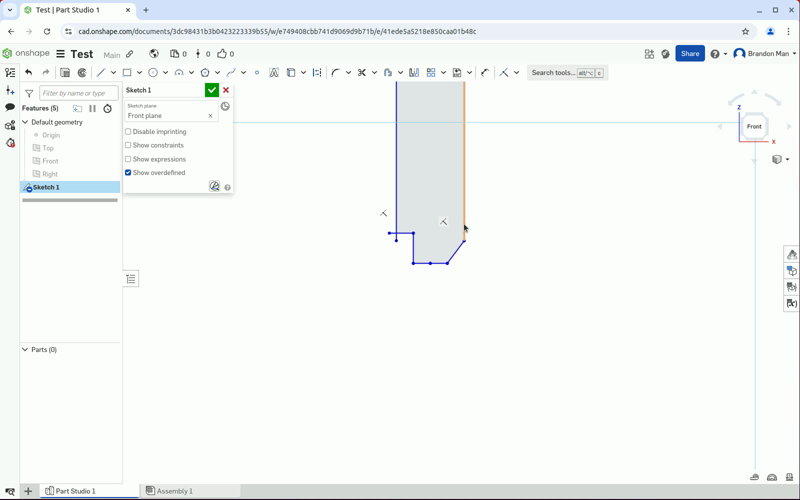
scroll(-6)
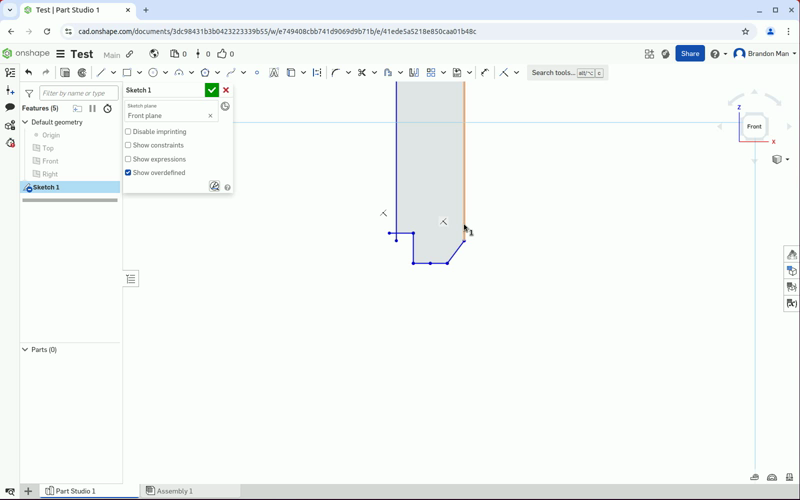
scroll(-6)
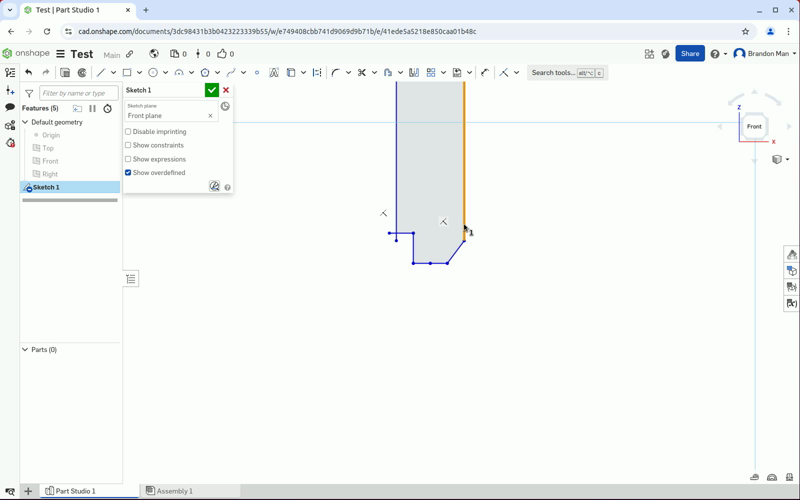
scroll(-6)
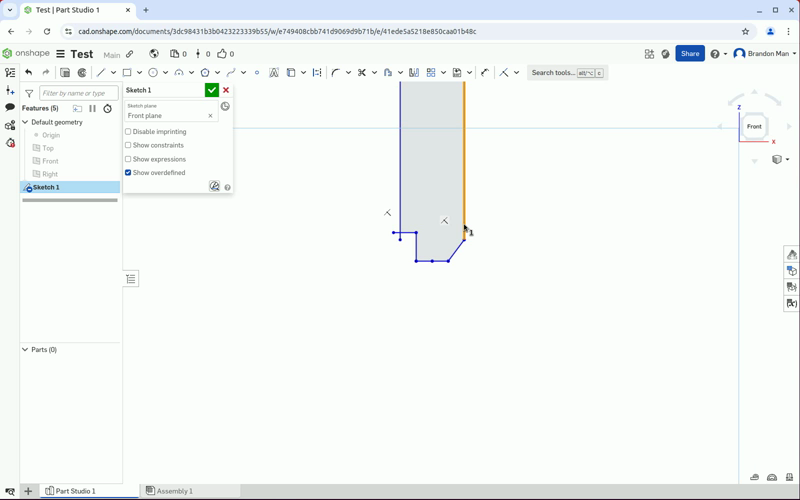
scroll(-6)
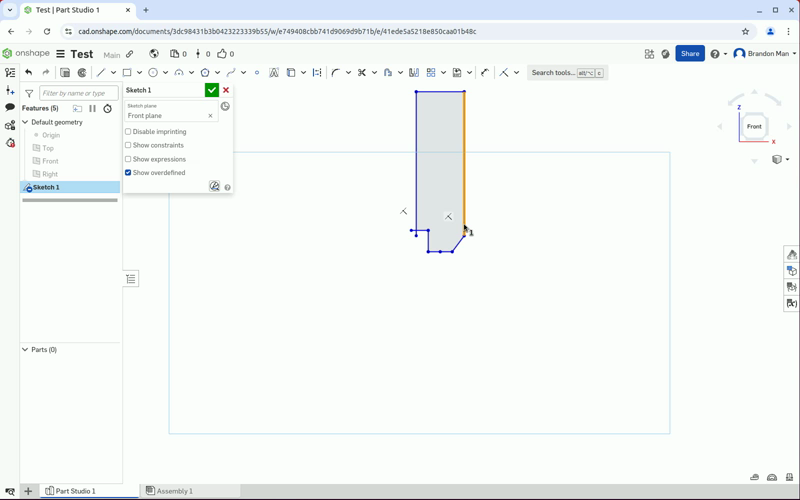
scroll(-6)
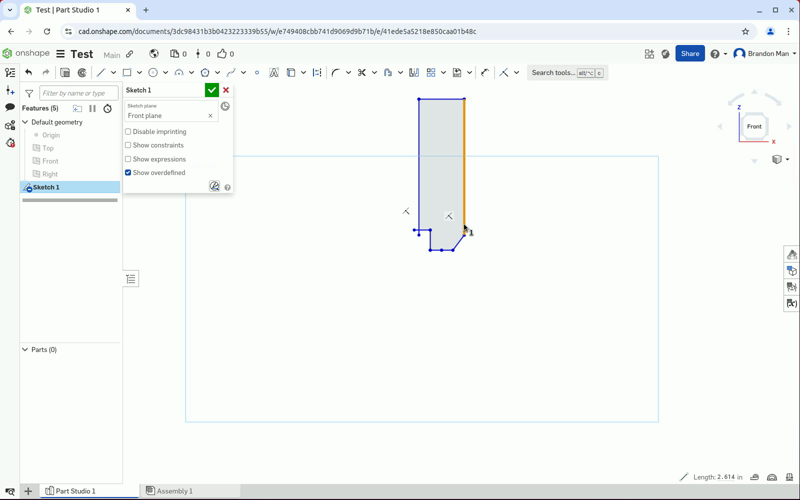
scroll(-6)
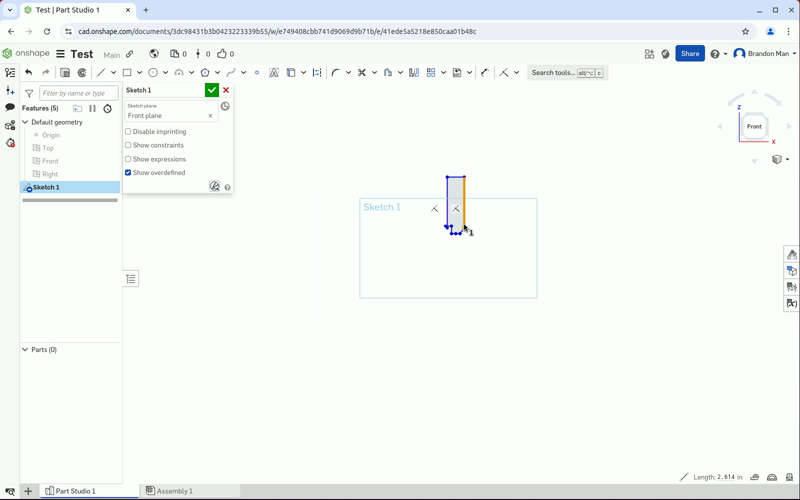
scroll(-6)
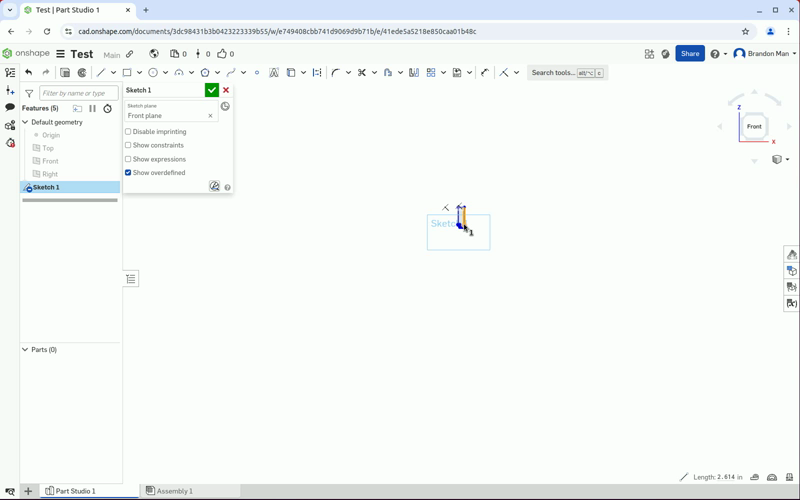
mouse_move(73, 352)
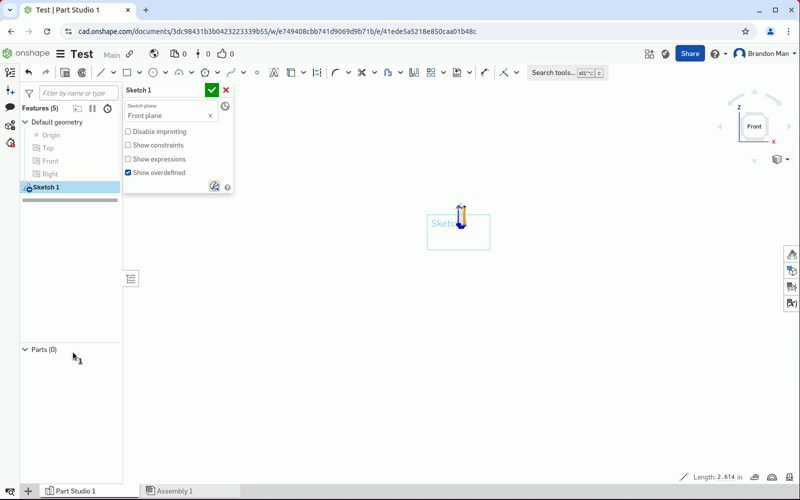
key(shift+y)
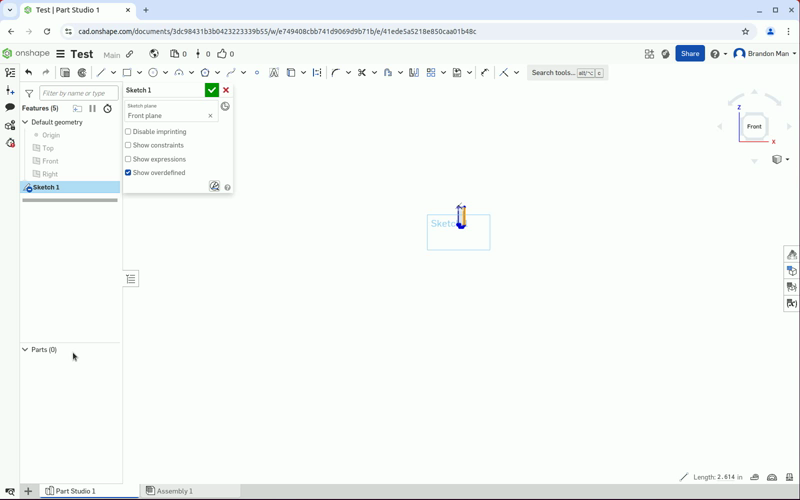
key(shift+e)
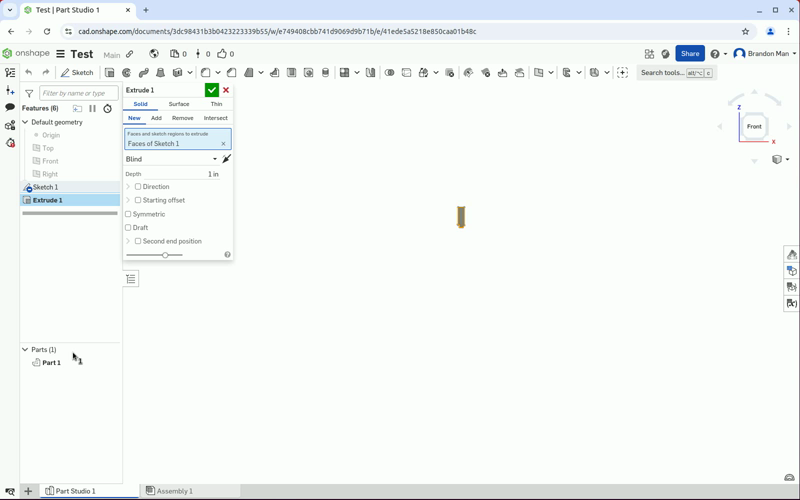
mouse_move(143, 106)
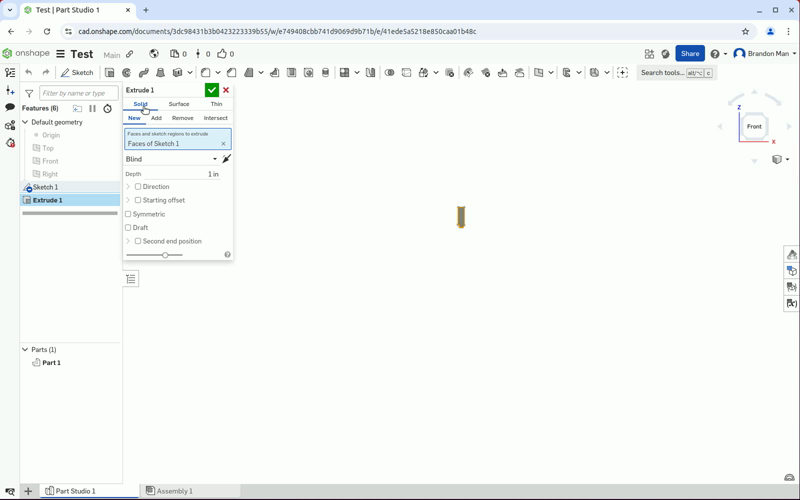
click(143, 106)
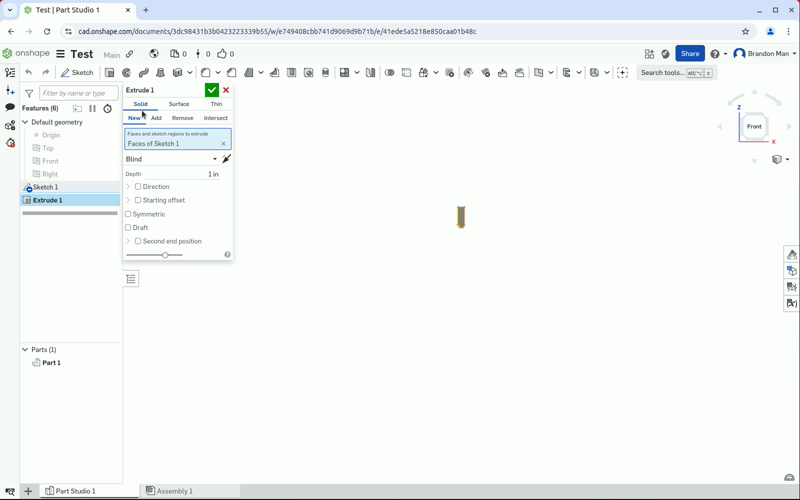
mouse_move(137, 120)
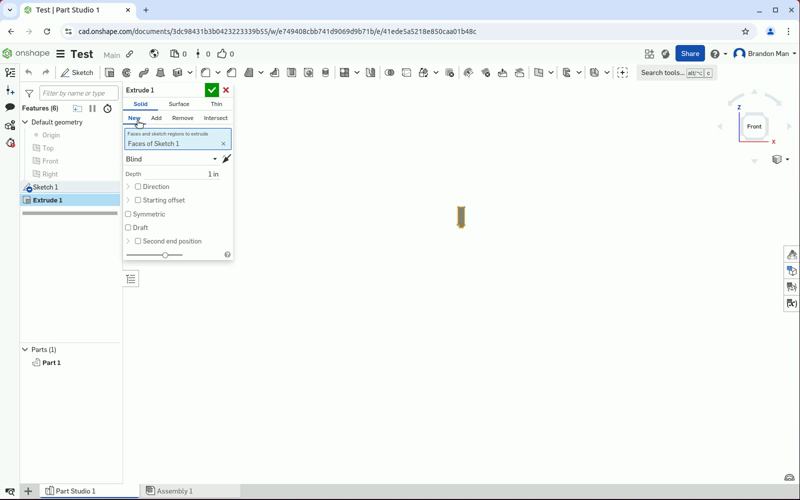
click(137, 120)
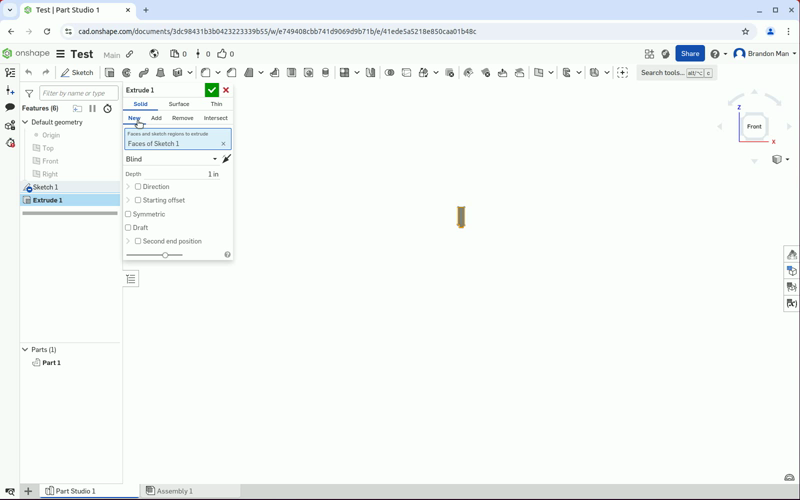
key(tab, 4)
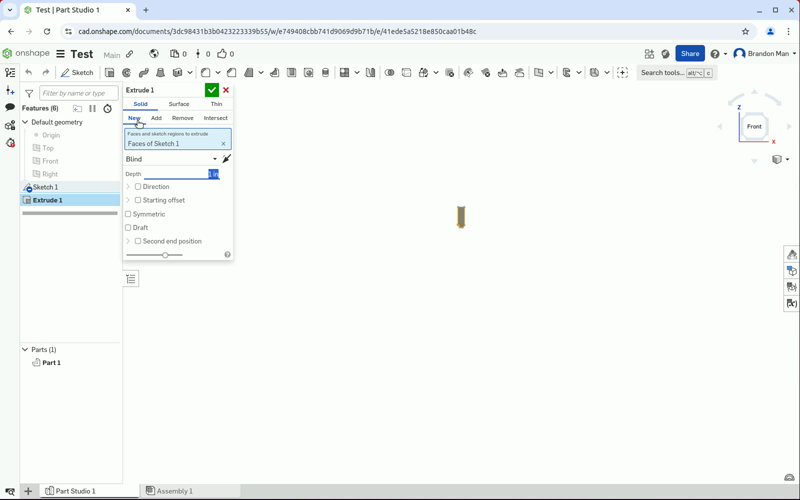
text(0.722)
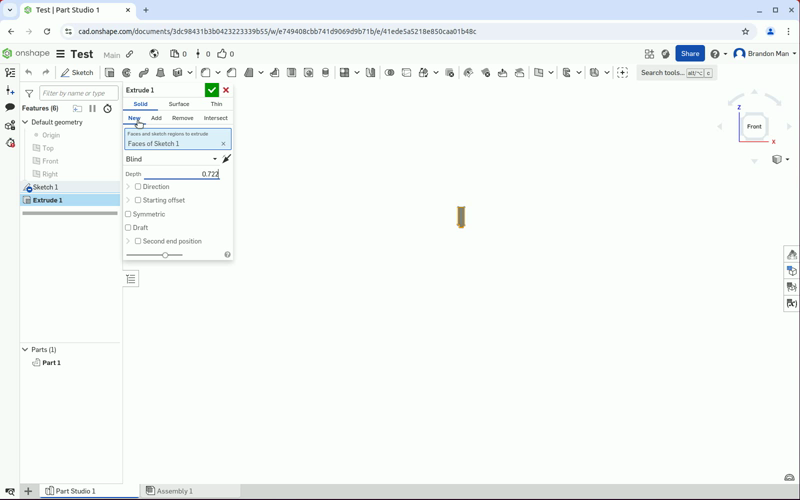
key(enter)
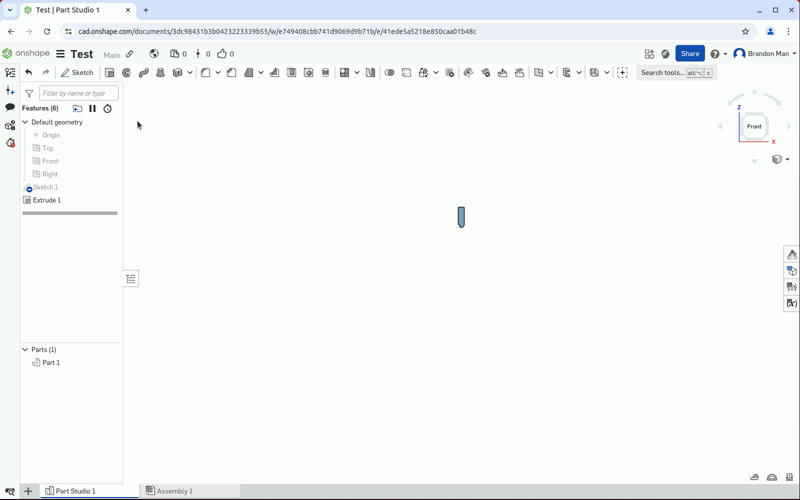
key(shift+h)
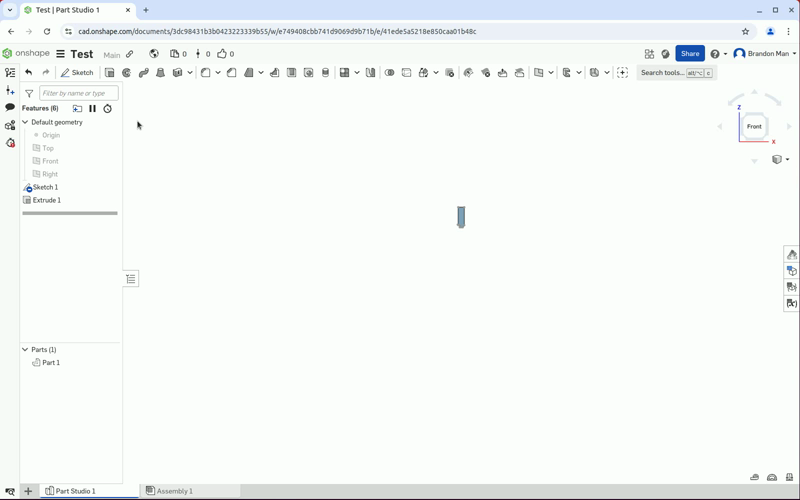
key(shift+h)
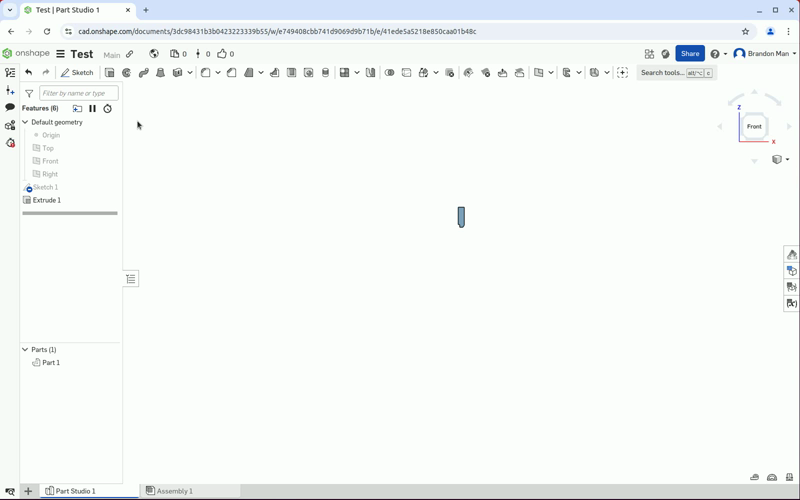
mouse_move(73, 189)
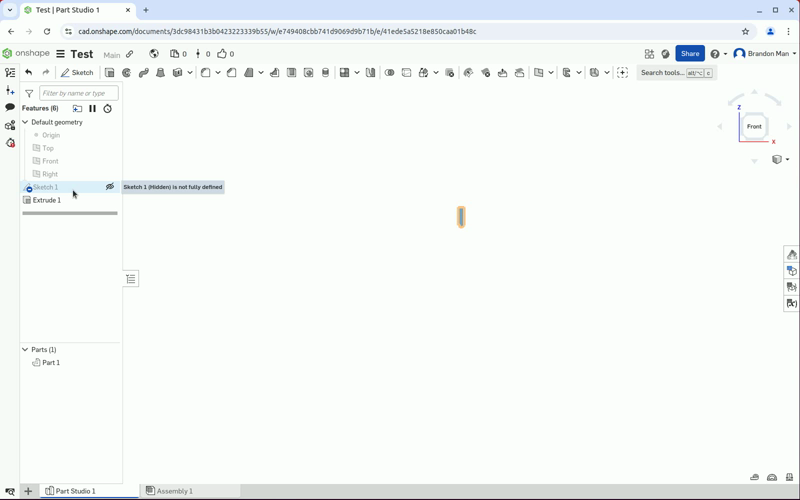
click(73, 189)
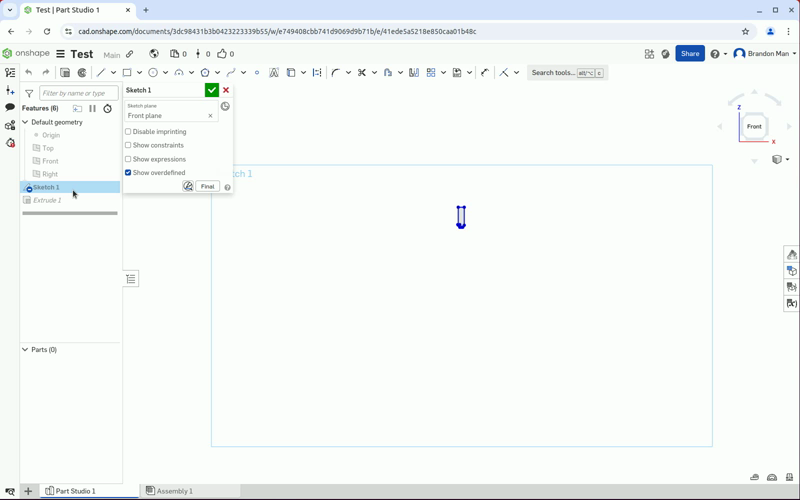
mouse_move(229, 92)
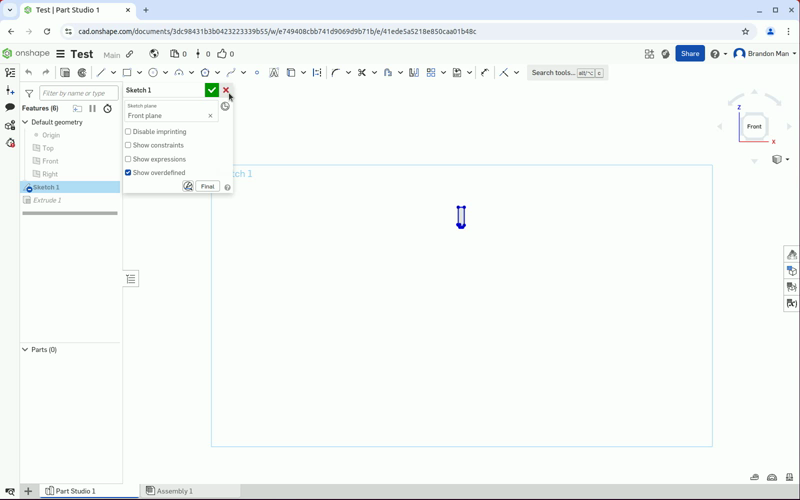
click(229, 92)
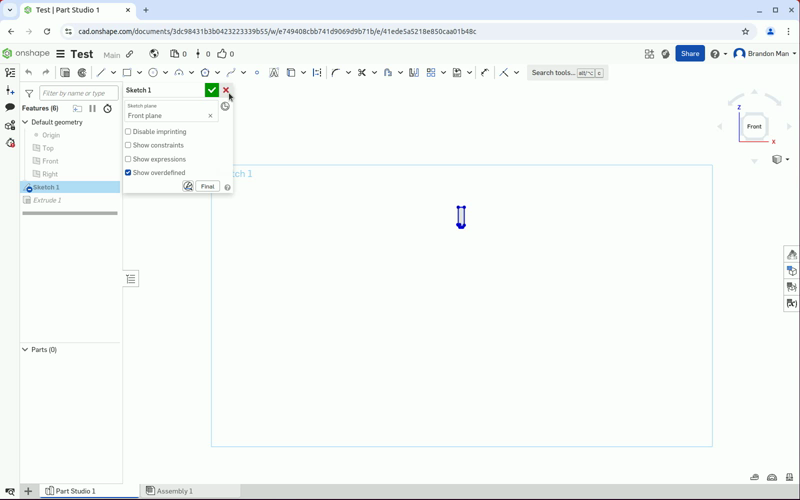
key(shift+s)
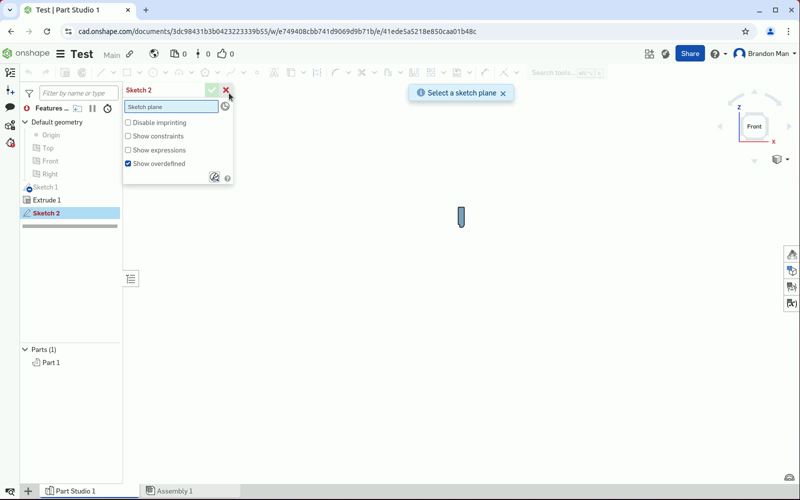
mouse_move(73, 163)
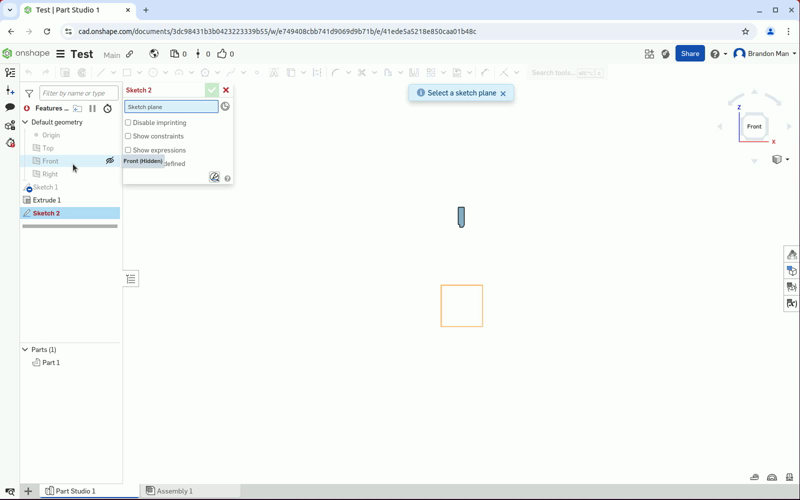
click(73, 163)
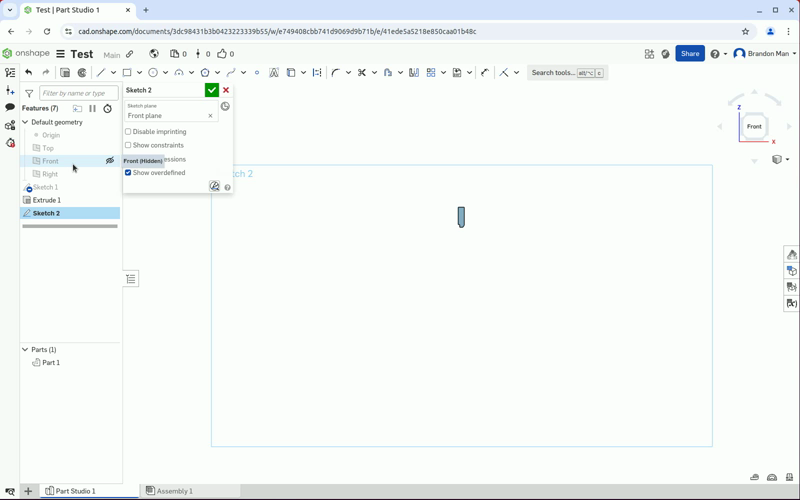
mouse_move(73, 352)
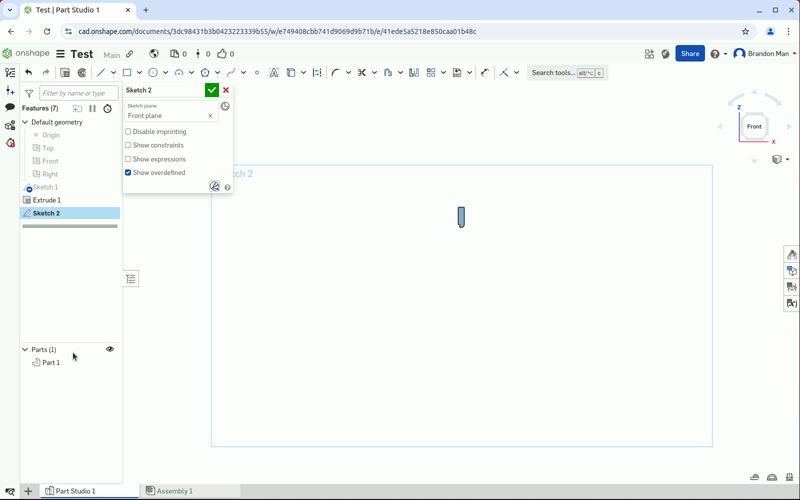
key(y)
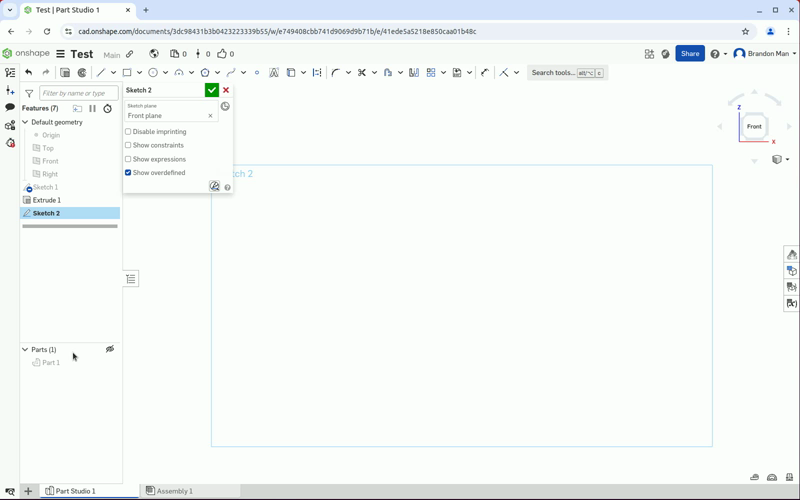
key(l)
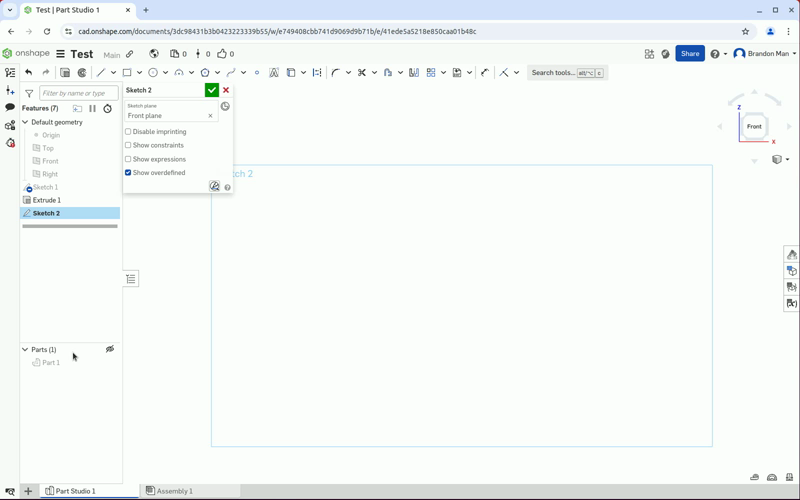
key_down(shift)
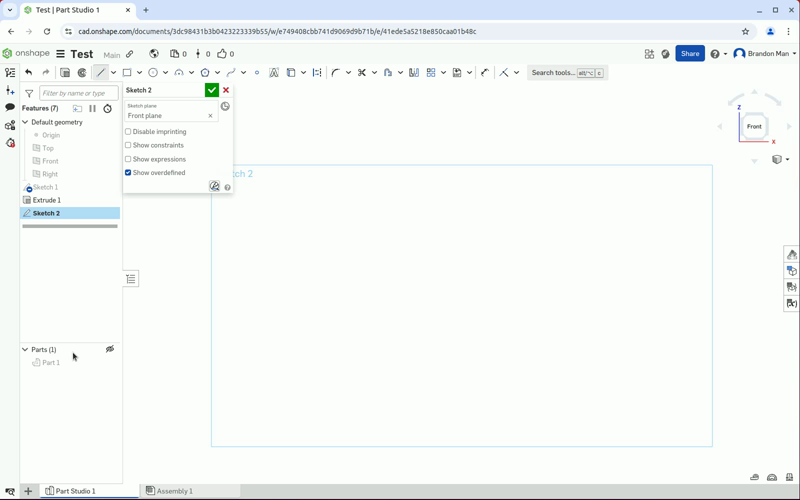
mouse_move(441, 282)
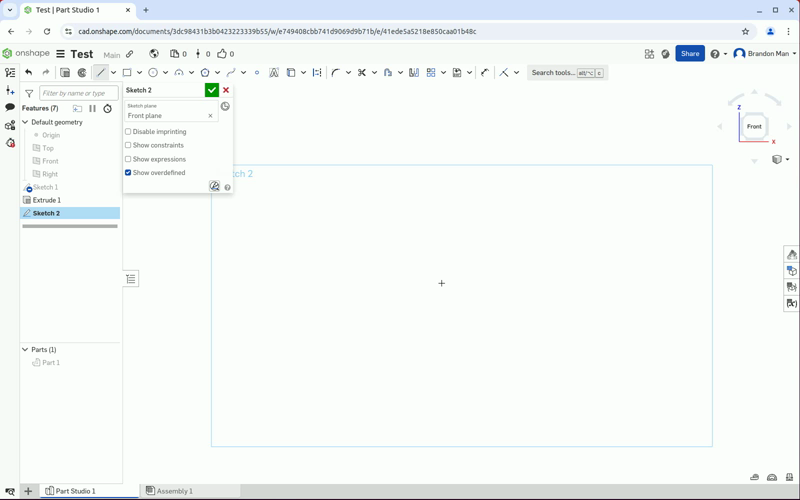
click(441, 282)
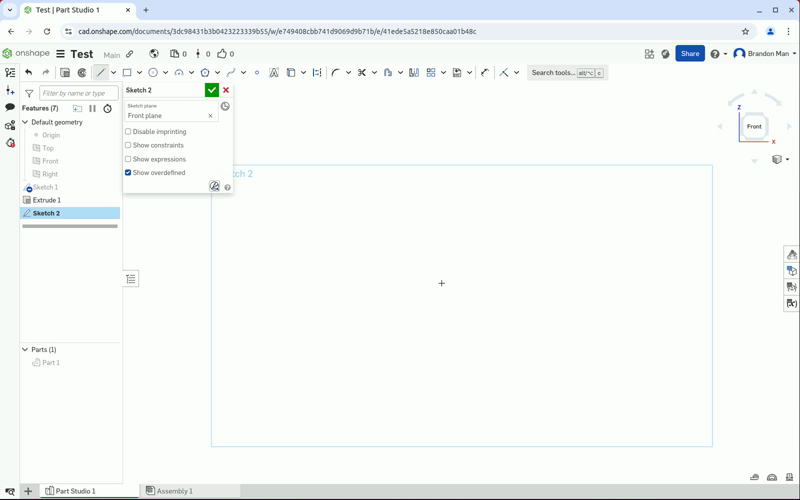
key_up(shift)
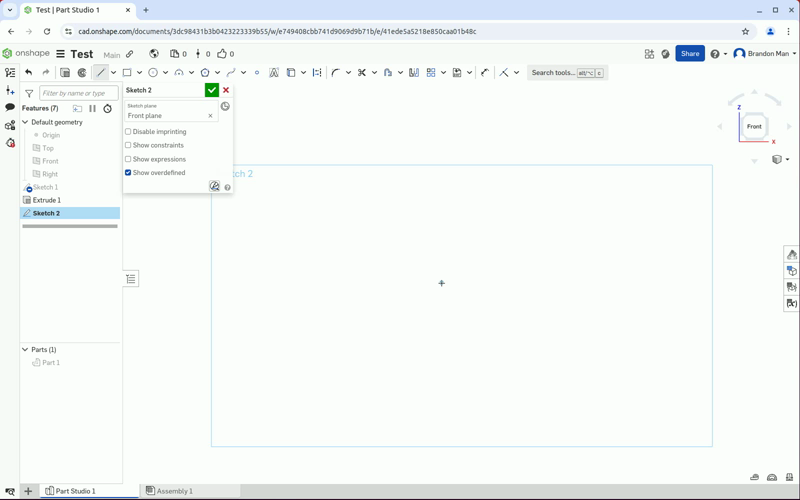
key_down(shift)
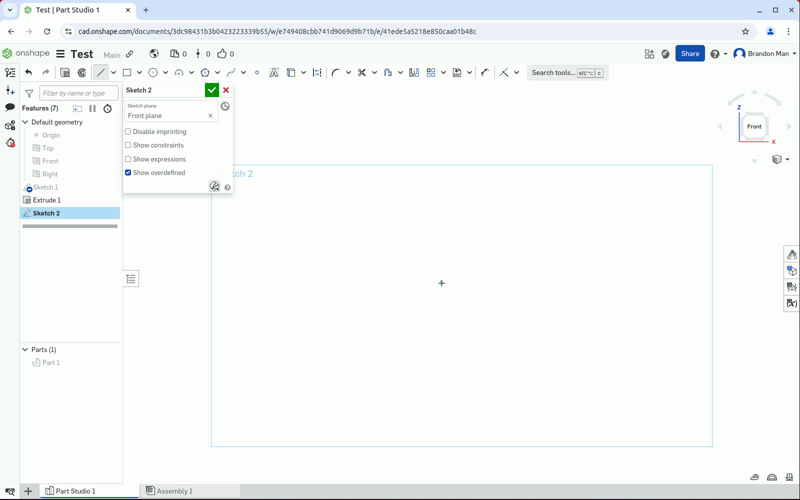
mouse_move(471, 282)
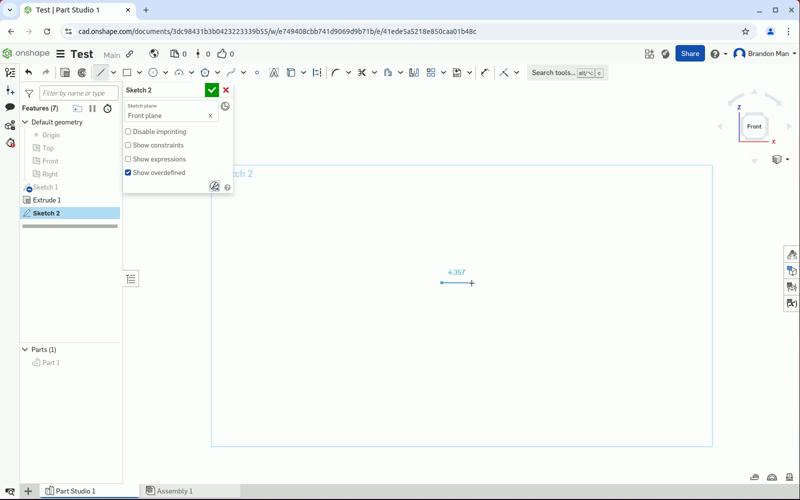
mouse_move(480, 282)
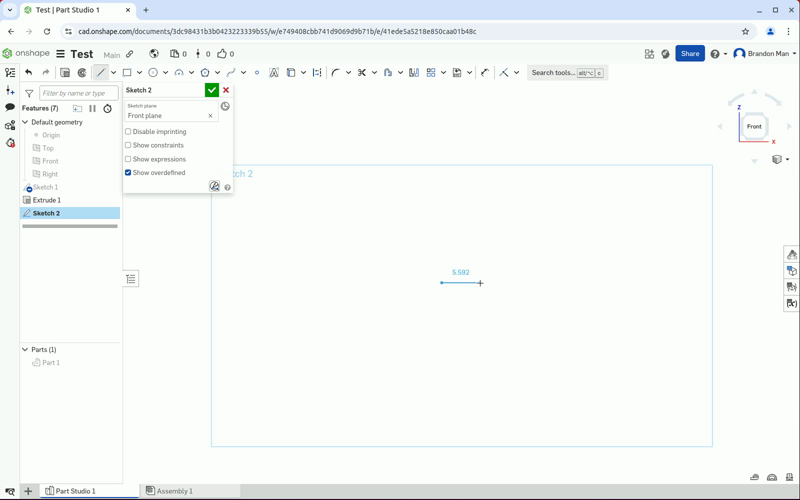
click(480, 282)
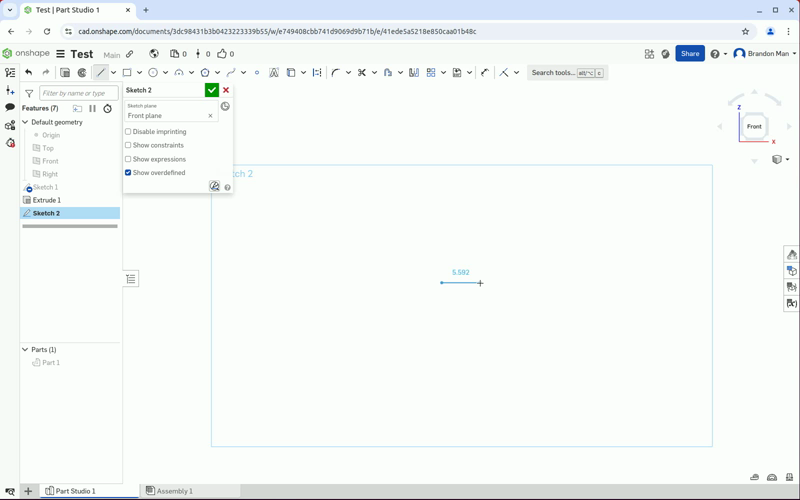
key_up(shift)
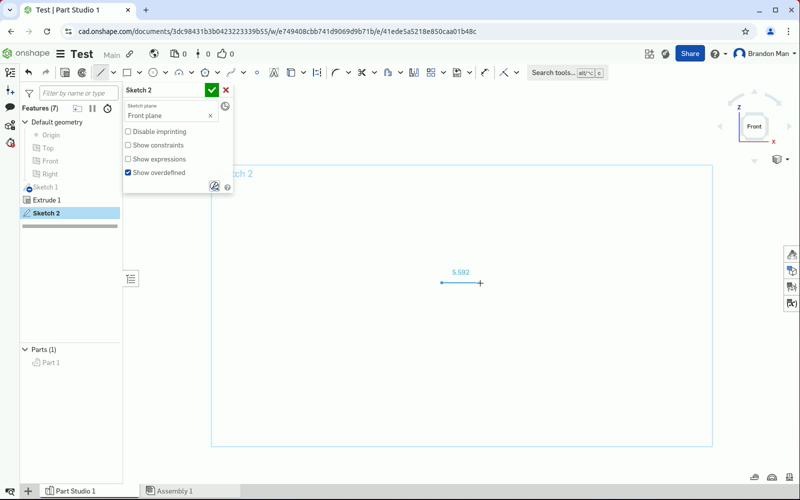
key_down(shift)
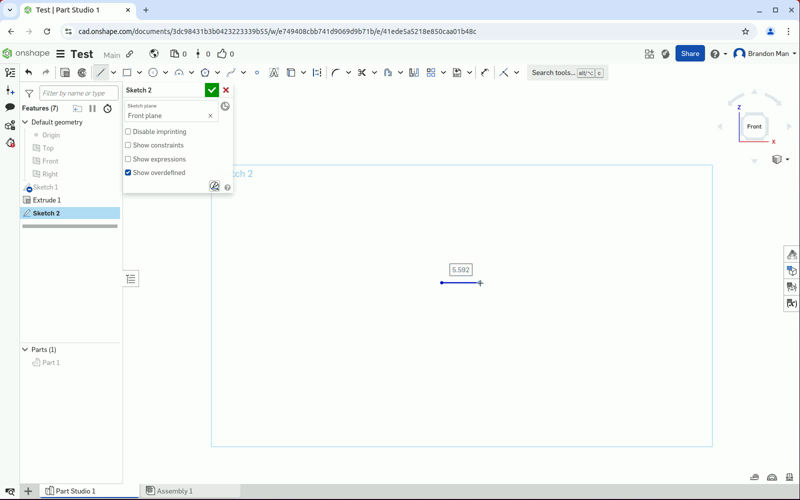
mouse_move(510, 282)
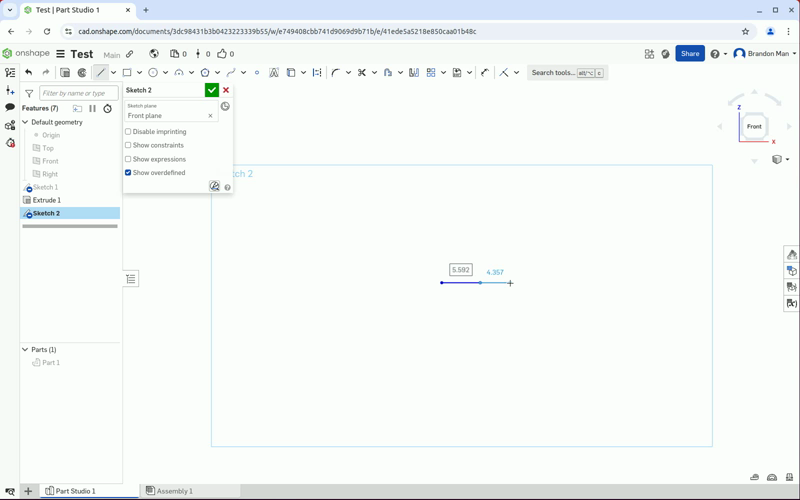
mouse_move(480, 263)
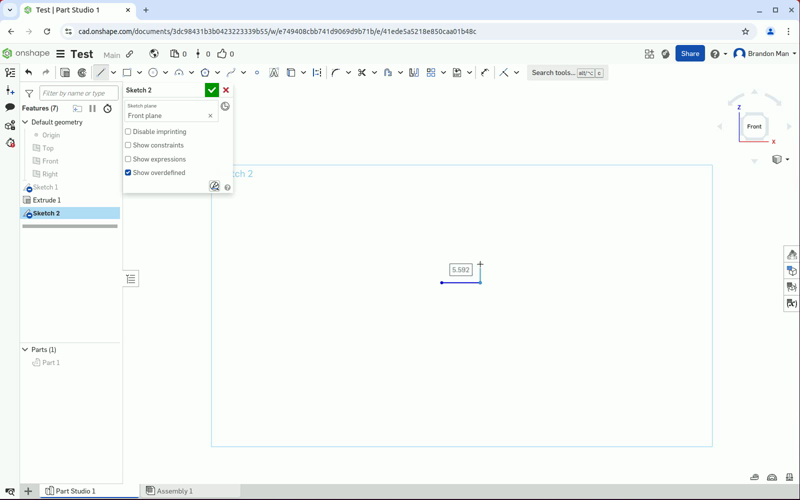
click(480, 263)
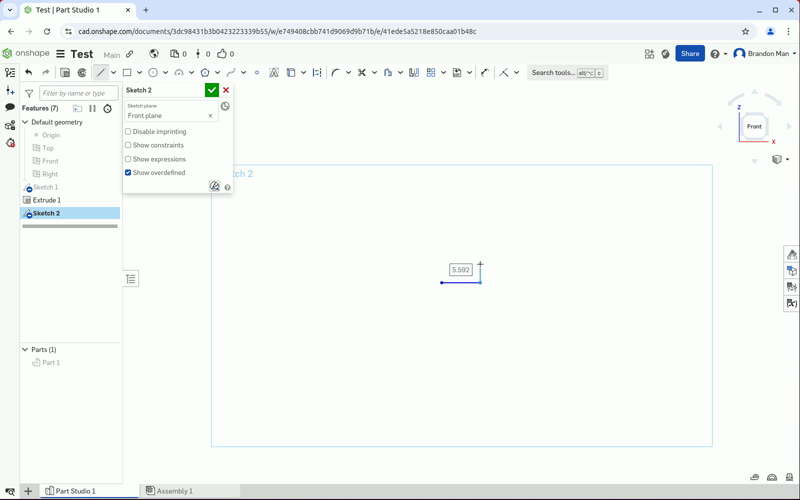
key_up(shift)
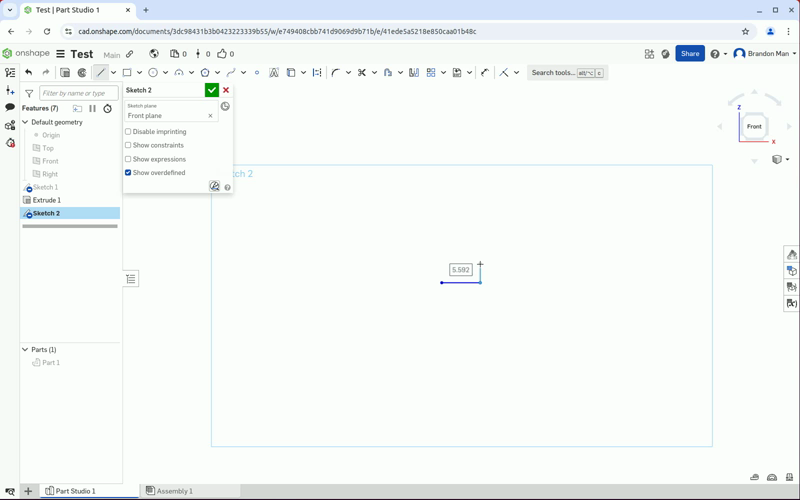
key_down(shift)
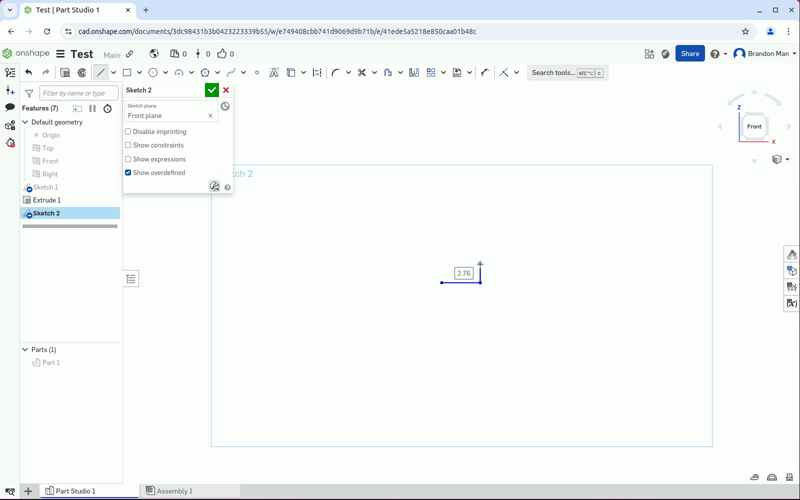
mouse_move(510, 263)
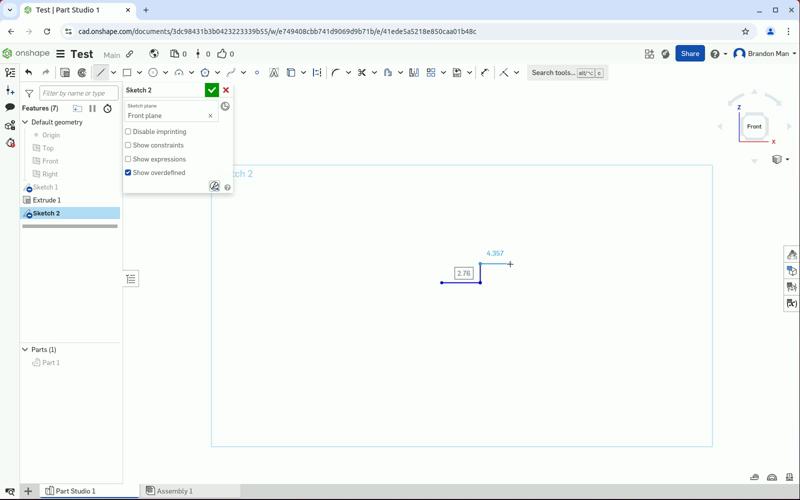
mouse_move(441, 263)
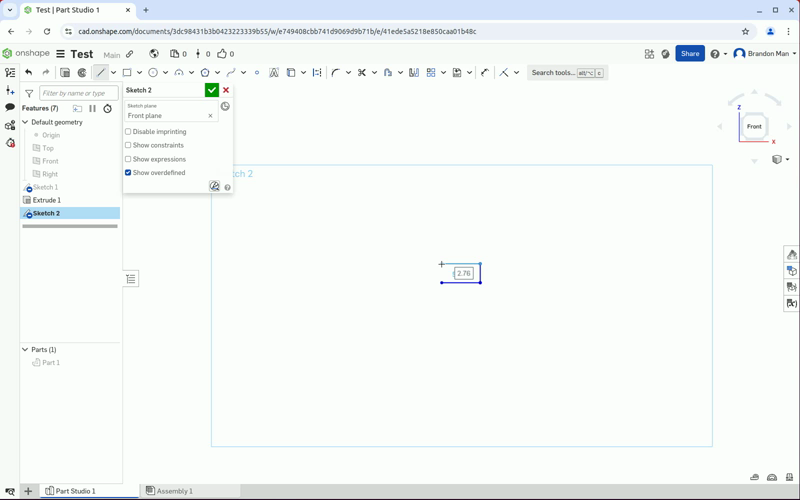
click(441, 263)
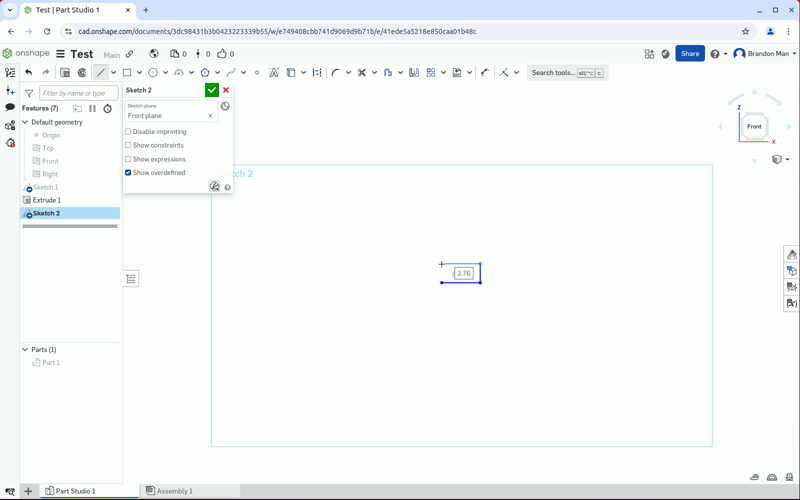
key_up(shift)
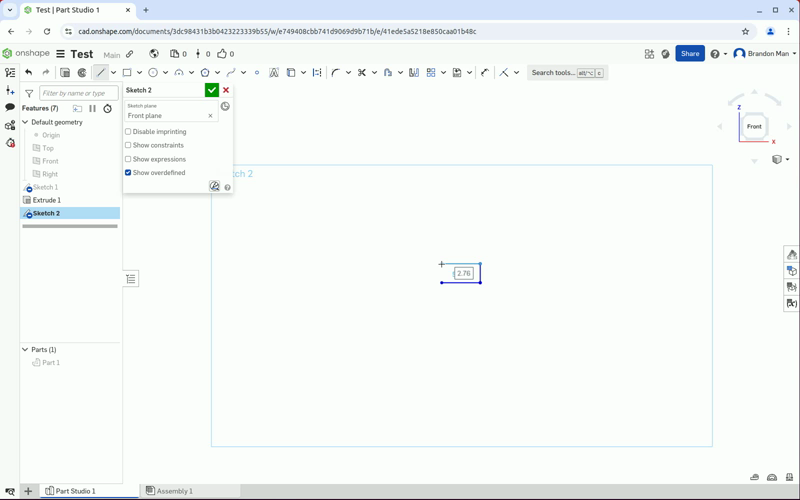
mouse_move(471, 263)
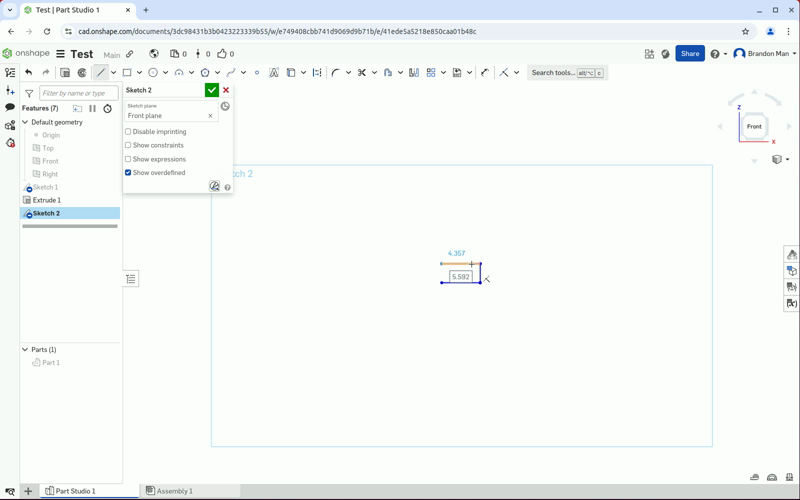
key_down(shift)
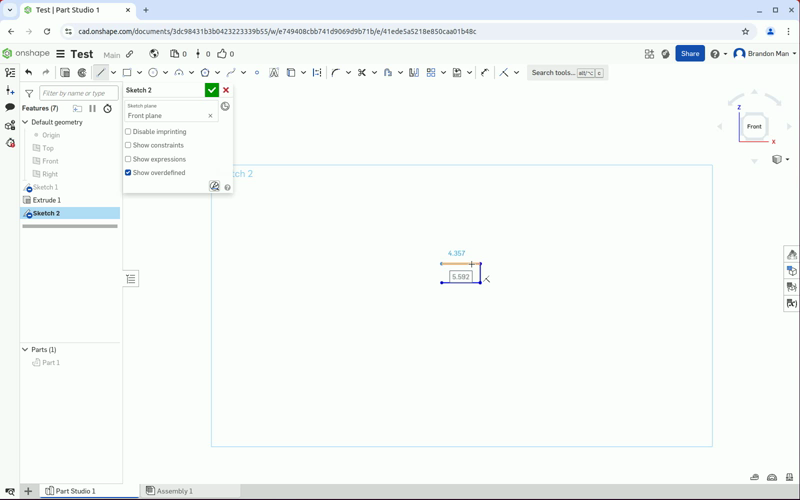
mouse_move(441, 282)
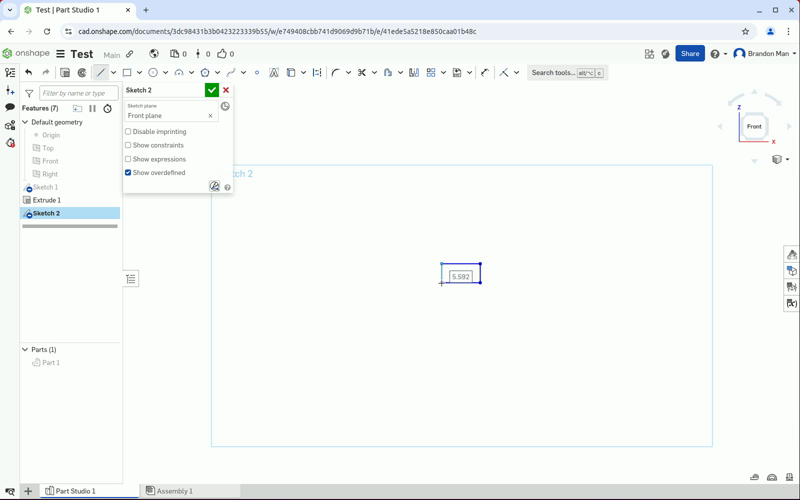
key_up(shift)
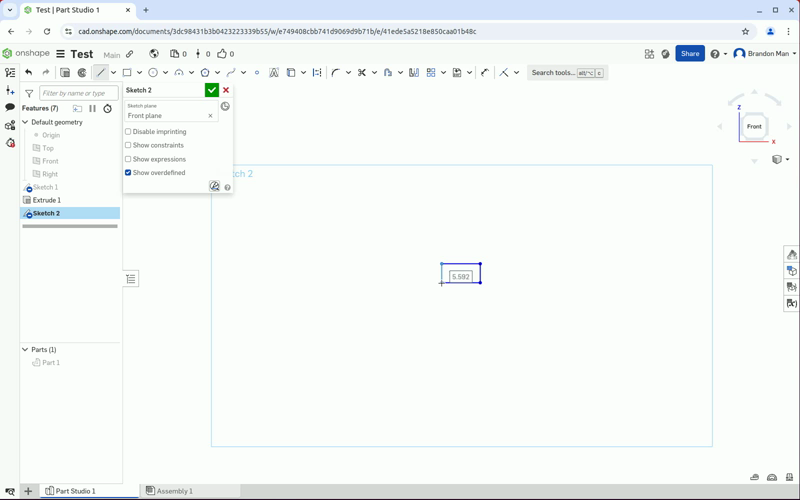
click(441, 282)
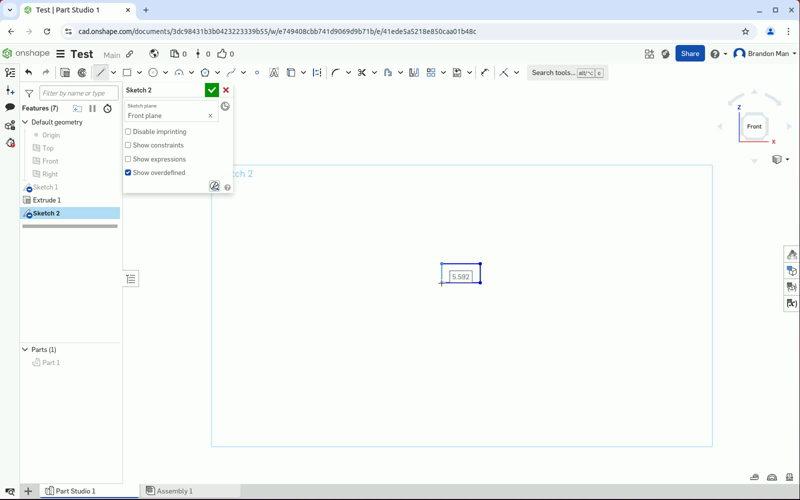
key(esc)
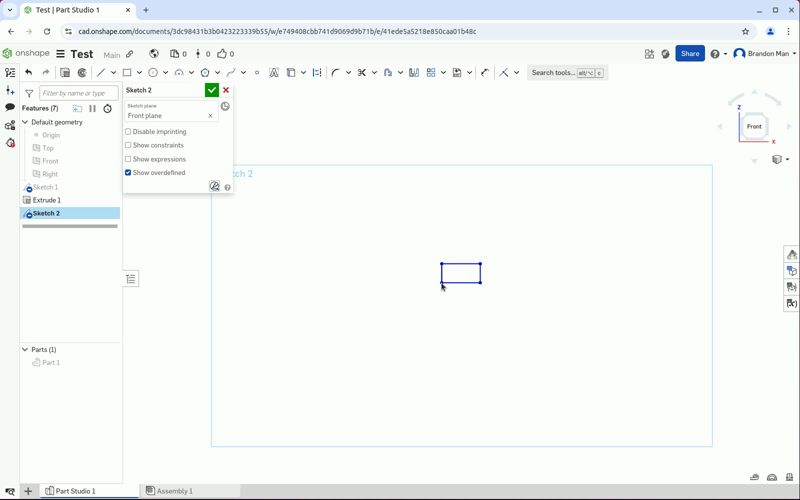
mouse_move(468, 277)
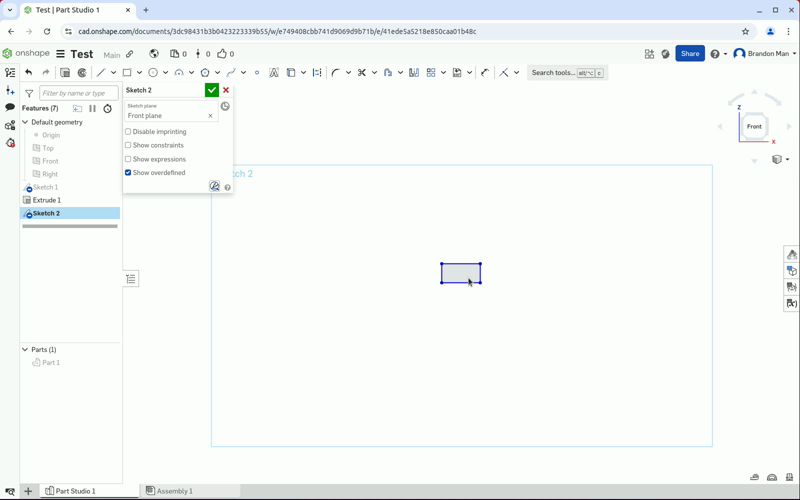
scroll(6)
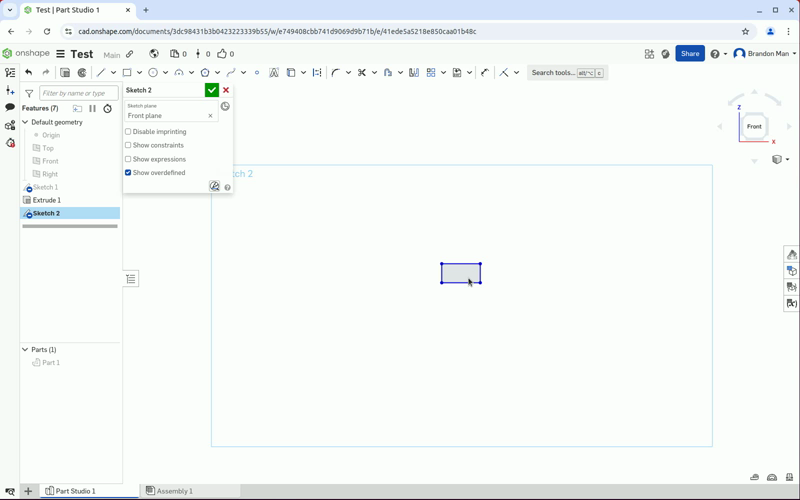
scroll(6)
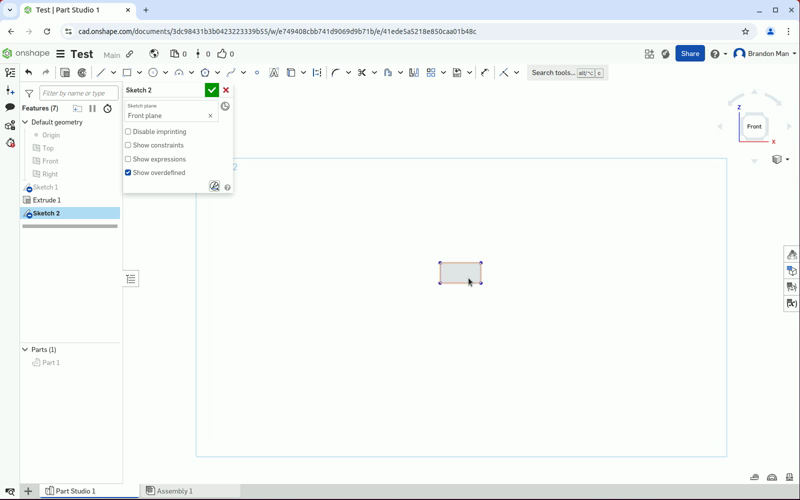
scroll(6)
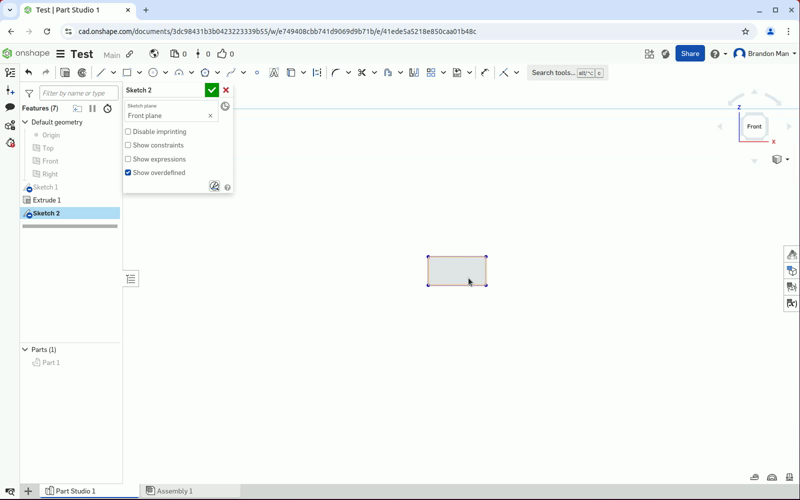
scroll(6)
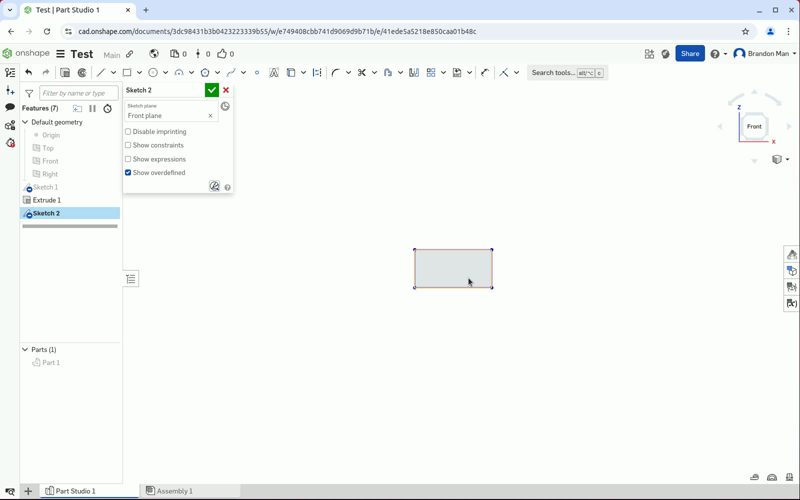
scroll(6)
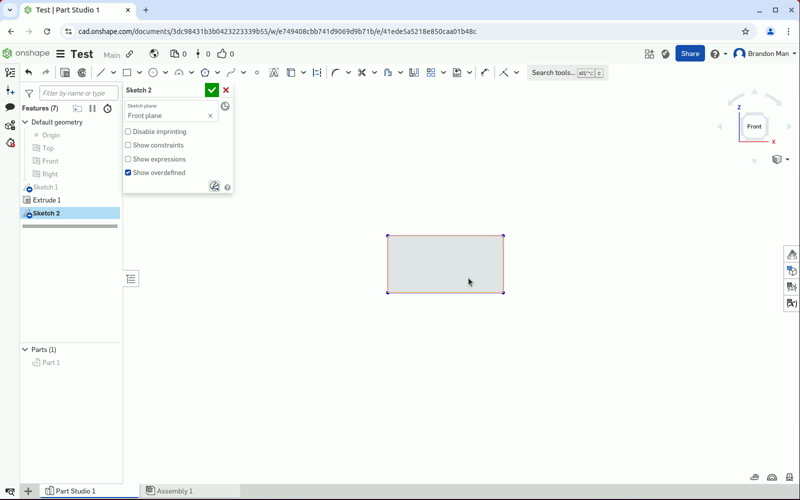
scroll(6)
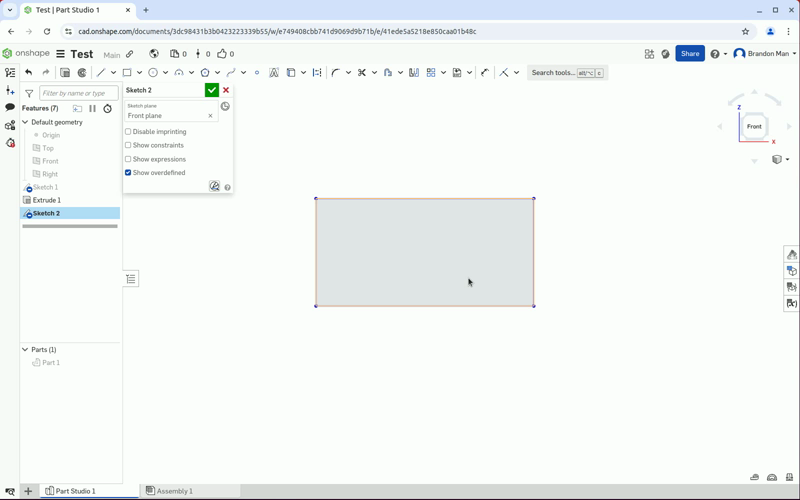
scroll(6)
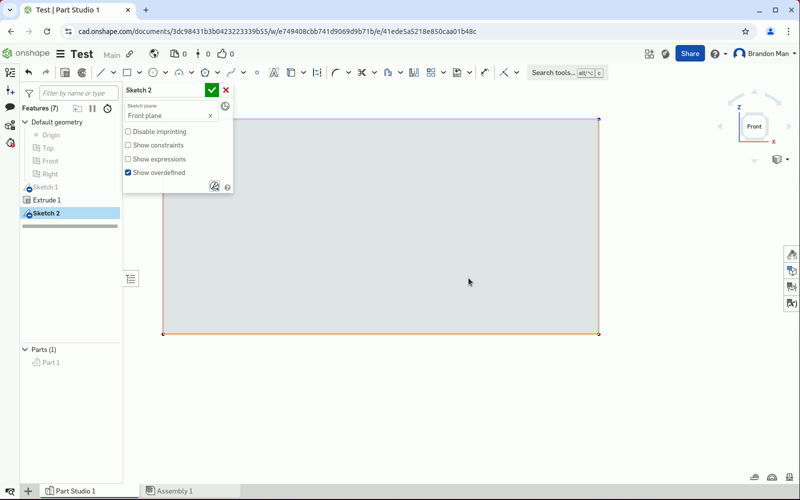
click(468, 277)
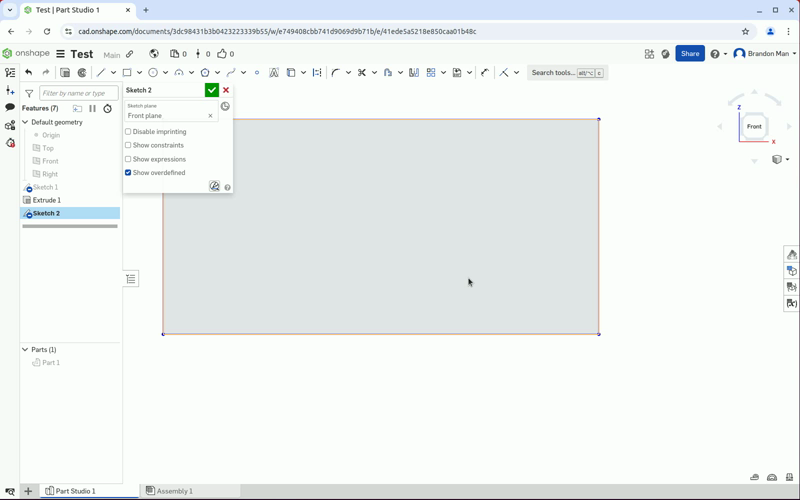
scroll(-6)
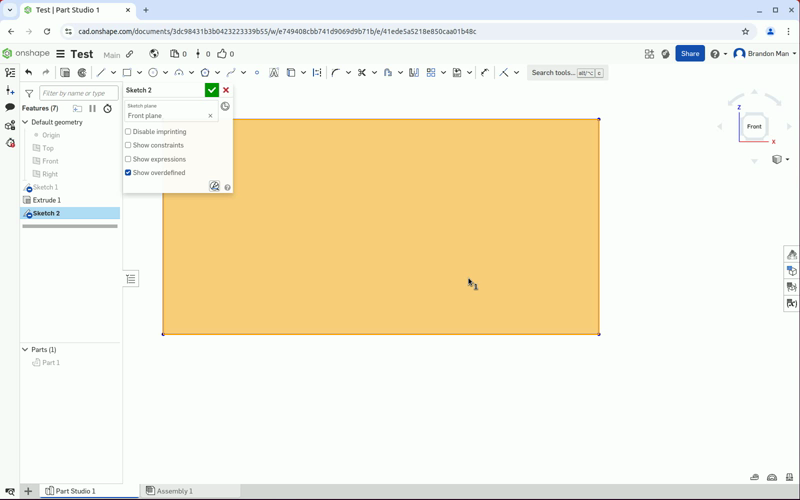
scroll(-6)
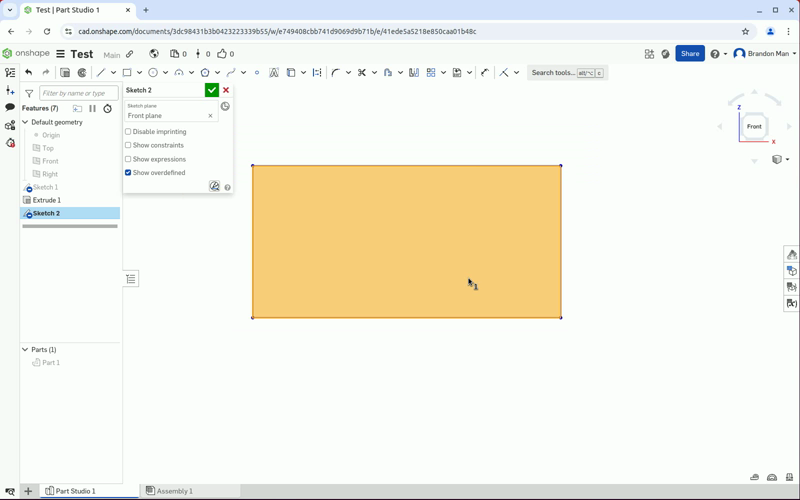
scroll(-6)
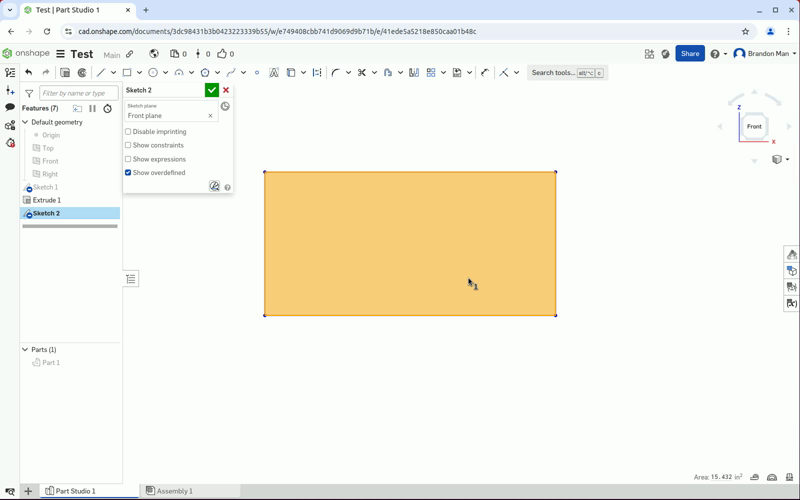
scroll(-6)
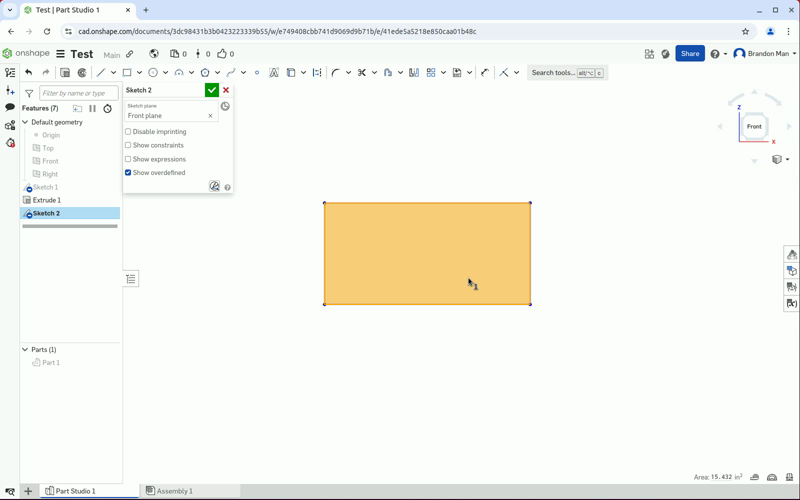
scroll(-6)
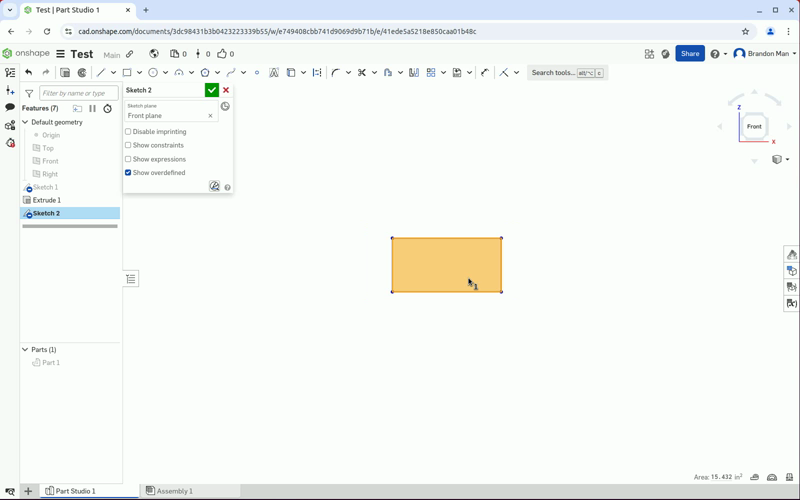
scroll(-6)
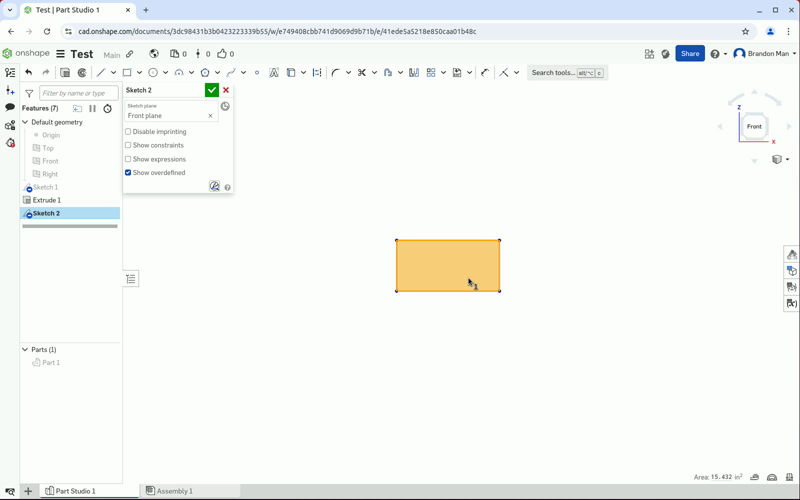
scroll(-6)
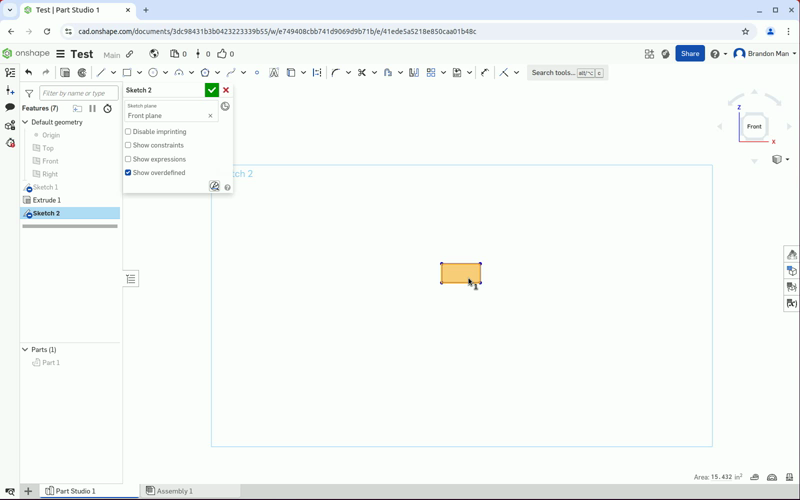
mouse_move(73, 352)
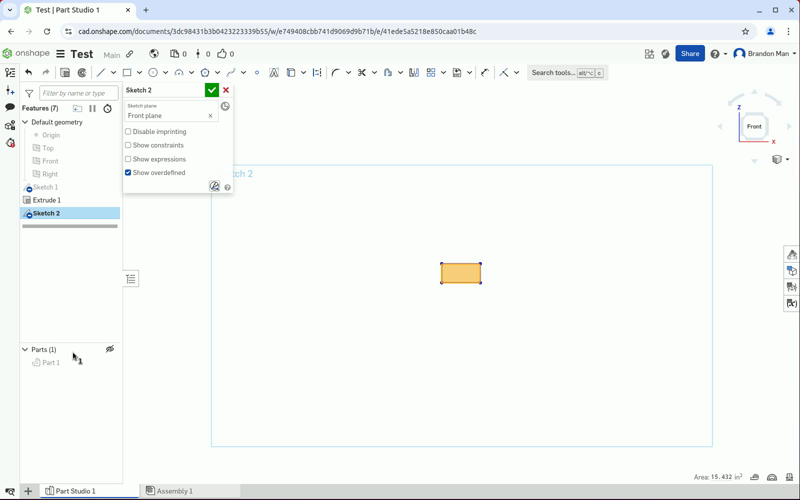
key(shift+y)
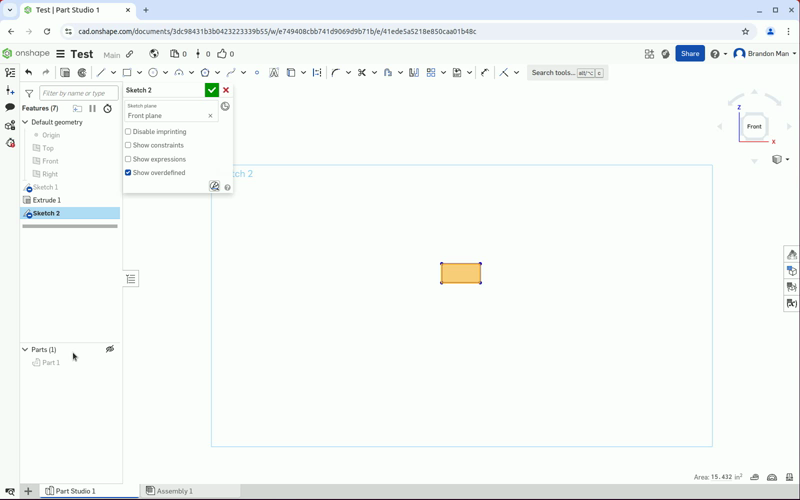
key(shift+e)
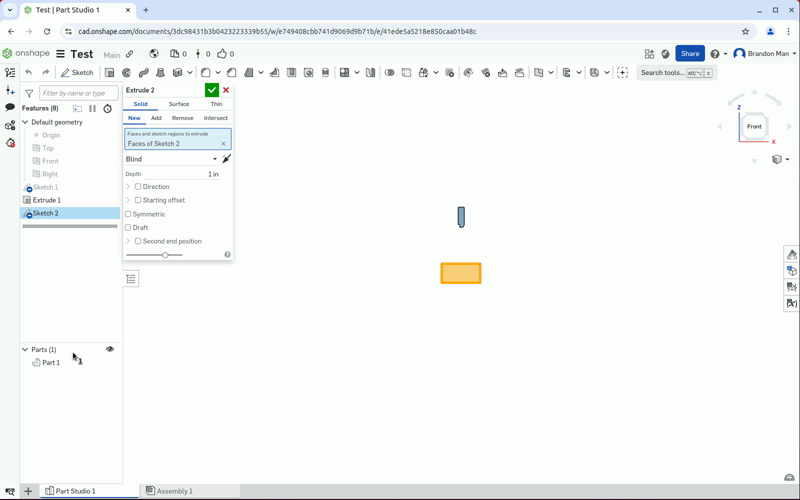
mouse_move(143, 106)
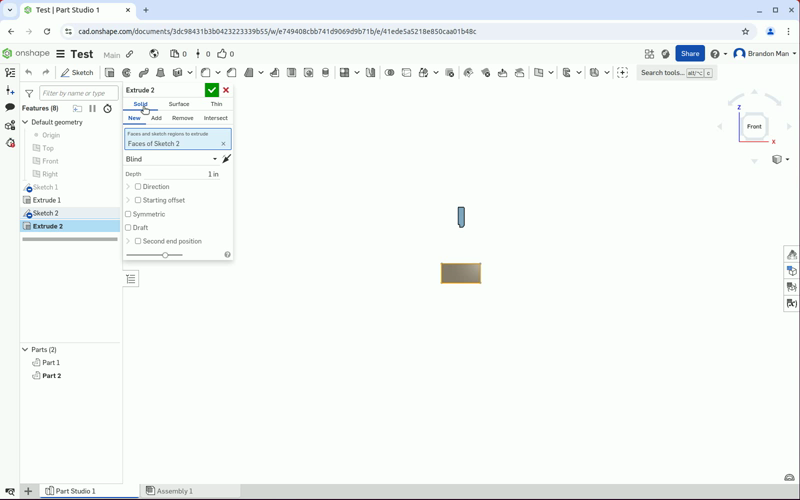
click(143, 106)
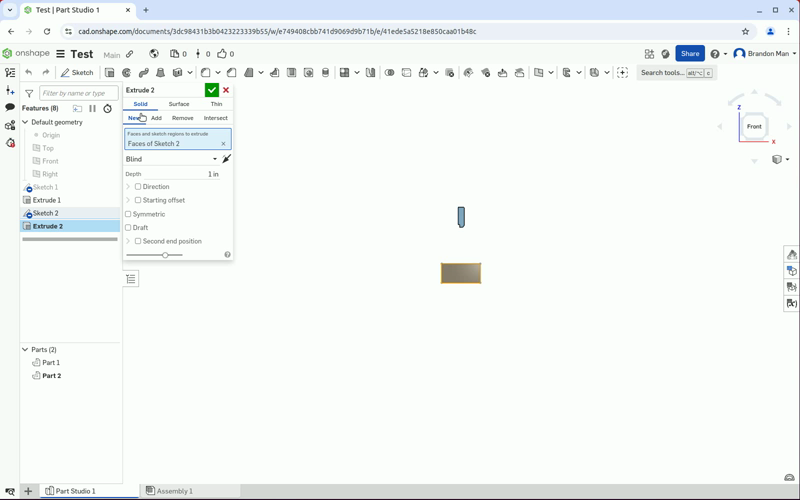
mouse_move(137, 120)
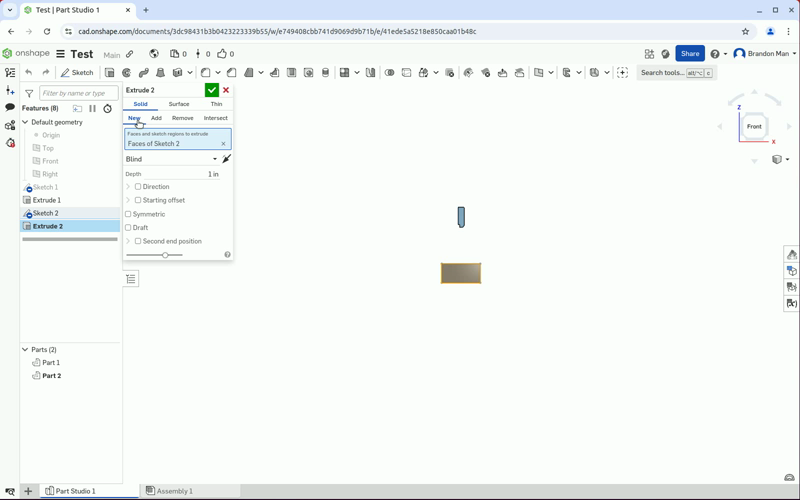
click(137, 120)
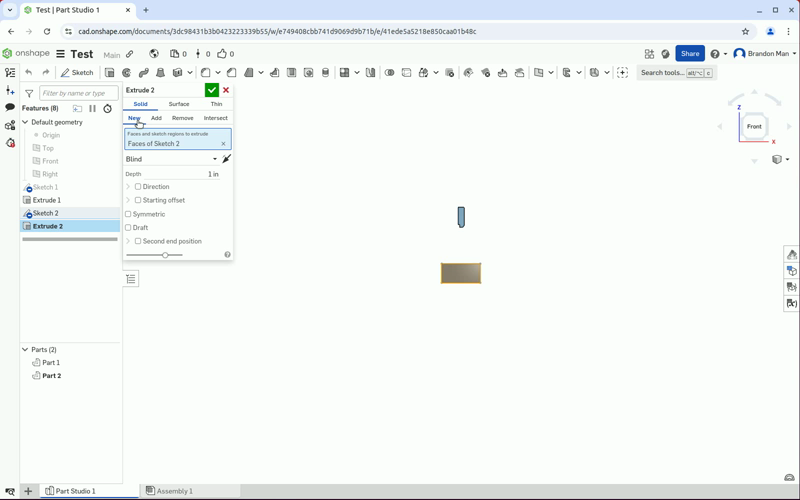
key(tab, 4)
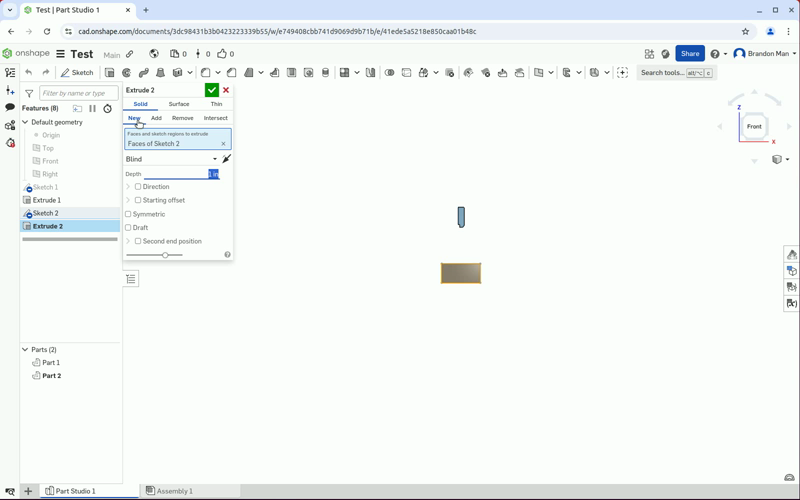
text(0.722)
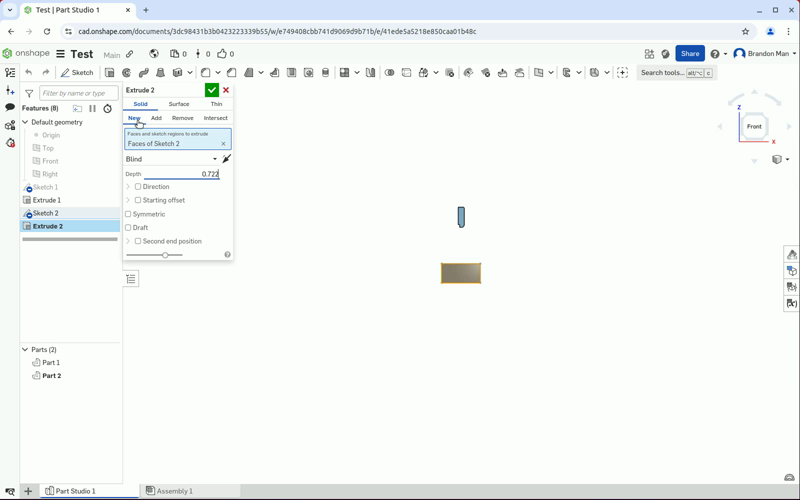
key(enter)
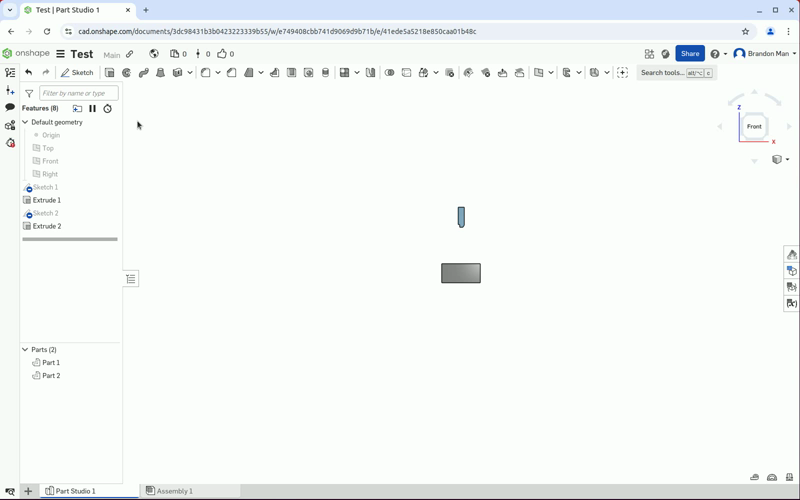
key(shift+h)
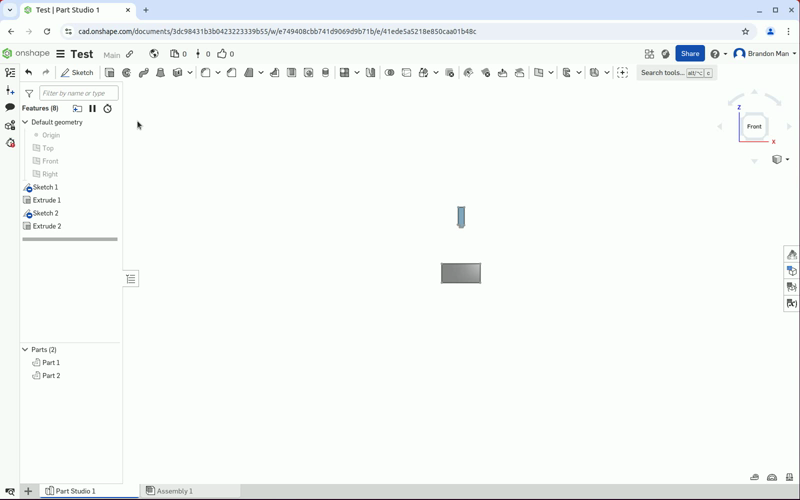
key(shift+h)
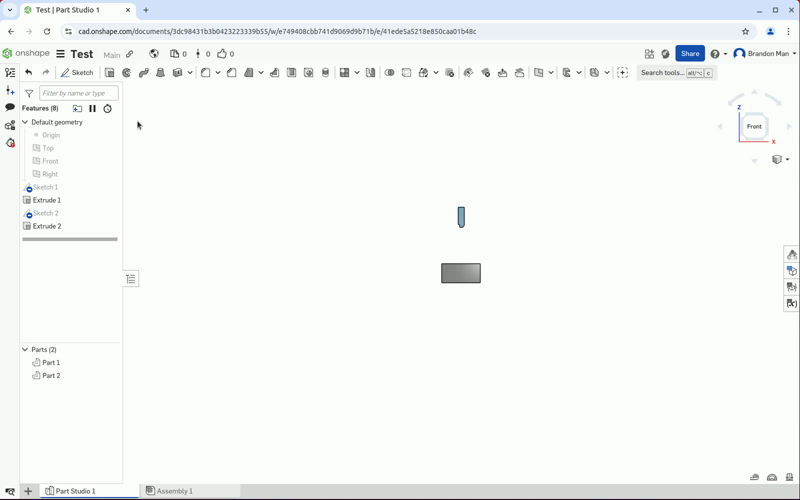
mouse_move(73, 189)
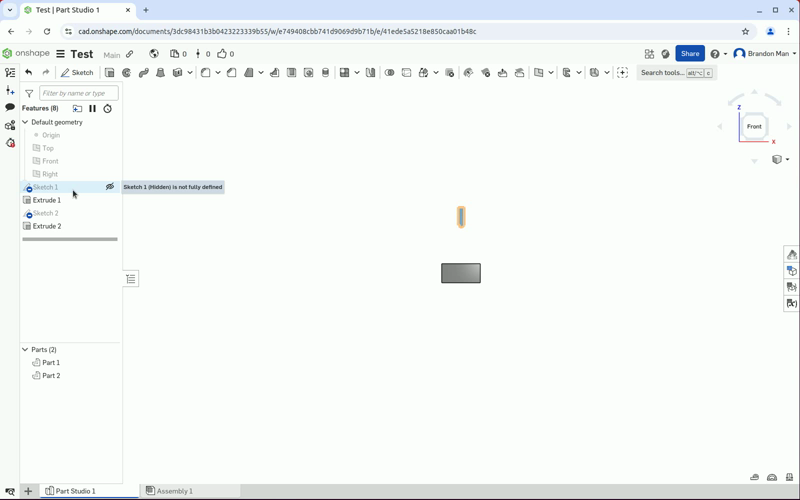
click(73, 189)
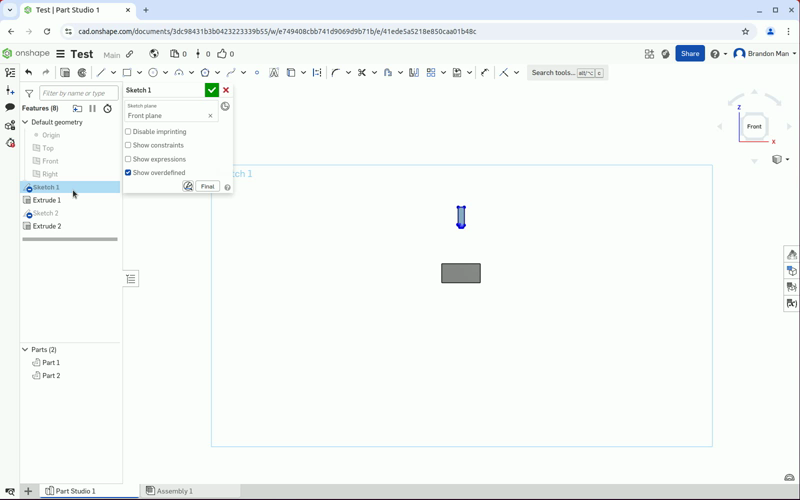
mouse_move(229, 92)
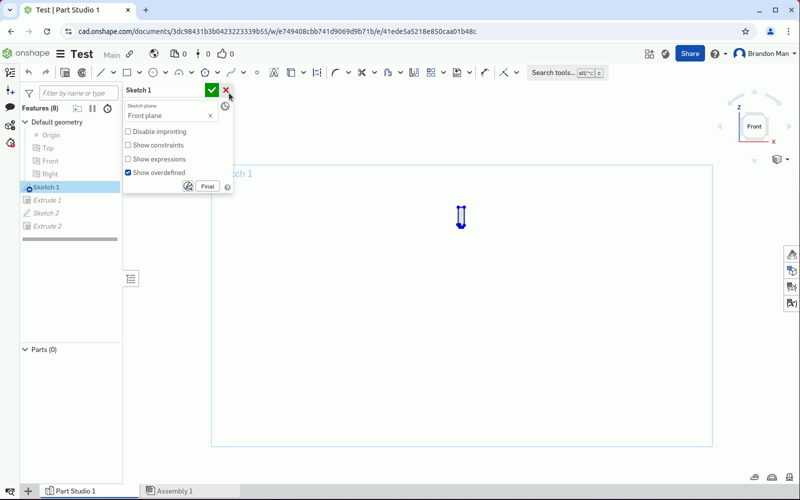
click(229, 92)
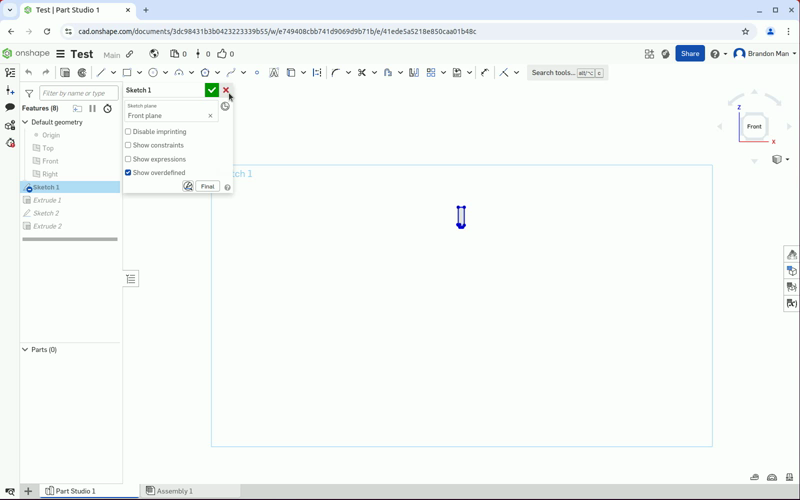
key(shift+s)
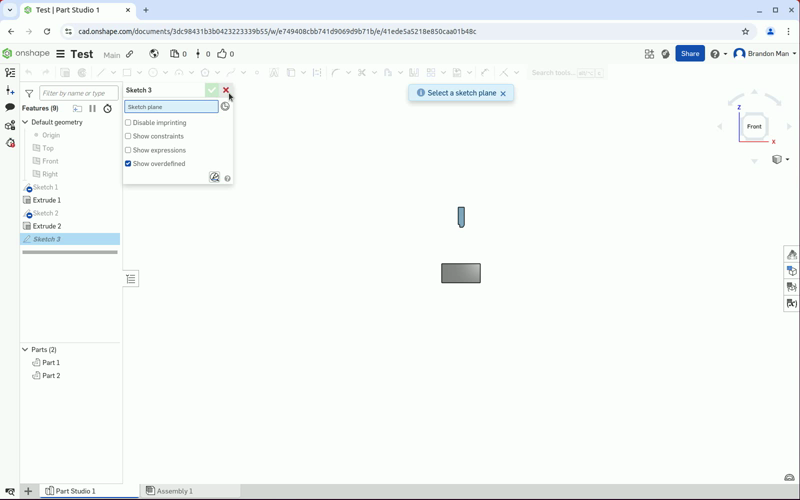
mouse_move(73, 163)
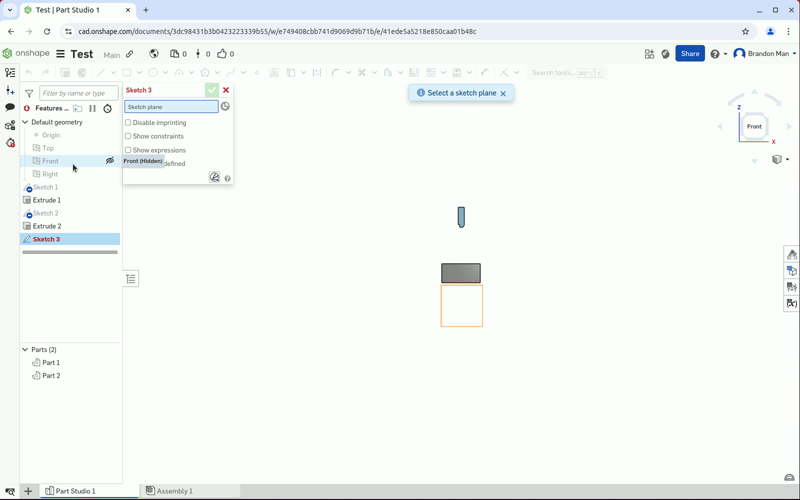
click(73, 163)
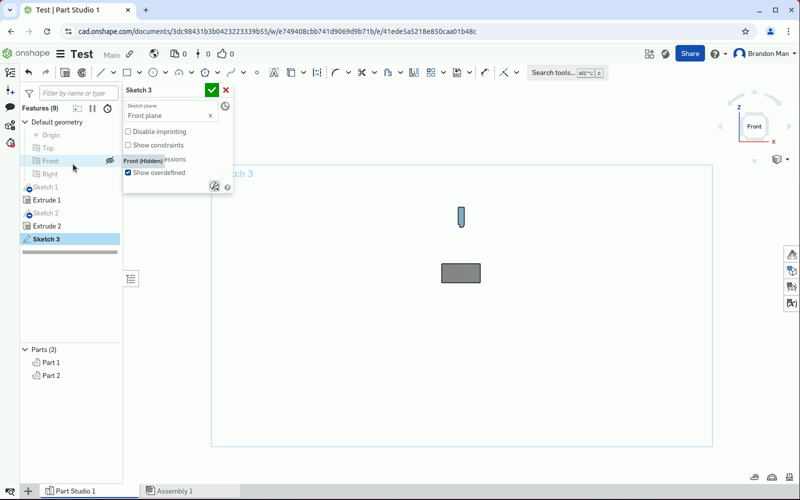
mouse_move(73, 352)
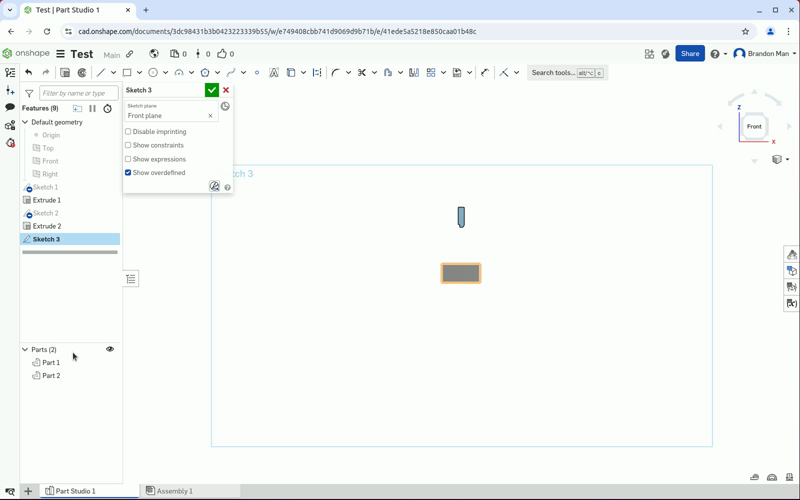
key(y)
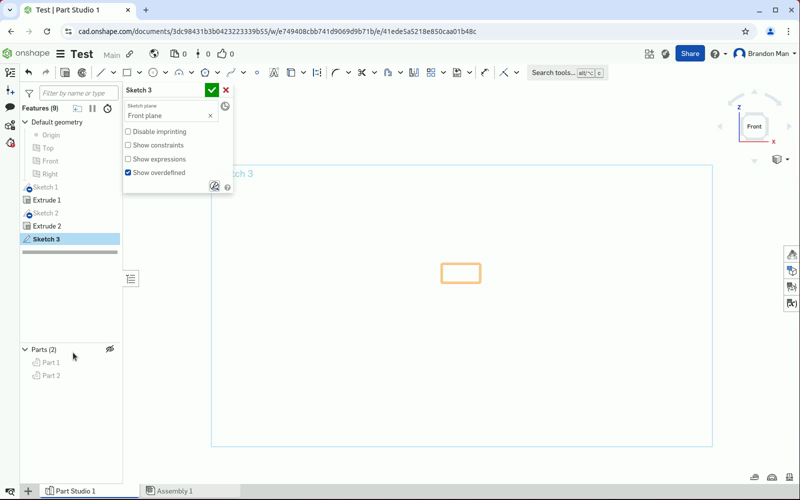
key(l)
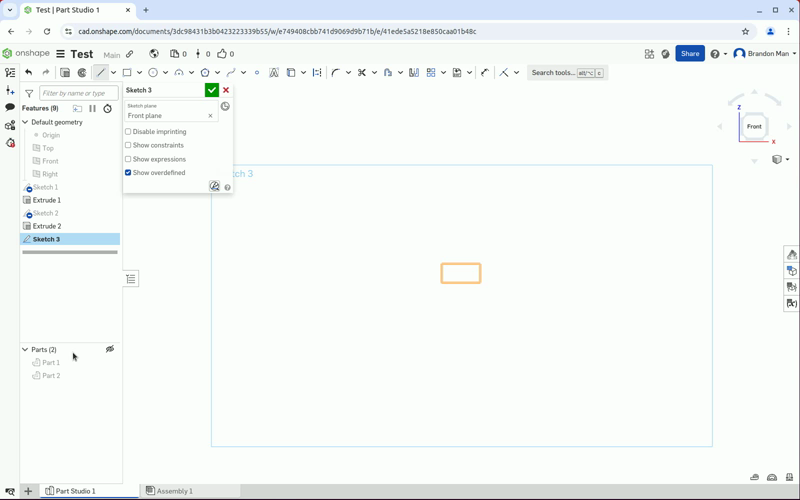
key_down(shift)
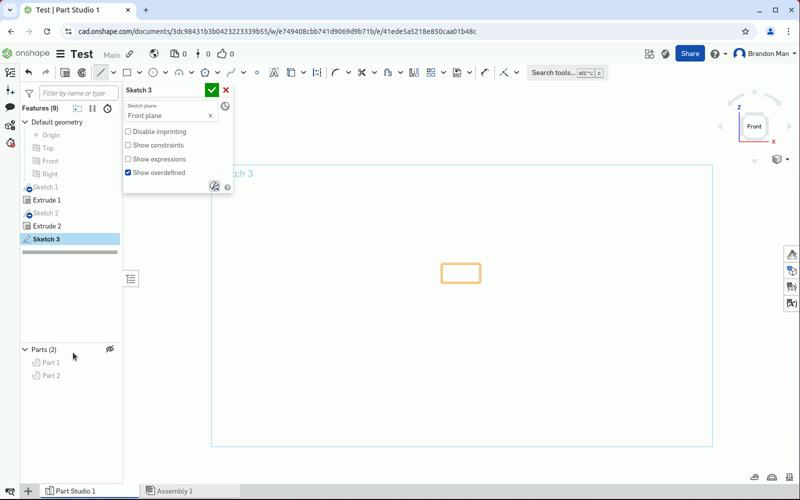
mouse_move(441, 189)
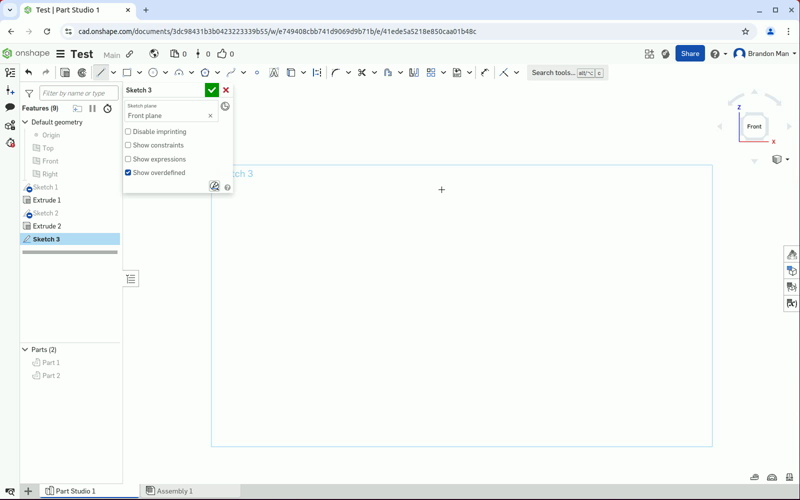
click(441, 189)
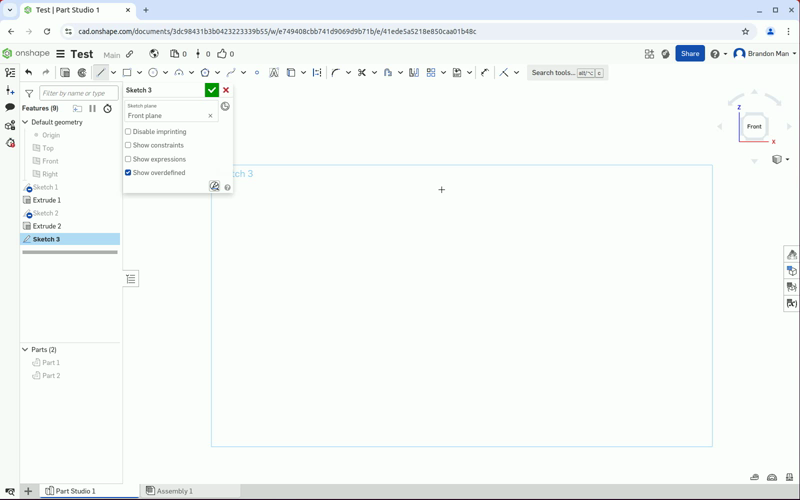
key_up(shift)
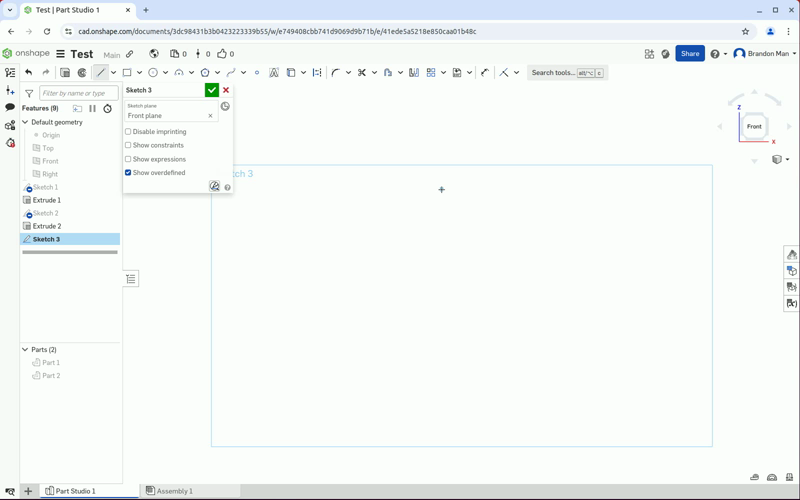
key_down(shift)
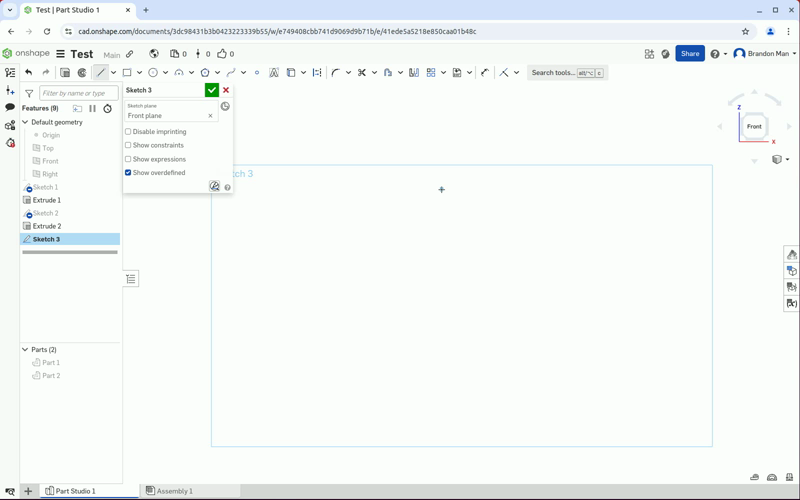
mouse_move(471, 189)
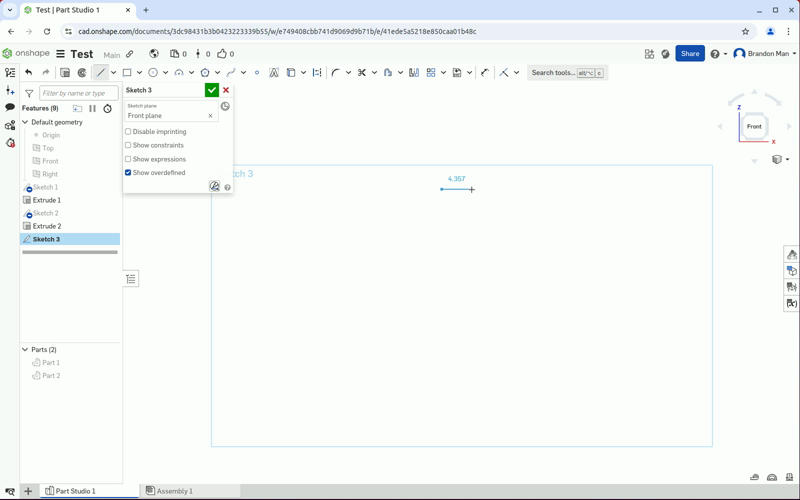
mouse_move(458, 208)
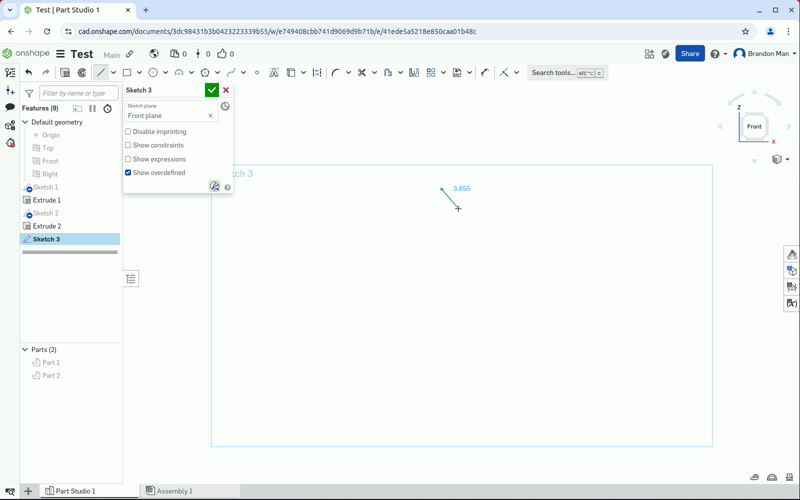
click(458, 208)
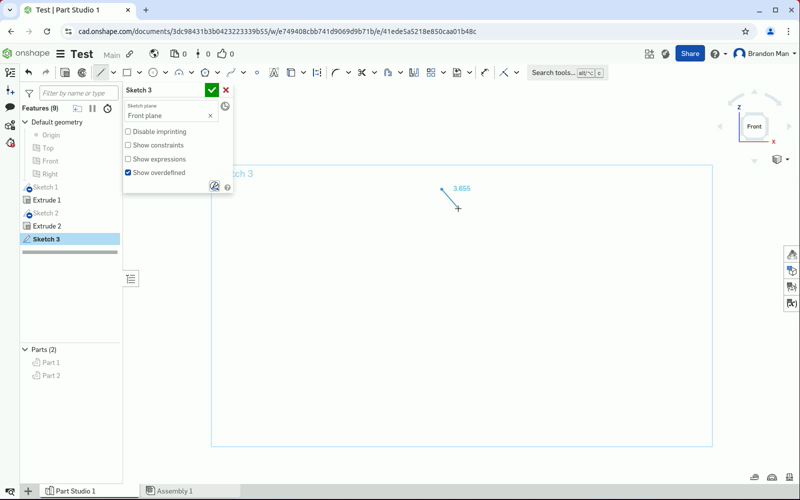
key_up(shift)
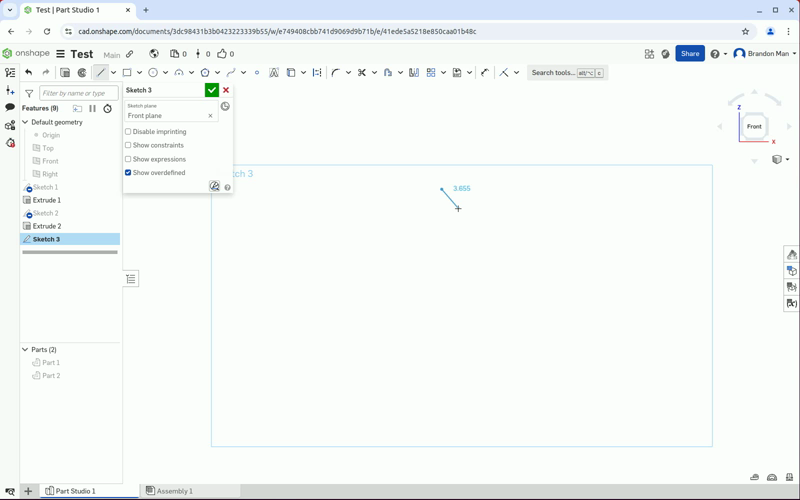
key_down(shift)
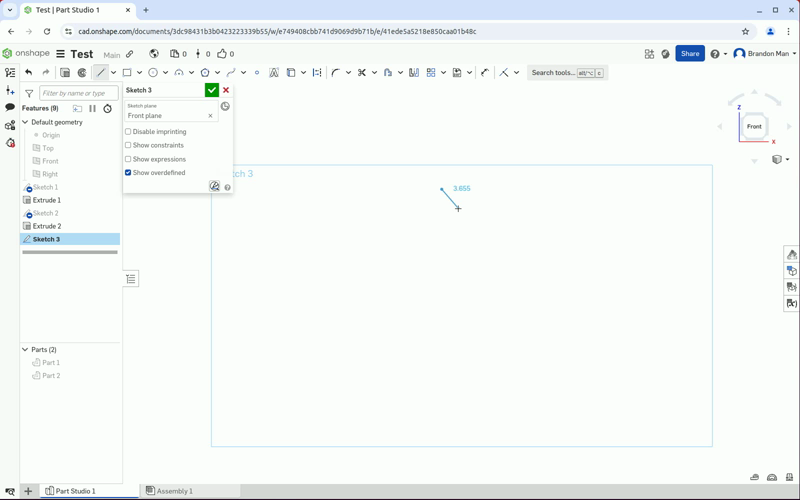
mouse_move(488, 208)
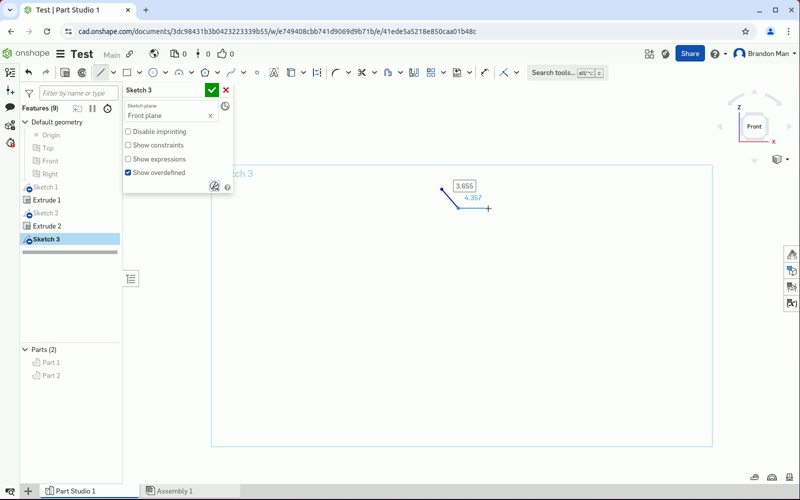
mouse_move(464, 208)
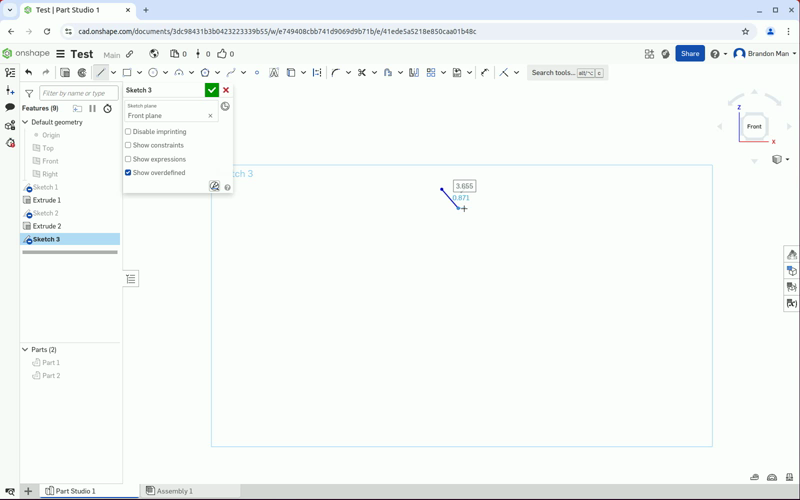
scroll(6)
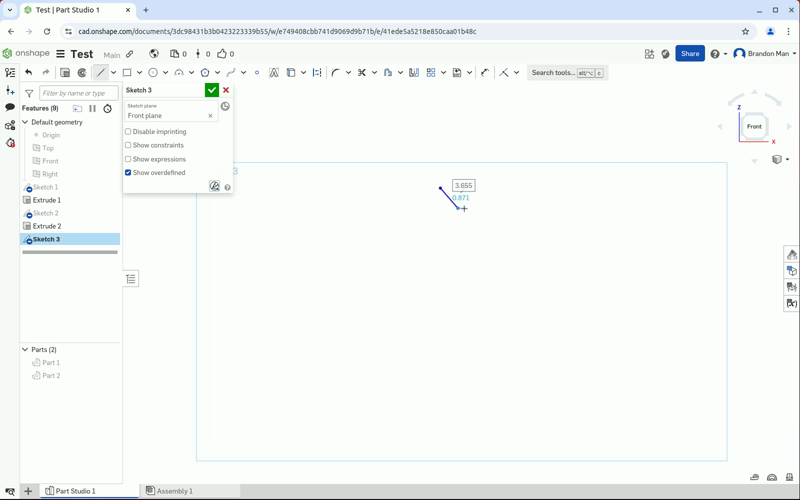
scroll(6)
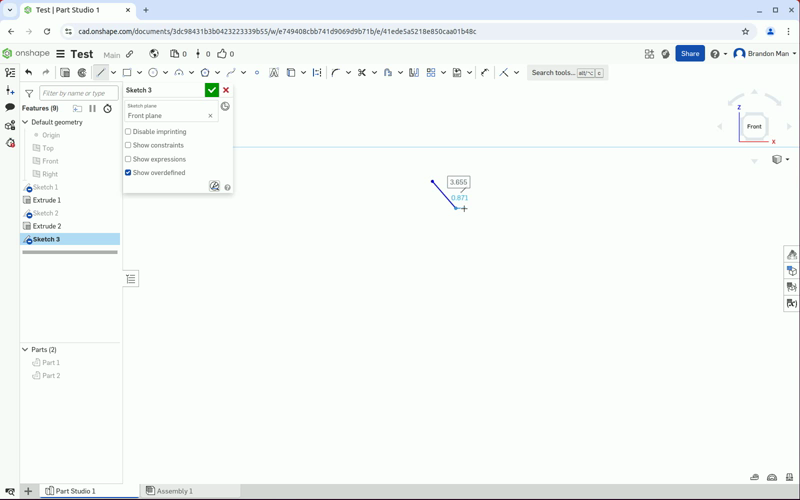
scroll(6)
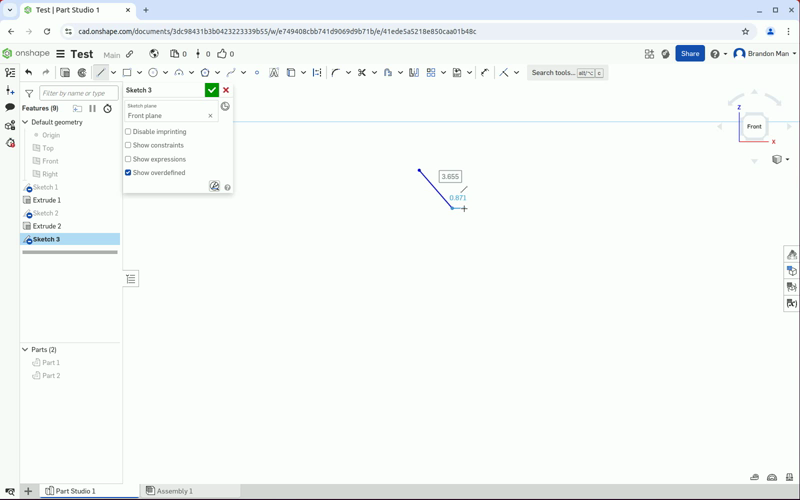
scroll(6)
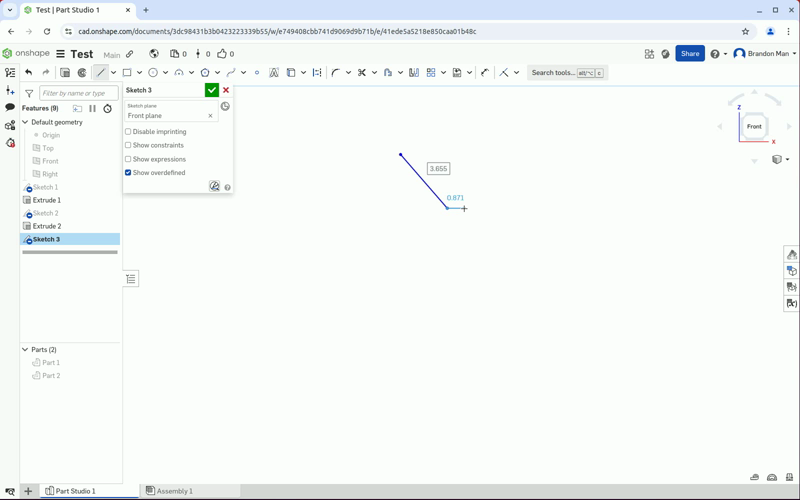
scroll(6)
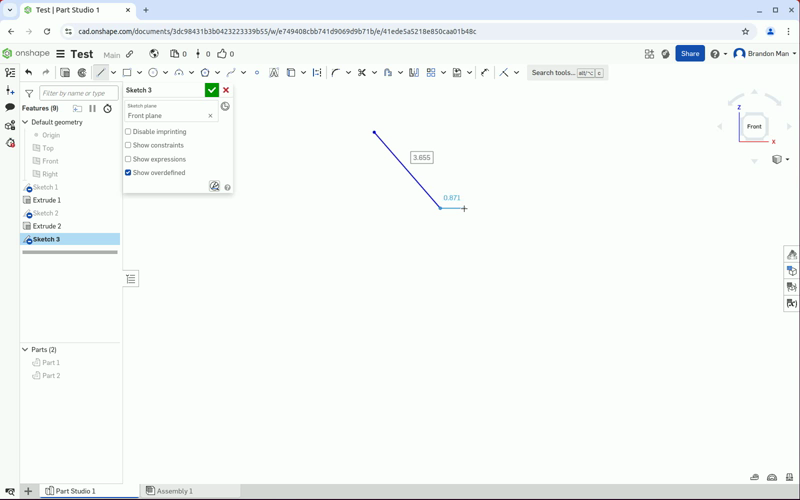
scroll(6)
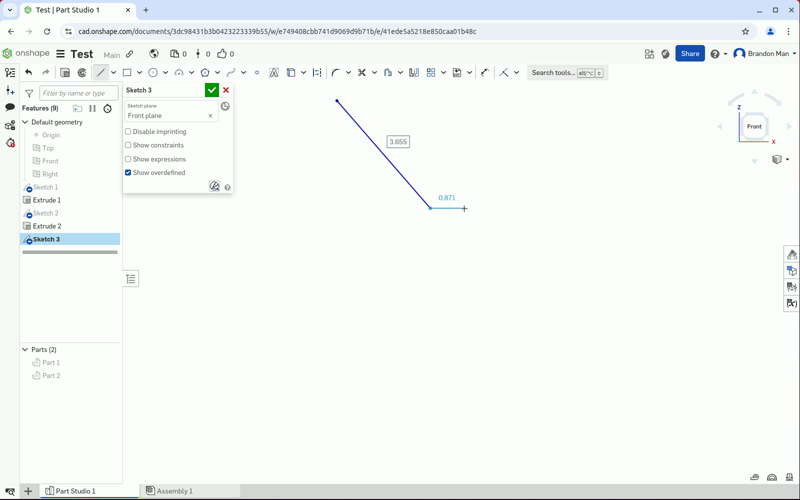
scroll(6)
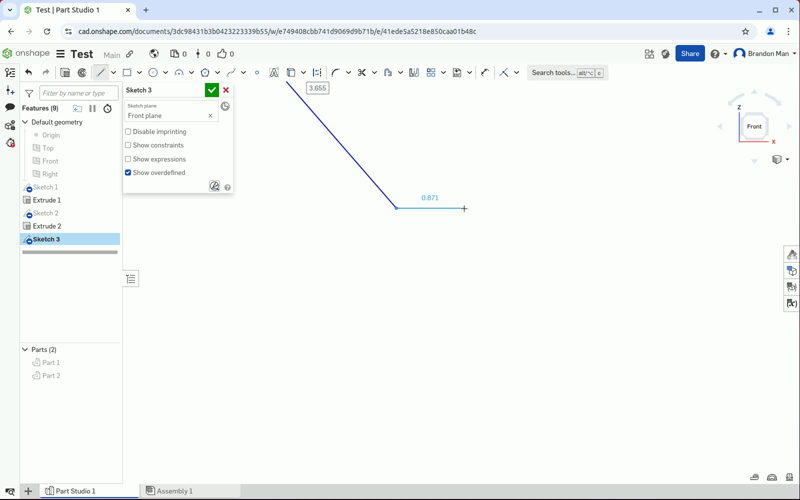
click(464, 208)
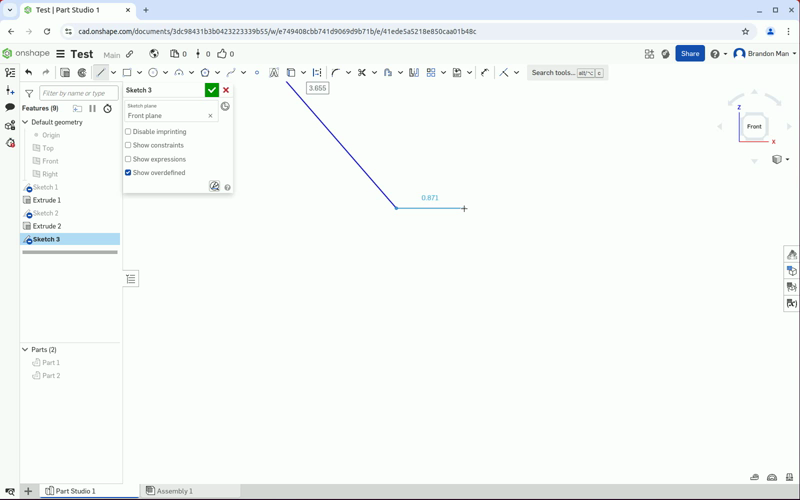
scroll(-6)
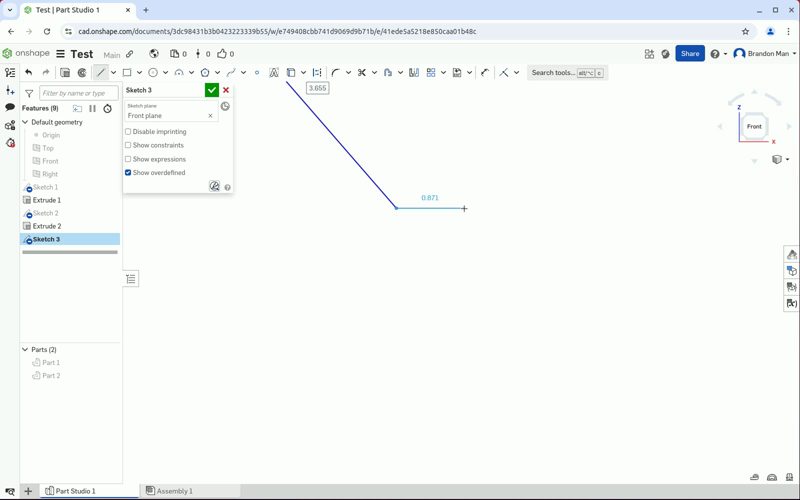
scroll(-6)
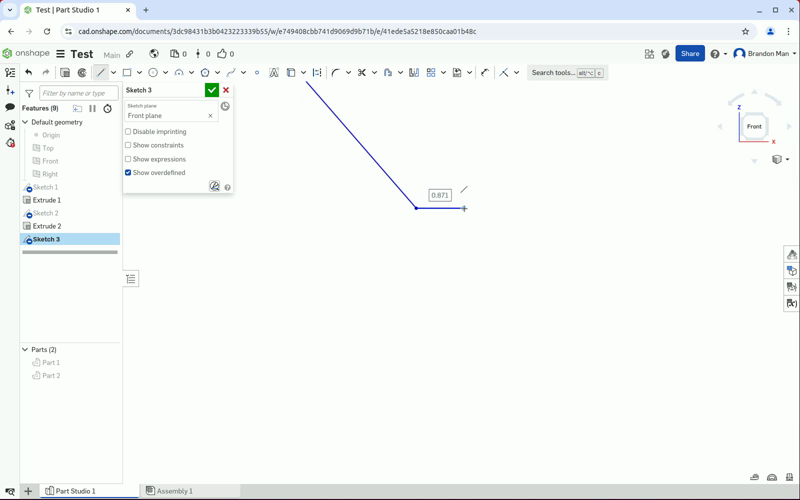
scroll(-6)
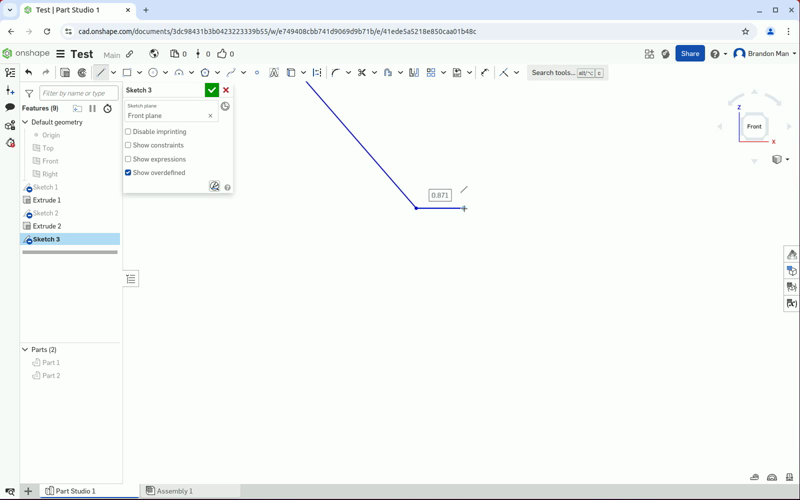
scroll(-6)
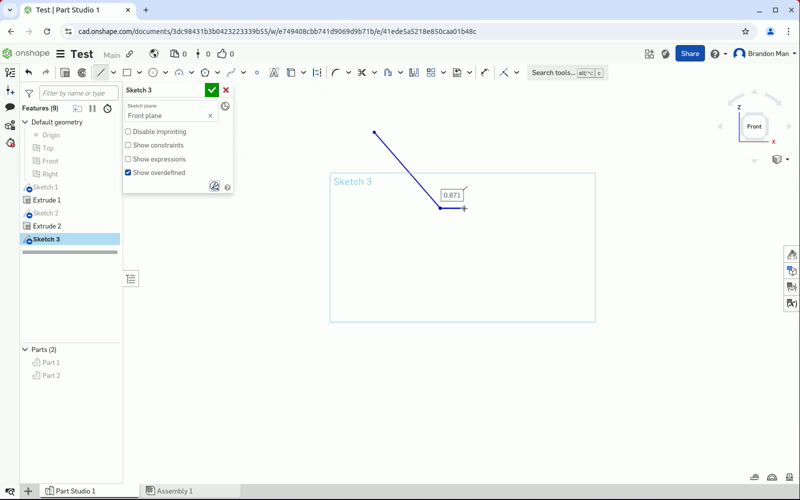
scroll(-6)
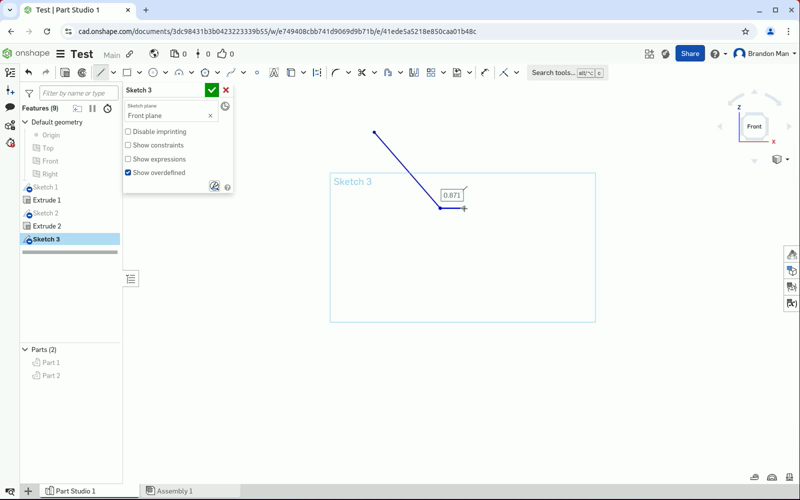
scroll(-6)
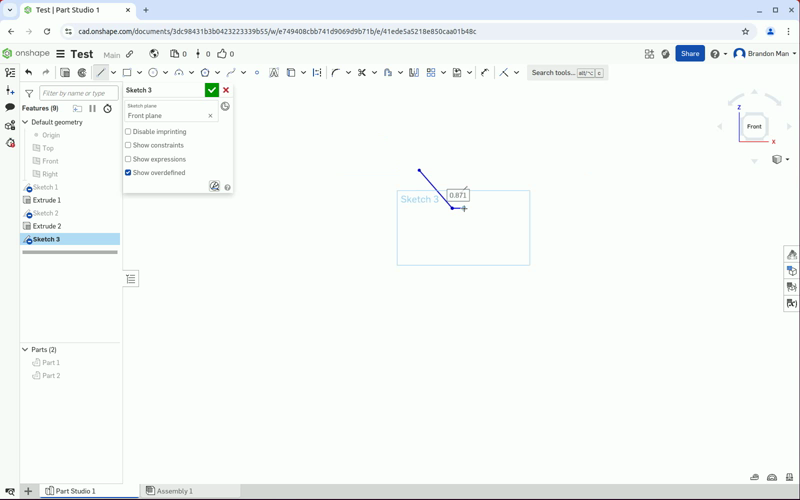
scroll(-6)
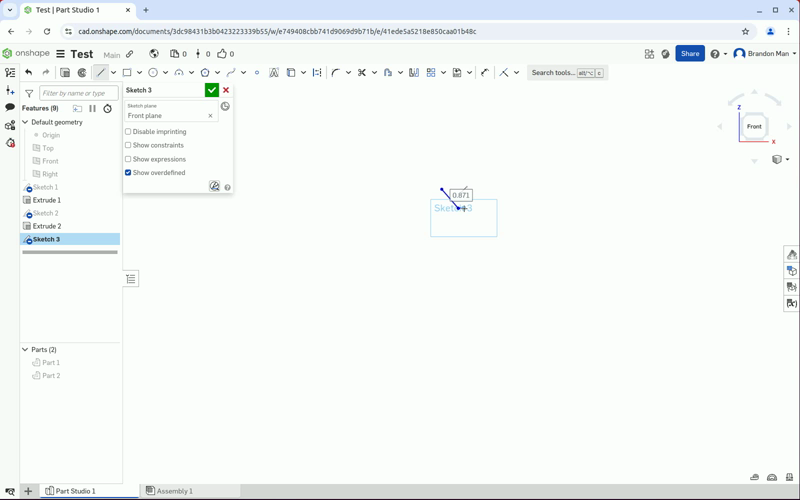
key_up(shift)
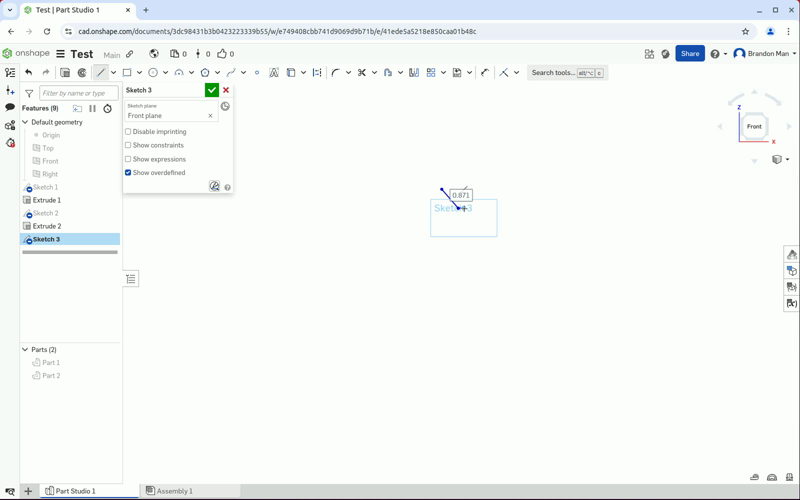
key_down(shift)
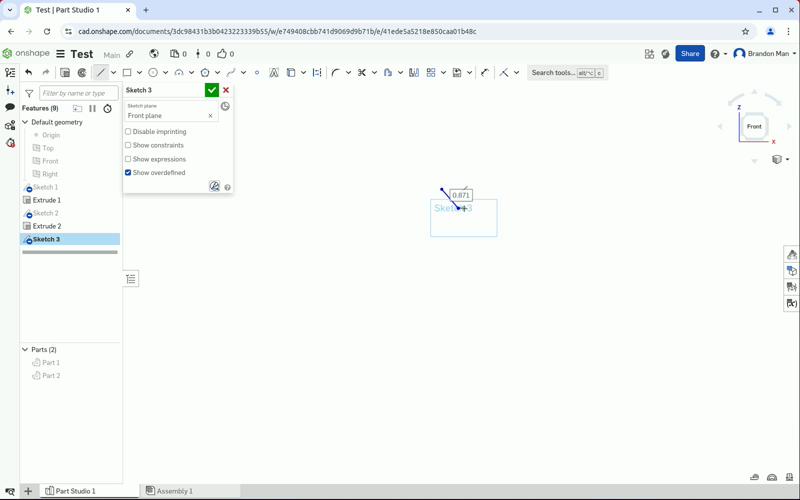
mouse_move(494, 208)
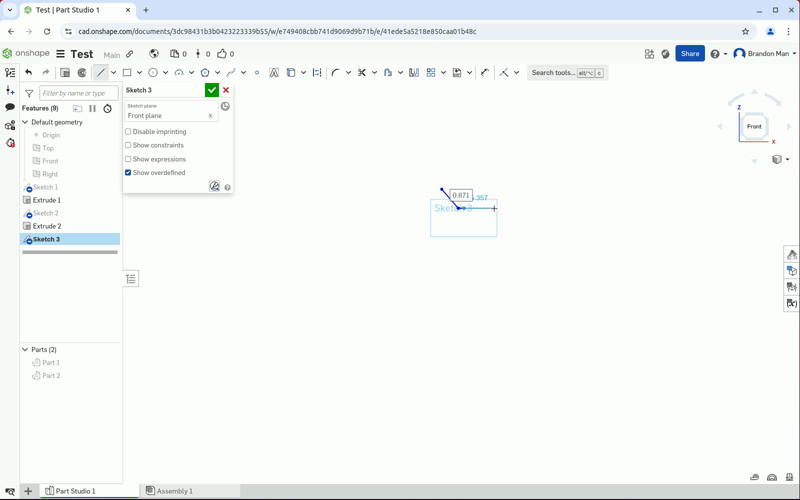
mouse_move(480, 189)
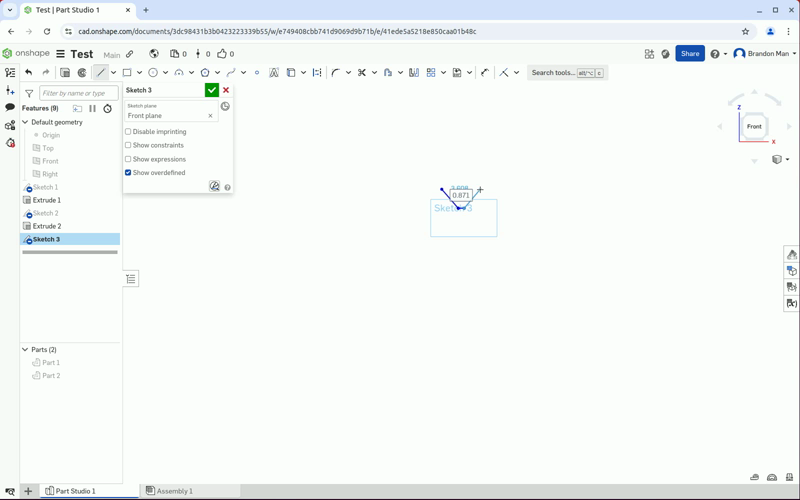
click(480, 189)
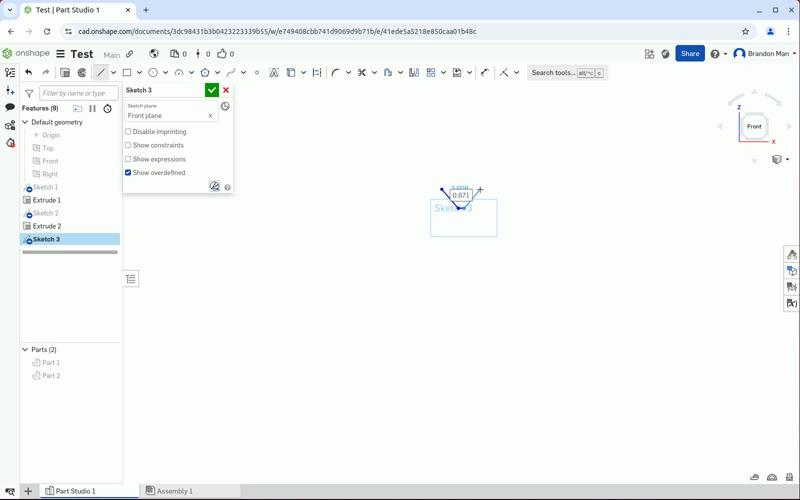
key_up(shift)
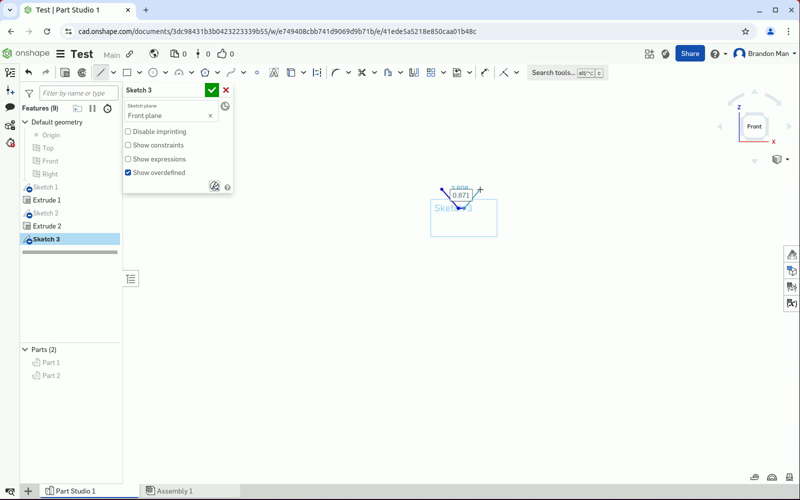
key_down(shift)
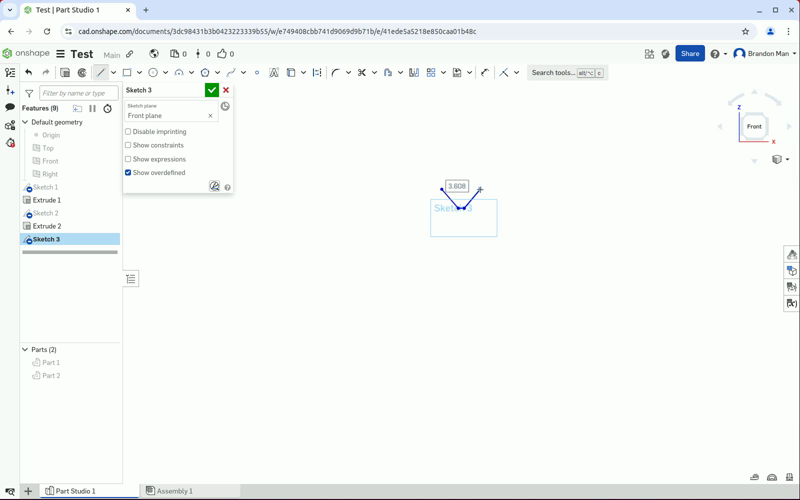
mouse_move(510, 189)
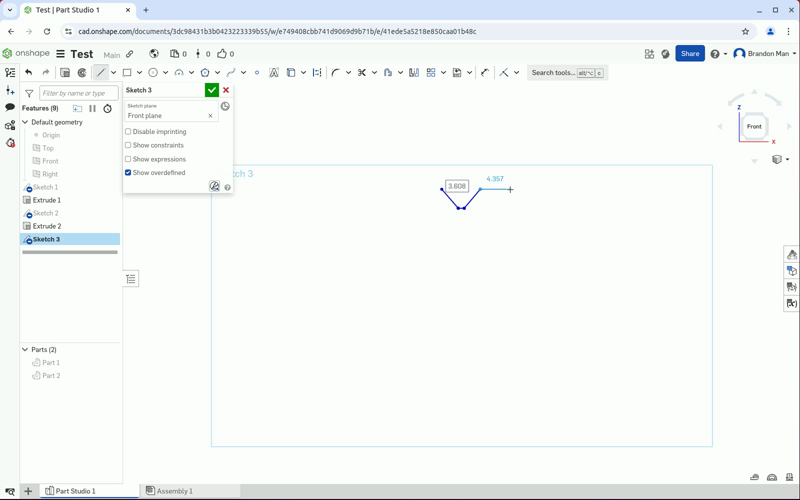
mouse_move(480, 170)
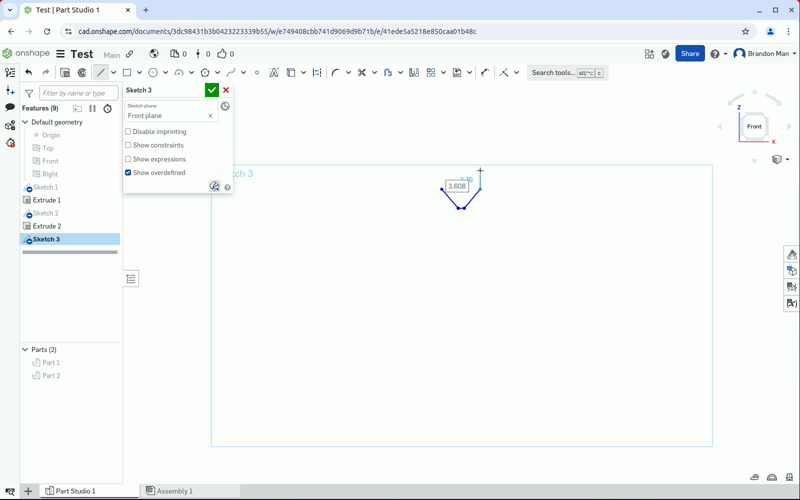
click(480, 170)
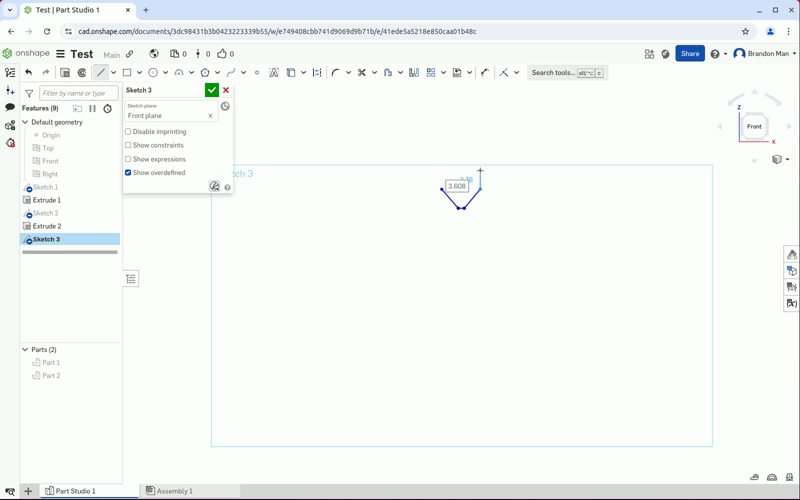
key_up(shift)
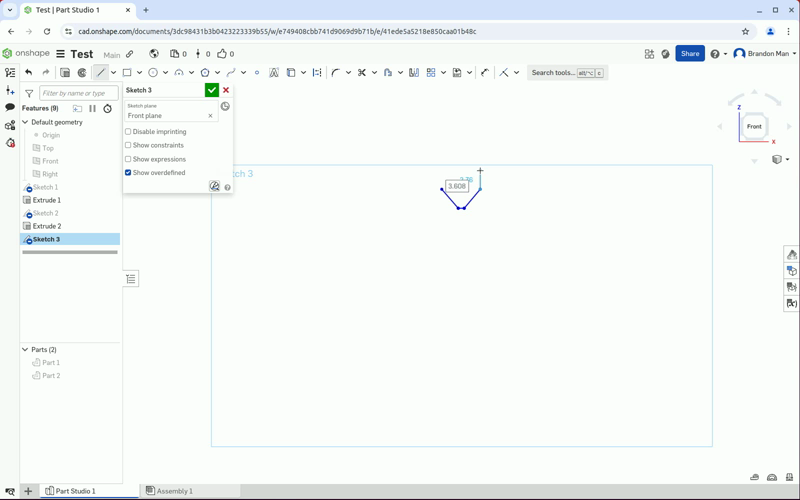
key_down(shift)
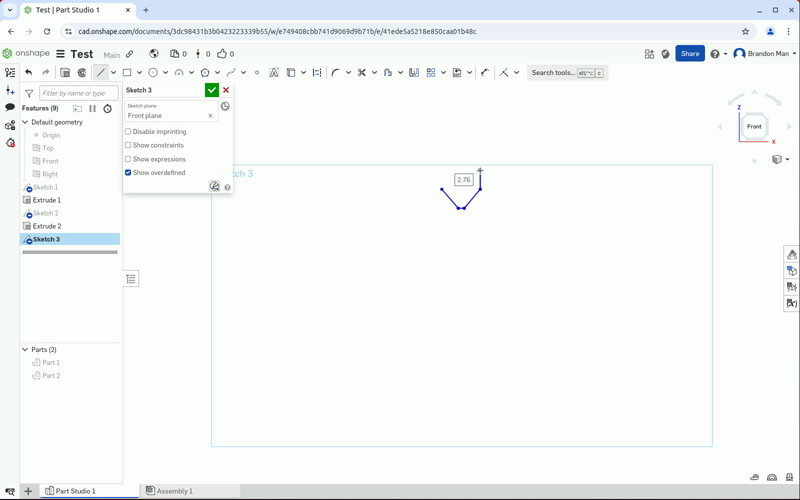
mouse_move(510, 170)
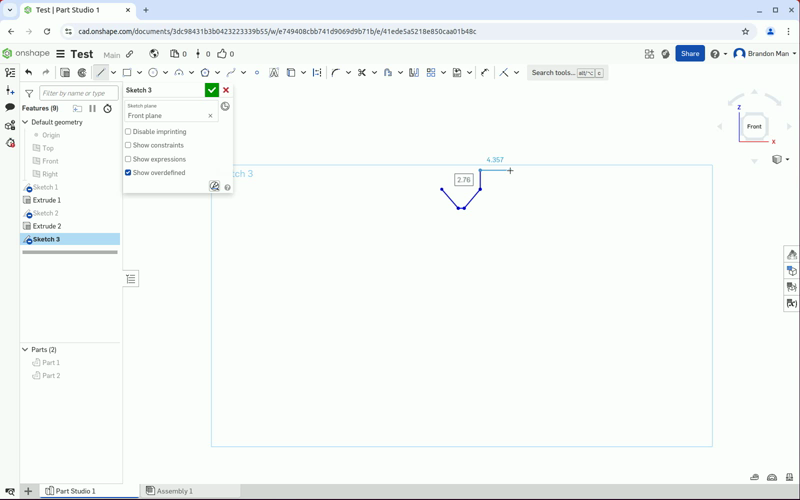
mouse_move(441, 170)
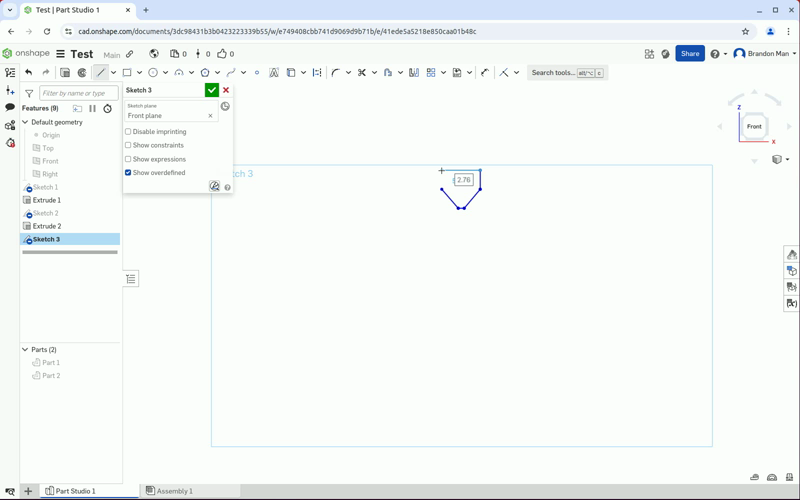
click(441, 170)
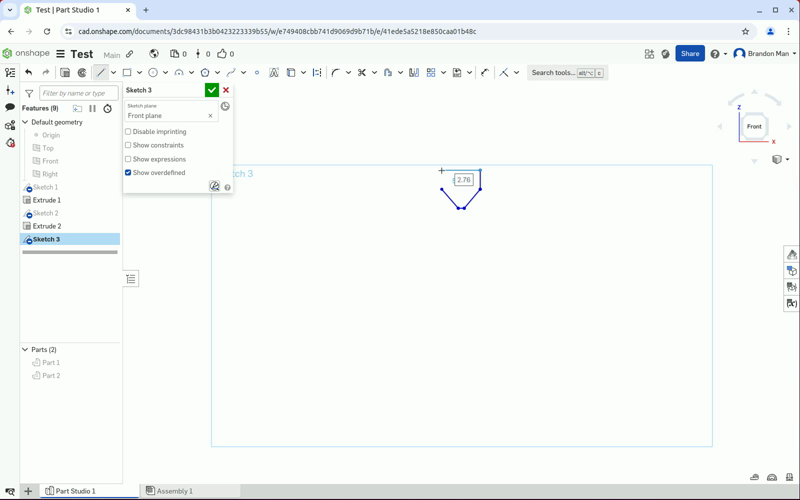
key_up(shift)
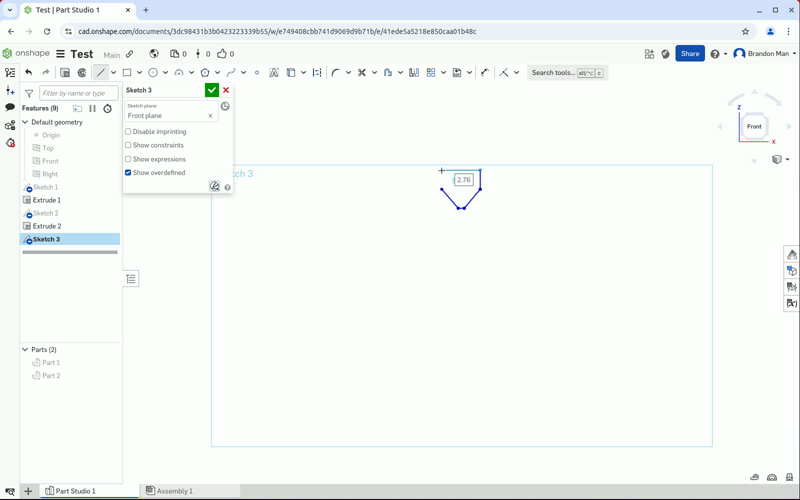
mouse_move(471, 170)
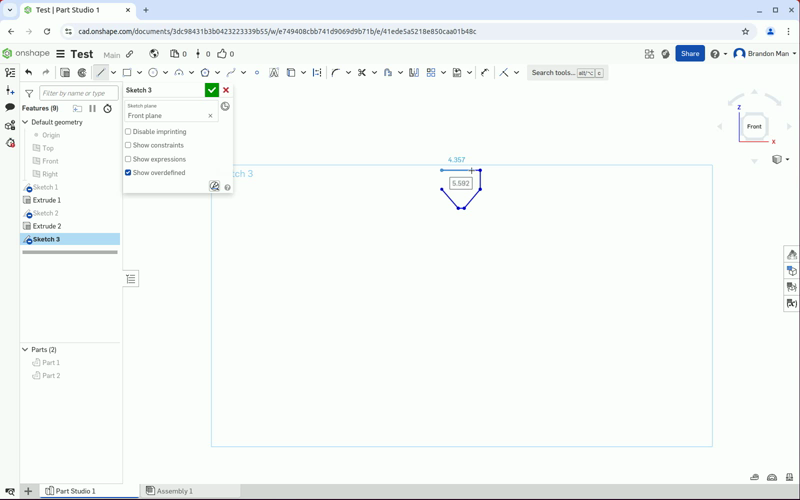
key_down(shift)
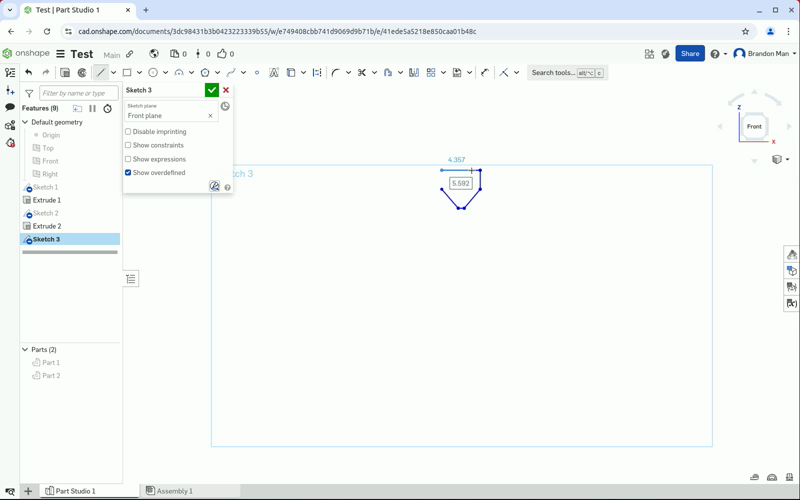
mouse_move(441, 189)
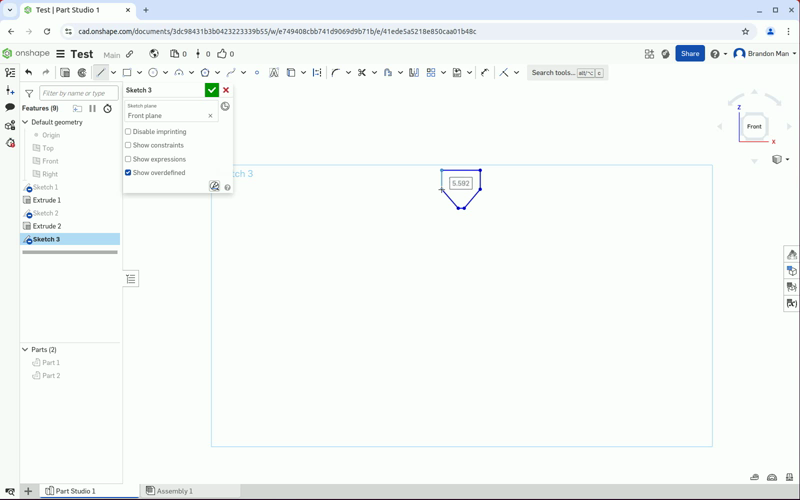
key_up(shift)
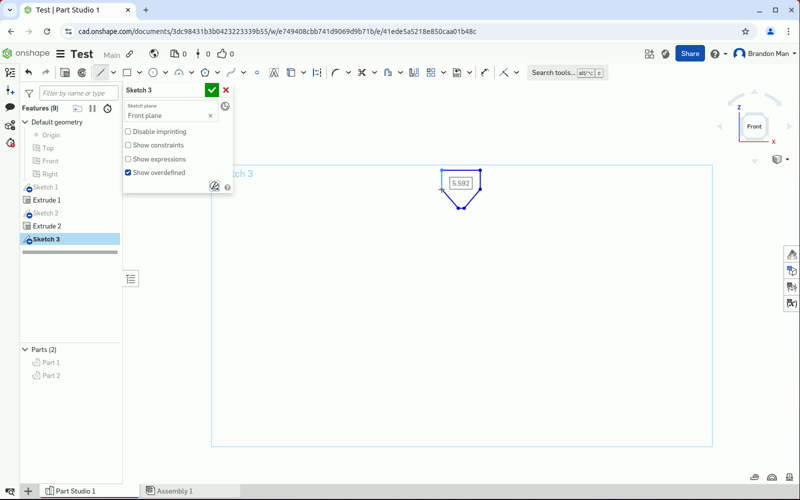
click(441, 189)
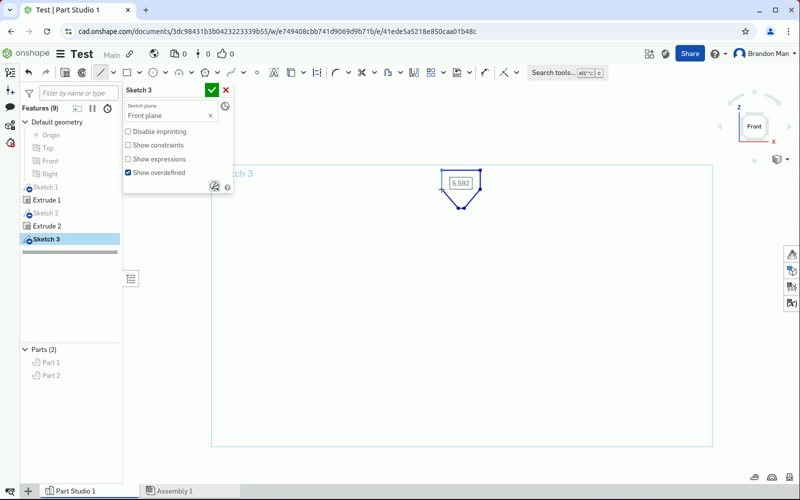
key(esc)
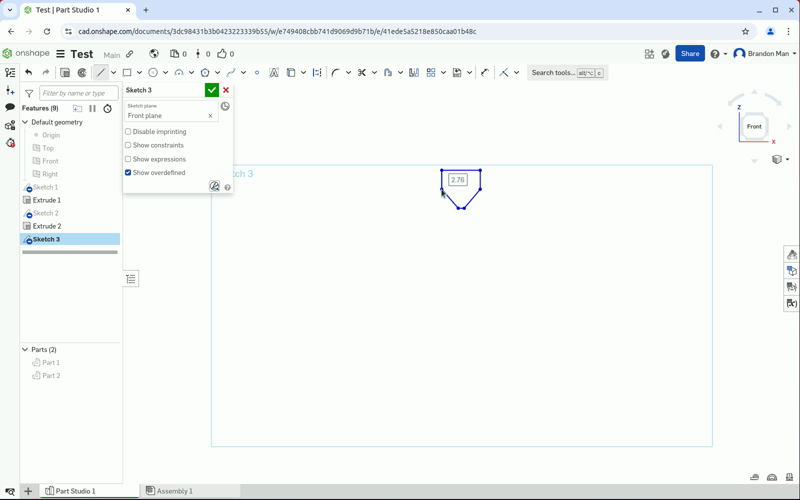
mouse_move(472, 185)
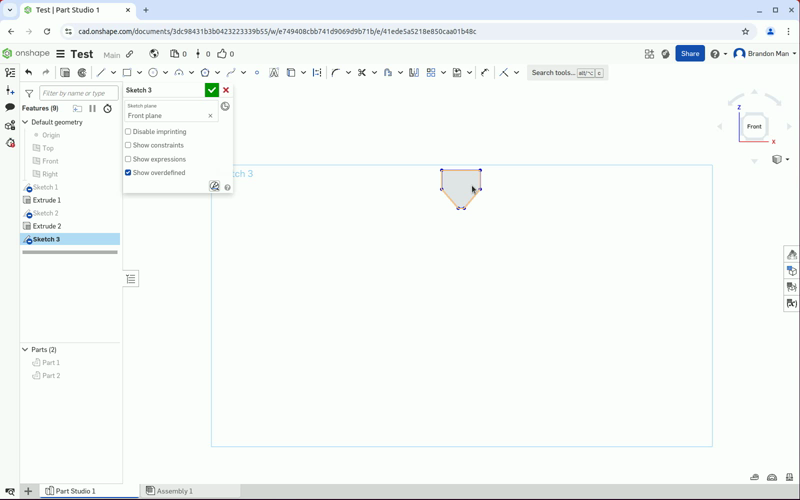
scroll(6)
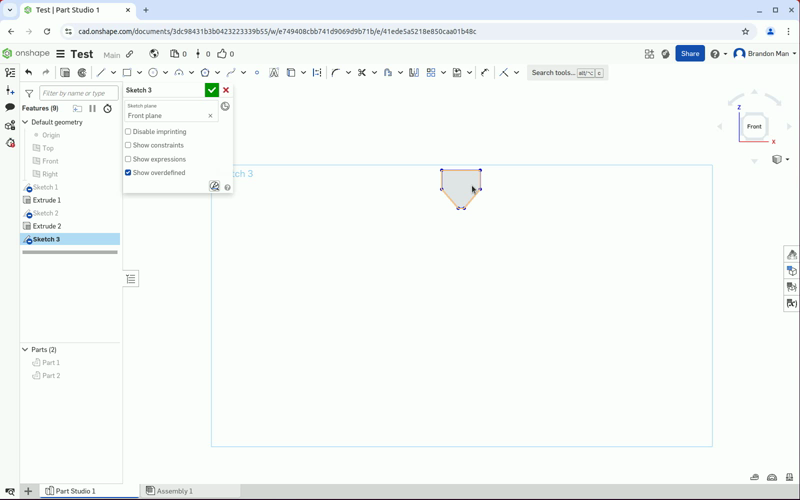
scroll(6)
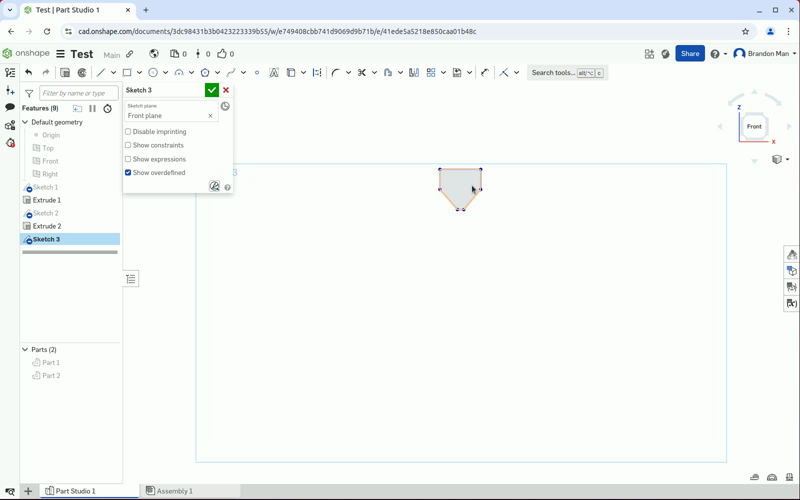
scroll(6)
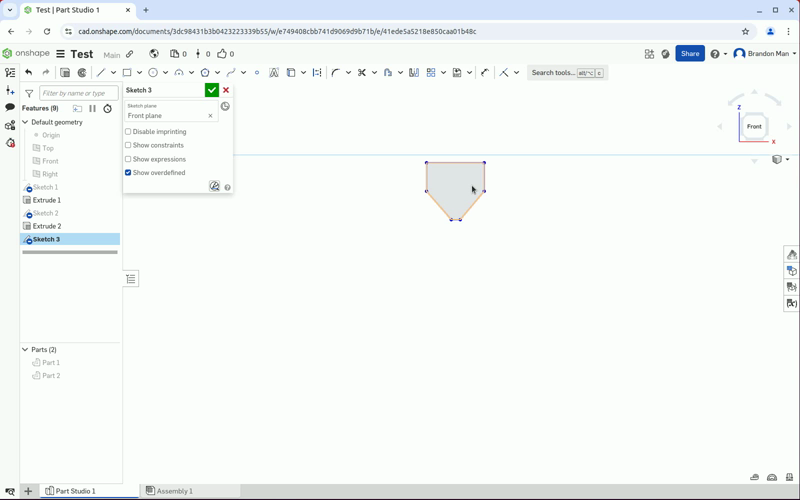
scroll(6)
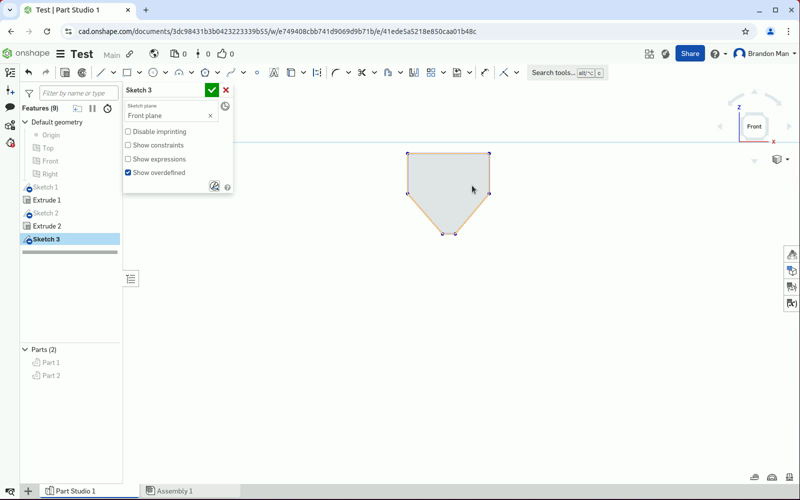
scroll(6)
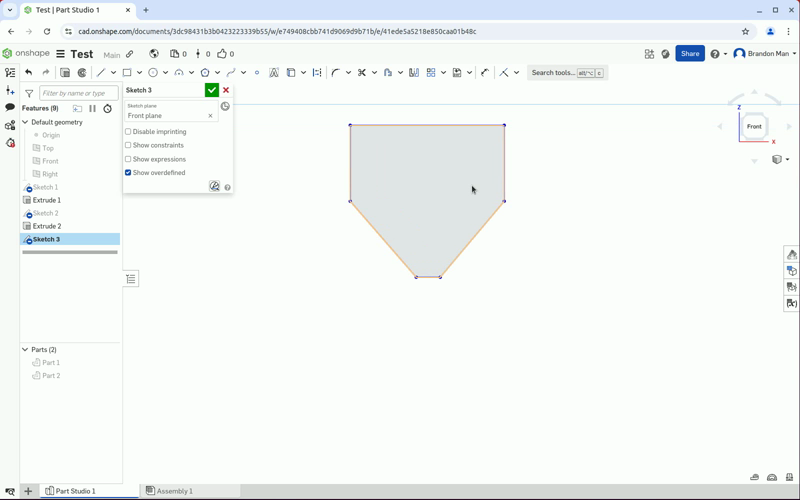
scroll(6)
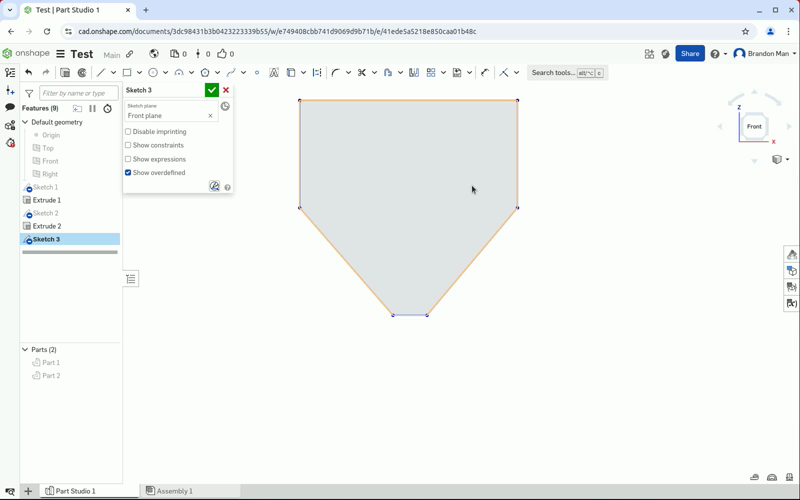
scroll(6)
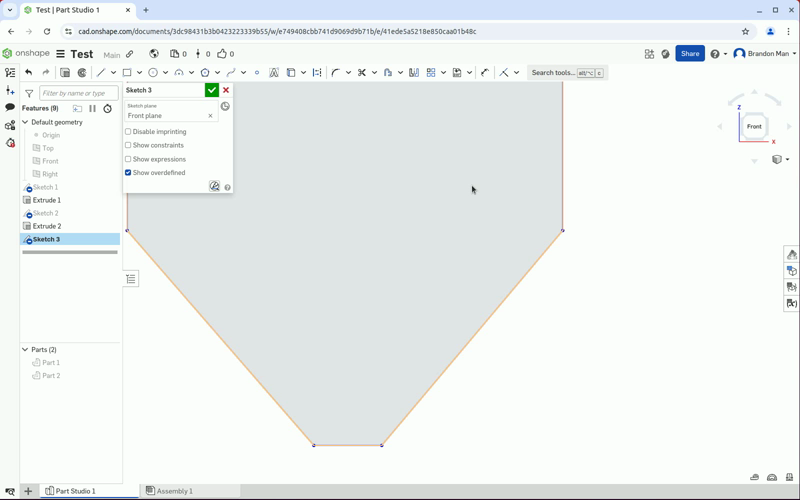
click(472, 185)
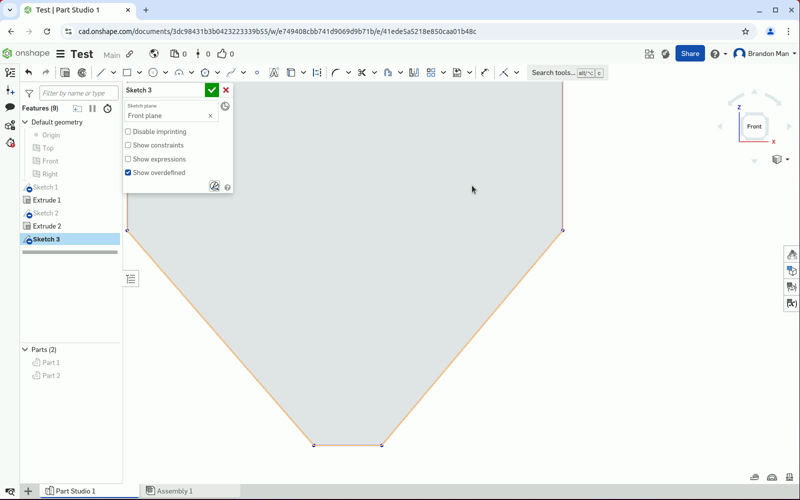
scroll(-6)
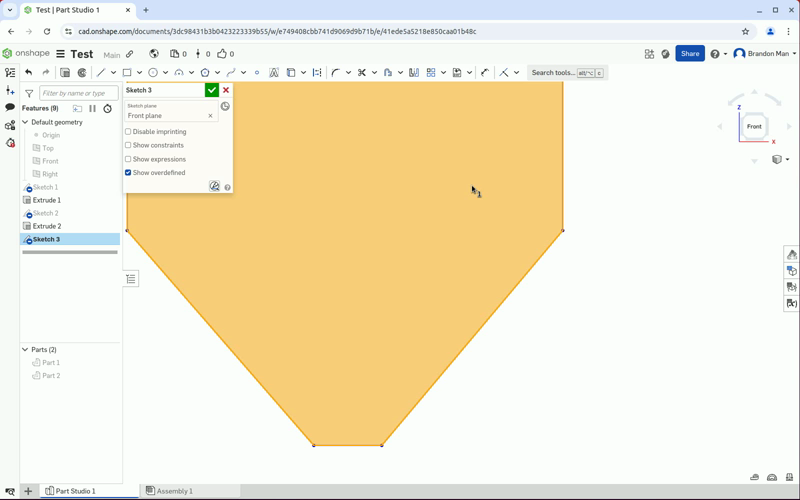
scroll(-6)
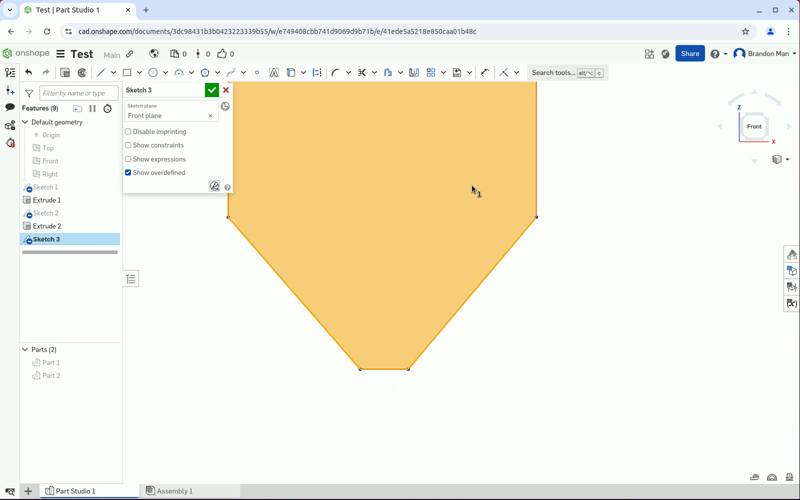
scroll(-6)
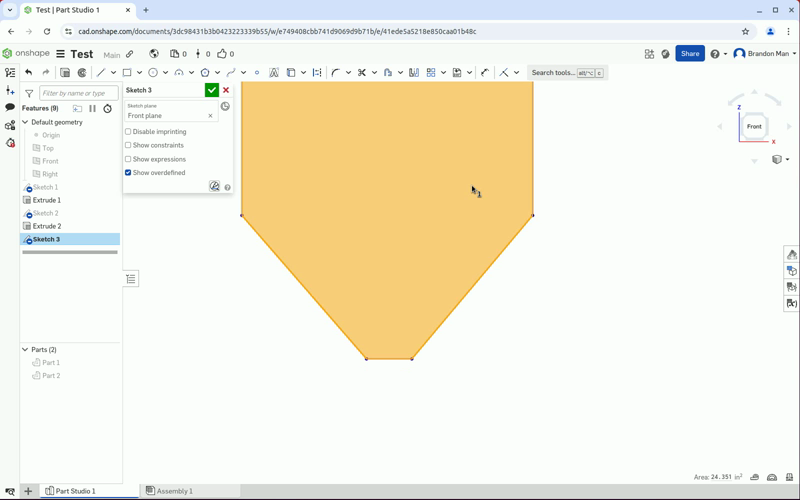
scroll(-6)
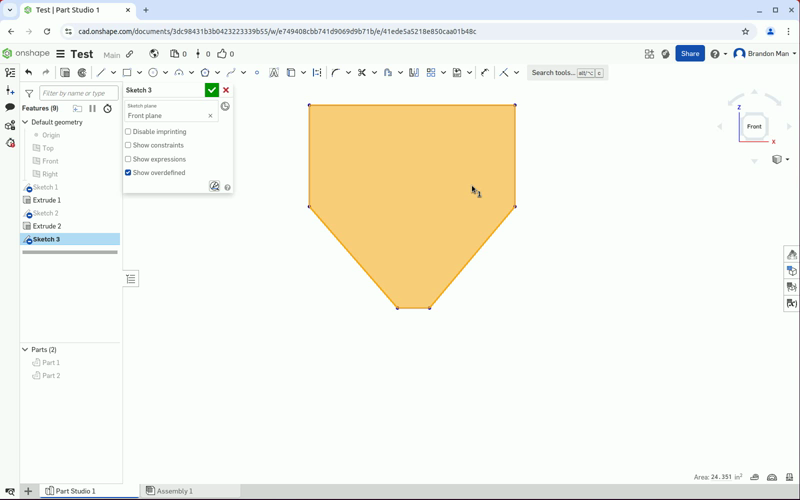
scroll(-6)
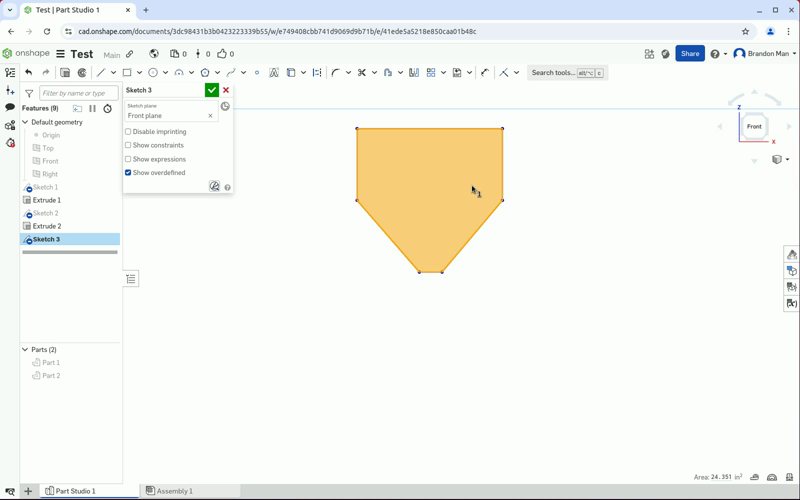
scroll(-6)
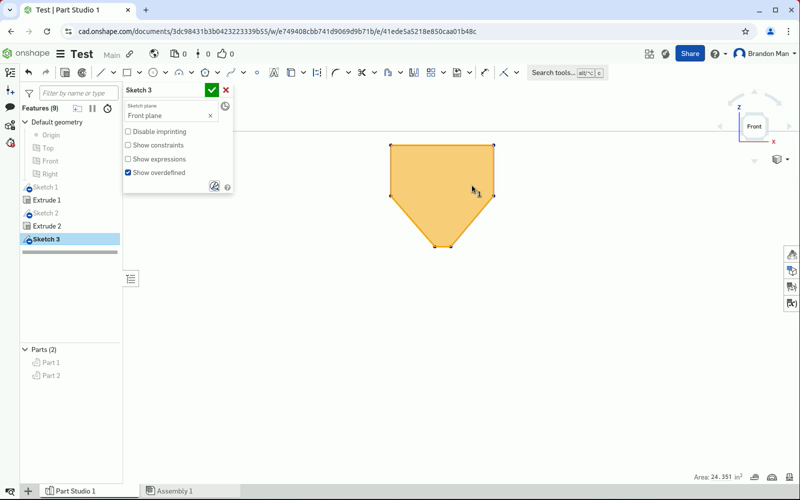
scroll(-6)
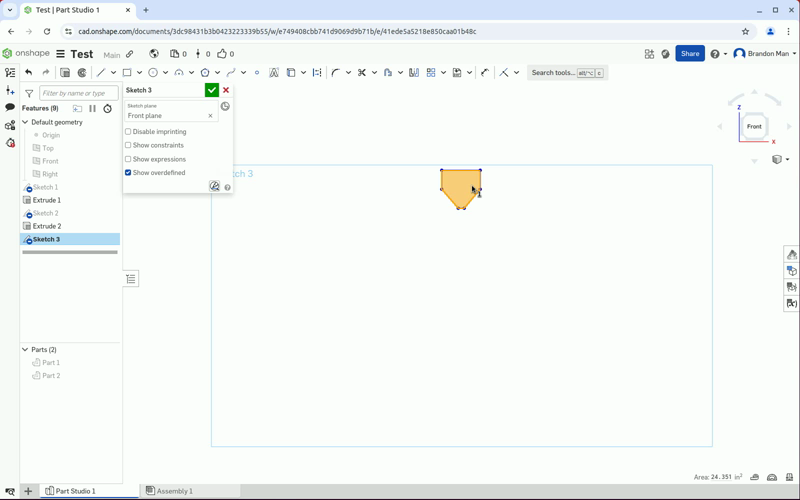
mouse_move(73, 352)
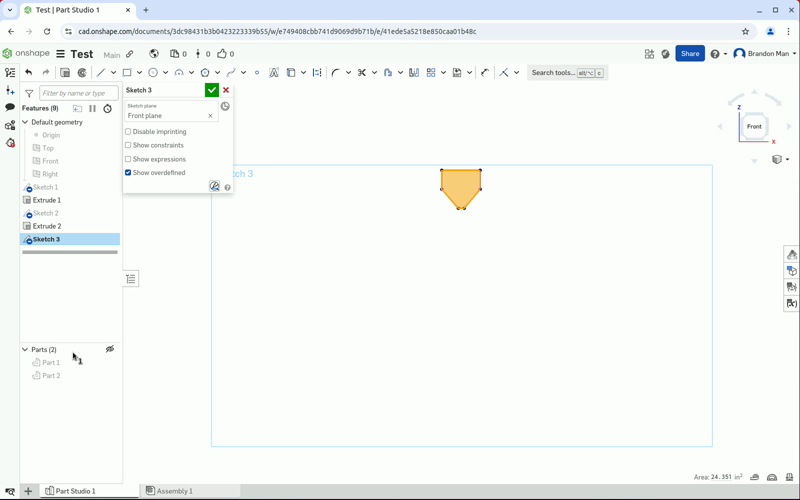
key(shift+y)
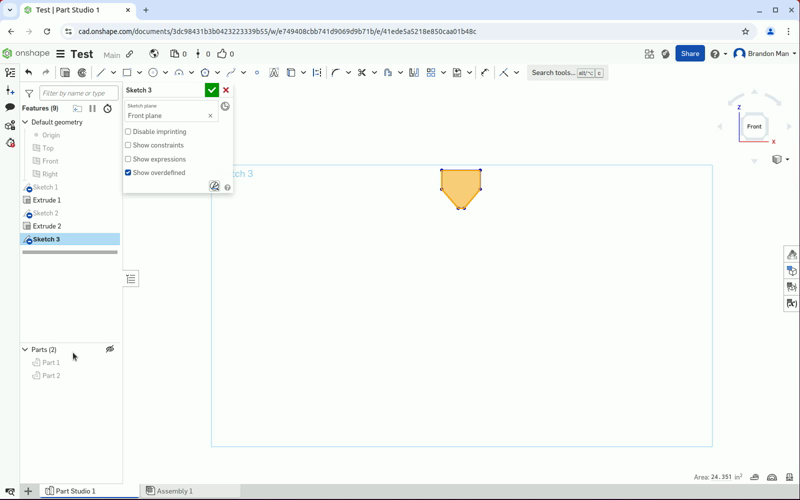
key(shift+e)
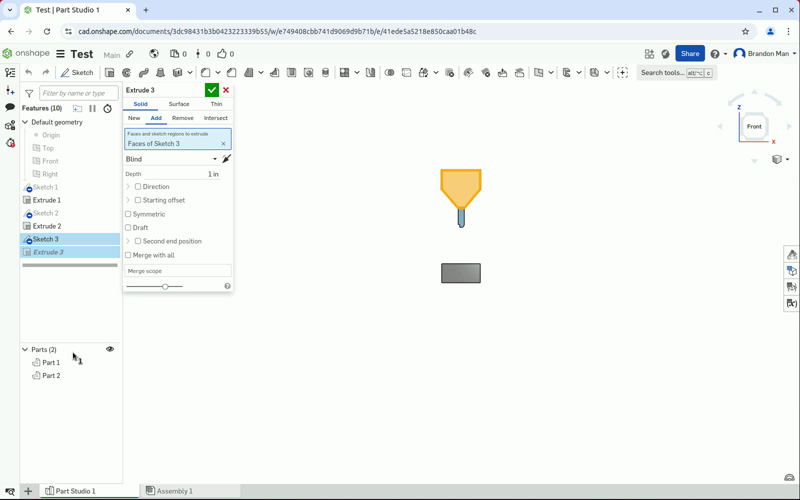
mouse_move(143, 106)
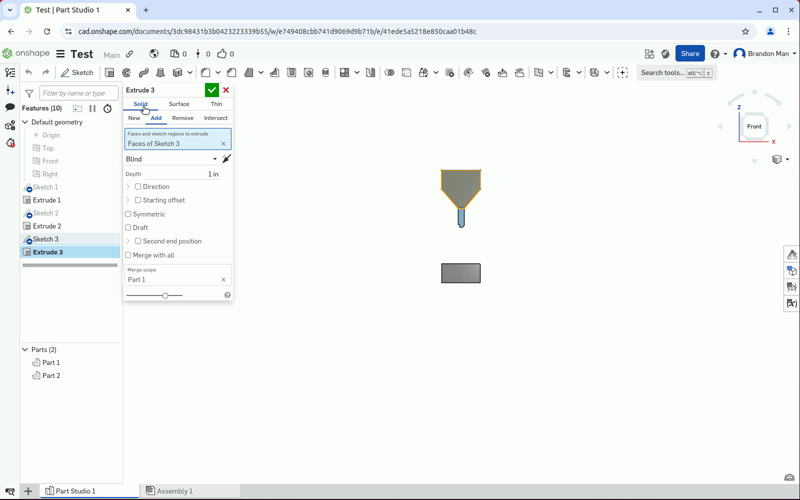
click(143, 106)
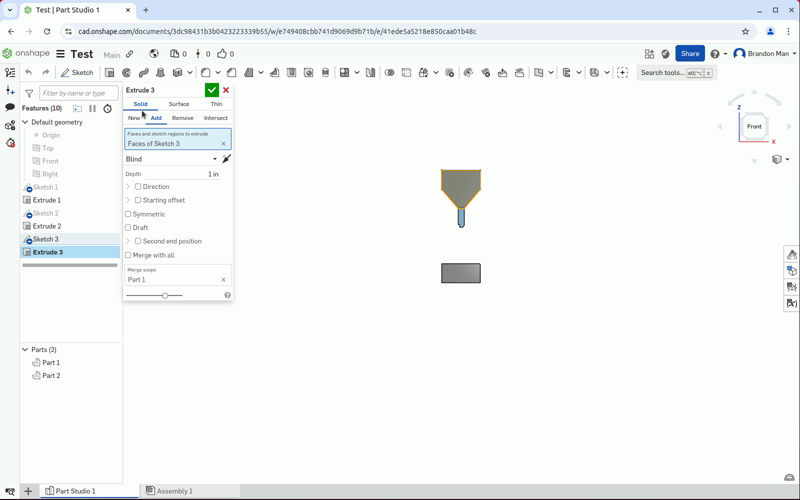
mouse_move(137, 120)
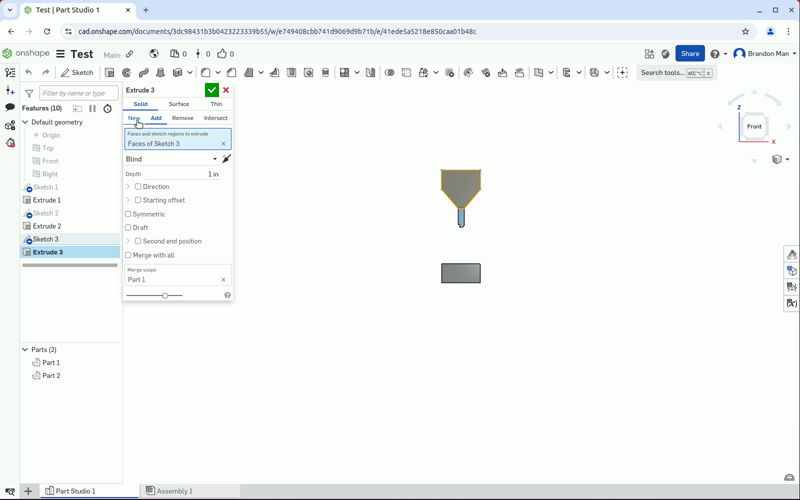
click(137, 120)
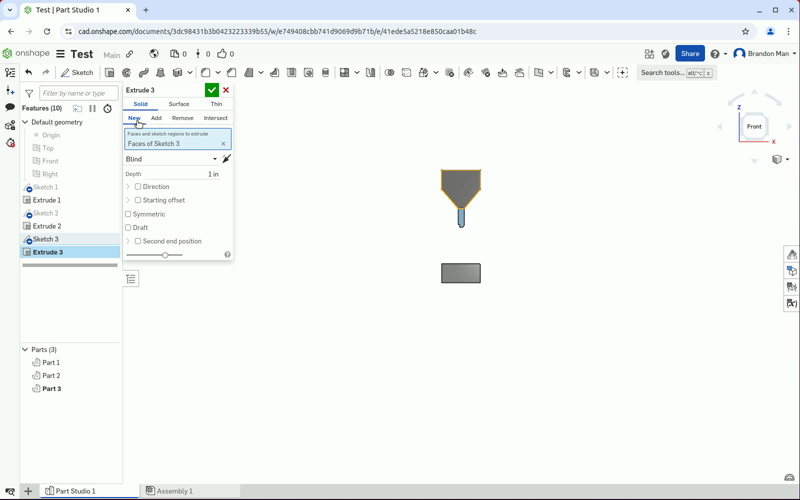
key(tab, 4)
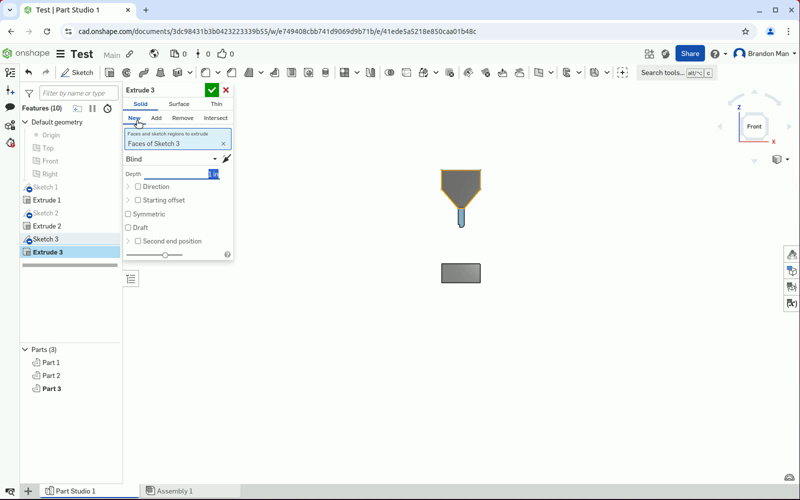
text(0.722)
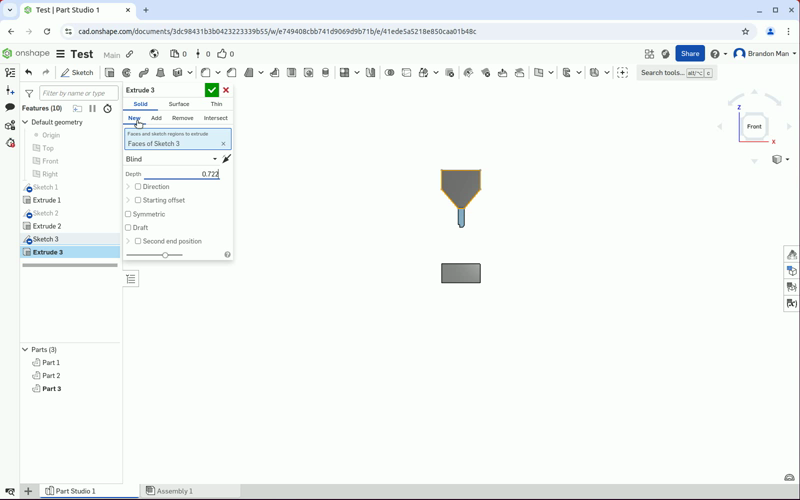
key(enter)
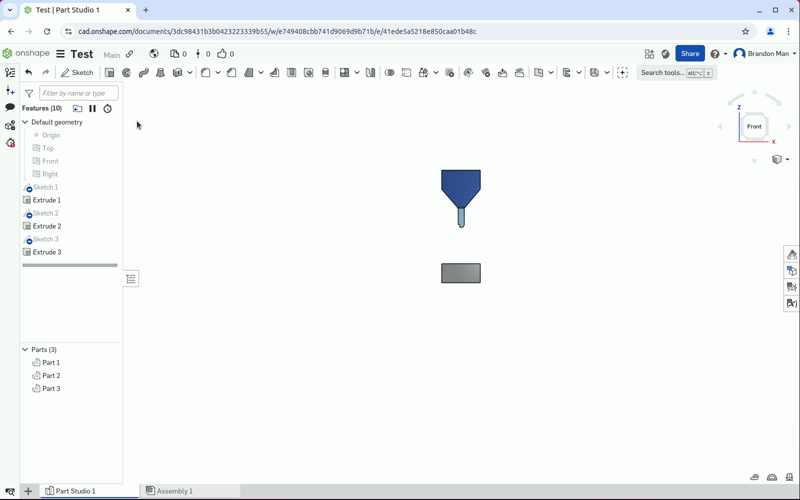
key(shift+h)
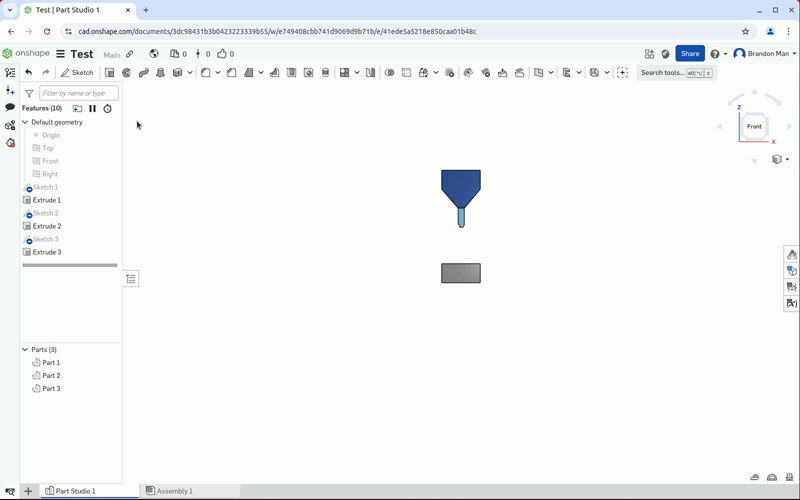
key(shift+h)
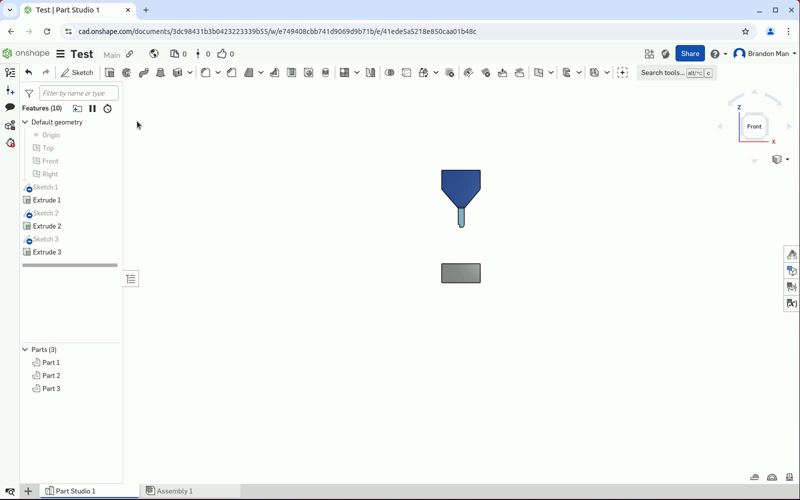
mouse_move(73, 189)
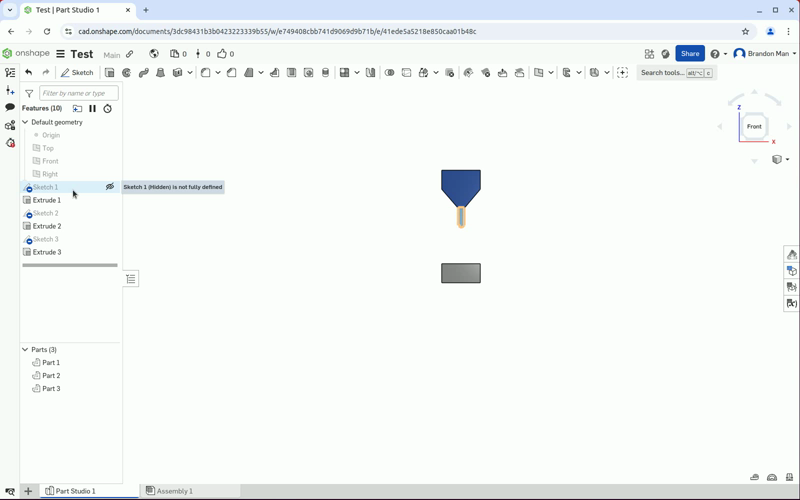
click(73, 189)
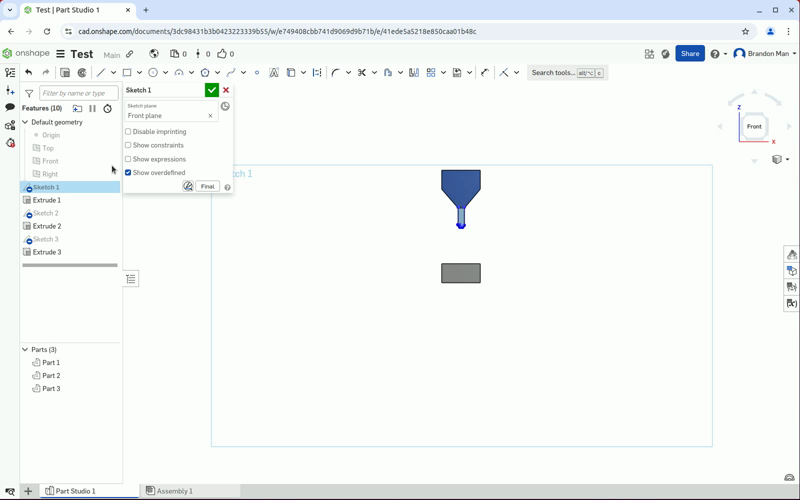
mouse_move(229, 92)
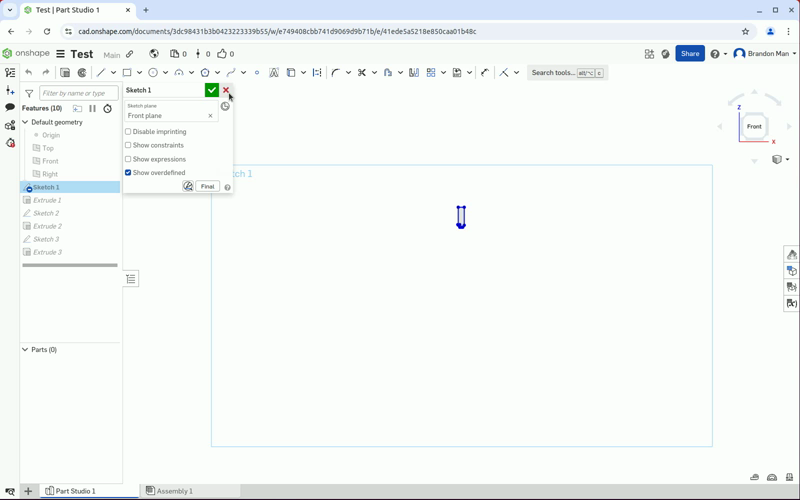
click(229, 92)
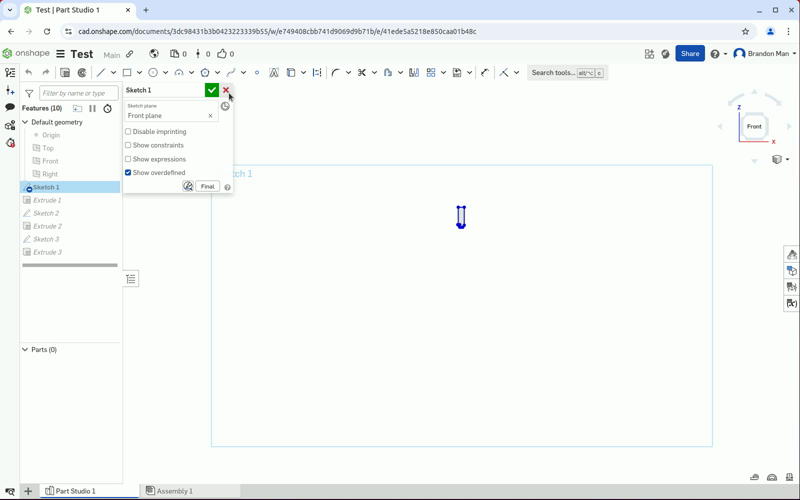
key(shift+s)
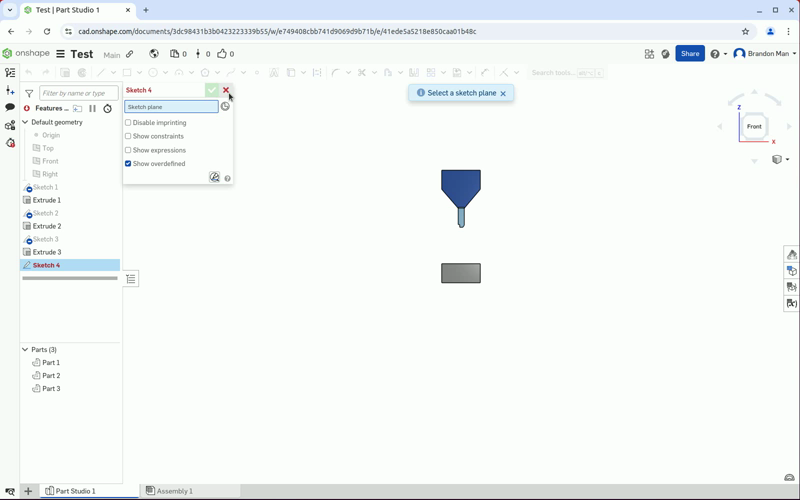
mouse_move(73, 163)
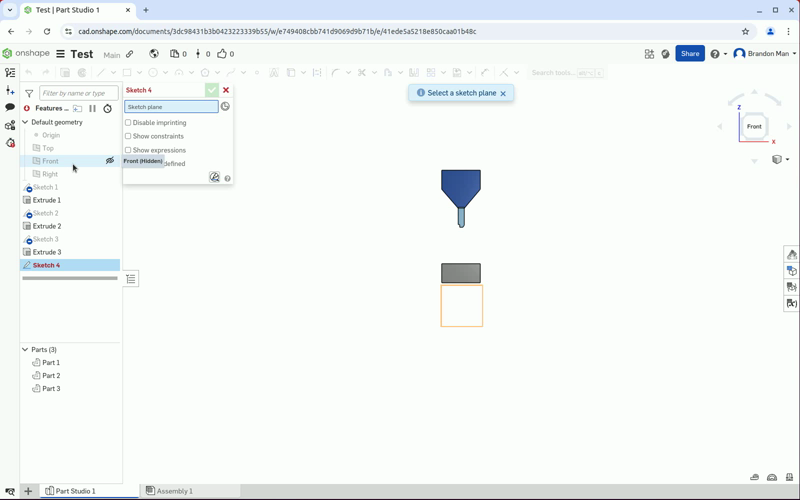
click(73, 163)
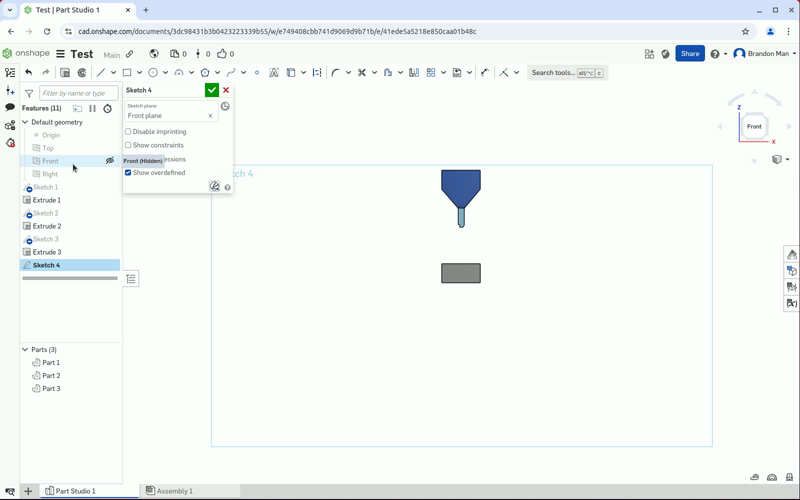
mouse_move(73, 352)
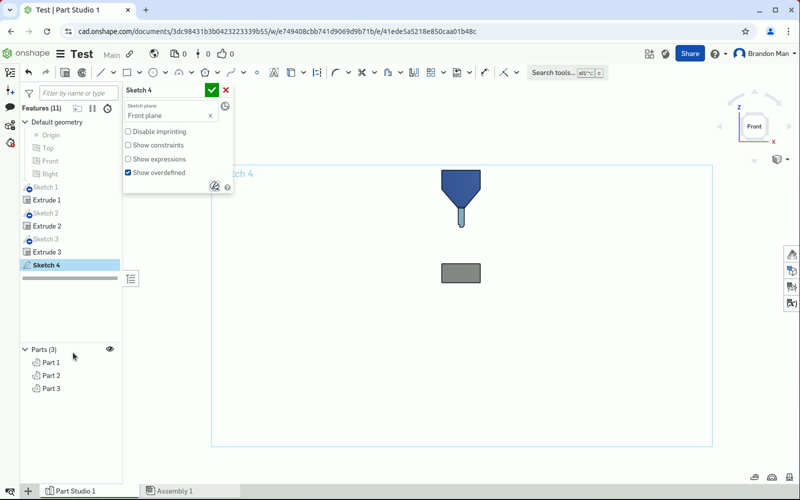
key(y)
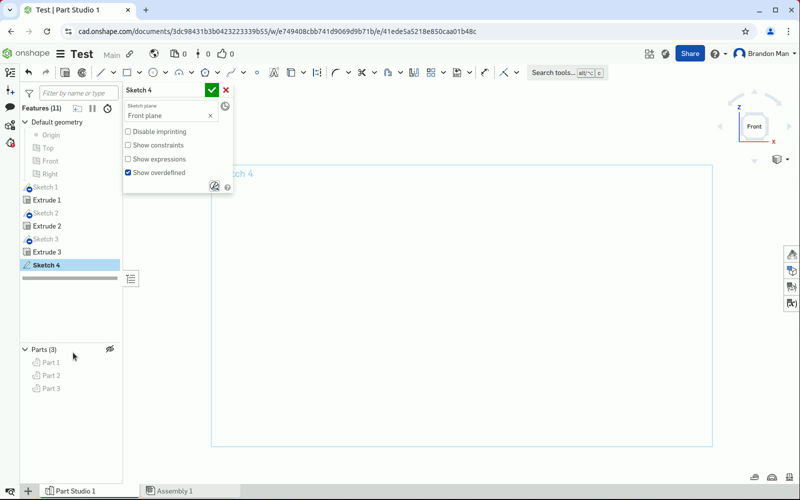
key(l)
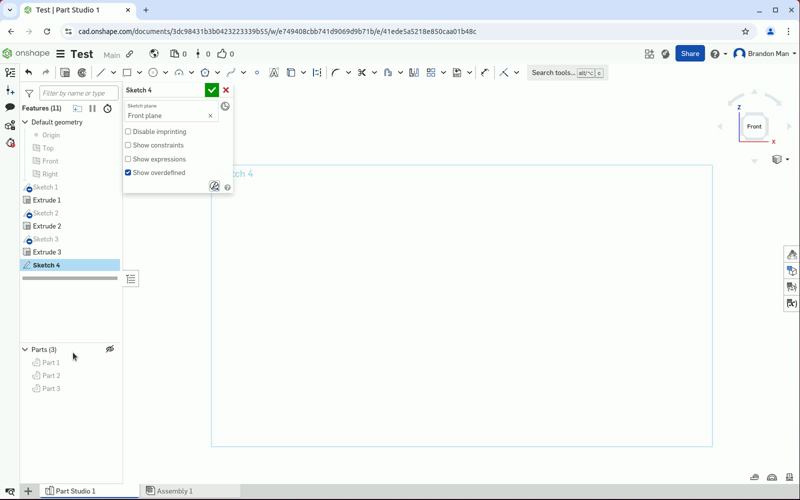
key_down(shift)
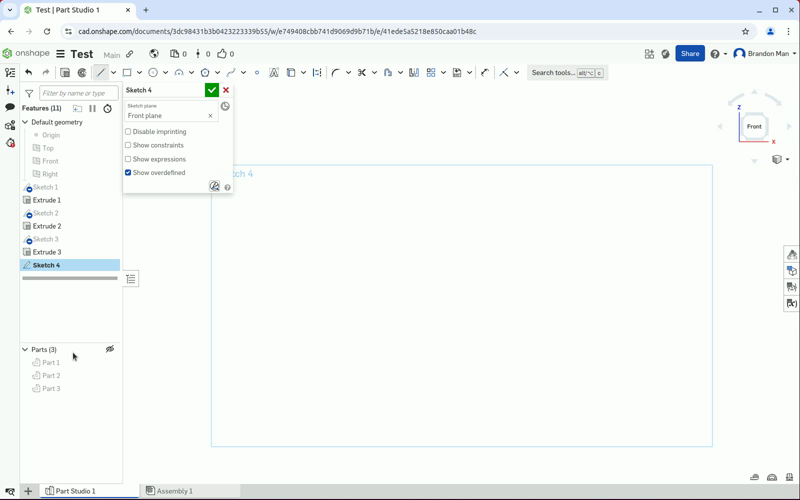
mouse_move(441, 264)
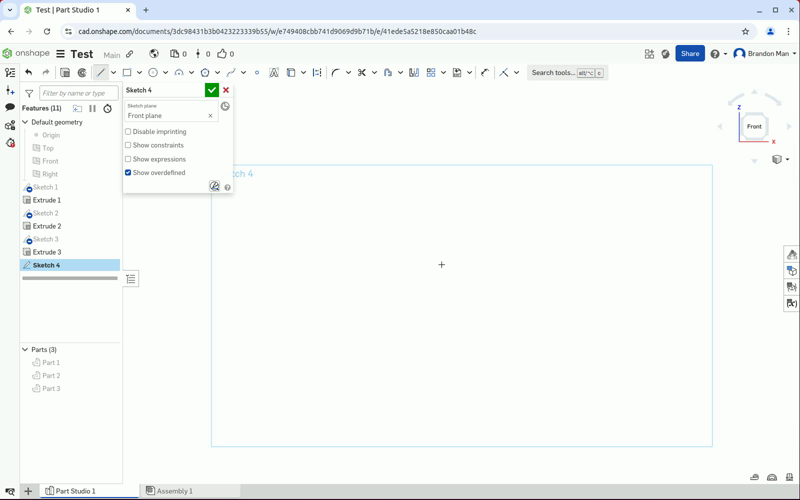
click(441, 264)
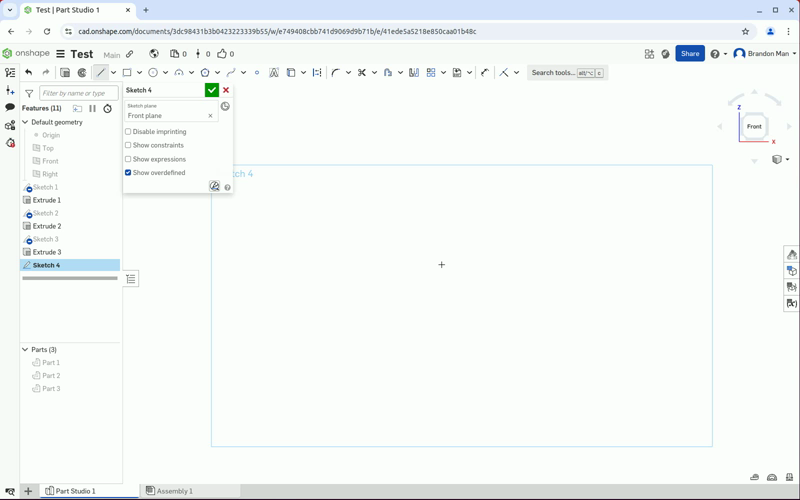
key_up(shift)
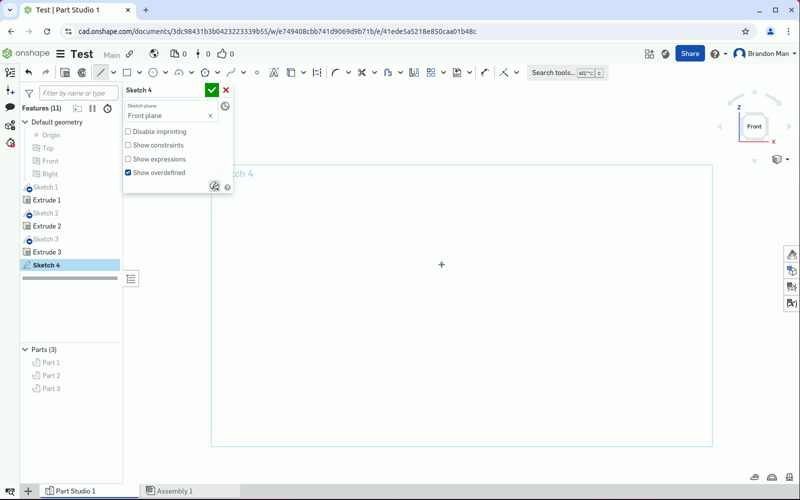
key_down(shift)
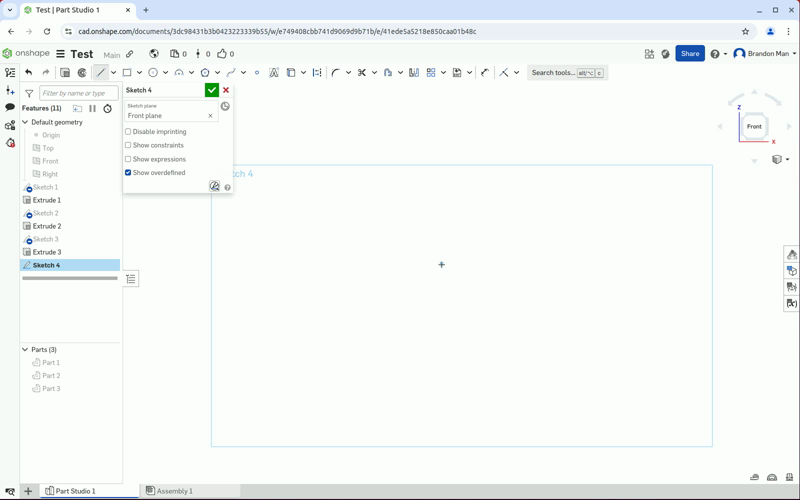
mouse_move(471, 264)
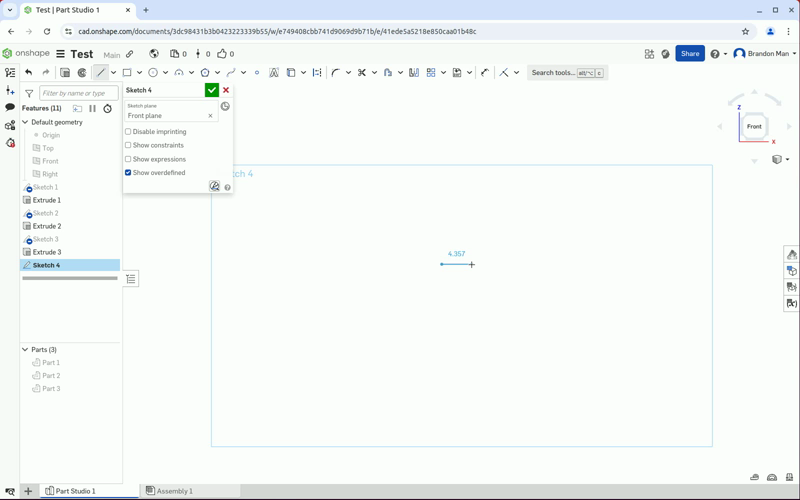
mouse_move(480, 264)
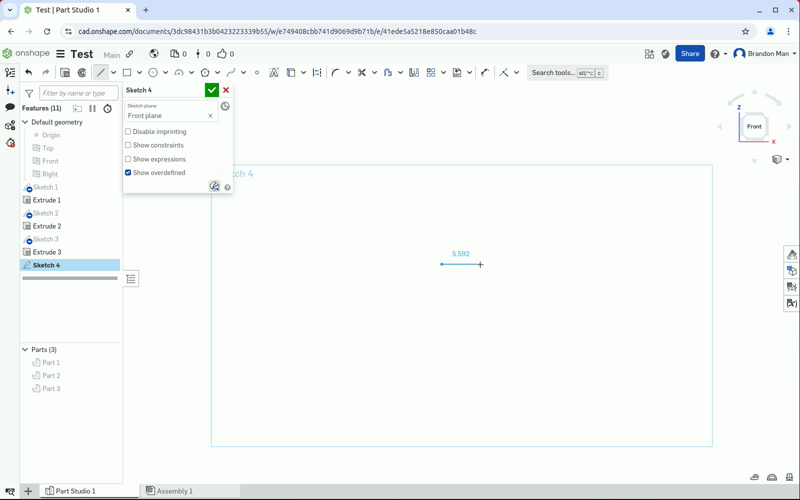
click(480, 264)
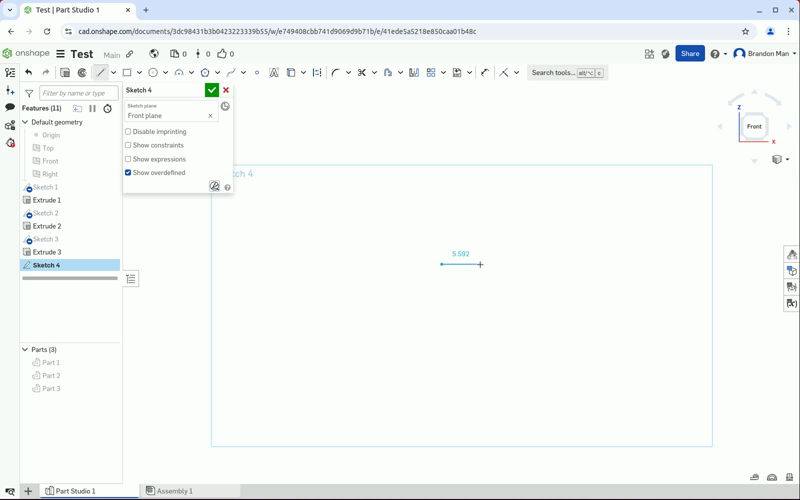
key_up(shift)
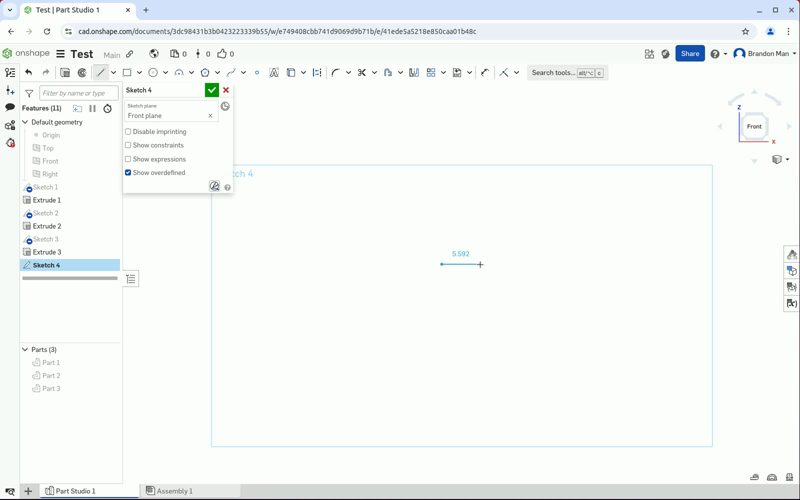
key_down(shift)
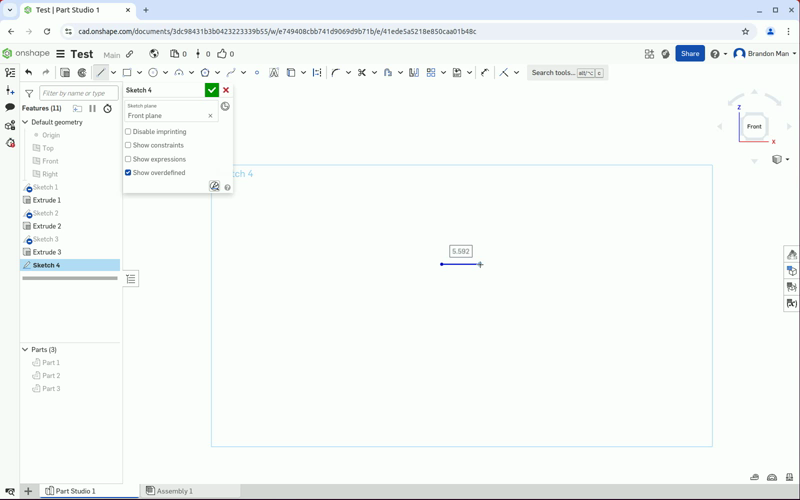
mouse_move(510, 264)
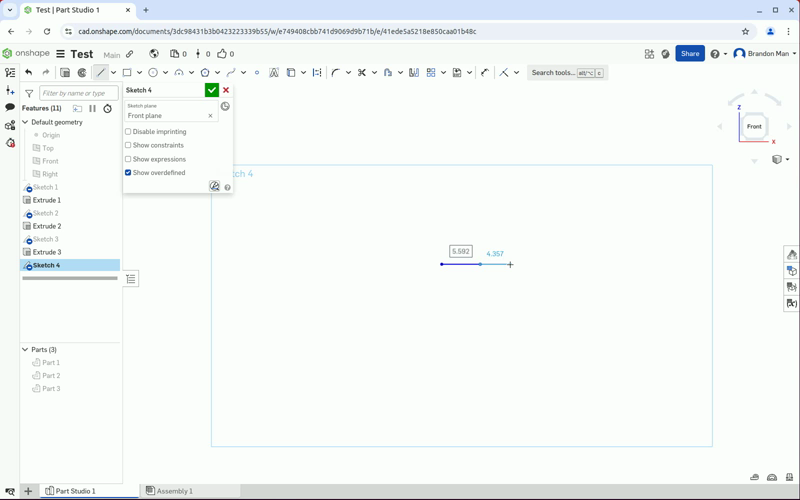
mouse_move(464, 244)
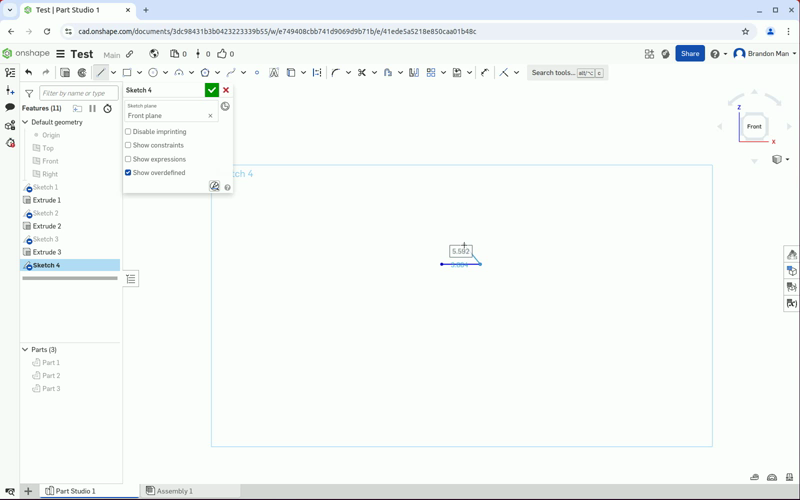
click(464, 244)
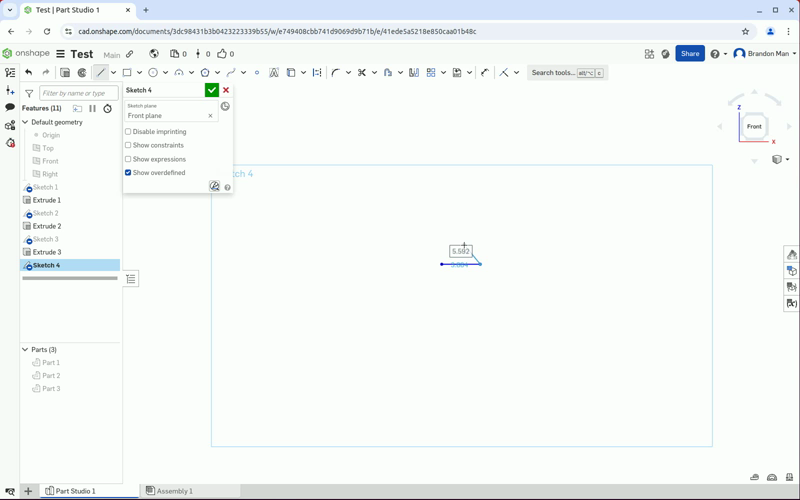
key_up(shift)
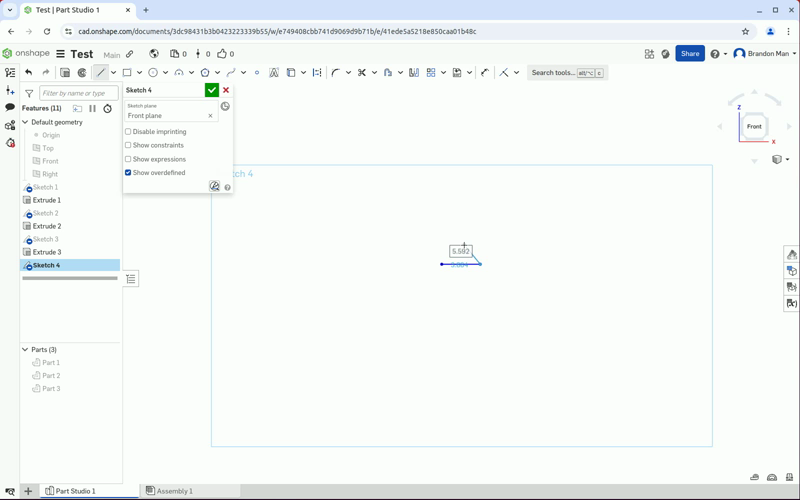
key_down(shift)
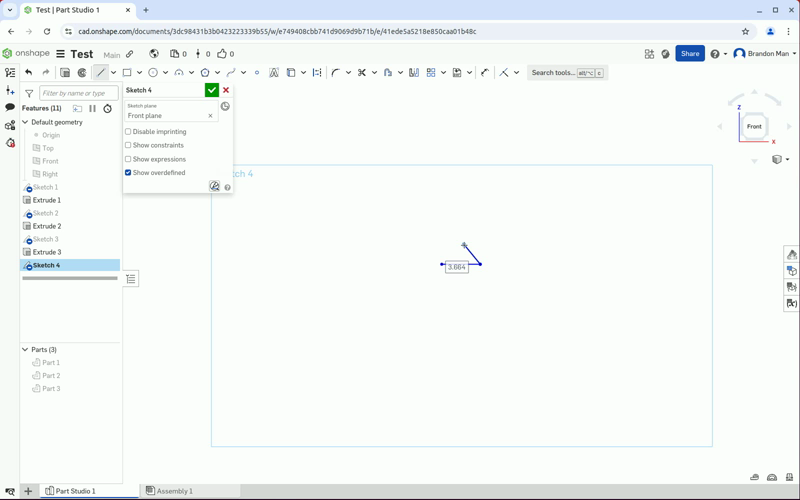
mouse_move(494, 244)
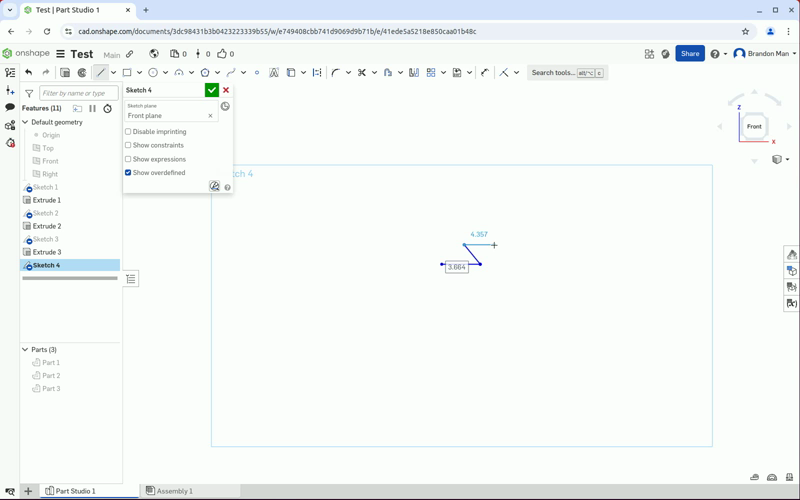
mouse_move(458, 244)
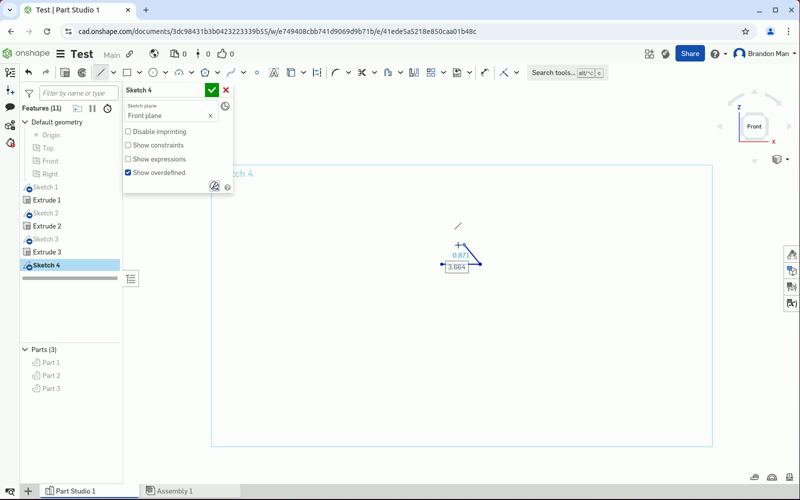
scroll(6)
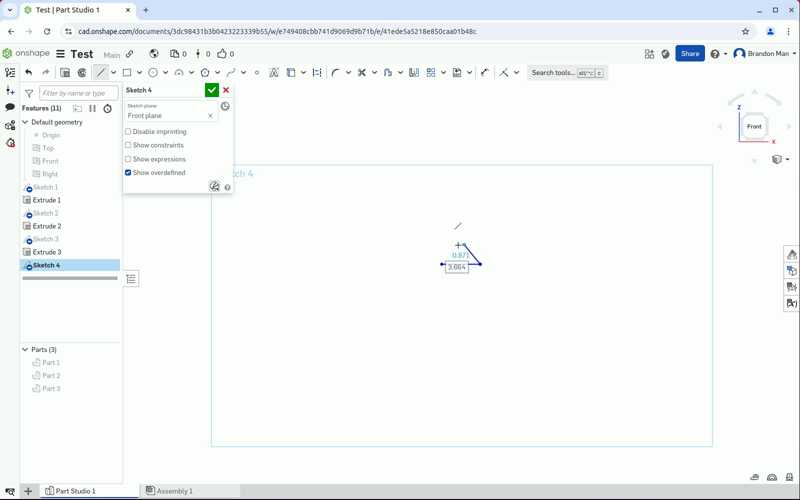
scroll(6)
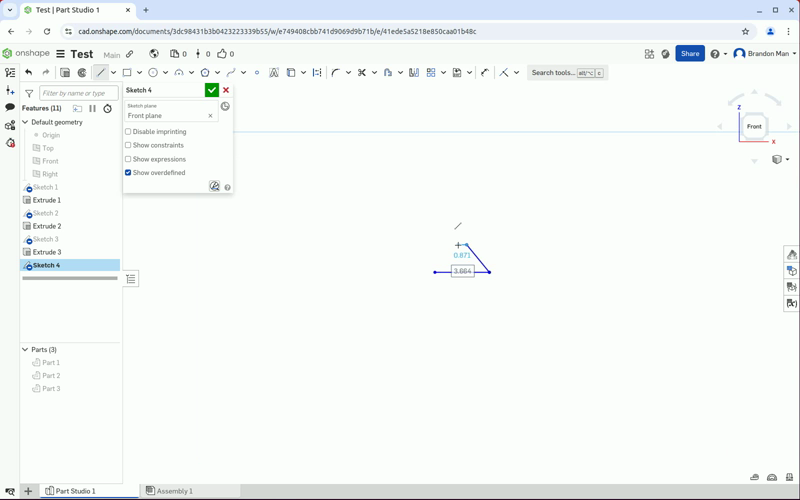
scroll(6)
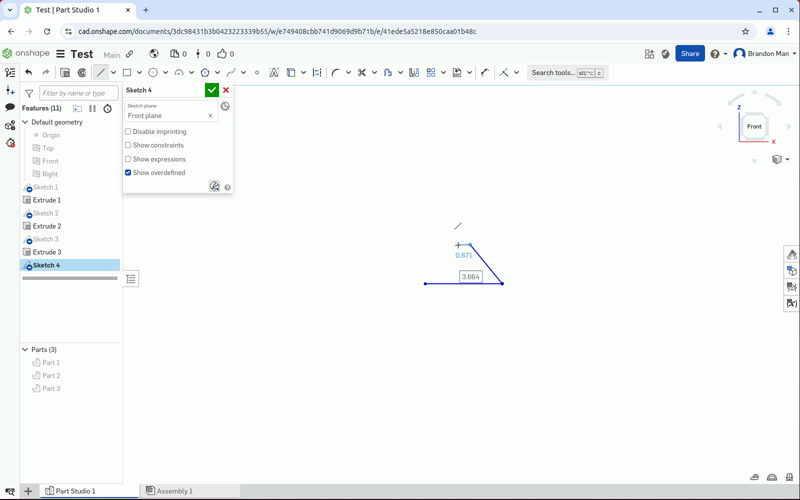
scroll(6)
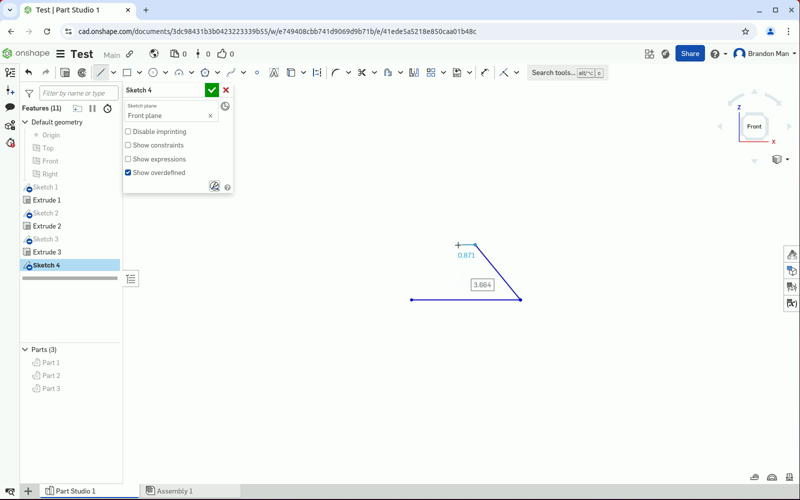
scroll(6)
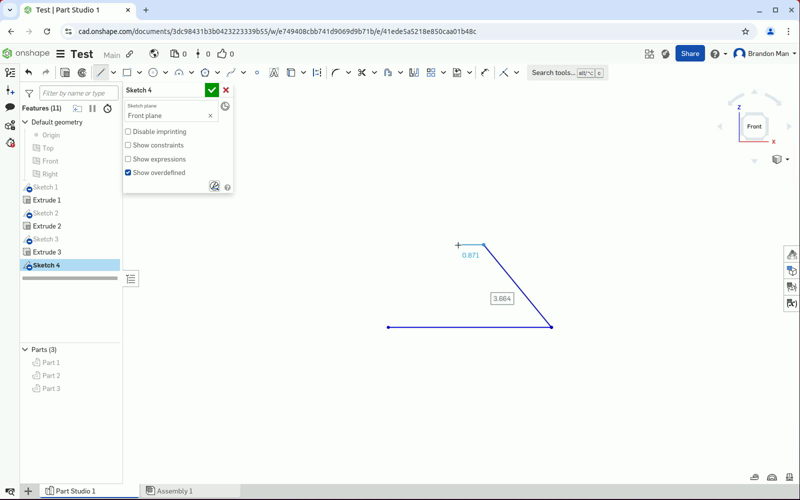
scroll(6)
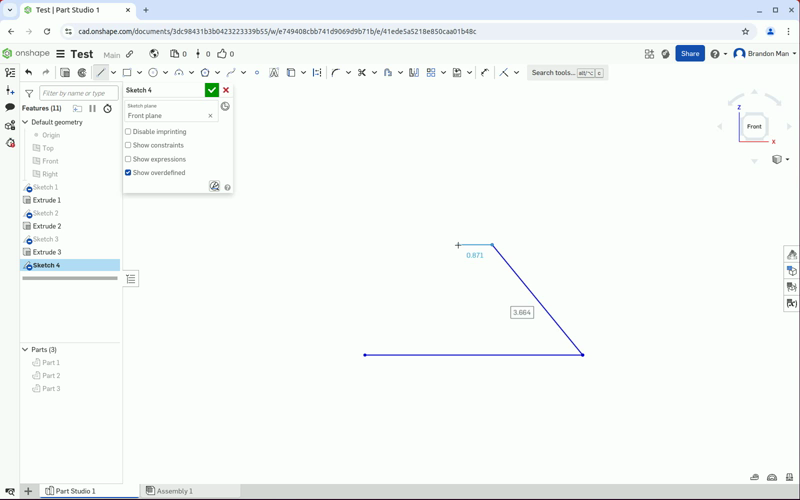
scroll(6)
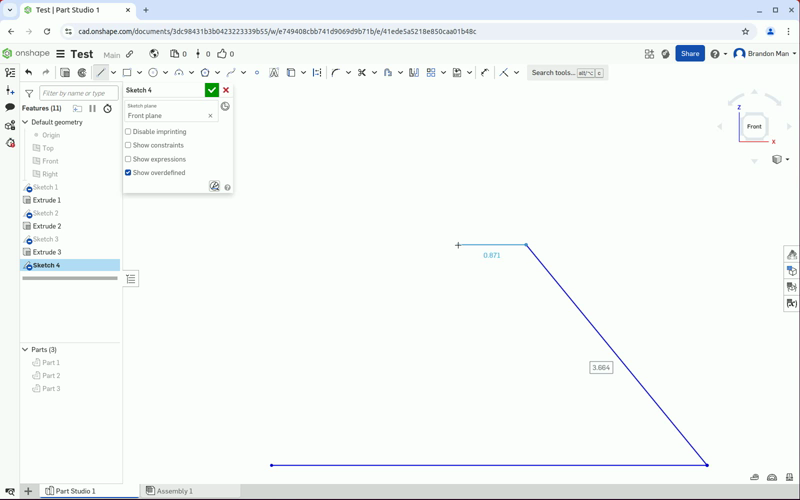
click(458, 244)
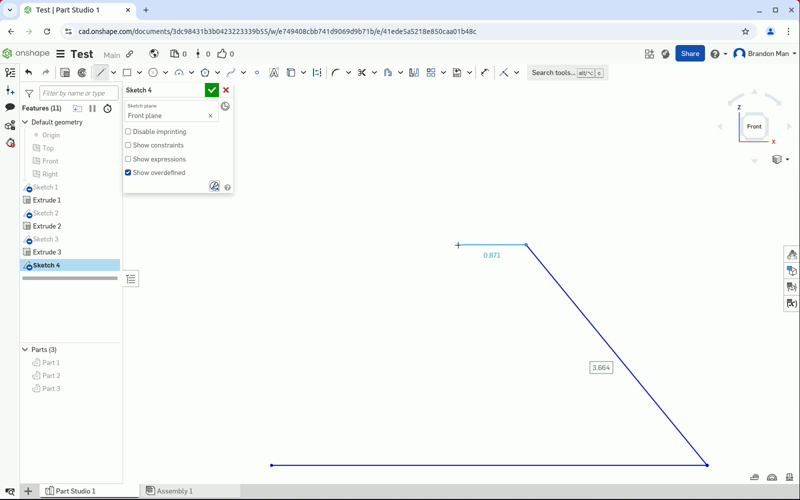
scroll(-6)
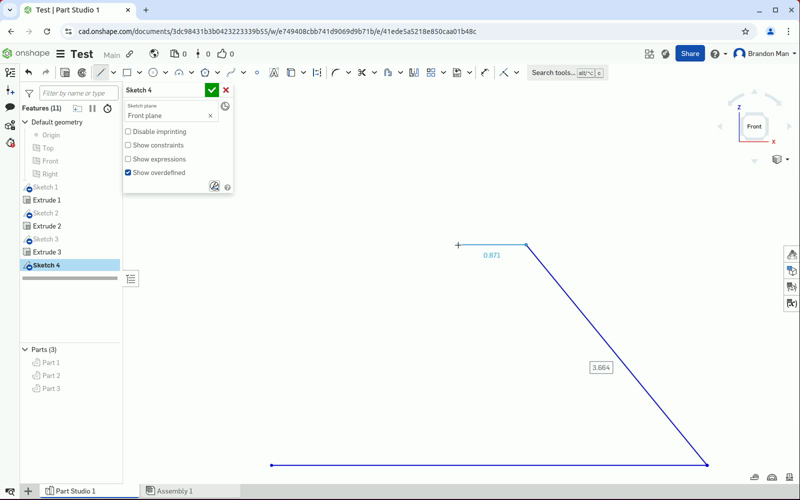
scroll(-6)
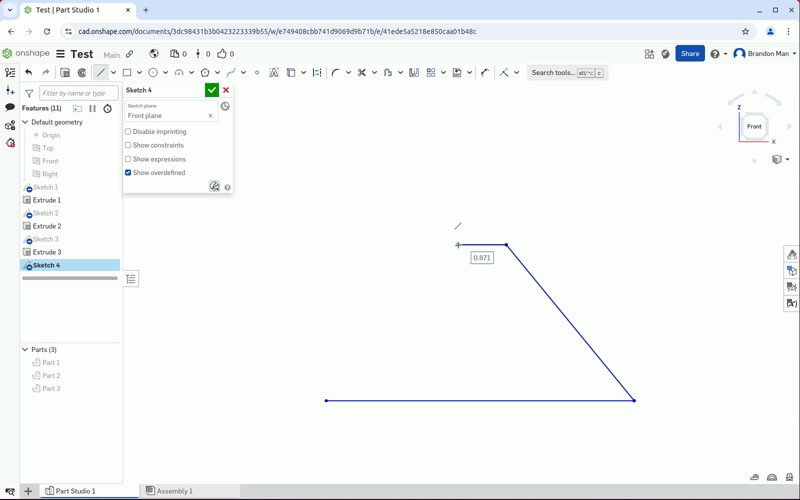
scroll(-6)
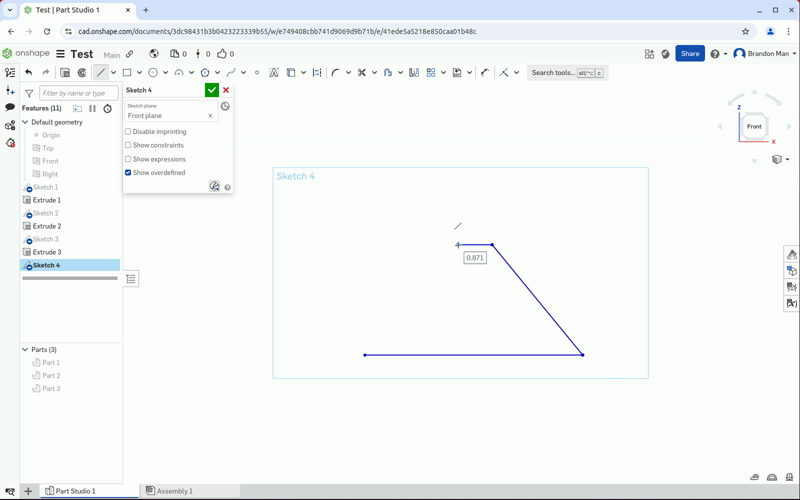
scroll(-6)
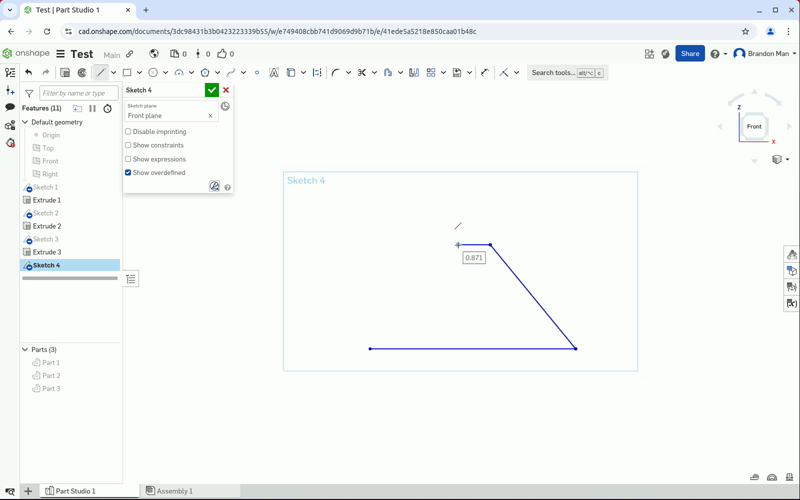
scroll(-6)
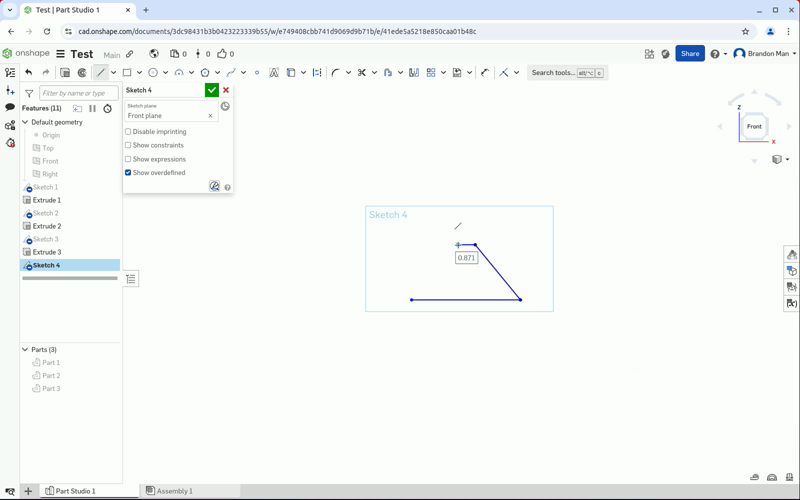
scroll(-6)
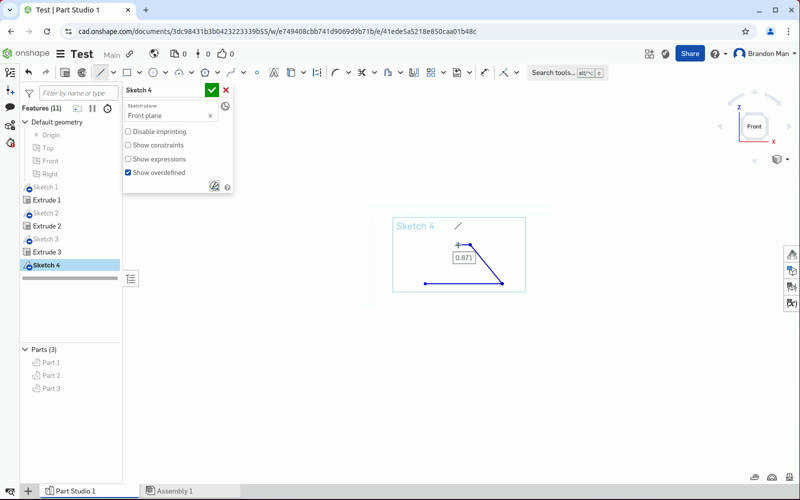
scroll(-6)
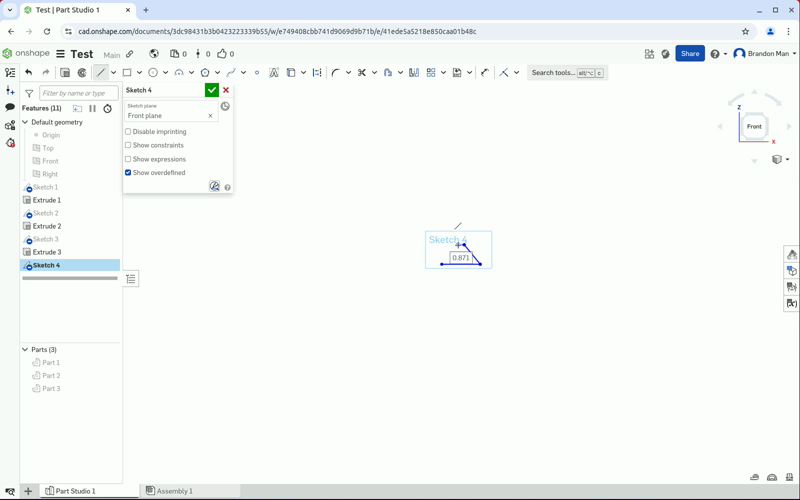
key_up(shift)
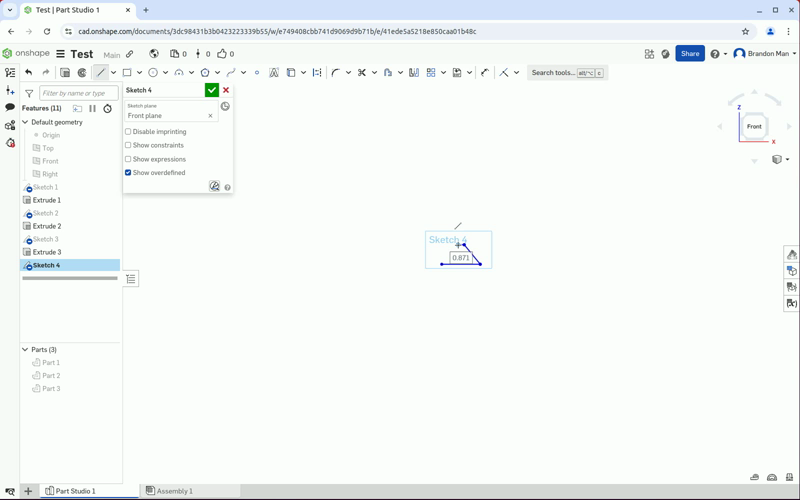
mouse_move(488, 244)
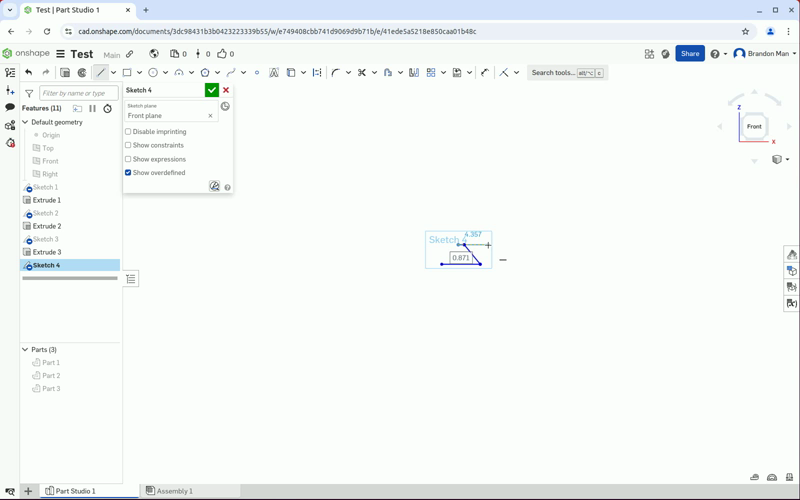
key_down(shift)
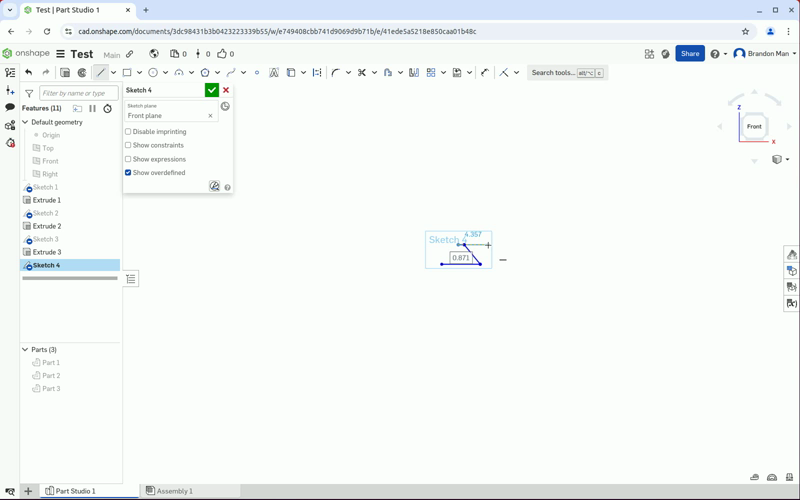
mouse_move(441, 264)
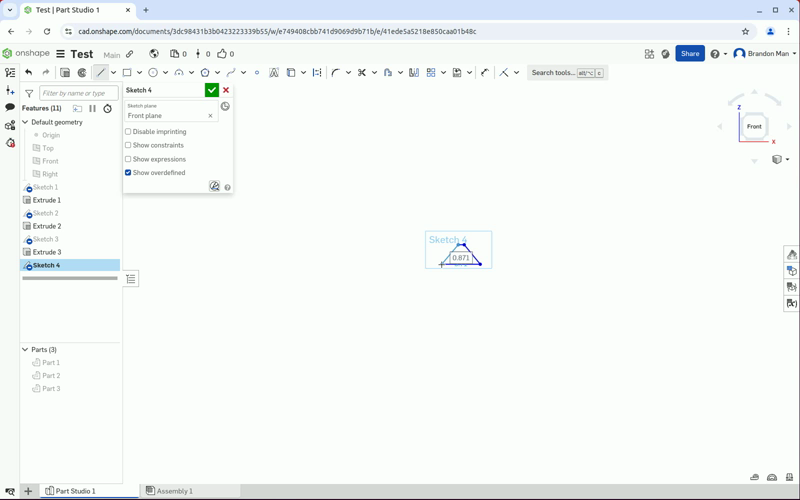
key_up(shift)
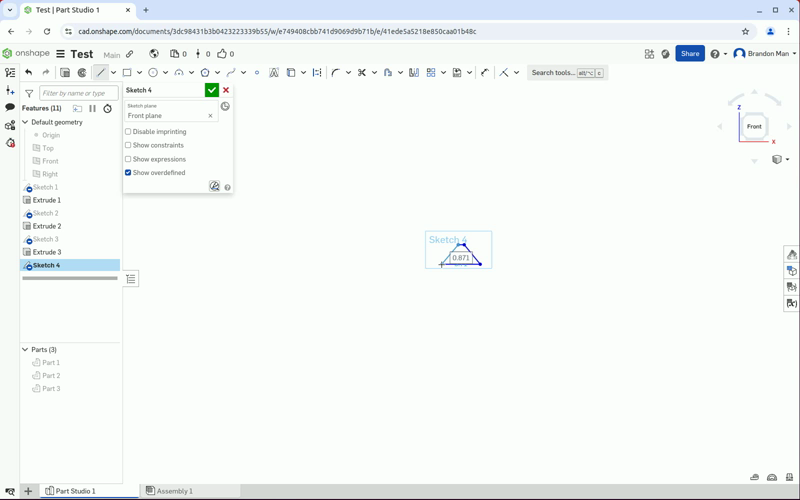
click(441, 264)
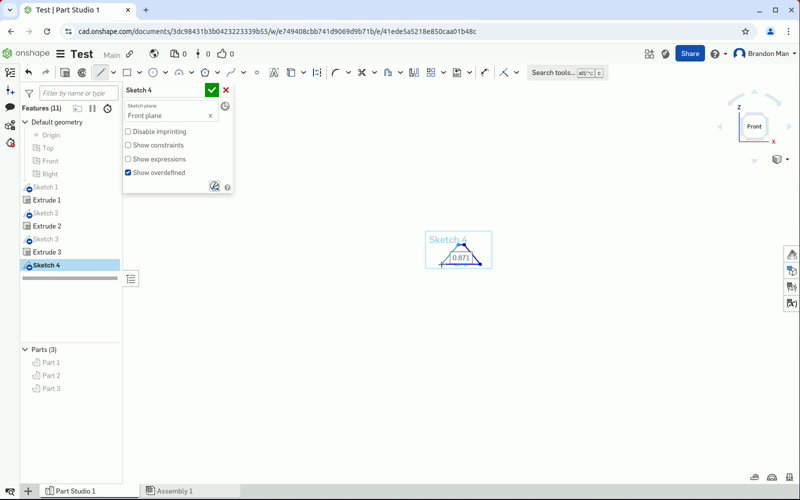
key(esc)
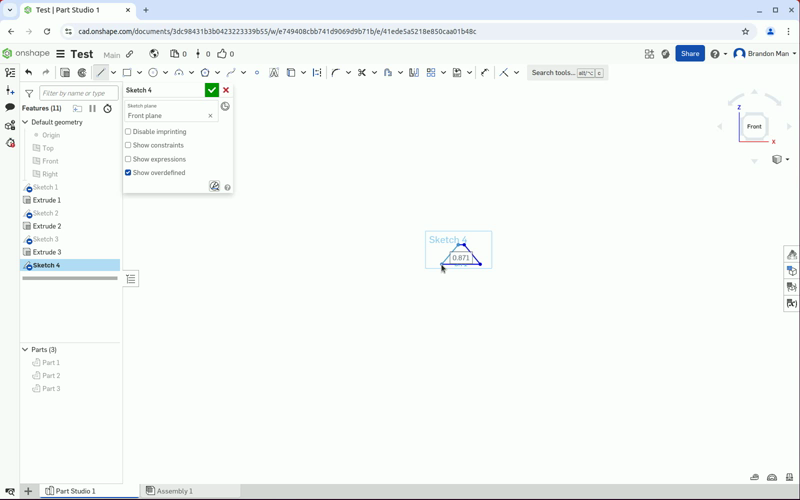
mouse_move(466, 261)
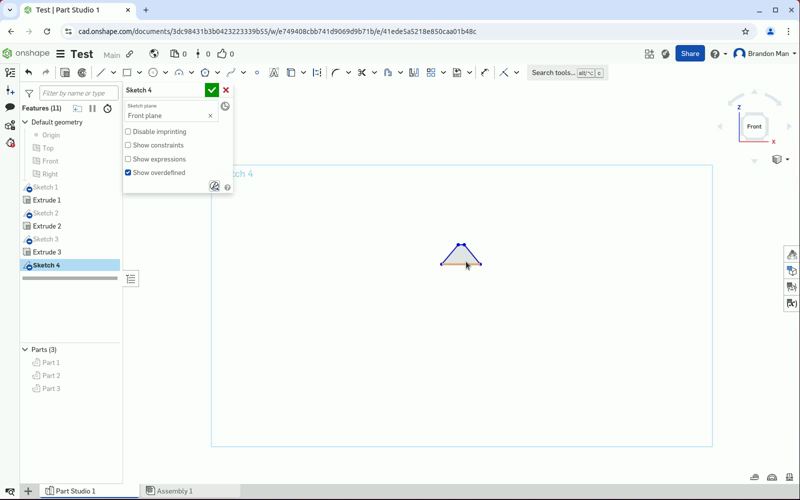
scroll(6)
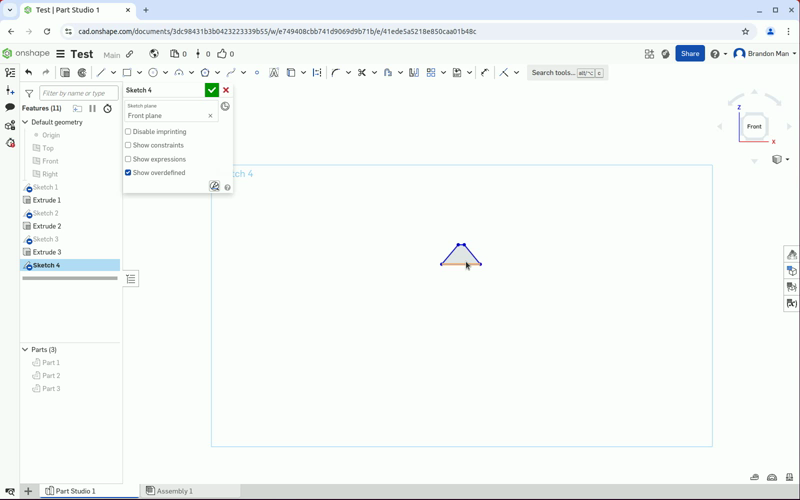
scroll(6)
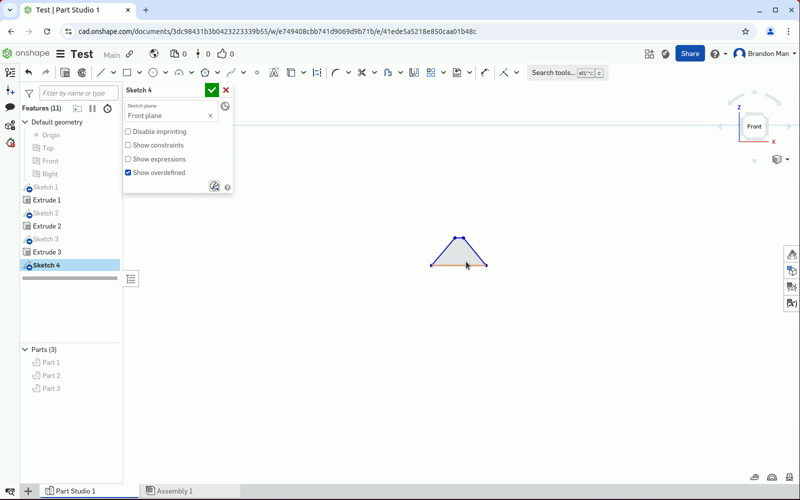
scroll(6)
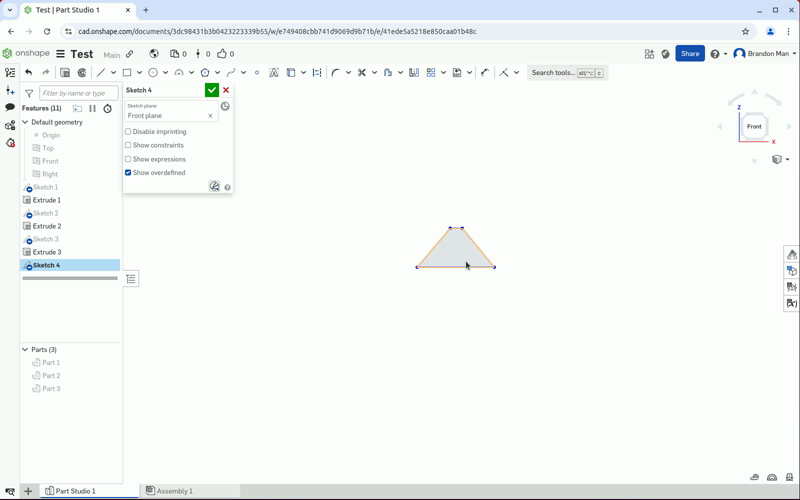
scroll(6)
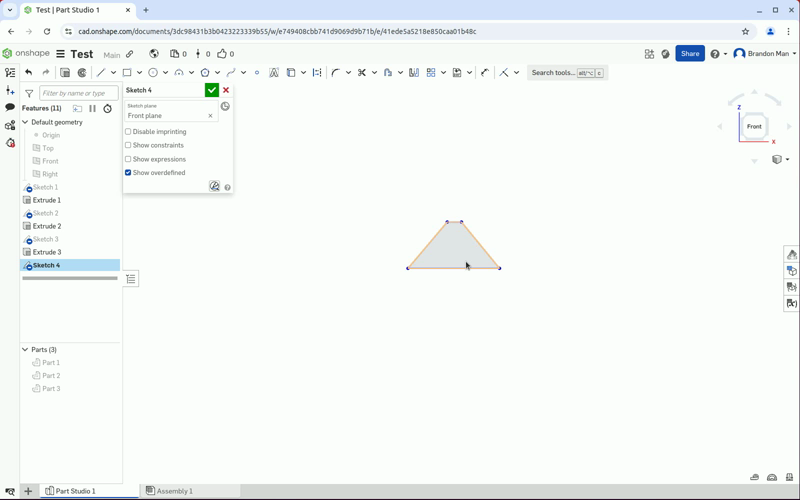
scroll(6)
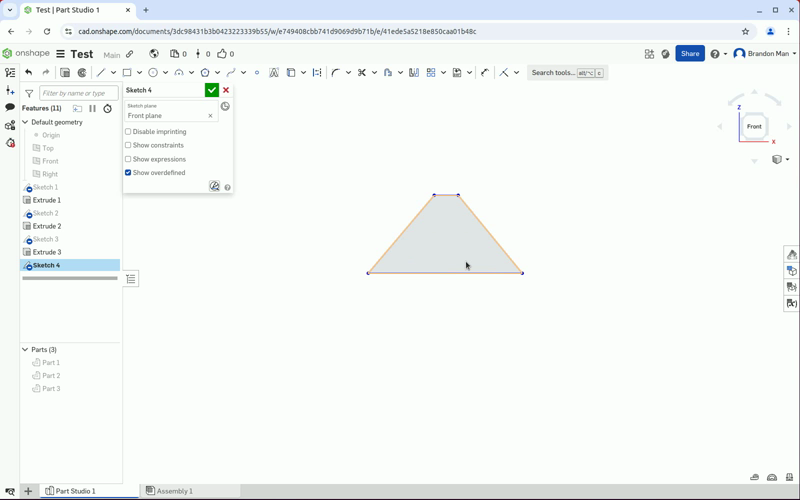
scroll(6)
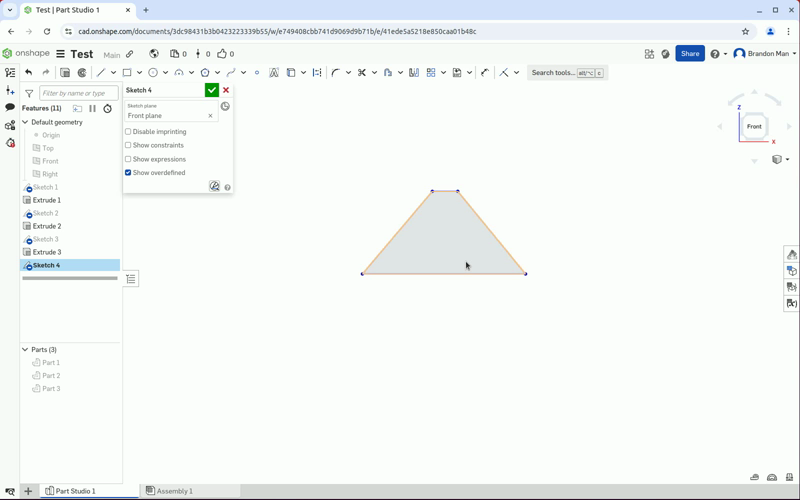
scroll(6)
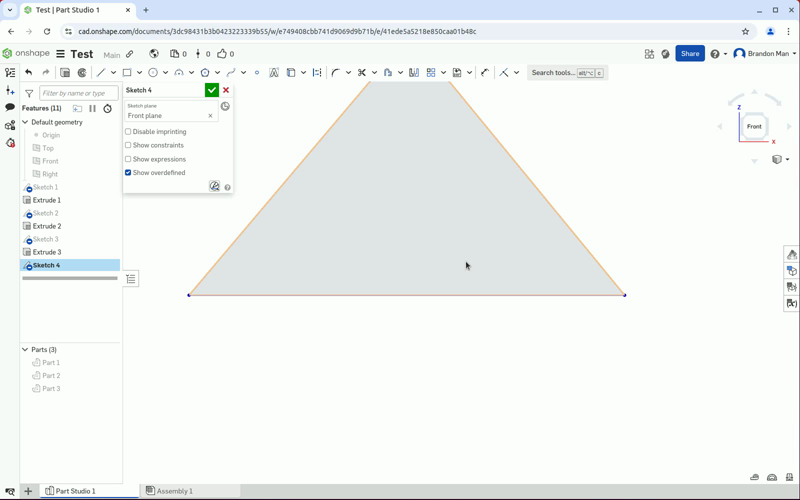
click(466, 261)
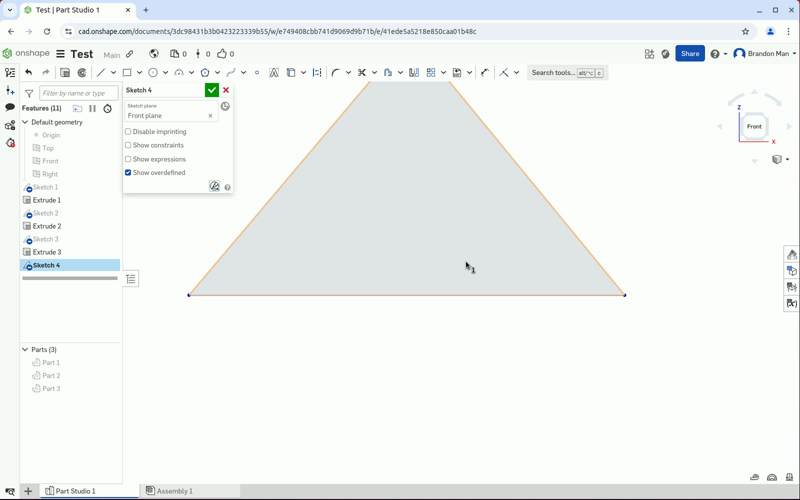
scroll(-6)
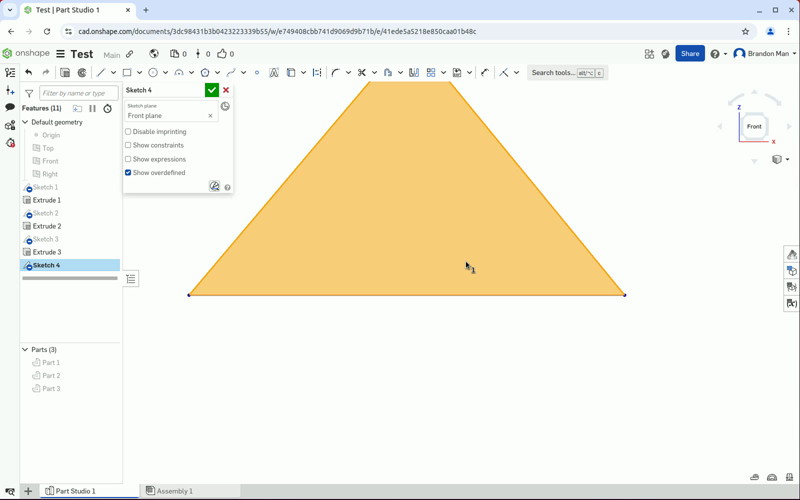
scroll(-6)
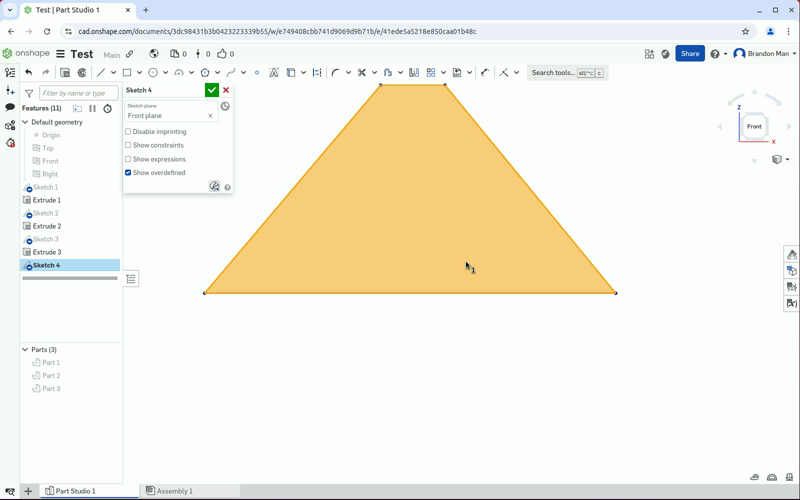
scroll(-6)
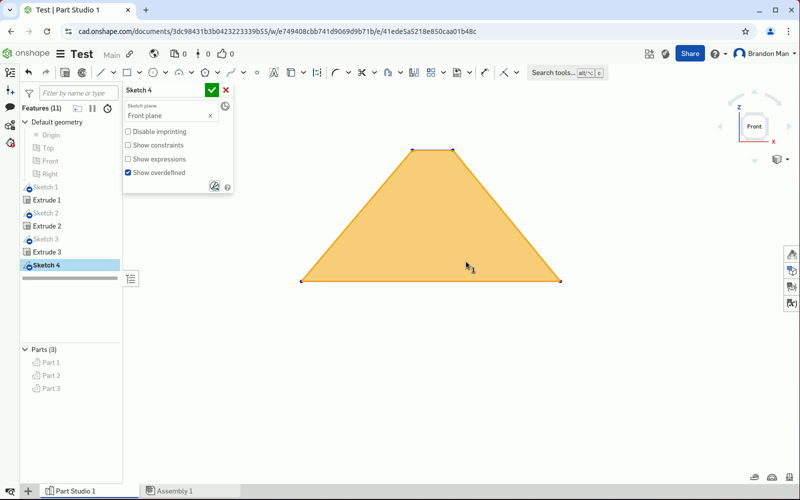
scroll(-6)
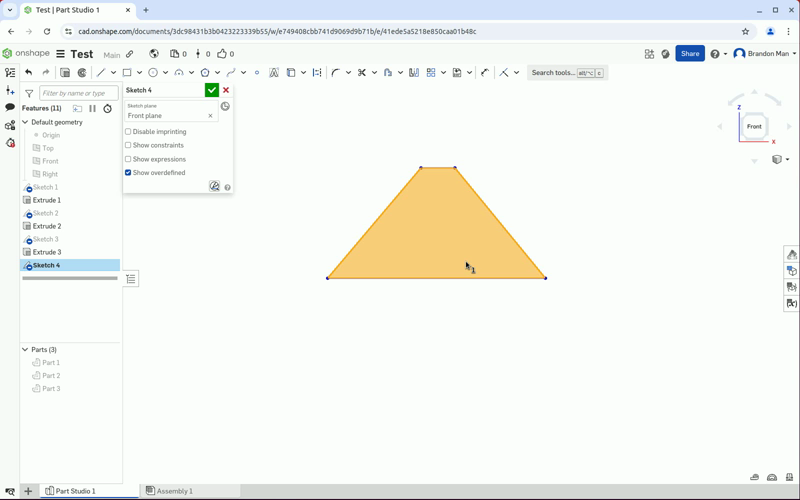
scroll(-6)
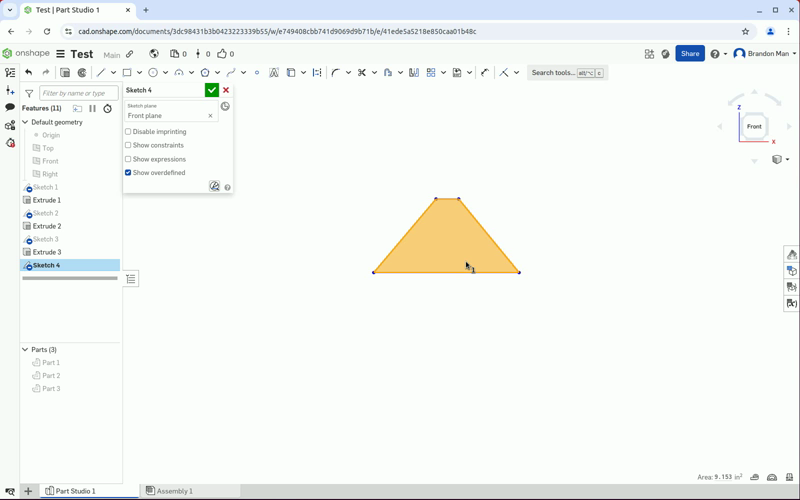
scroll(-6)
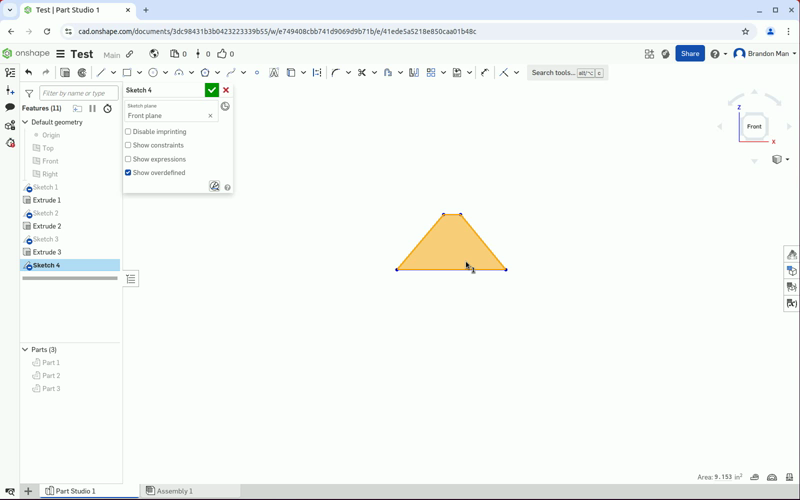
scroll(-6)
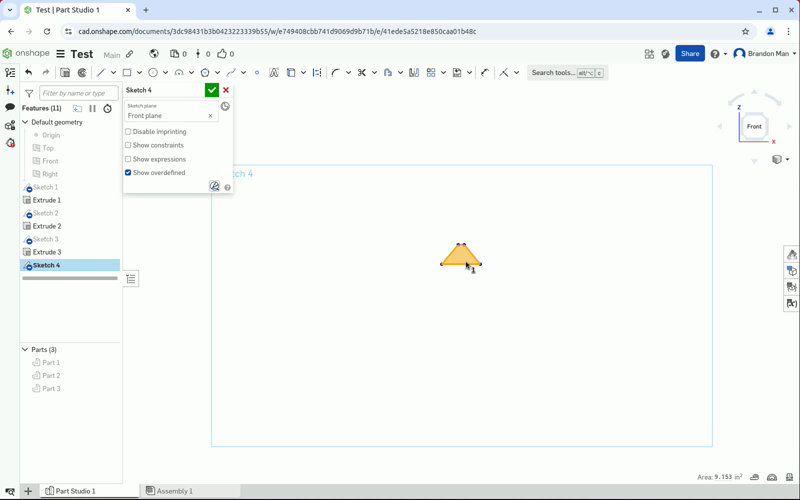
mouse_move(73, 352)
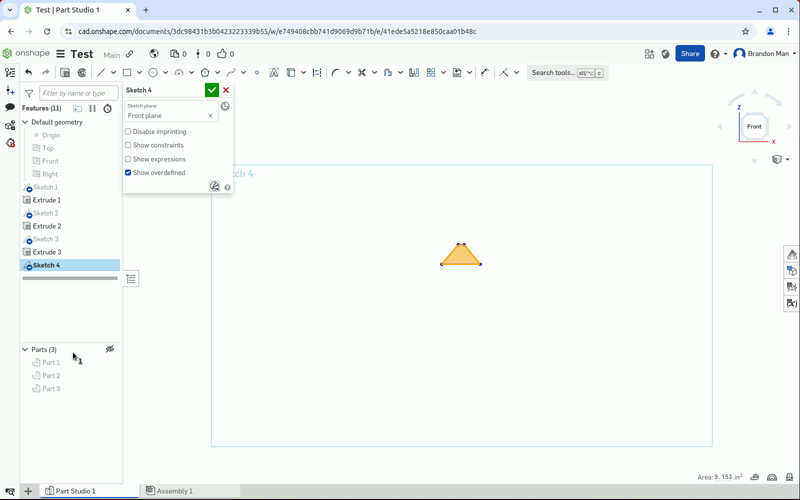
key(shift+y)
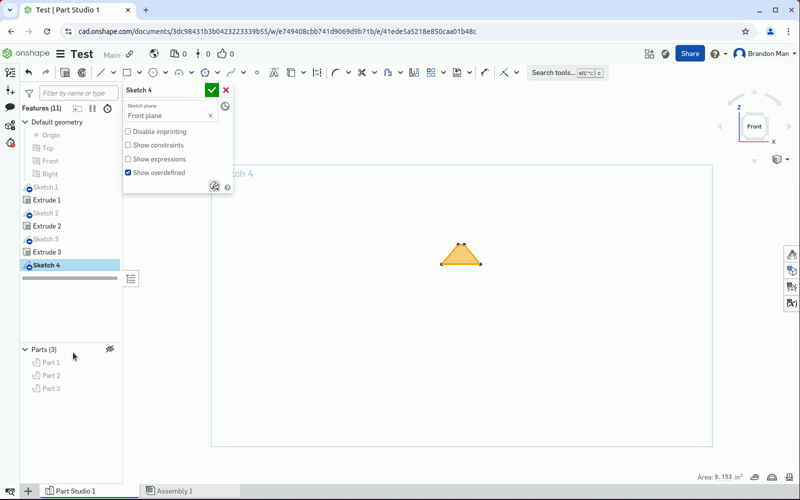
key(shift+e)
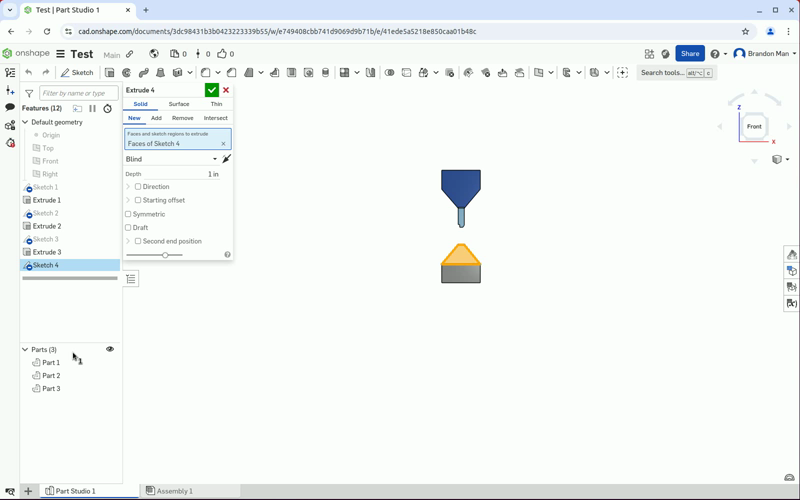
mouse_move(143, 106)
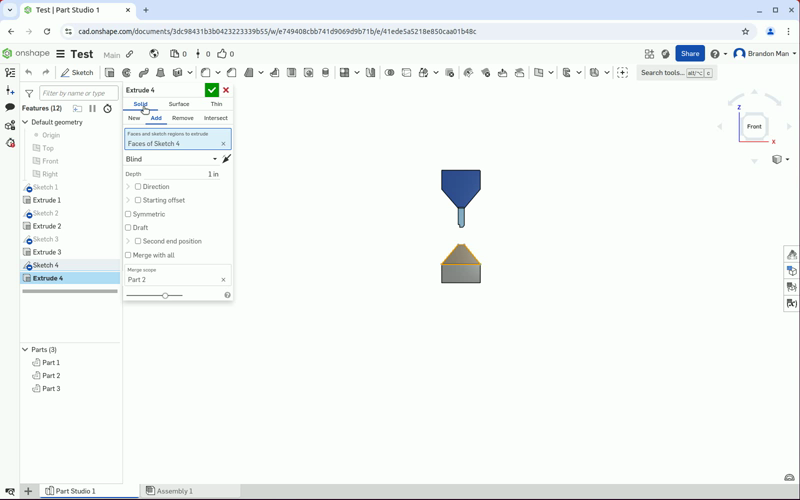
click(143, 106)
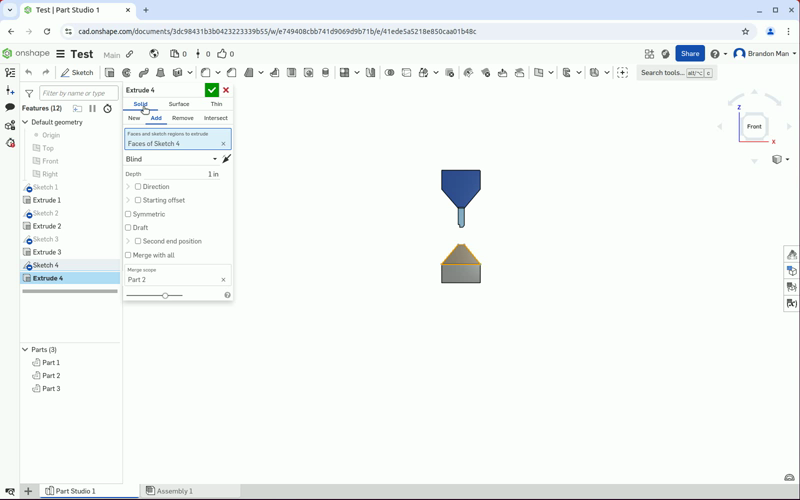
mouse_move(137, 120)
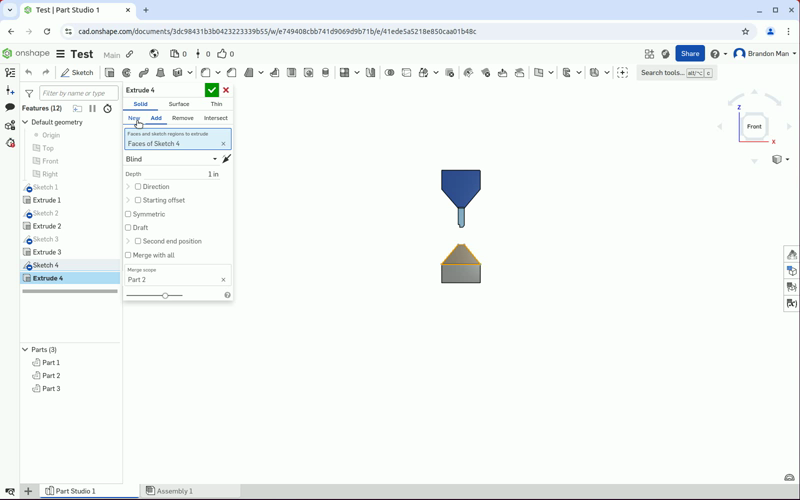
click(137, 120)
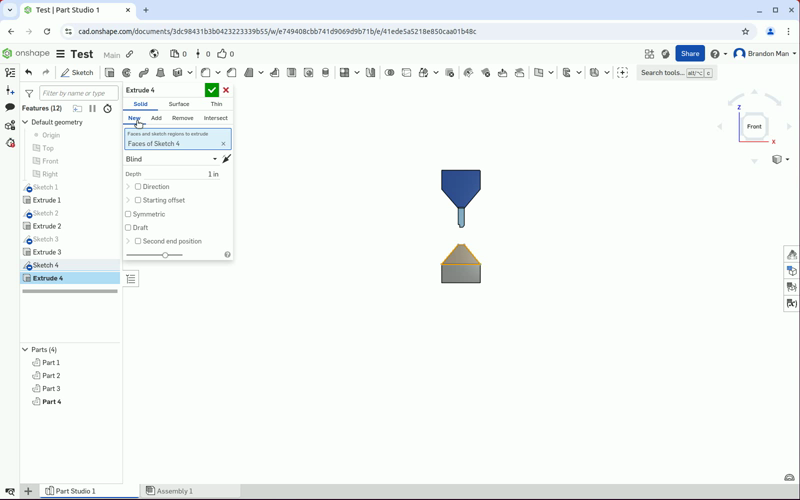
key(tab, 4)
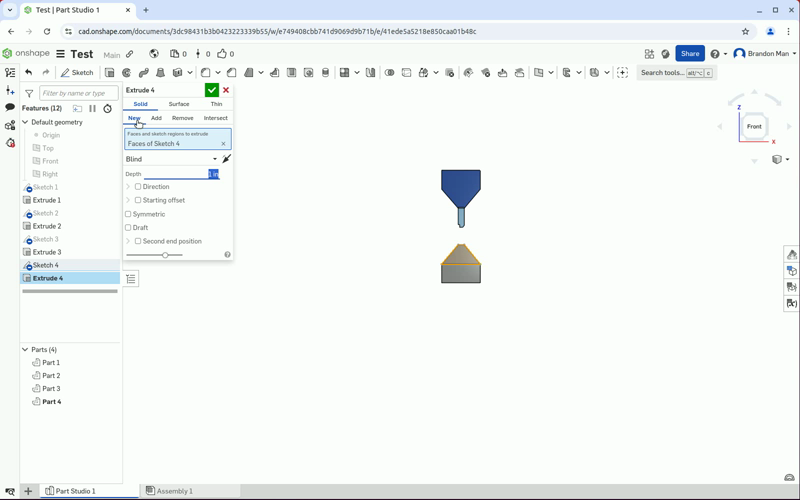
text(0.722)
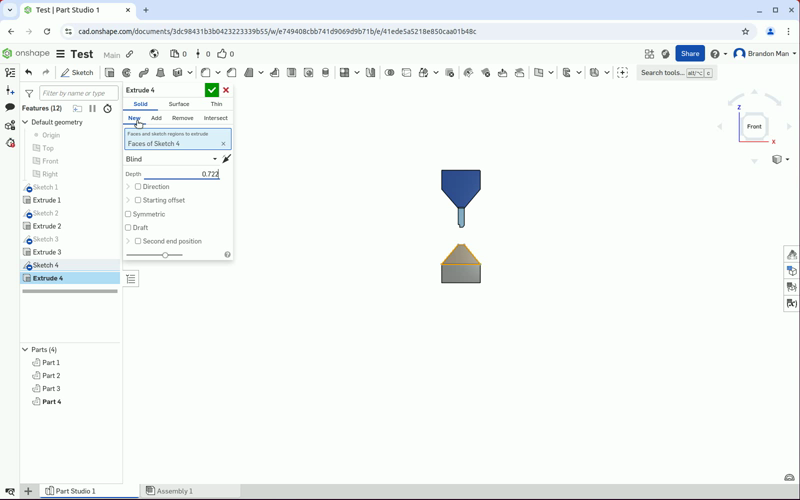
key(enter)
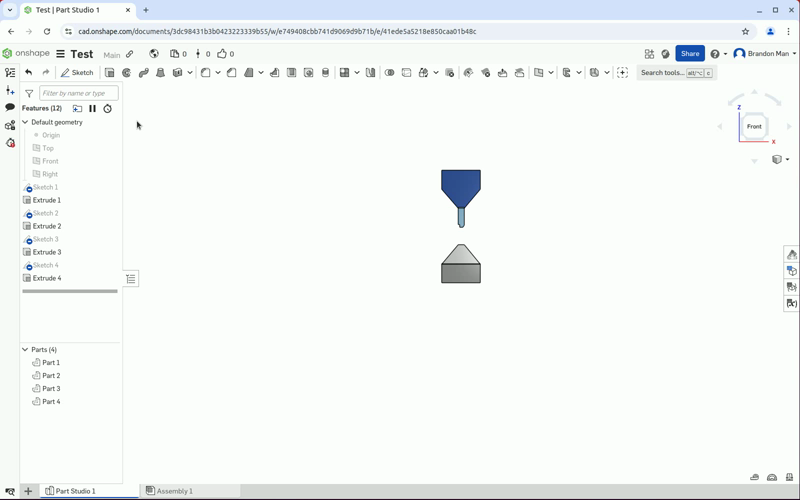
key(shift+h)
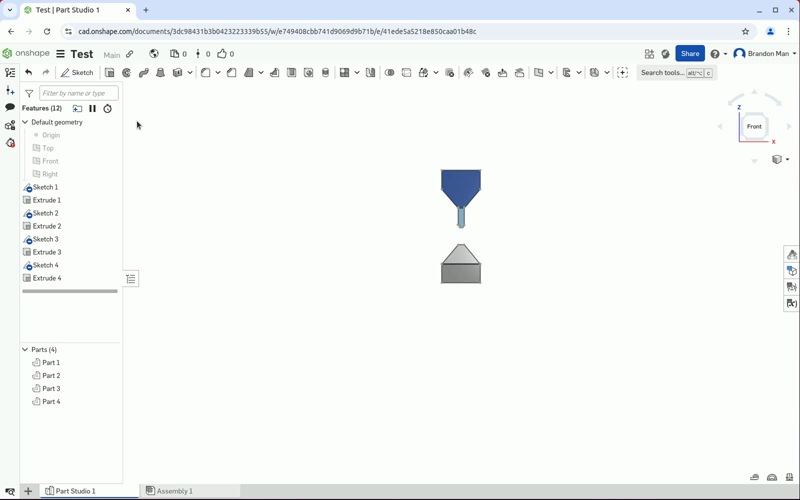
key(shift+h)
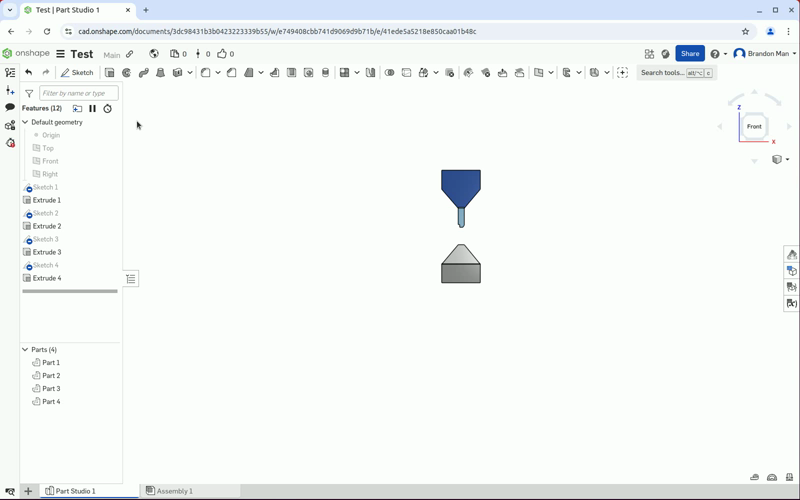
mouse_move(73, 189)
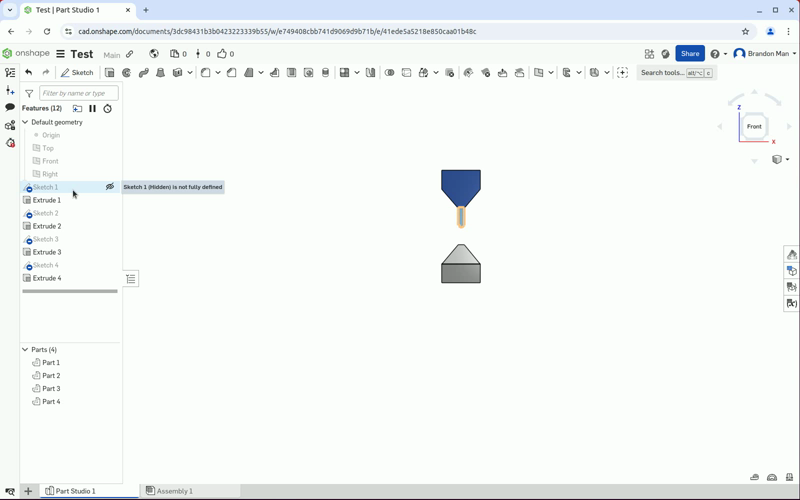
click(73, 189)
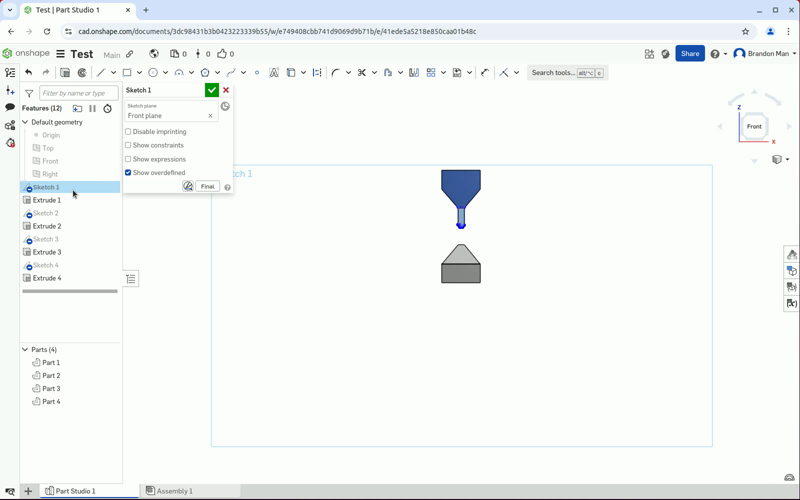
mouse_move(229, 92)
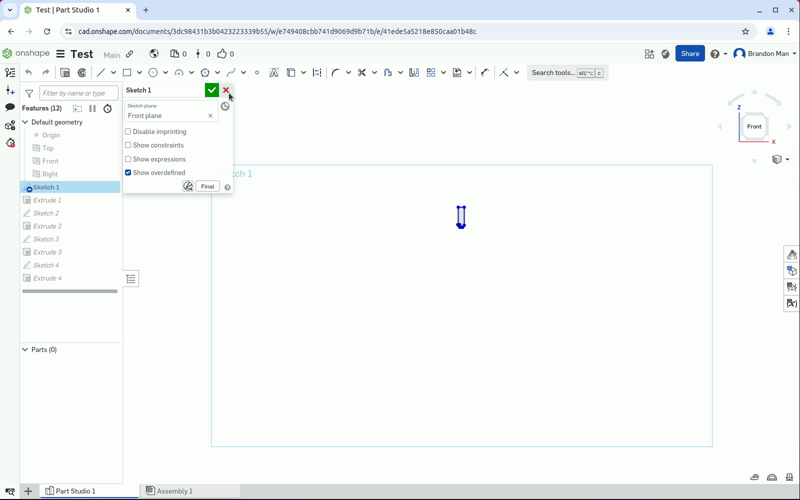
click(229, 92)
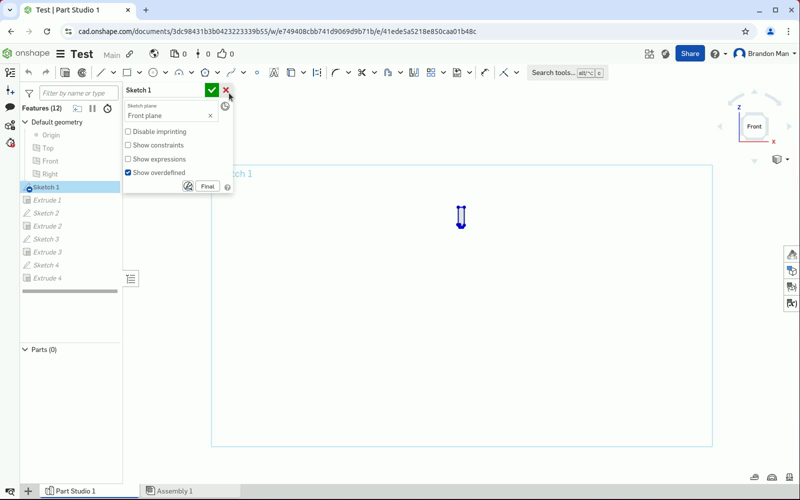
key(shift+s)
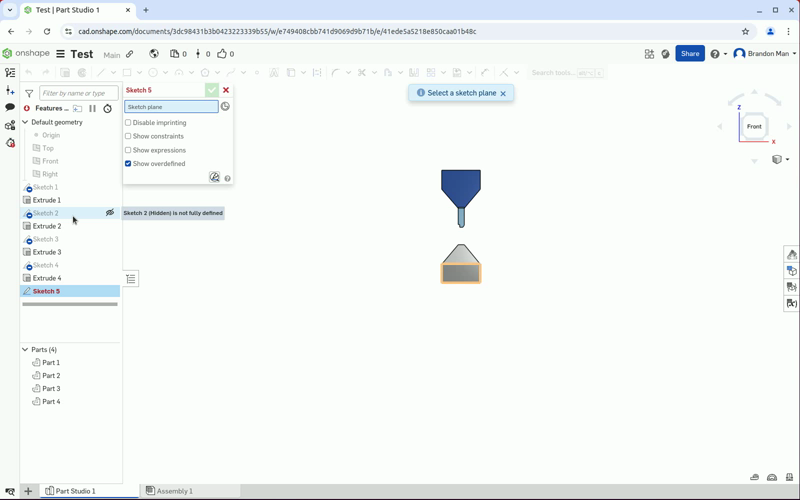
scroll(3)
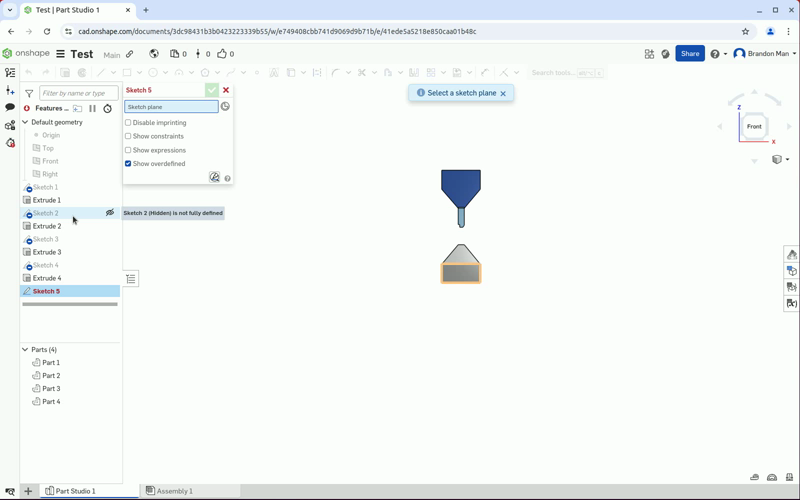
mouse_move(73, 163)
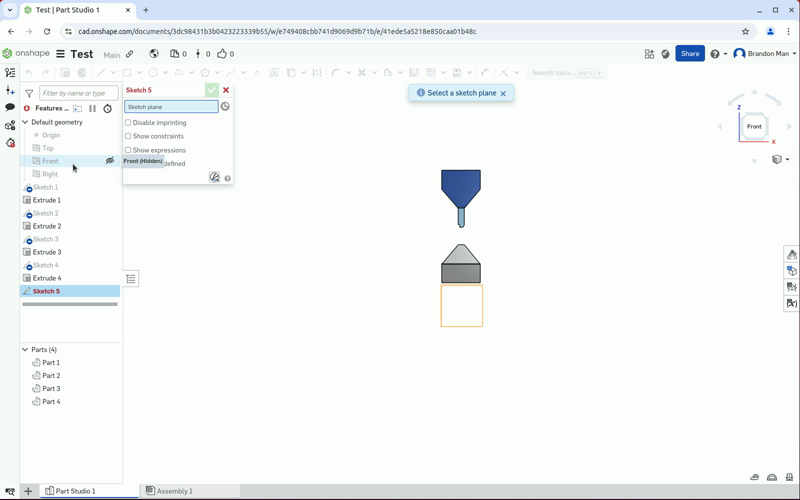
click(73, 163)
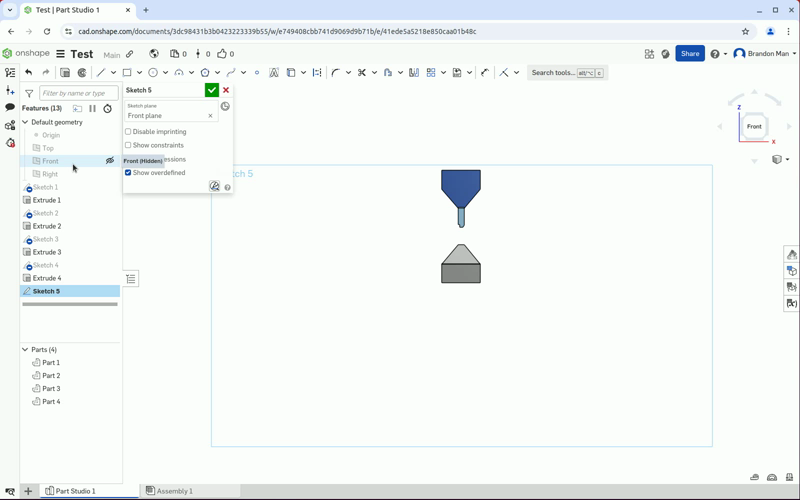
mouse_move(73, 352)
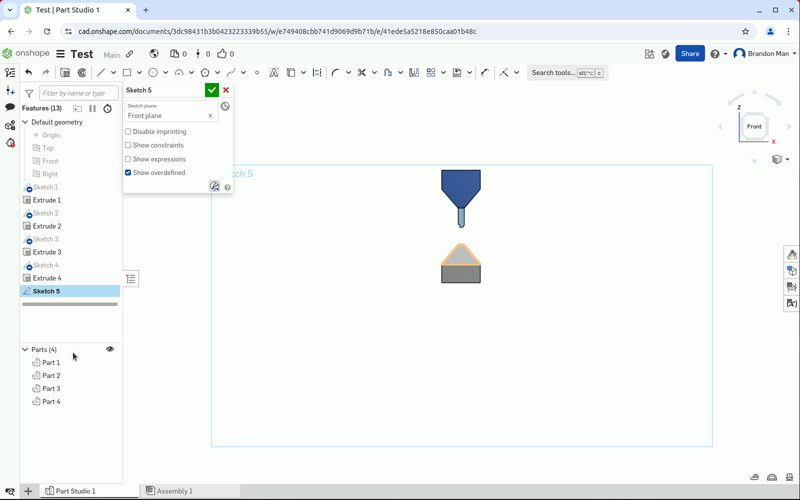
key(y)
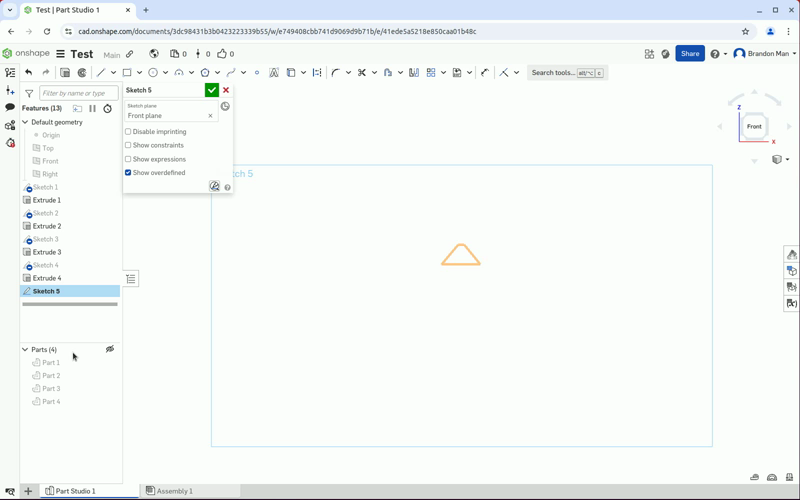
key(l)
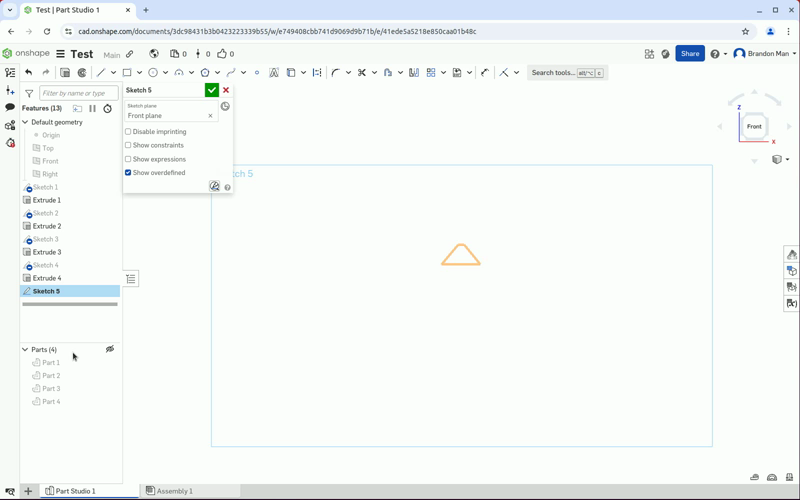
key_down(shift)
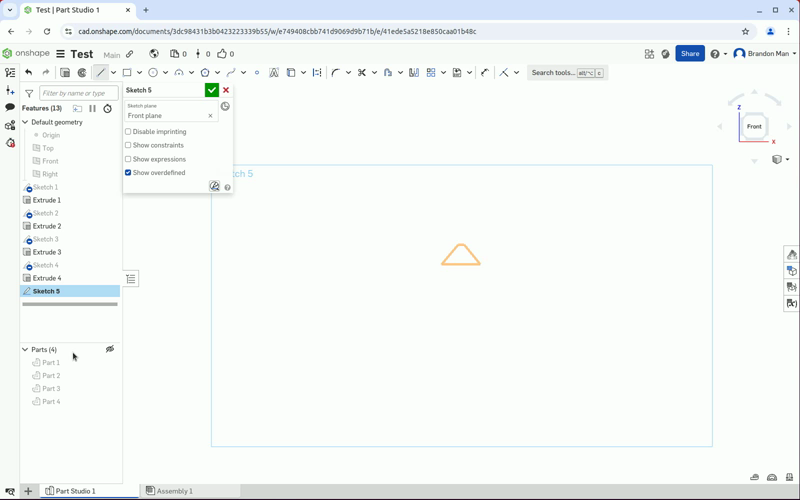
mouse_move(458, 245)
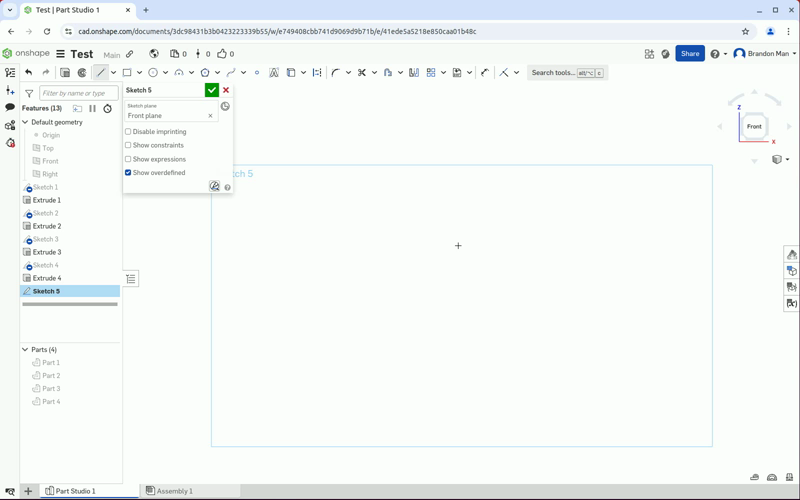
click(458, 245)
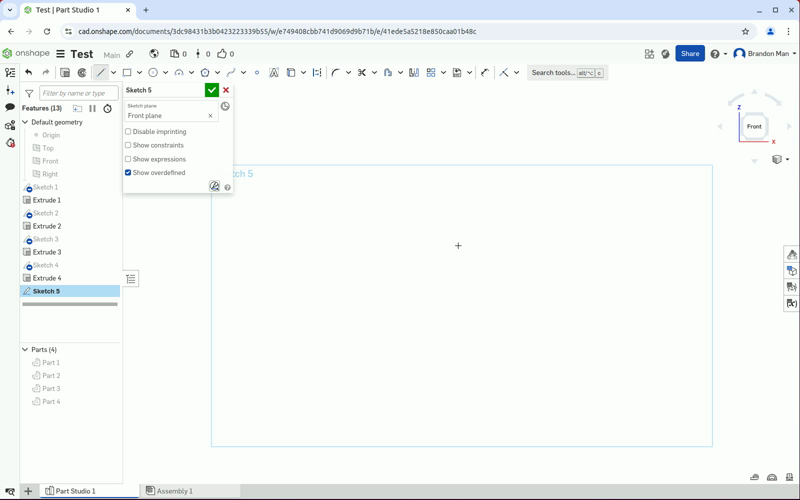
key_up(shift)
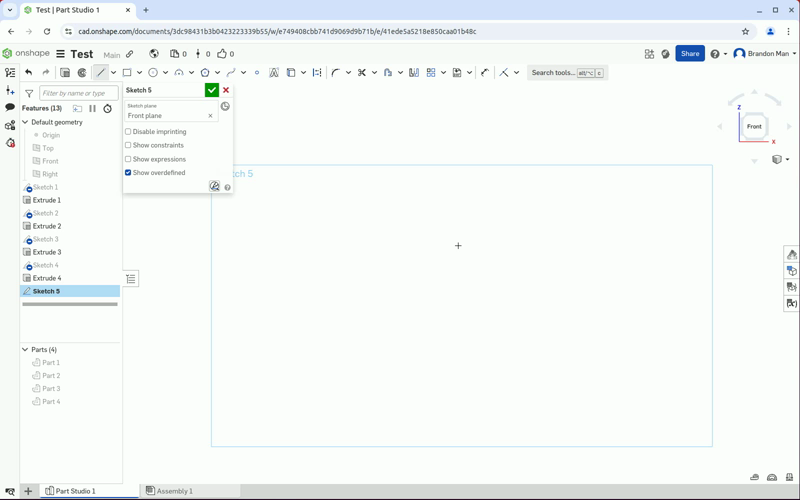
key_down(shift)
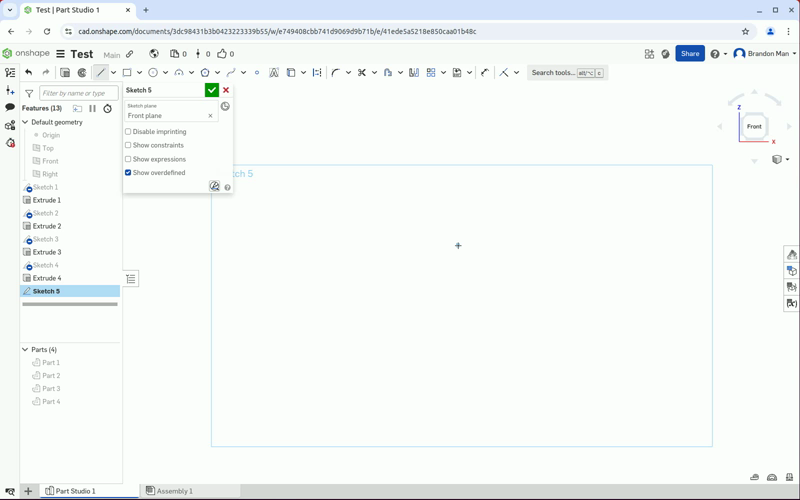
mouse_move(488, 245)
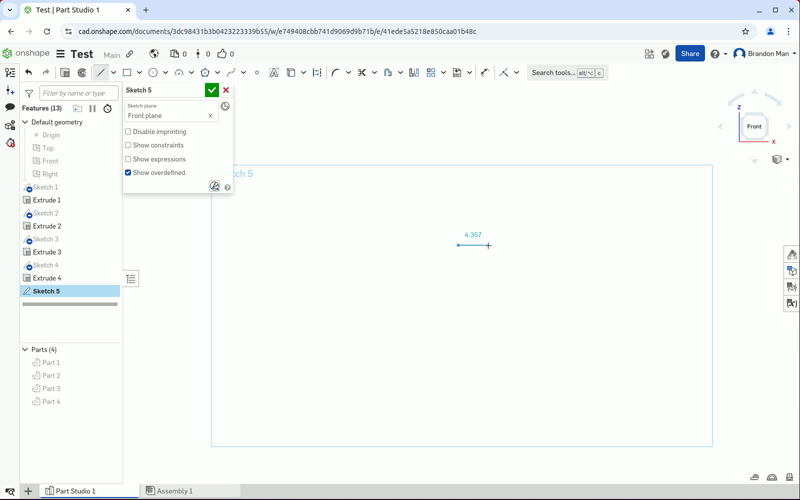
mouse_move(464, 245)
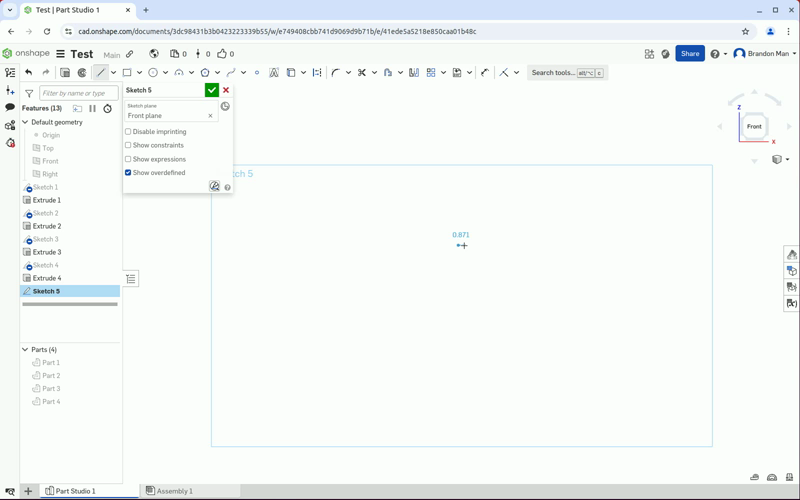
scroll(6)
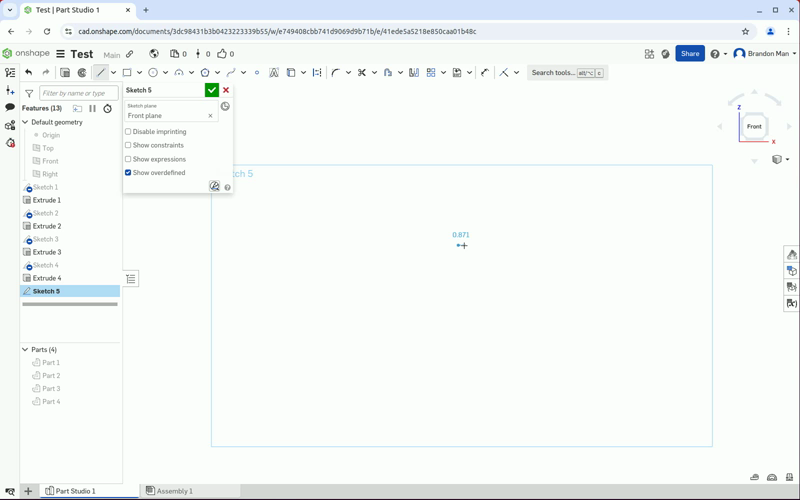
scroll(6)
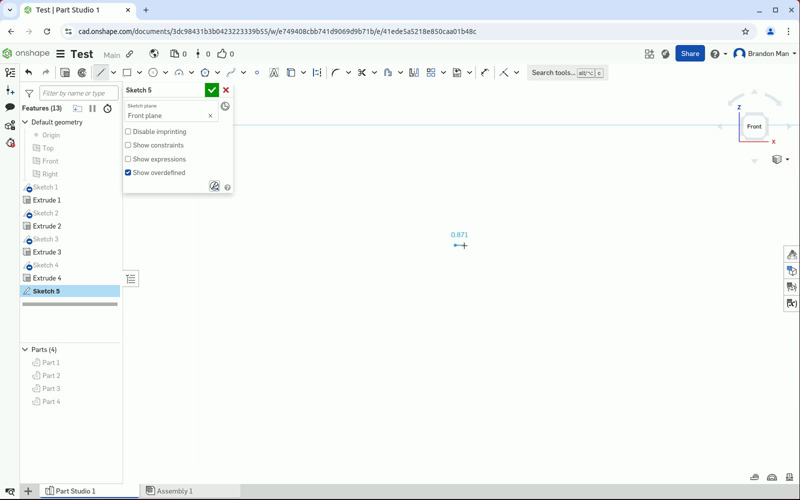
scroll(6)
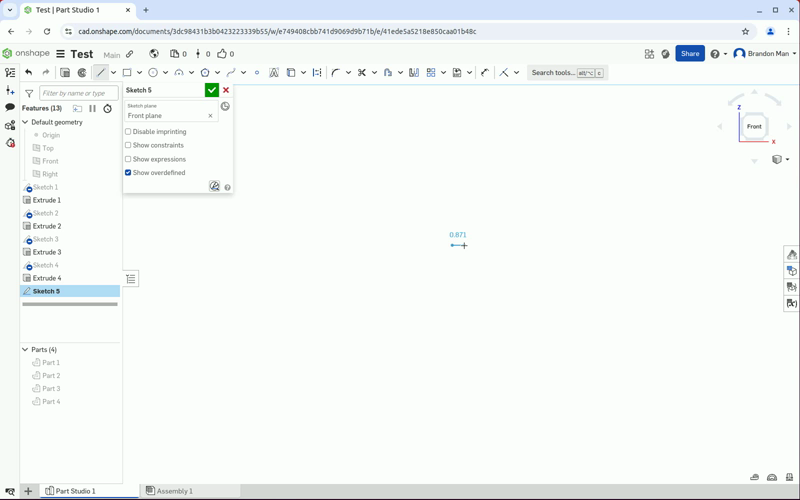
scroll(6)
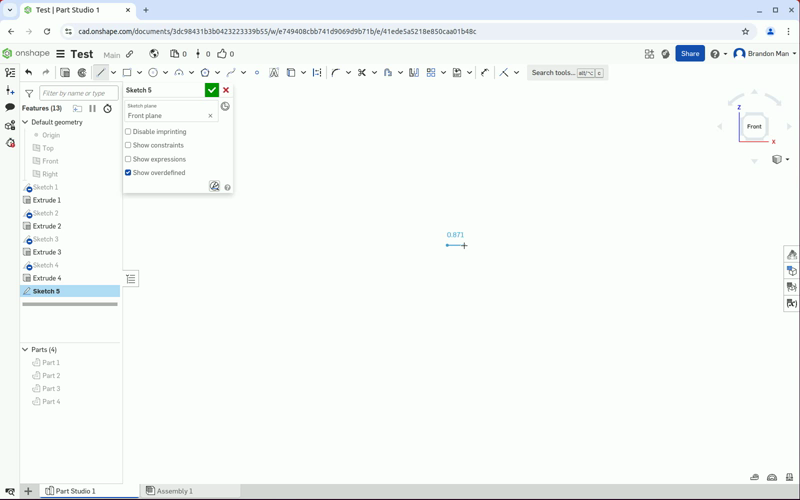
scroll(6)
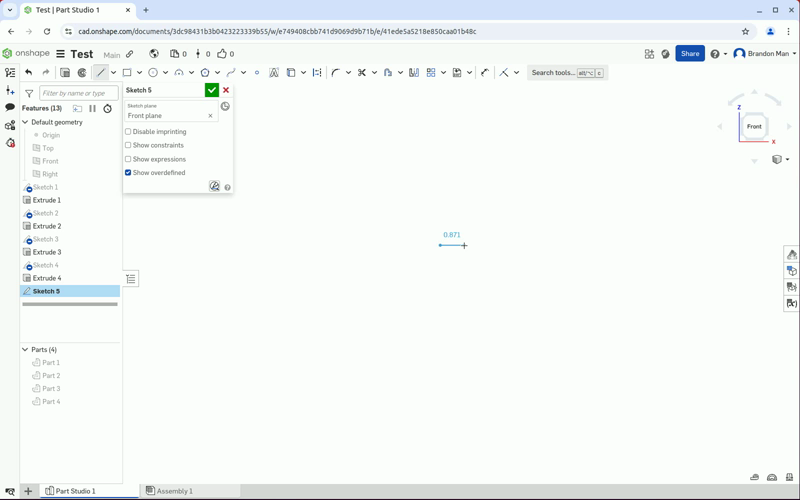
scroll(6)
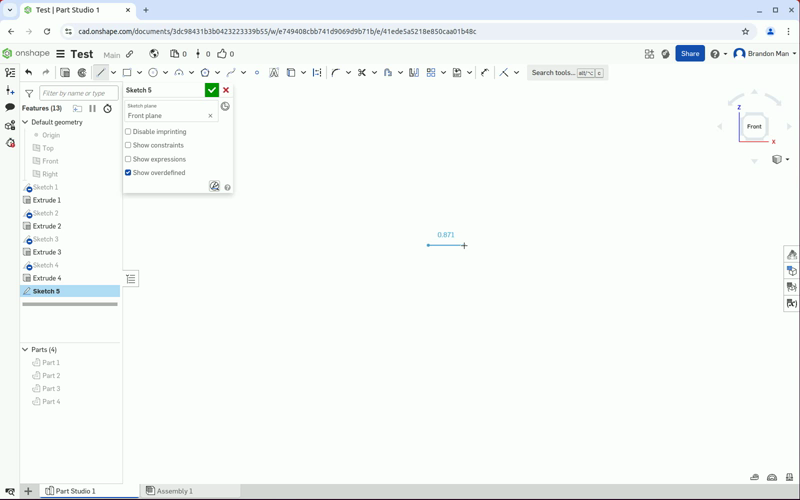
scroll(6)
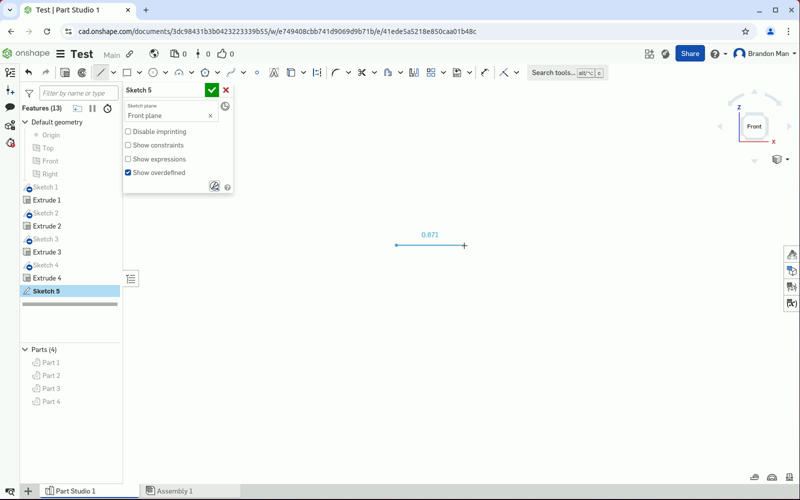
click(464, 245)
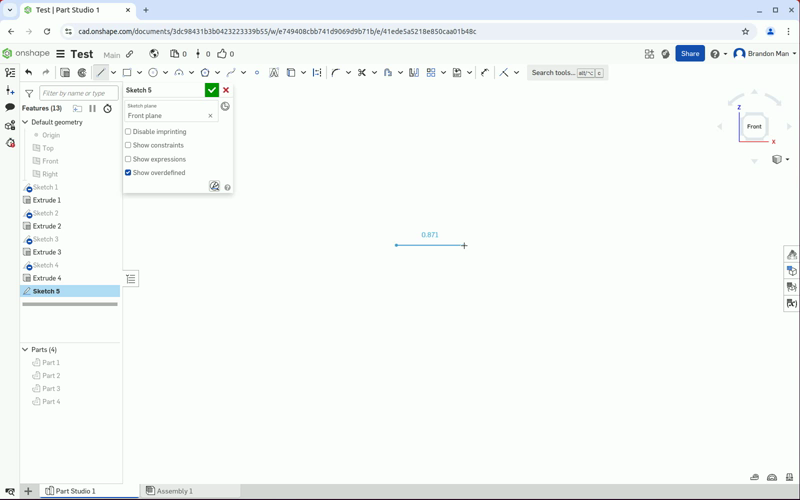
scroll(-6)
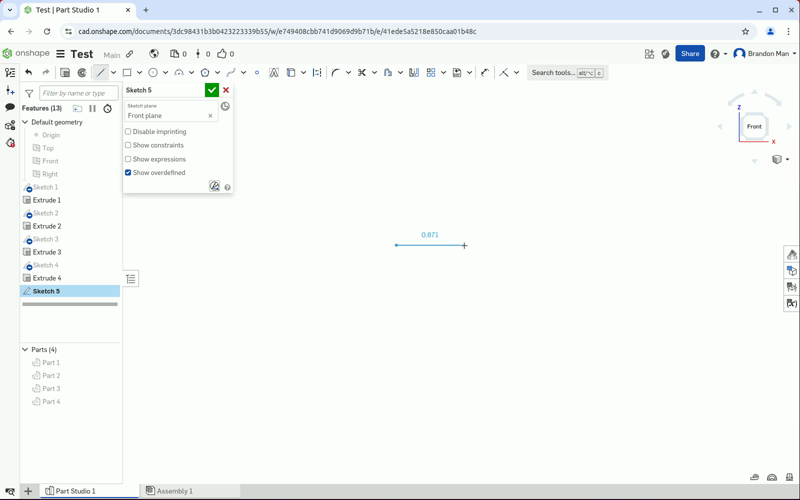
scroll(-6)
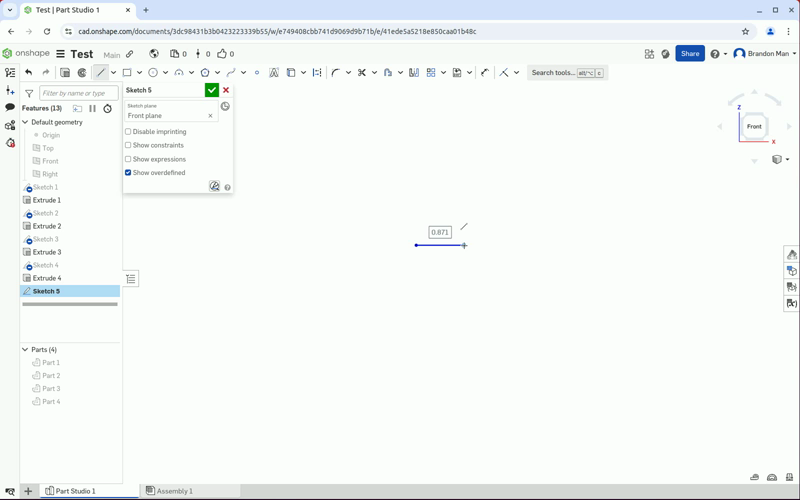
scroll(-6)
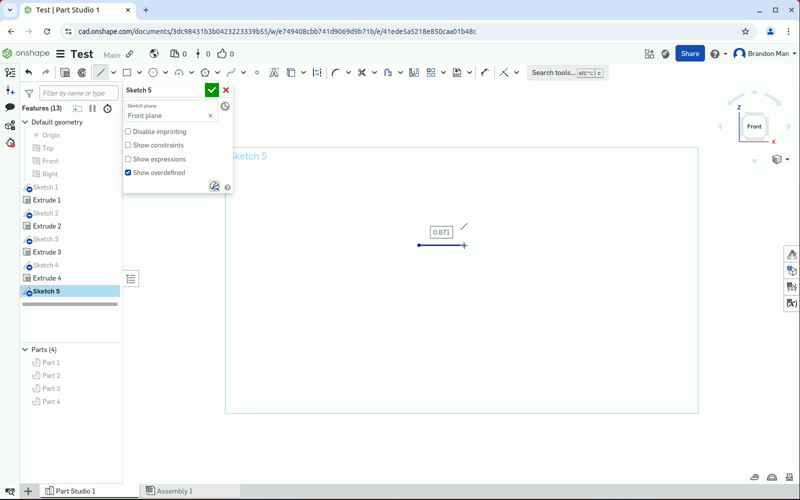
scroll(-6)
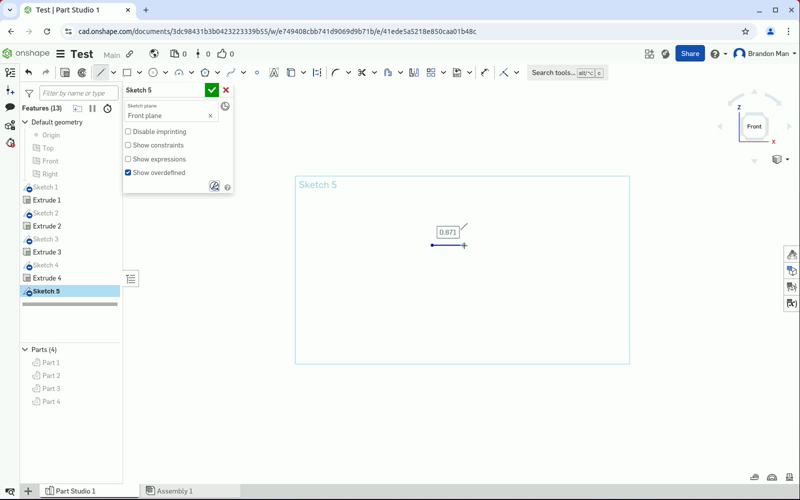
scroll(-6)
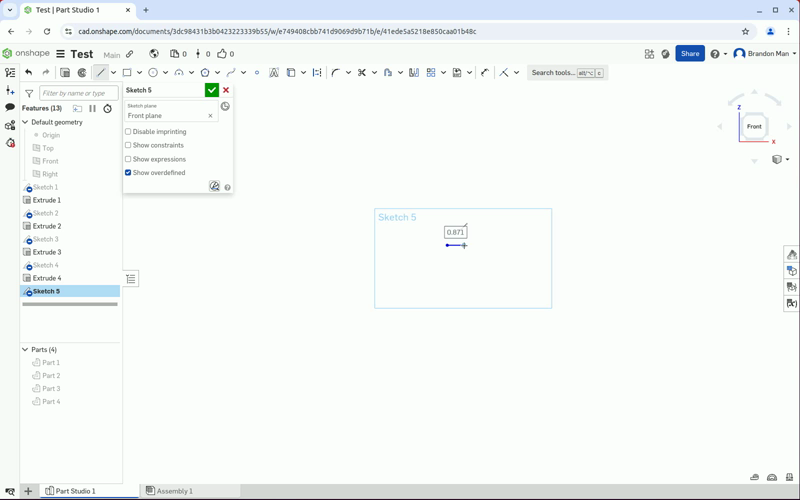
scroll(-6)
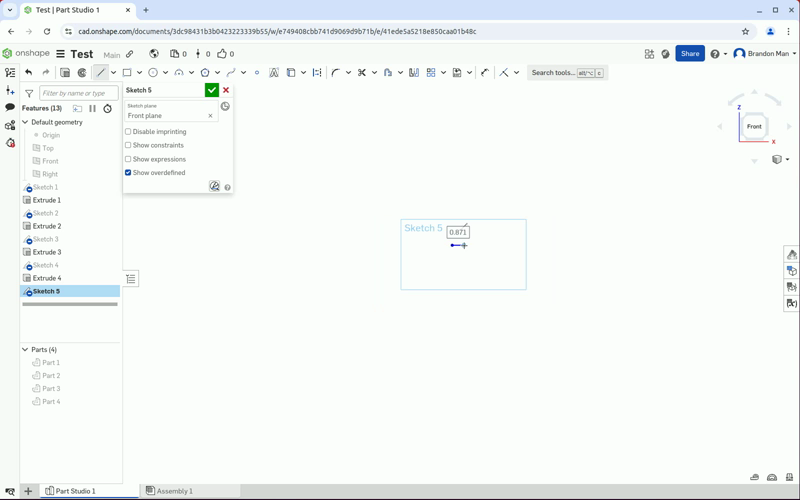
scroll(-6)
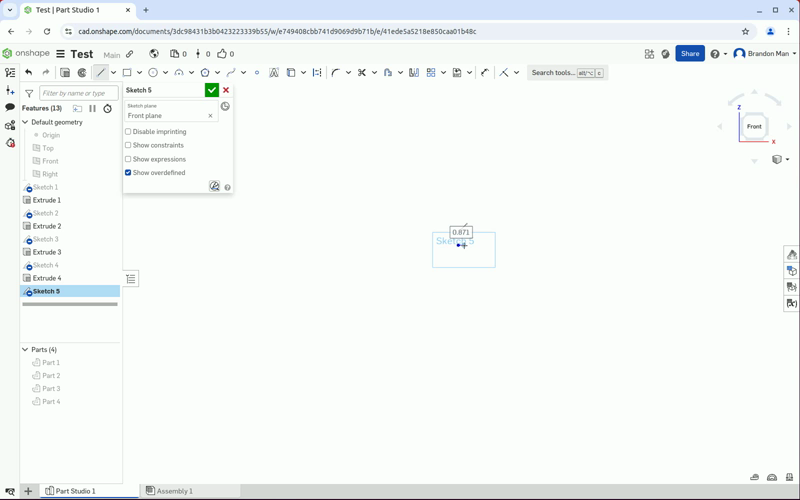
key_up(shift)
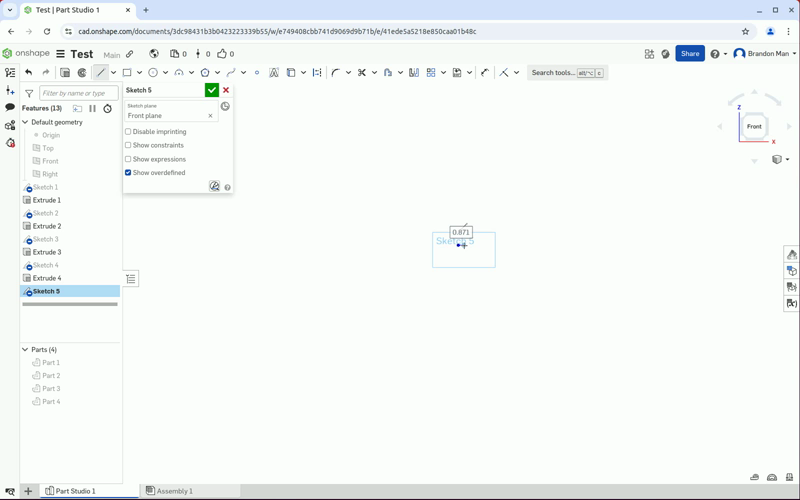
key_down(shift)
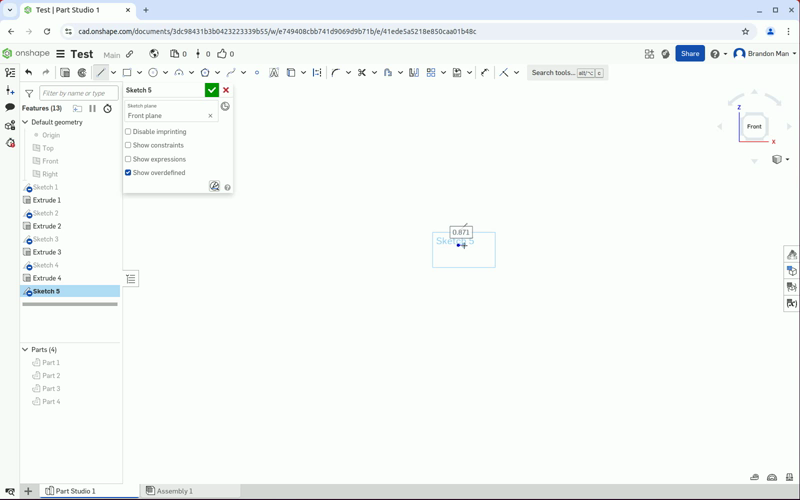
mouse_move(494, 245)
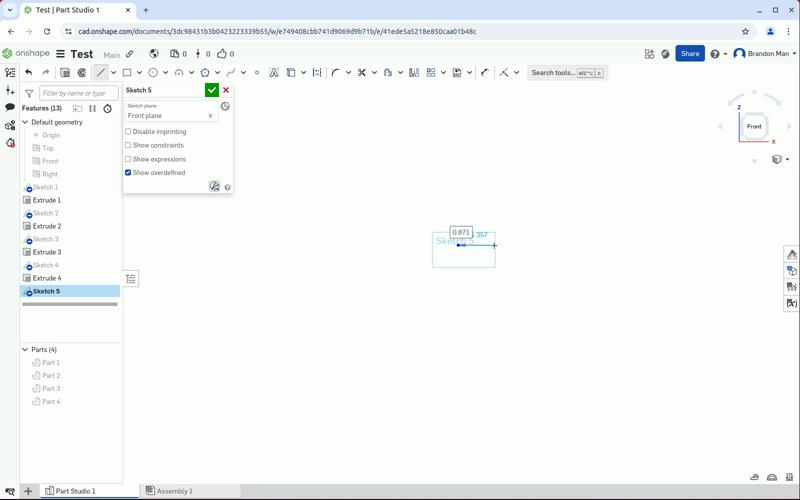
mouse_move(464, 227)
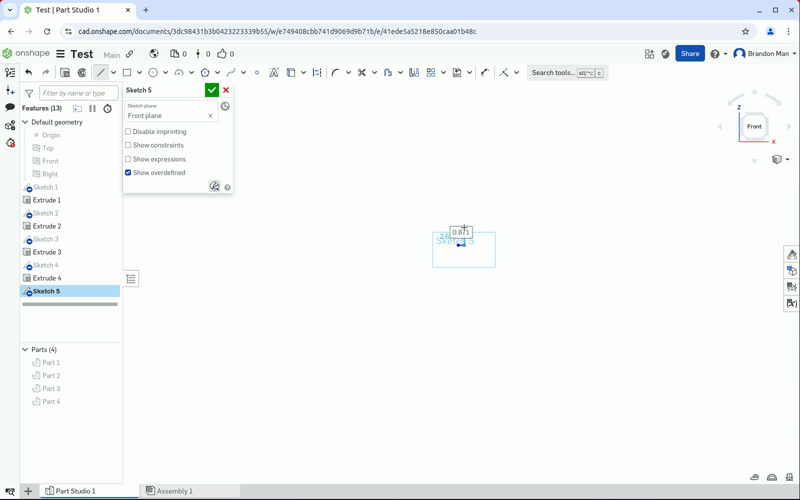
click(464, 227)
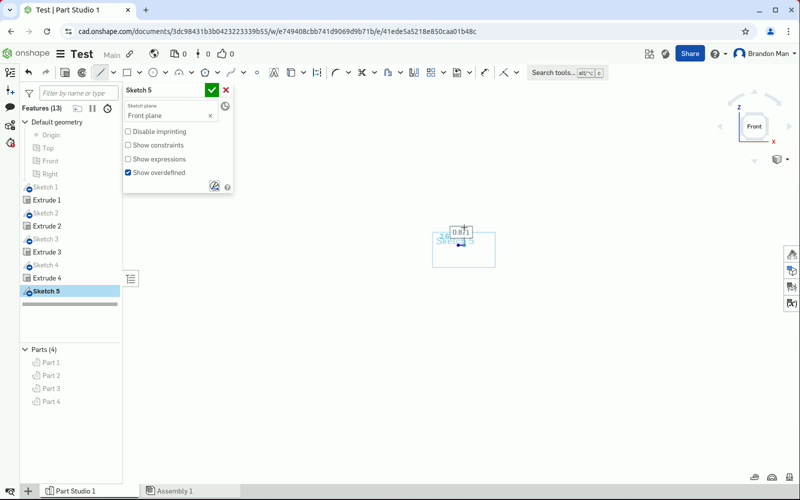
key_up(shift)
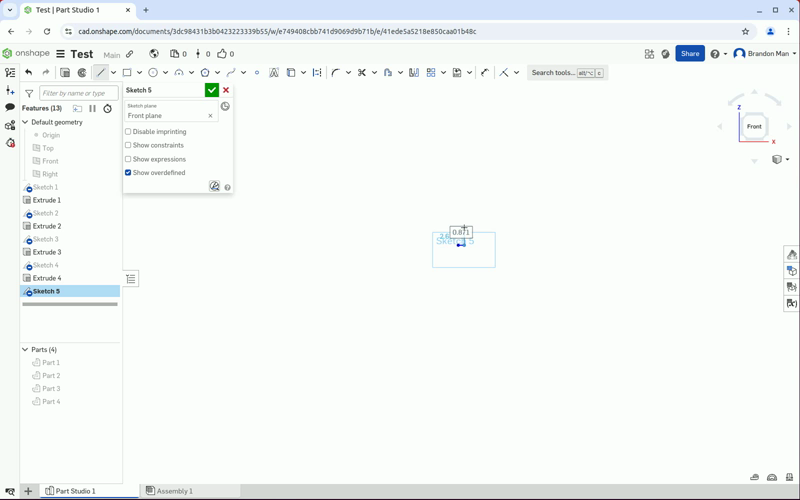
key_down(shift)
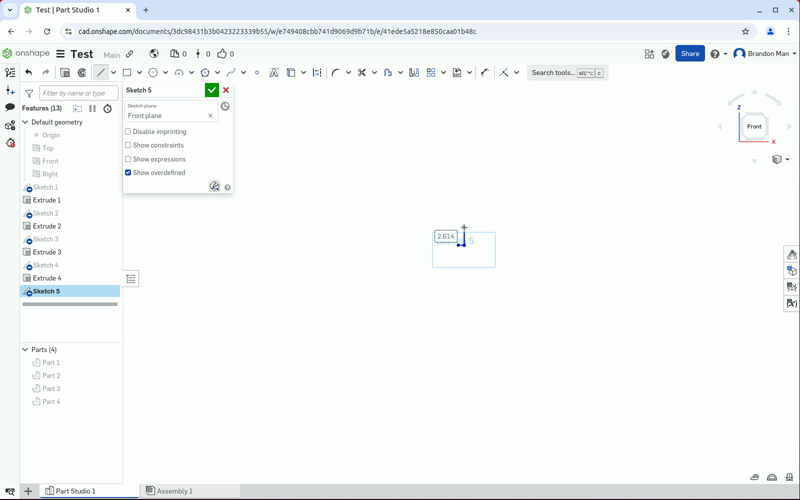
mouse_move(494, 227)
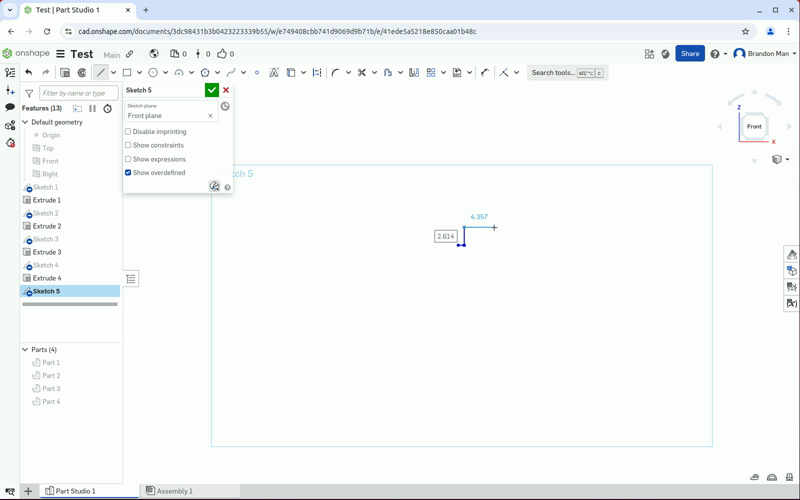
mouse_move(462, 225)
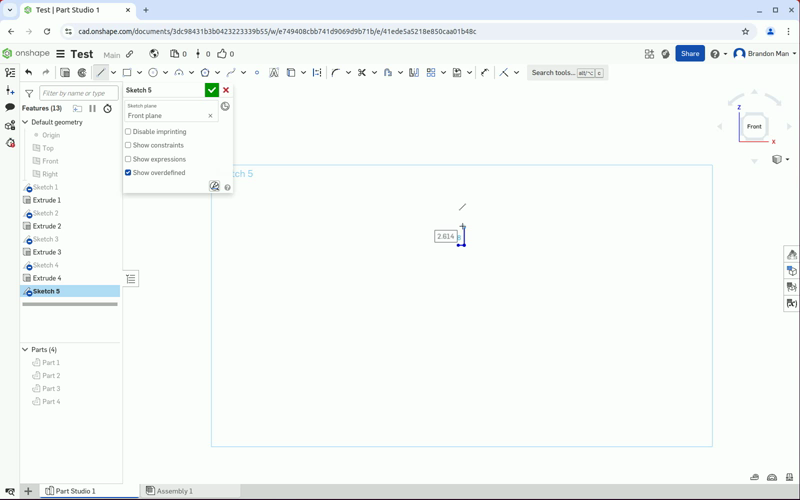
scroll(6)
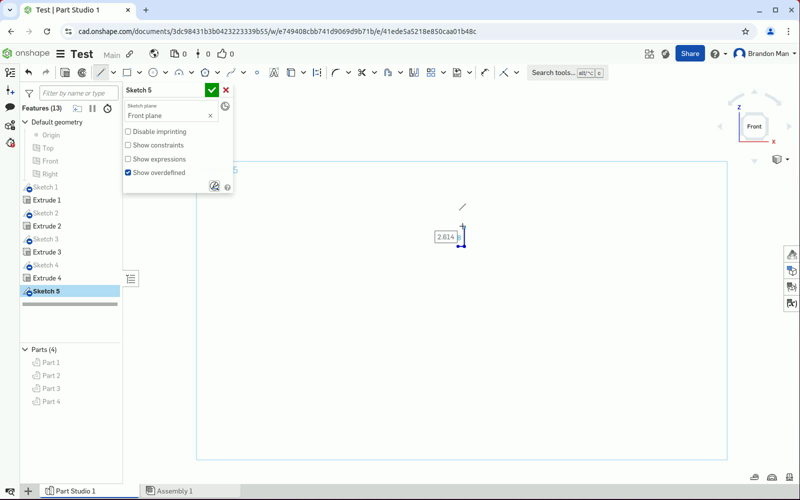
scroll(6)
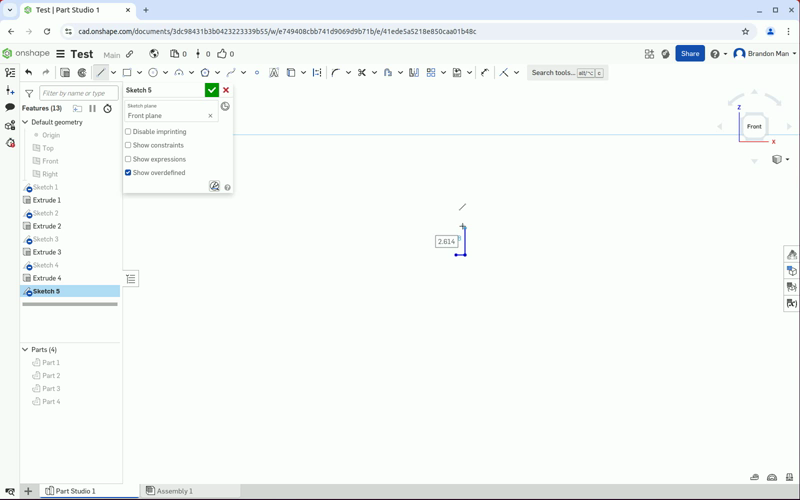
scroll(6)
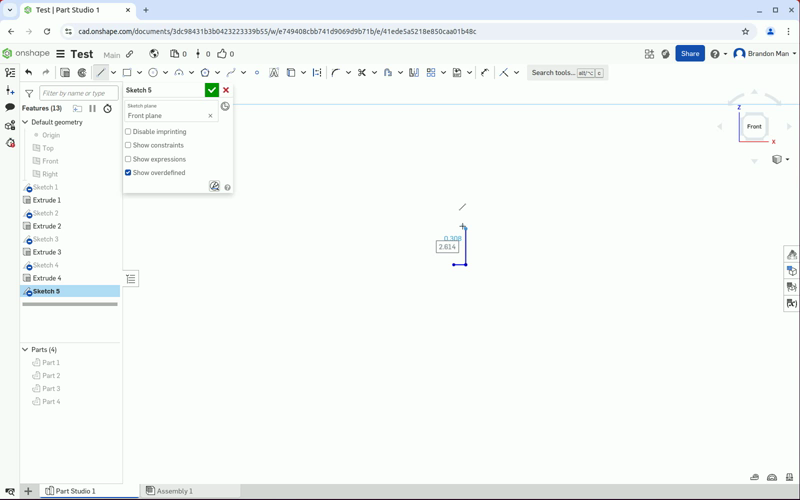
scroll(6)
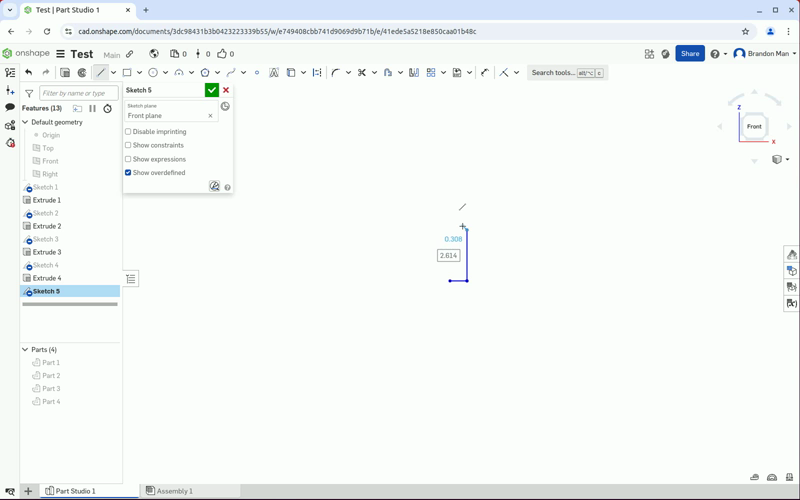
scroll(6)
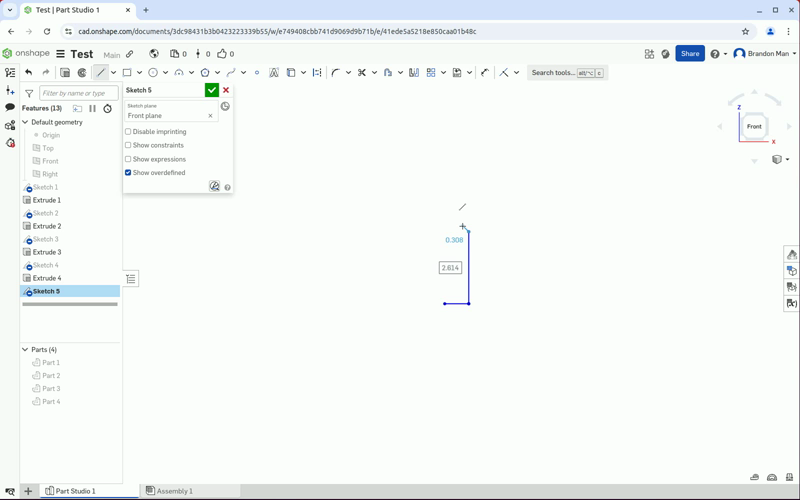
scroll(6)
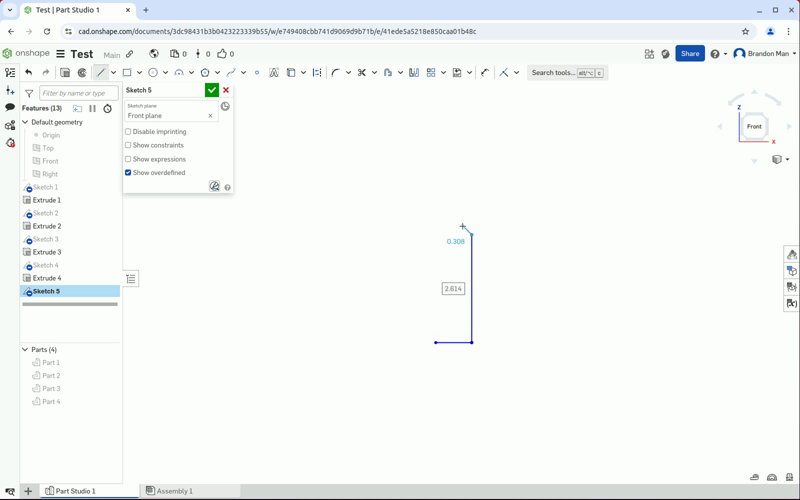
scroll(6)
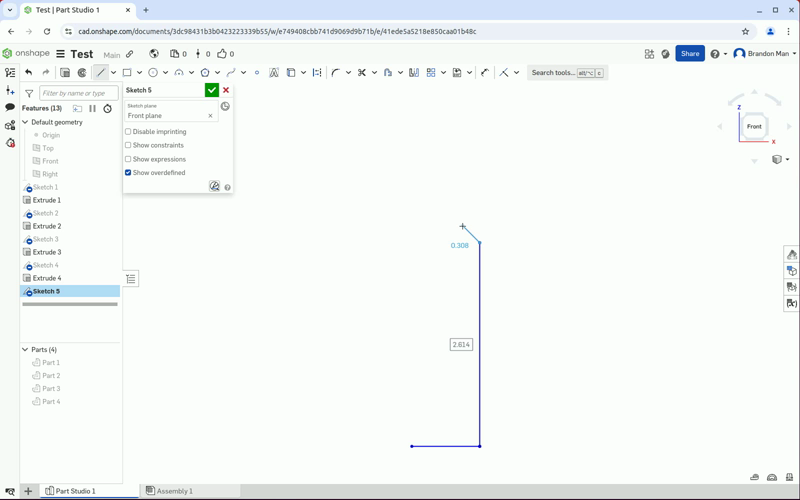
click(462, 225)
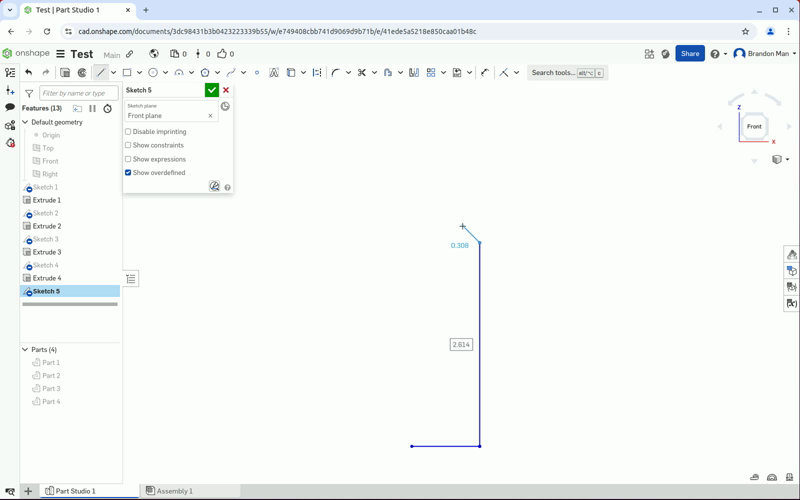
scroll(-6)
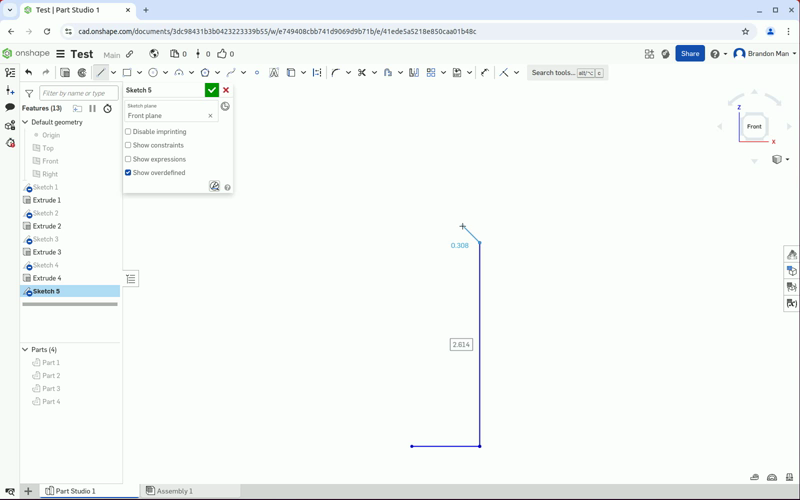
scroll(-6)
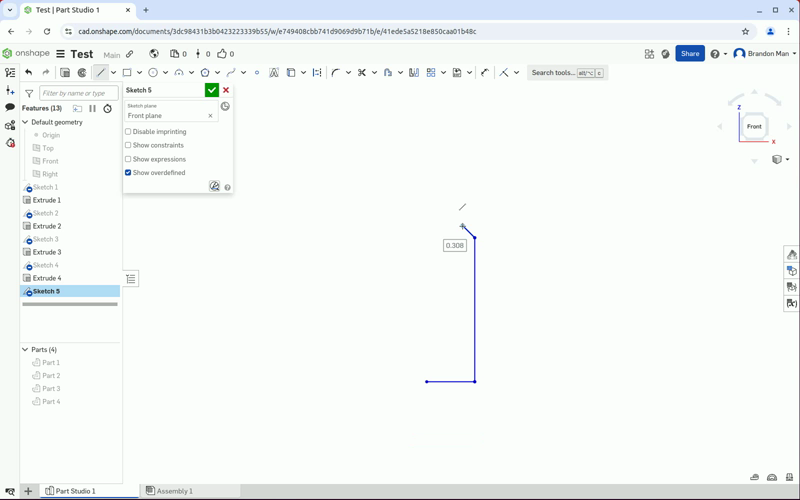
scroll(-6)
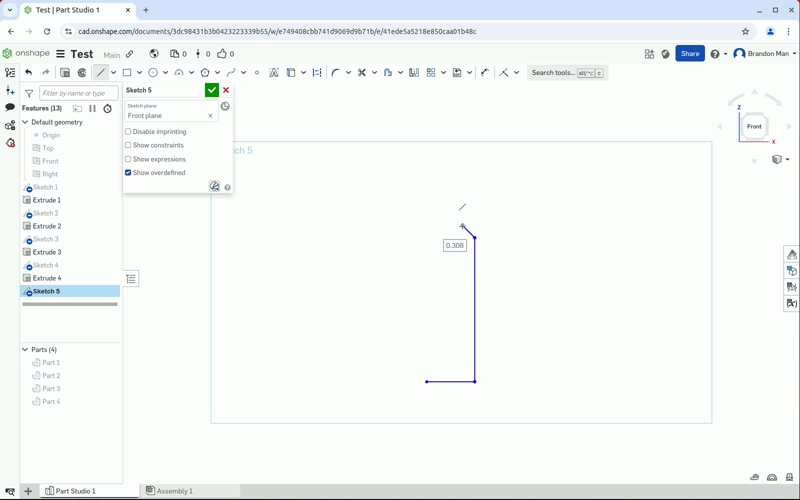
scroll(-6)
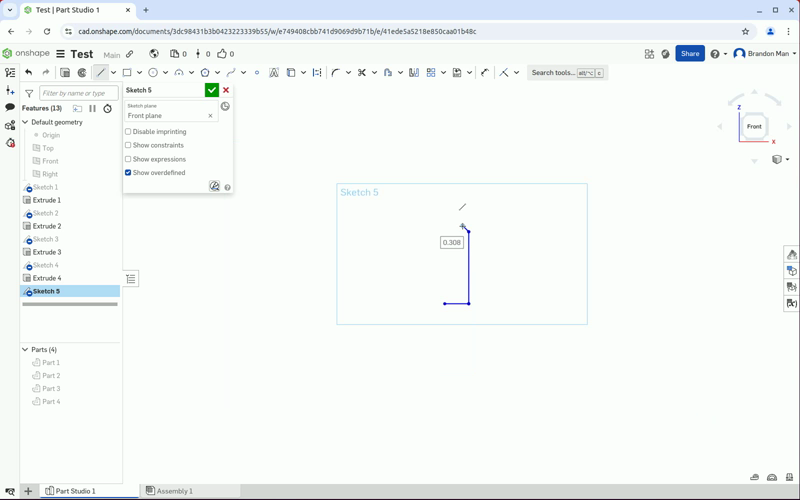
scroll(-6)
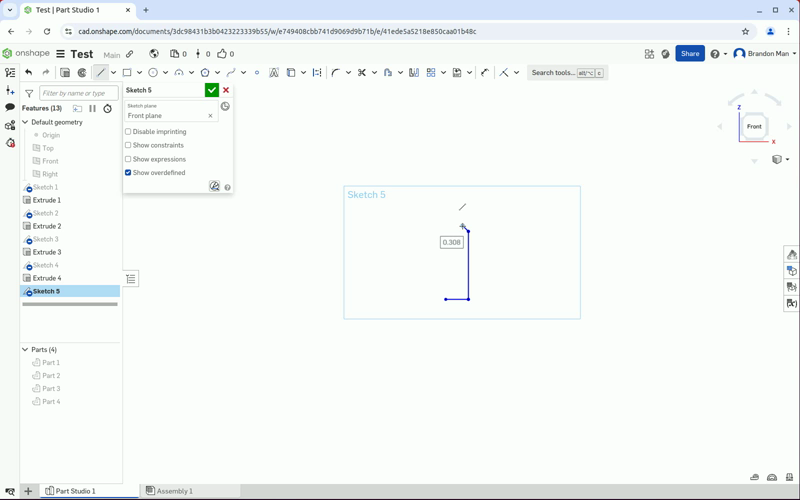
scroll(-6)
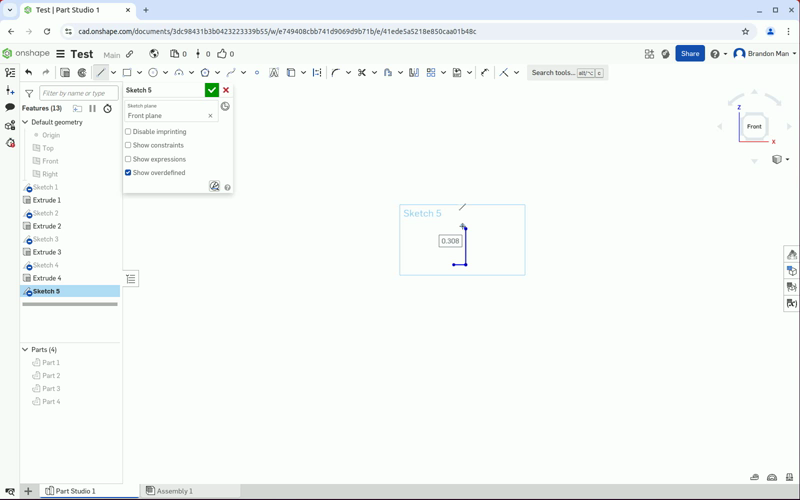
scroll(-6)
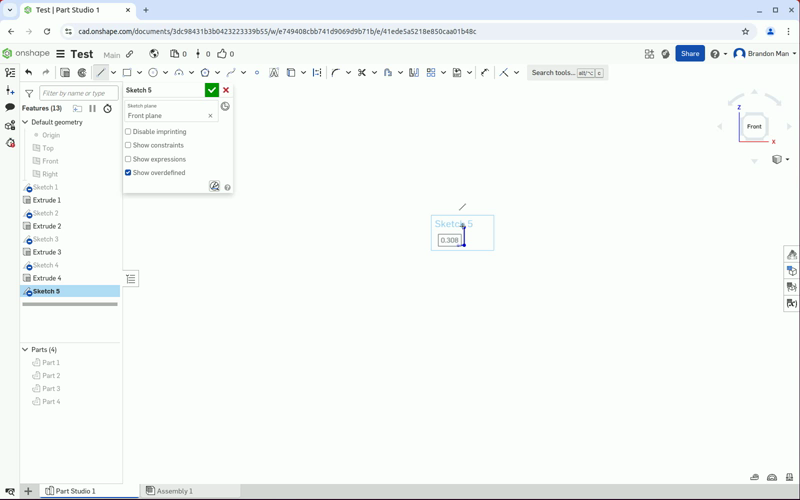
key_up(shift)
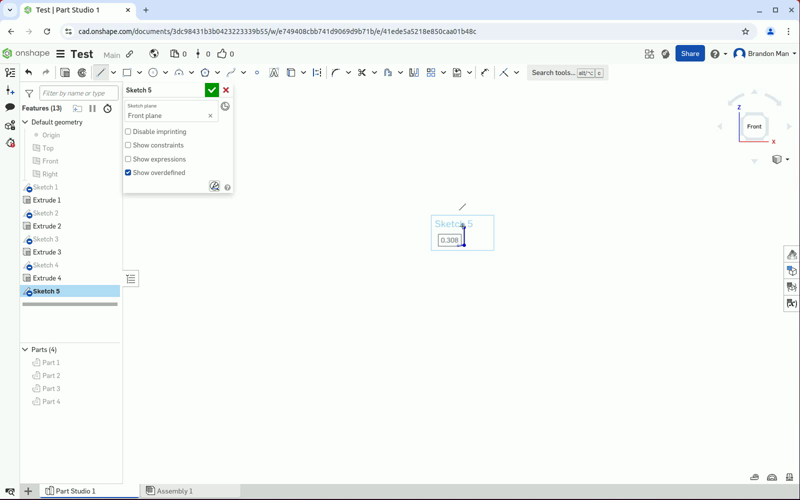
key_down(shift)
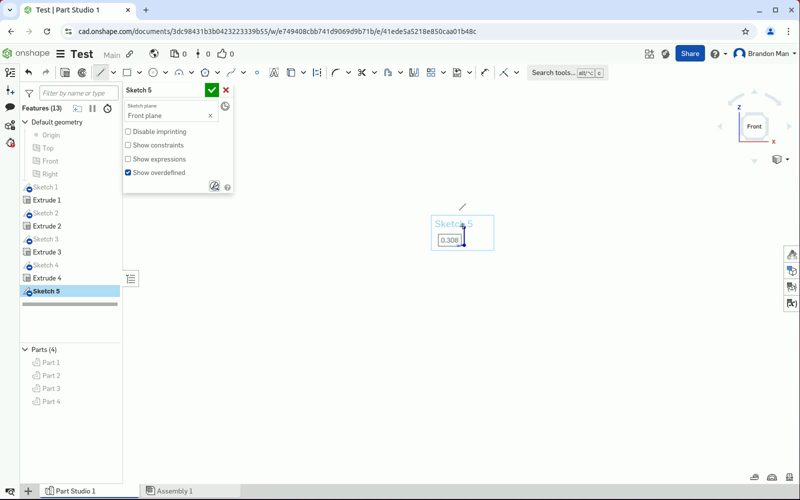
mouse_move(492, 225)
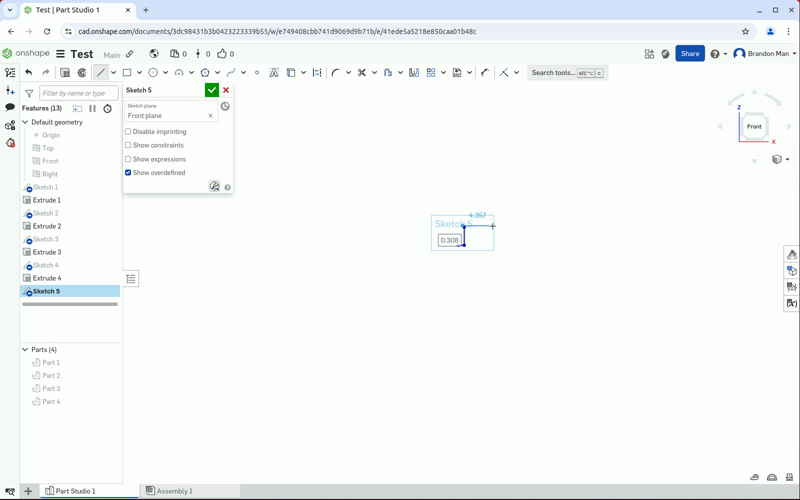
mouse_move(461, 225)
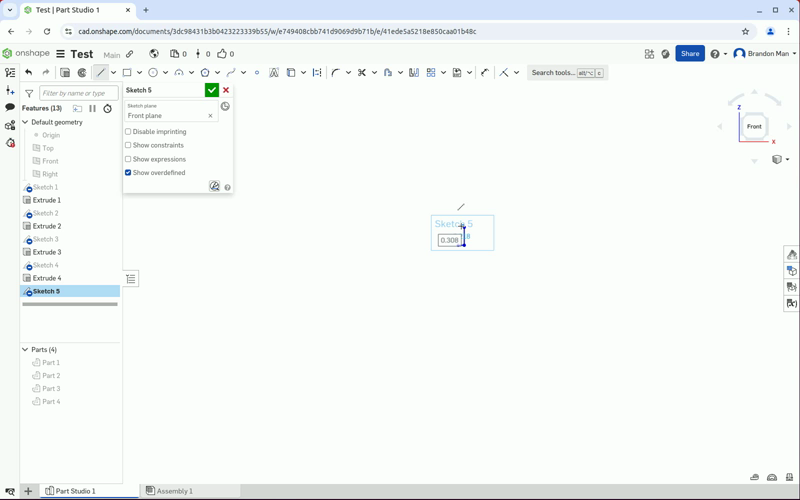
scroll(6)
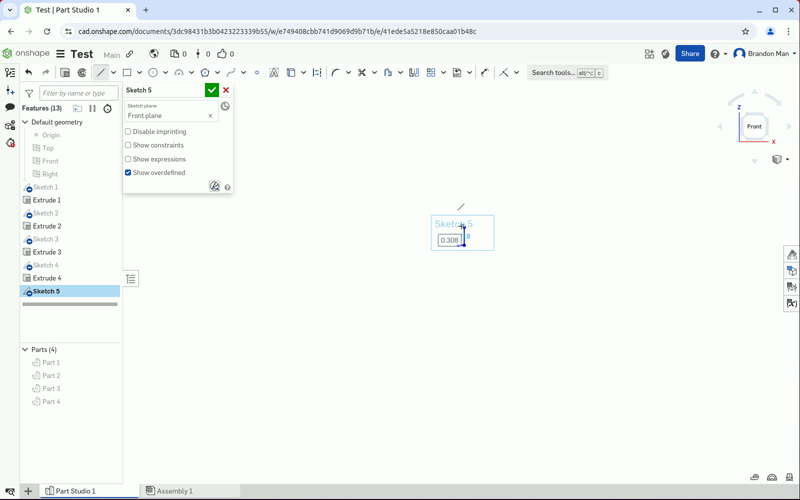
scroll(6)
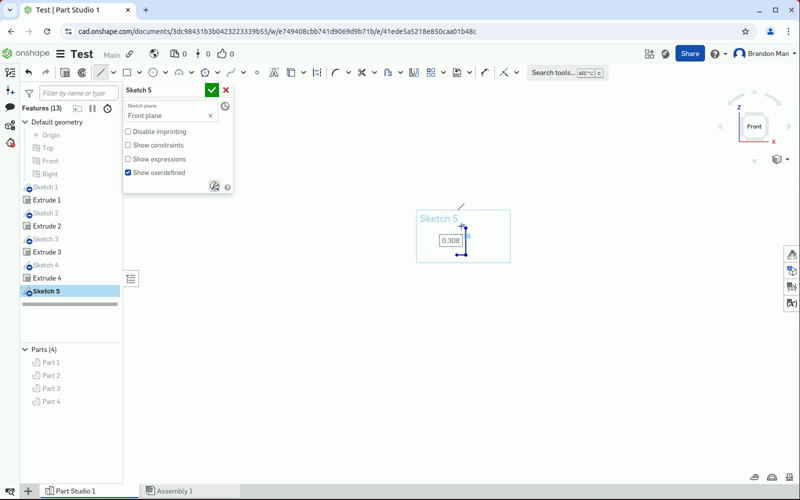
scroll(6)
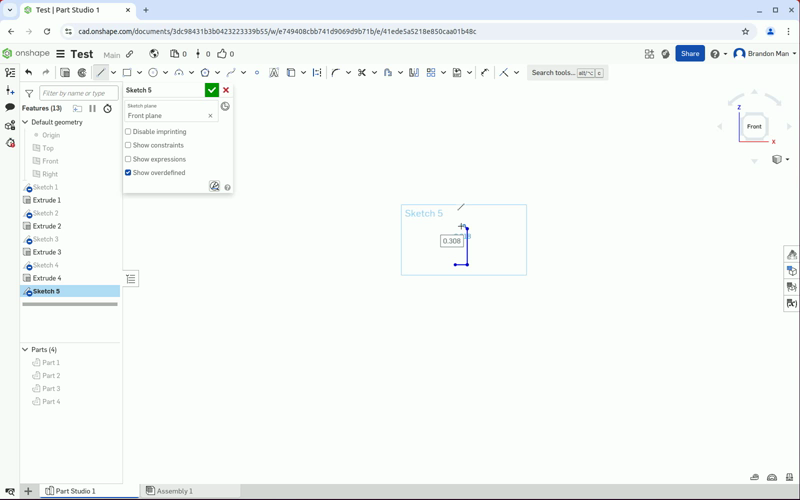
scroll(6)
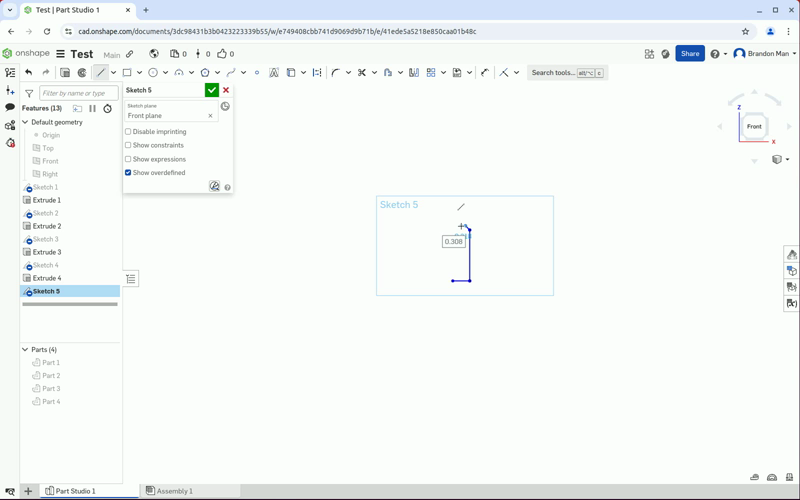
scroll(6)
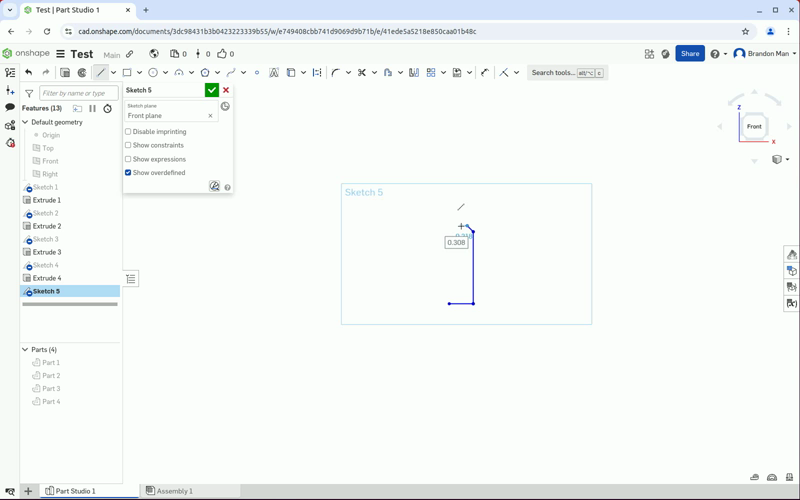
scroll(6)
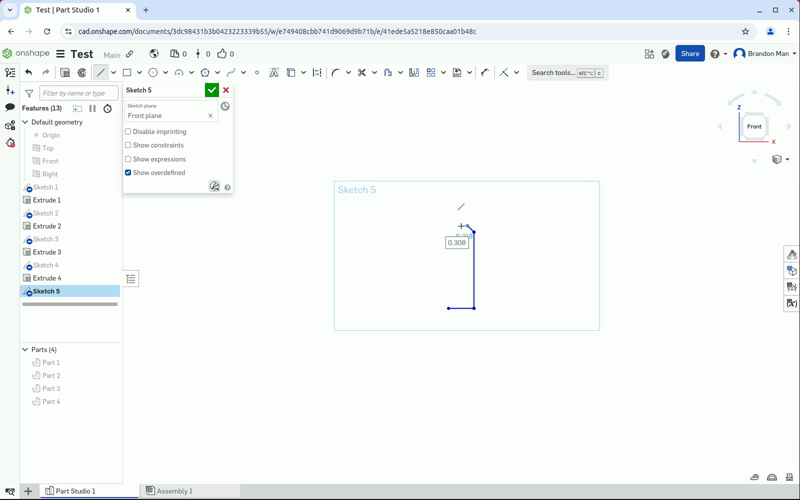
scroll(6)
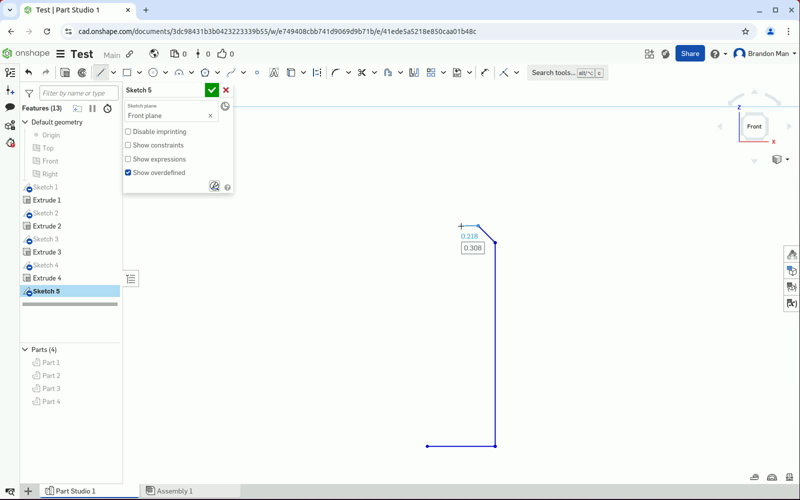
click(461, 225)
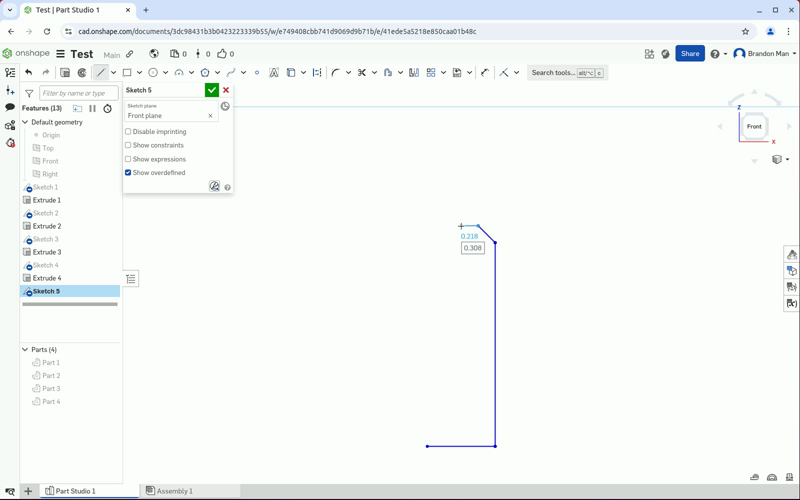
scroll(-6)
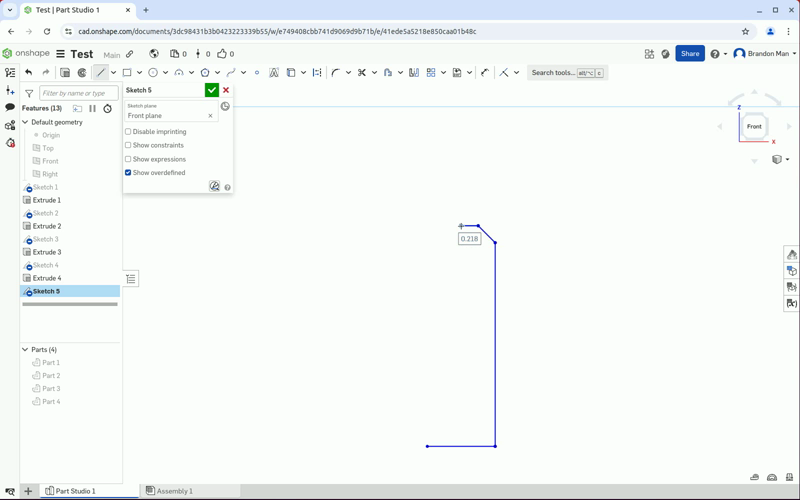
scroll(-6)
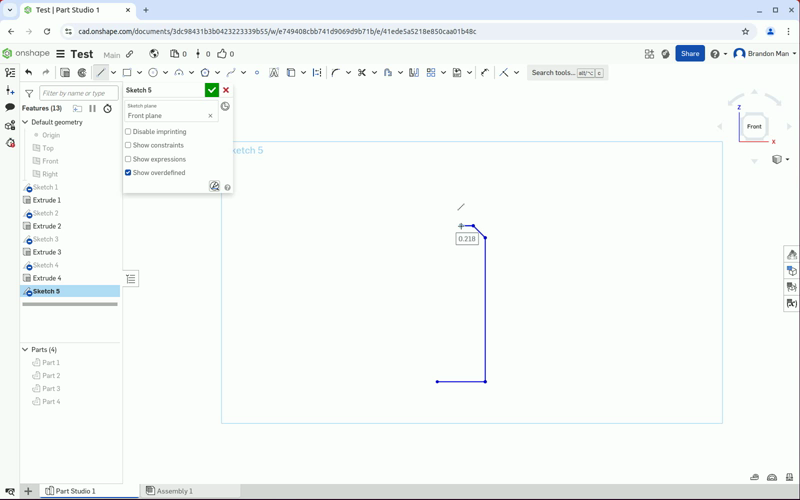
scroll(-6)
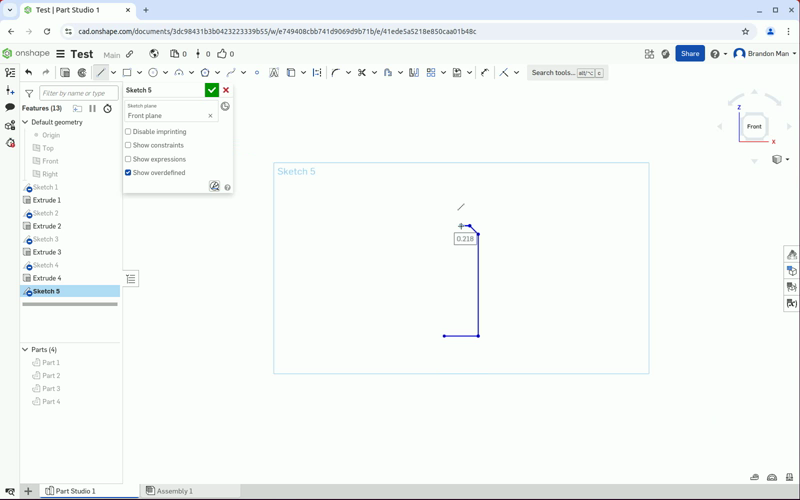
scroll(-6)
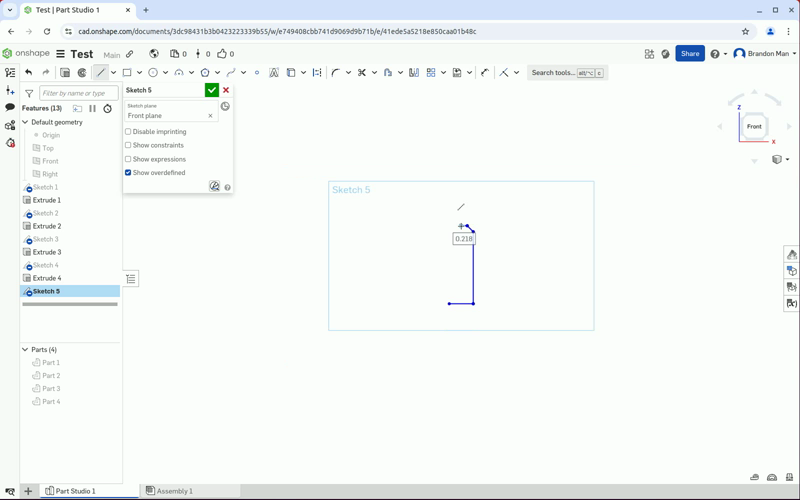
scroll(-6)
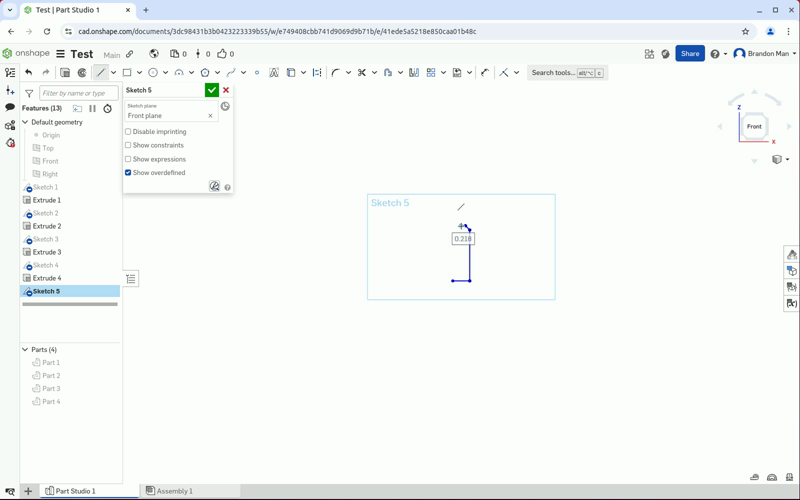
scroll(-6)
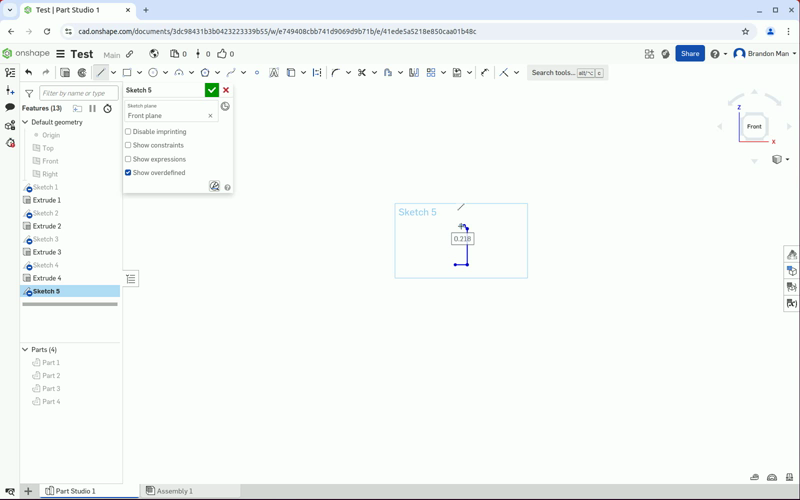
scroll(-6)
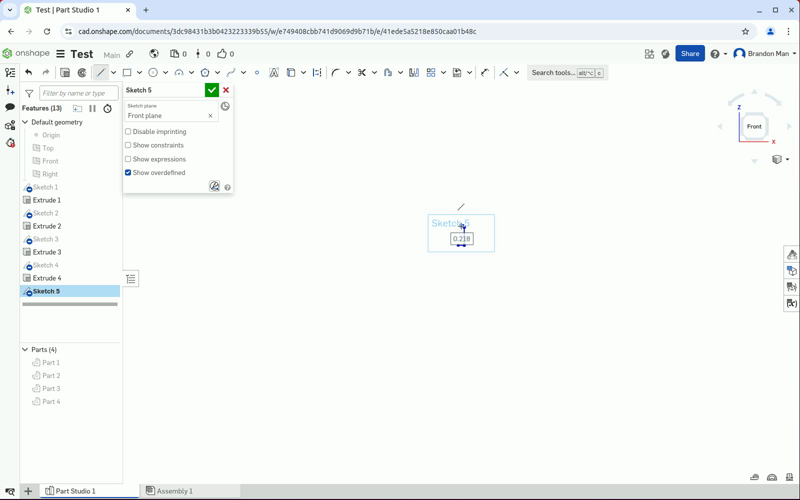
key_up(shift)
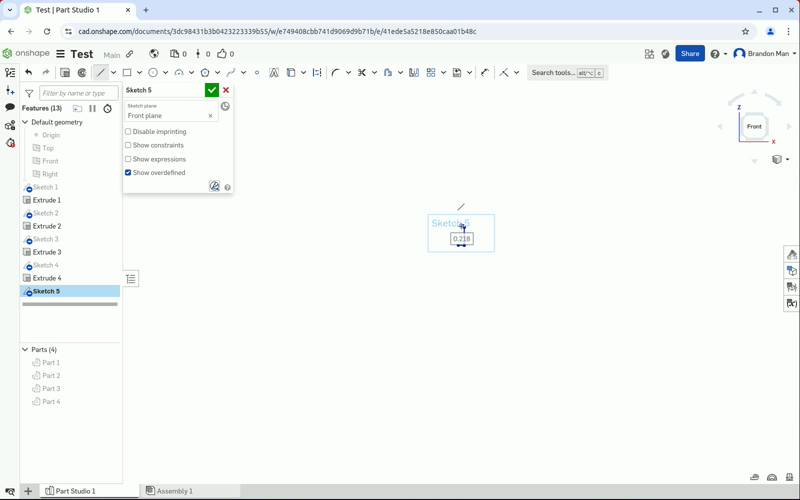
key_down(shift)
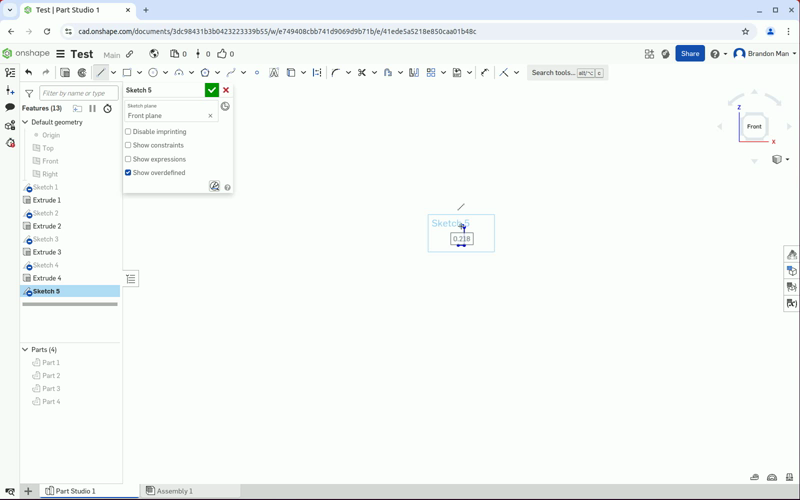
mouse_move(491, 225)
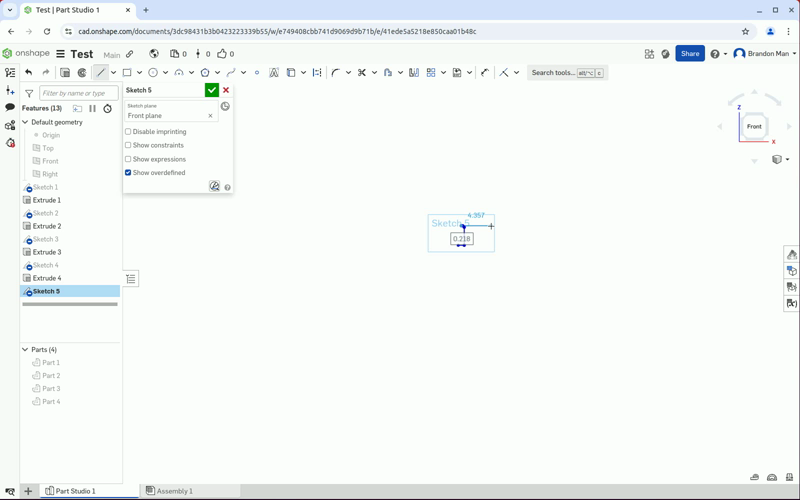
mouse_move(459, 225)
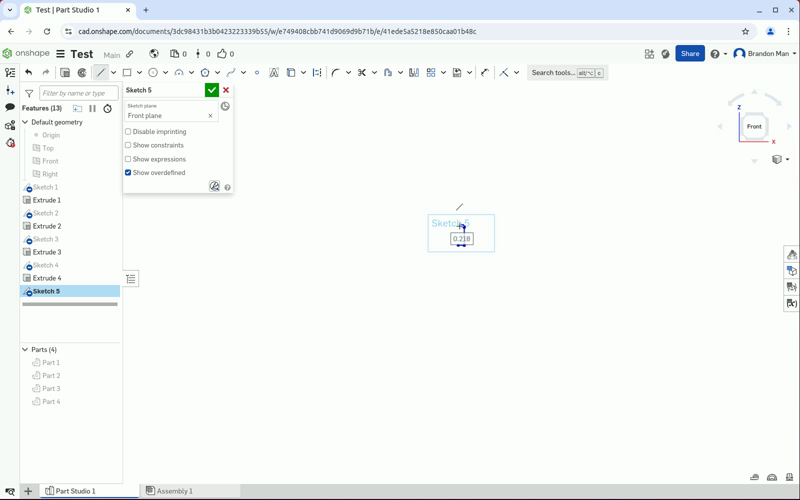
scroll(6)
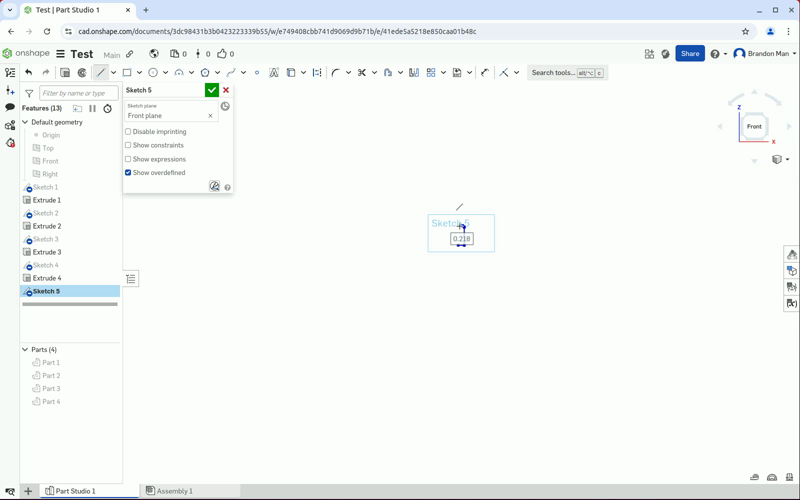
scroll(6)
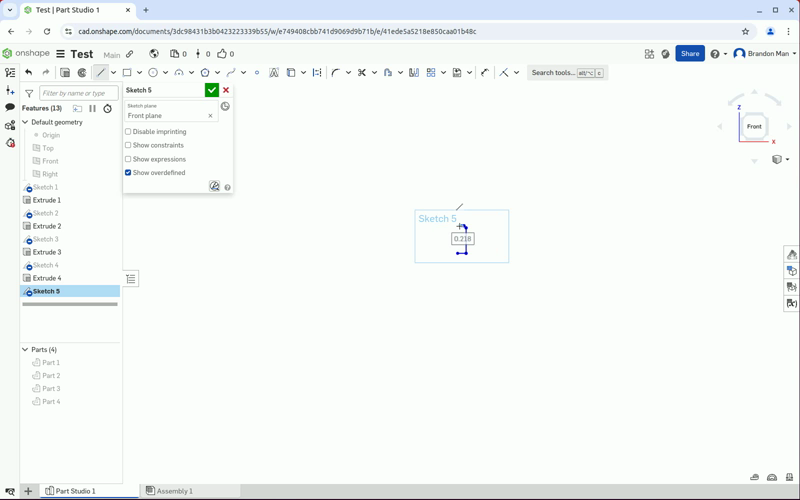
scroll(6)
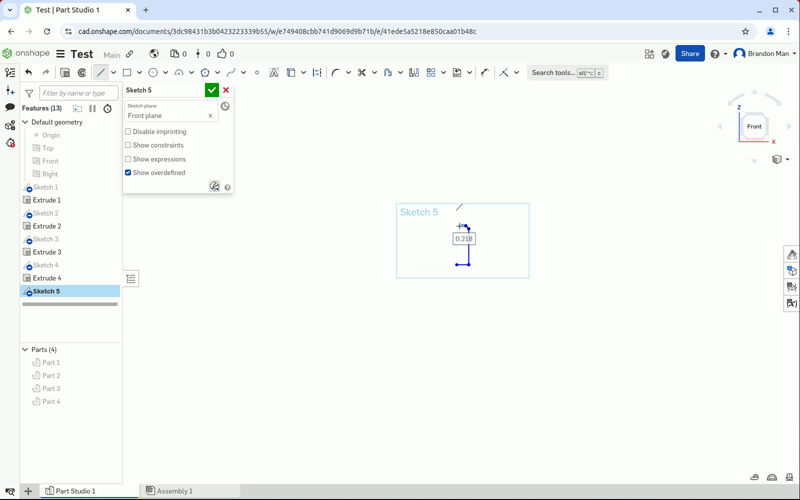
scroll(6)
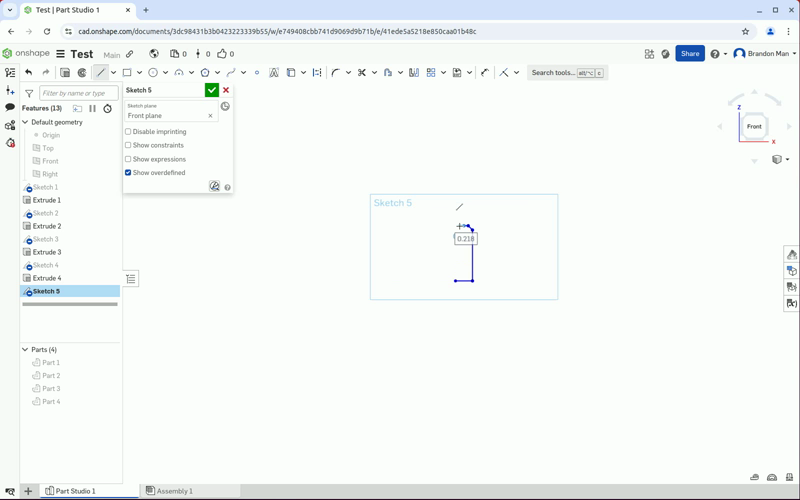
scroll(6)
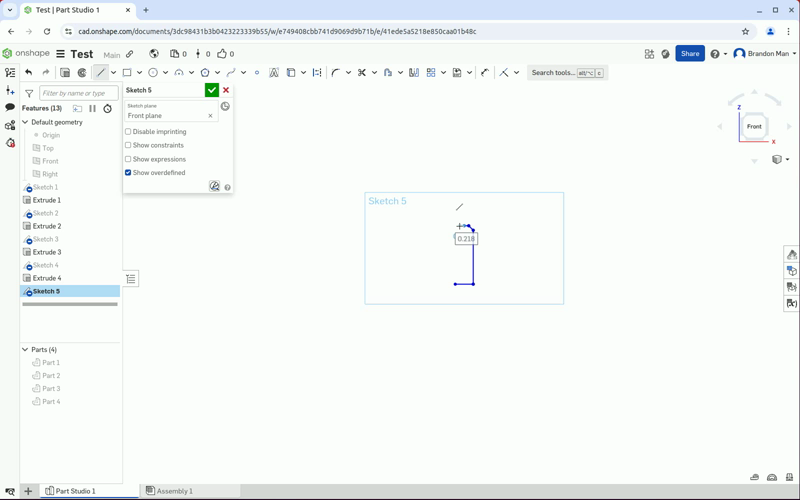
scroll(6)
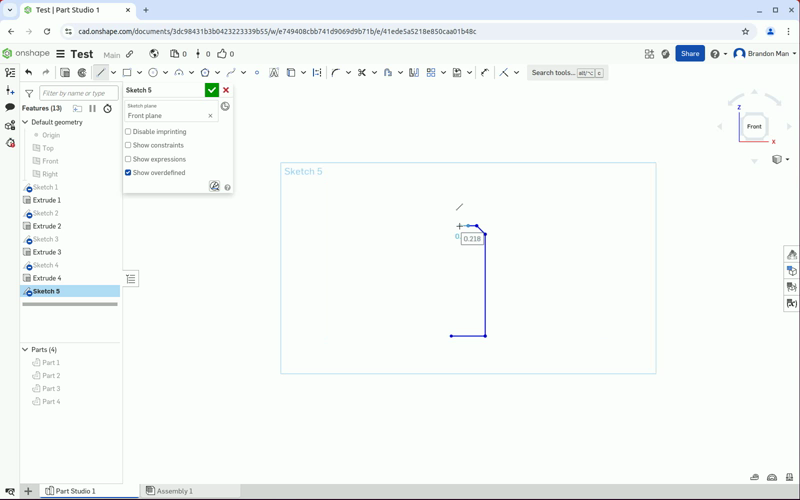
scroll(6)
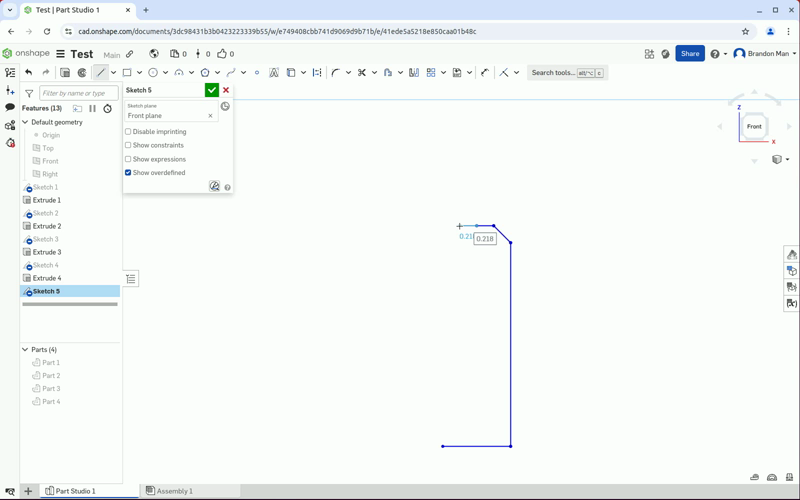
click(459, 225)
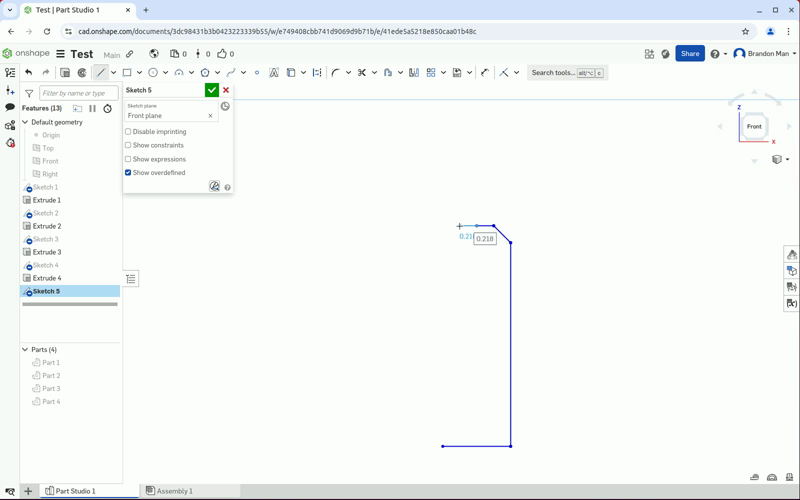
scroll(-6)
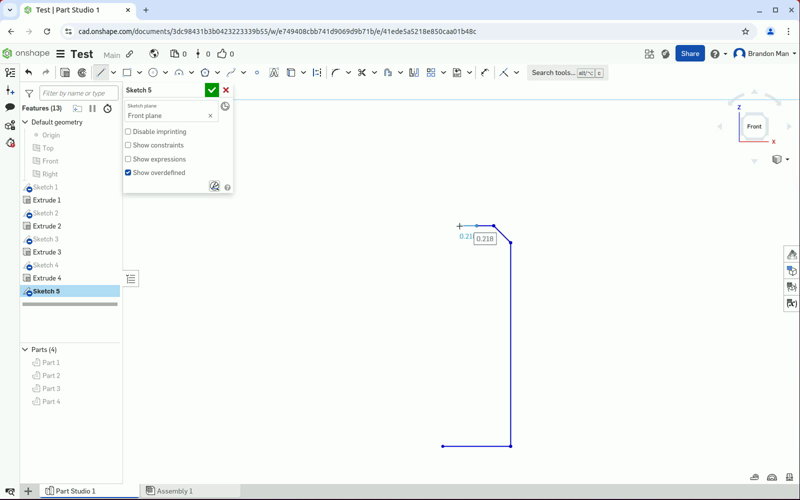
scroll(-6)
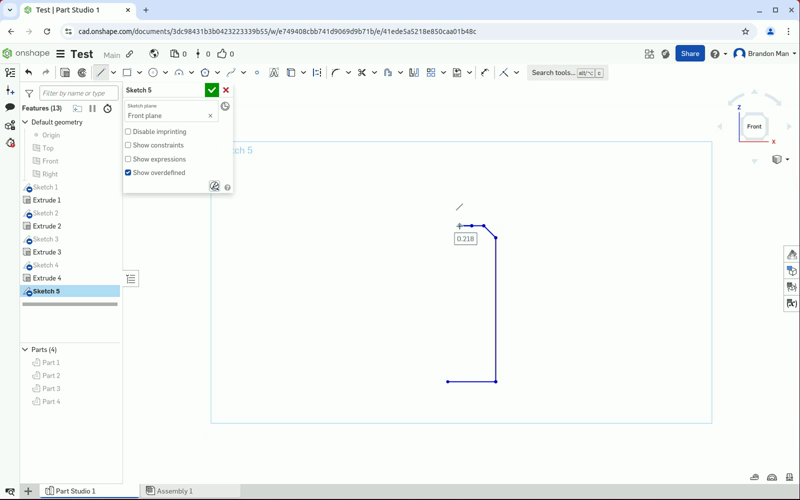
scroll(-6)
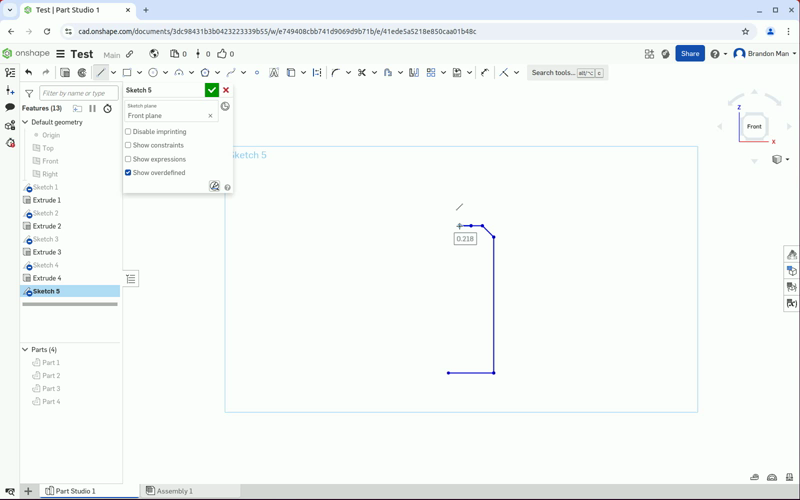
scroll(-6)
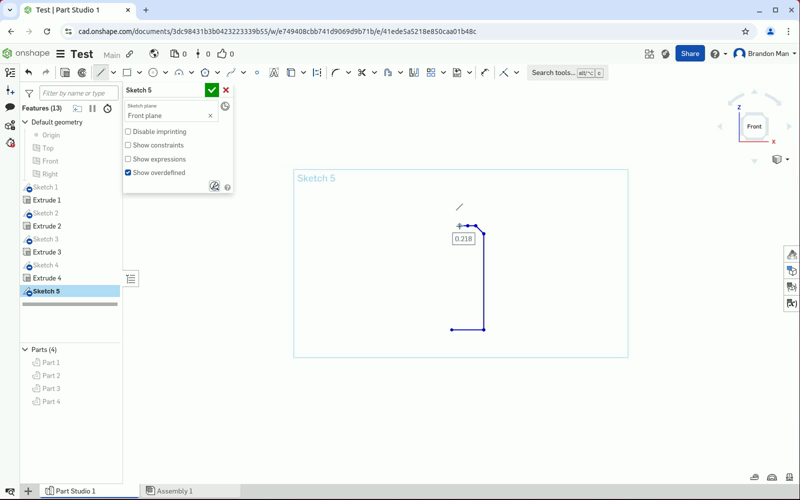
scroll(-6)
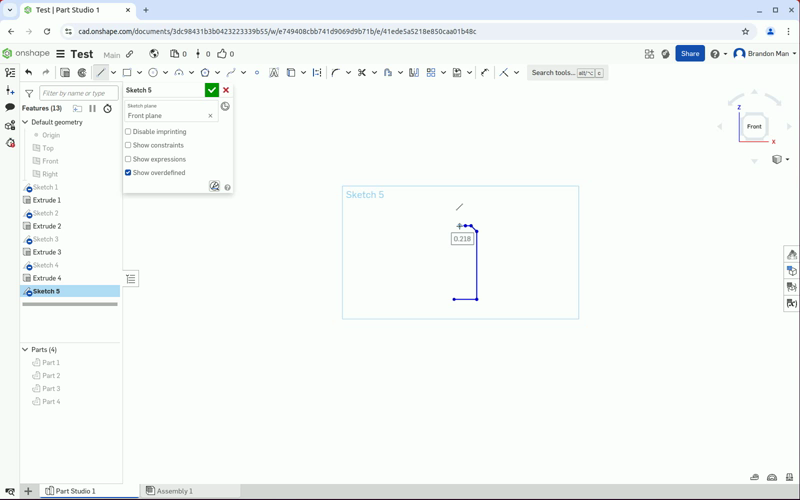
scroll(-6)
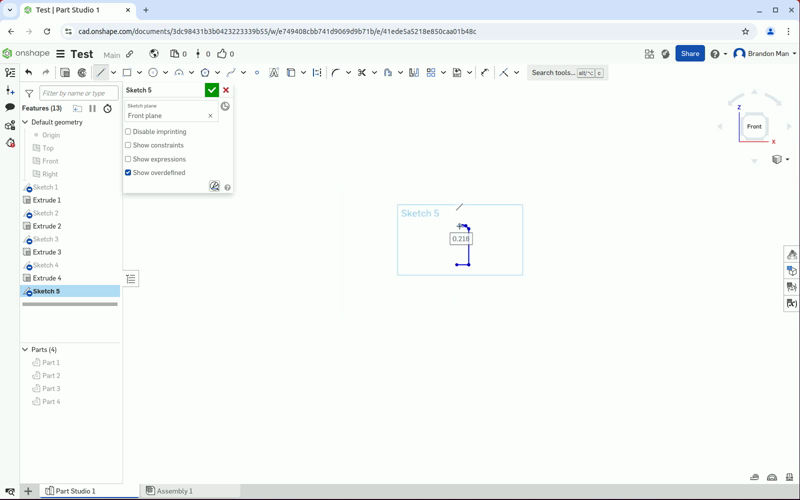
scroll(-6)
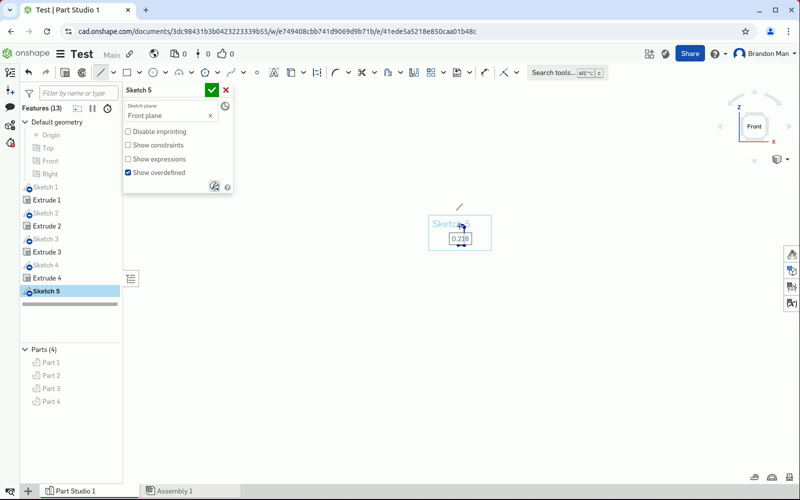
key_up(shift)
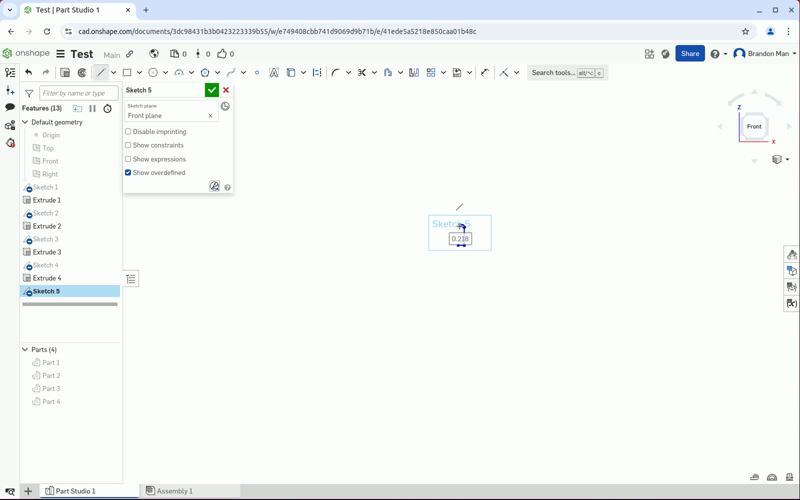
key_down(shift)
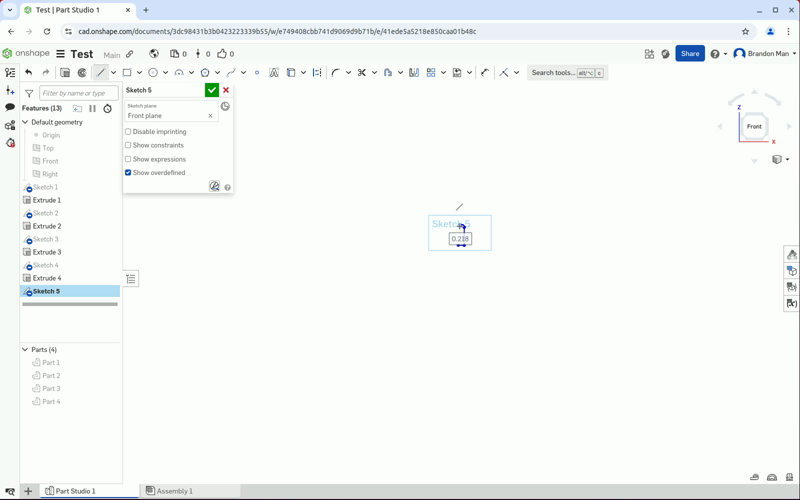
mouse_move(489, 225)
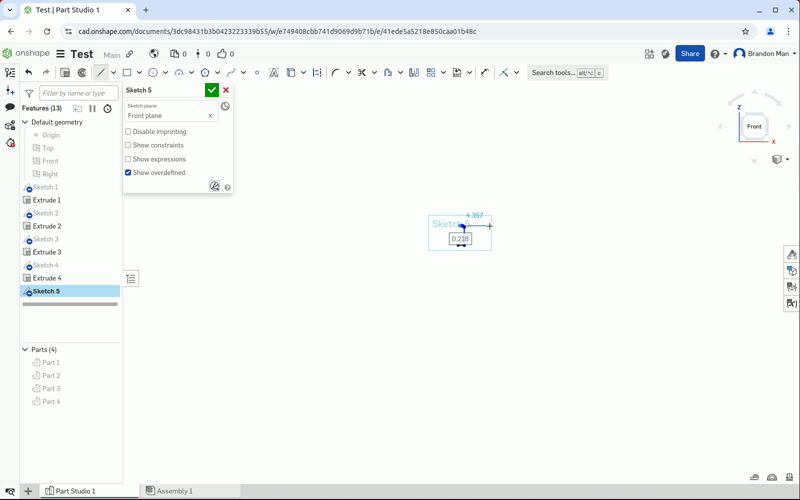
mouse_move(458, 227)
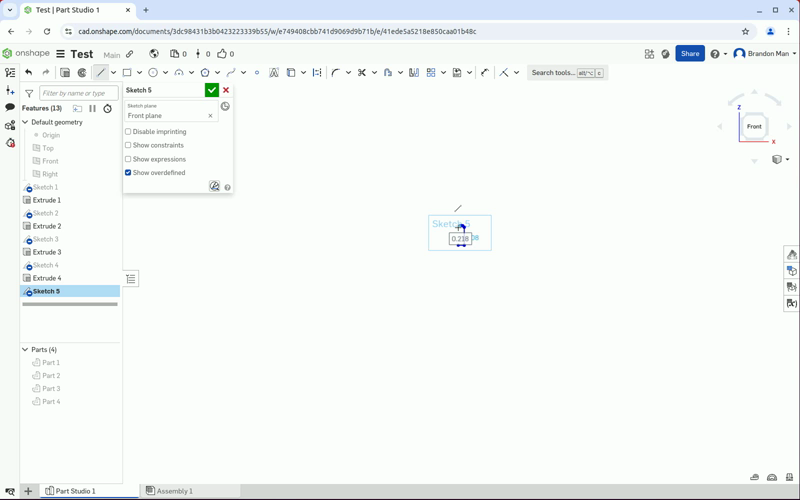
scroll(6)
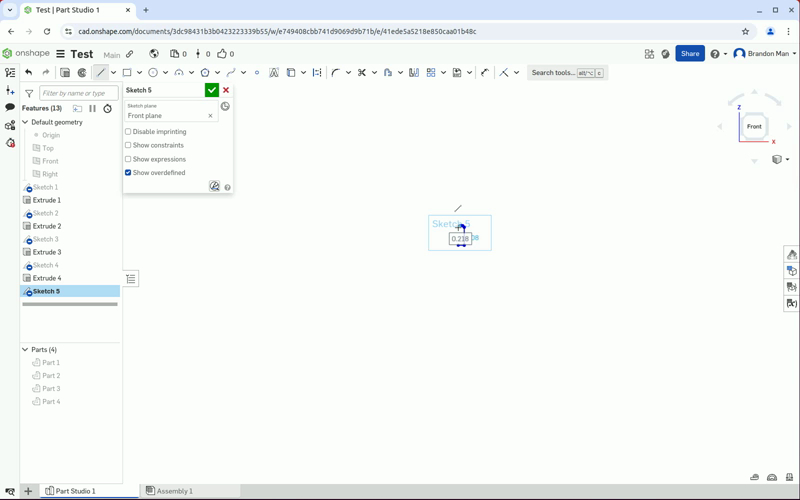
scroll(6)
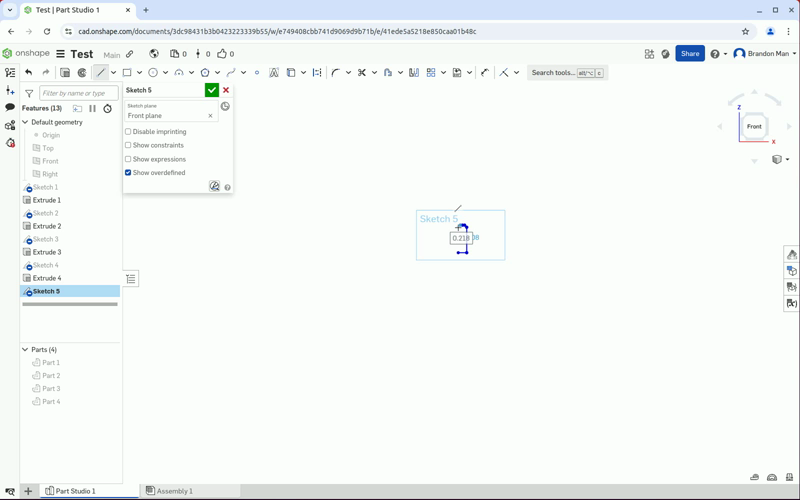
scroll(6)
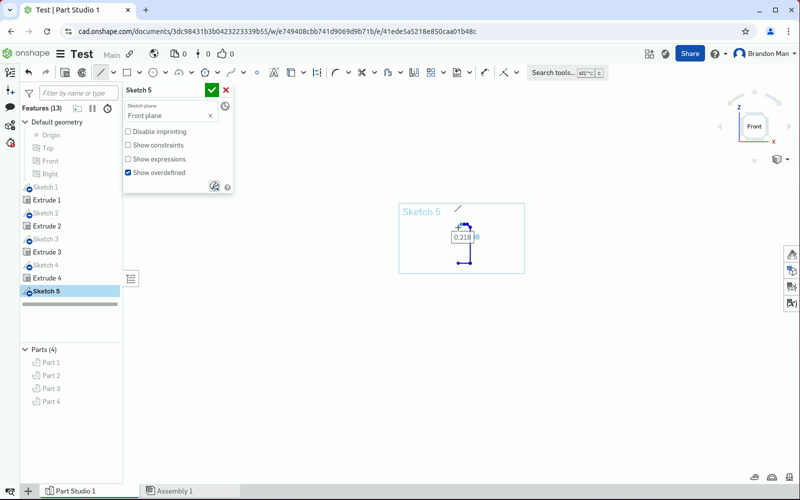
scroll(6)
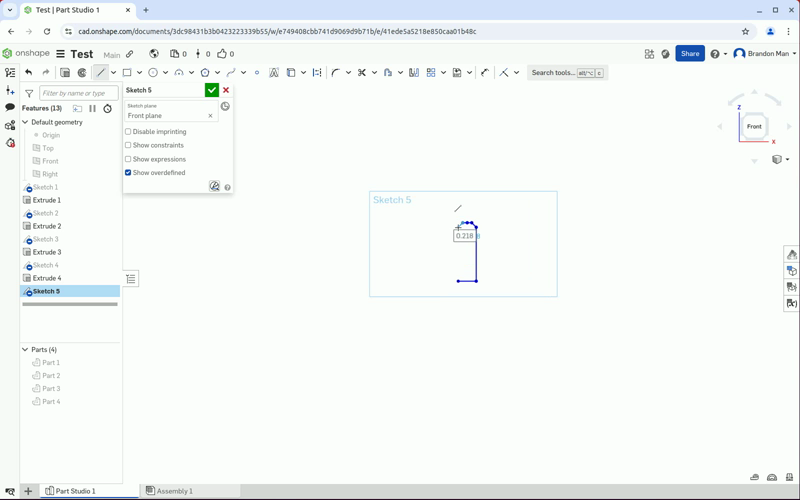
scroll(6)
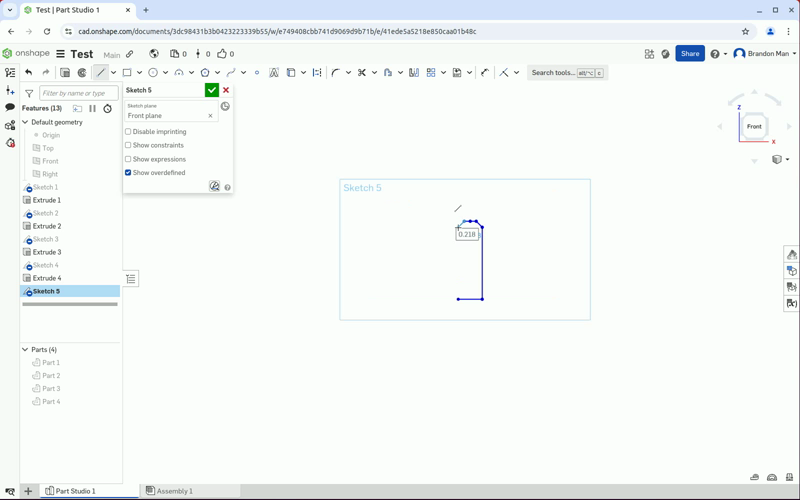
scroll(6)
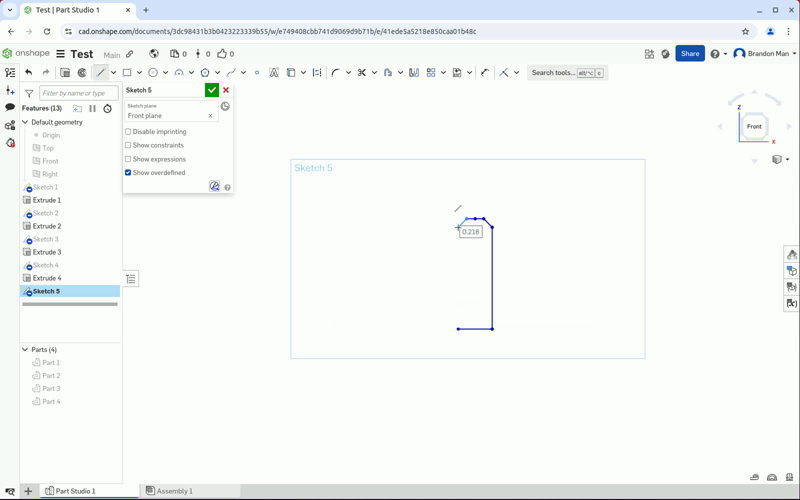
scroll(6)
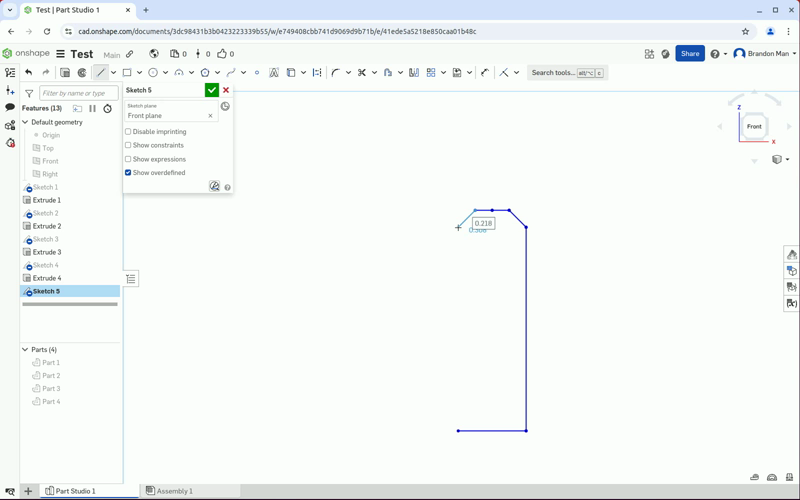
click(458, 227)
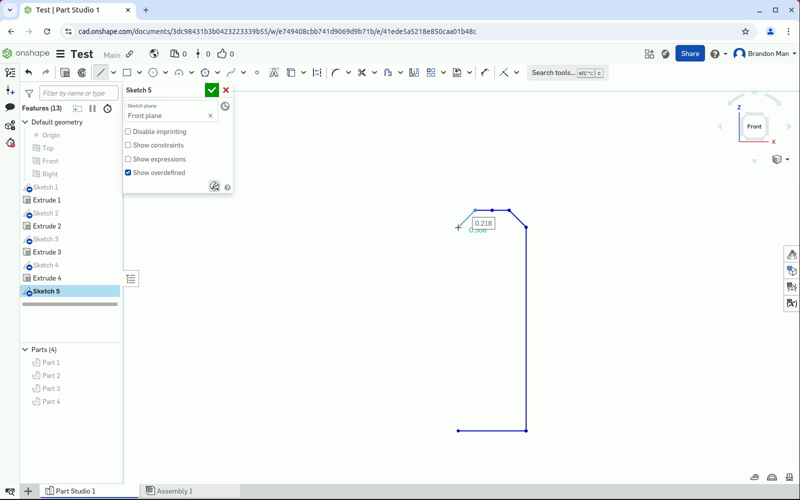
scroll(-6)
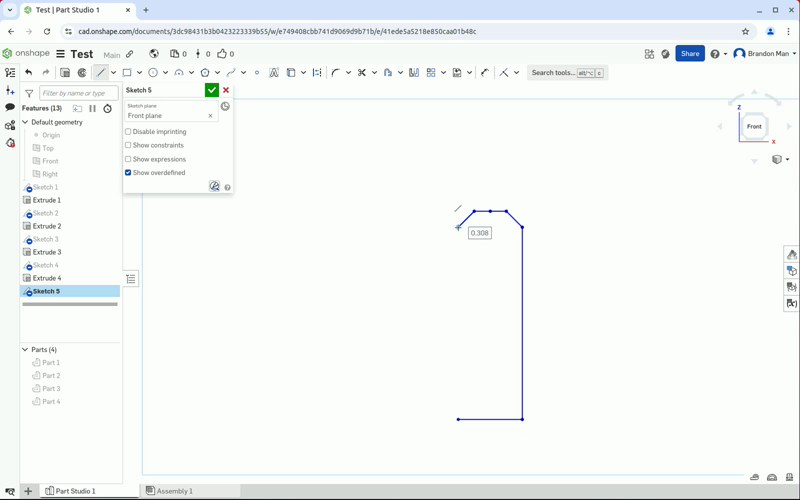
scroll(-6)
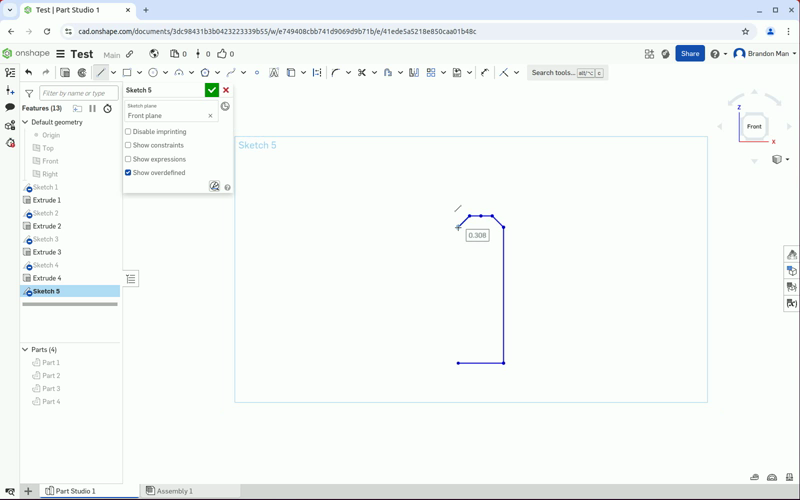
scroll(-6)
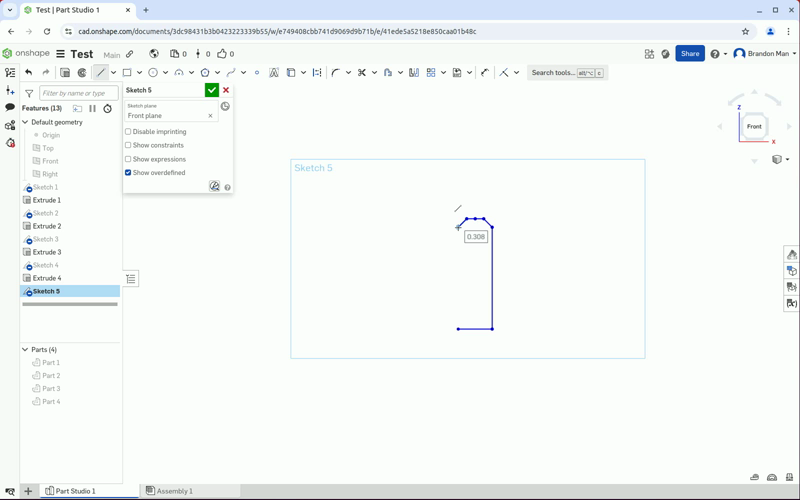
scroll(-6)
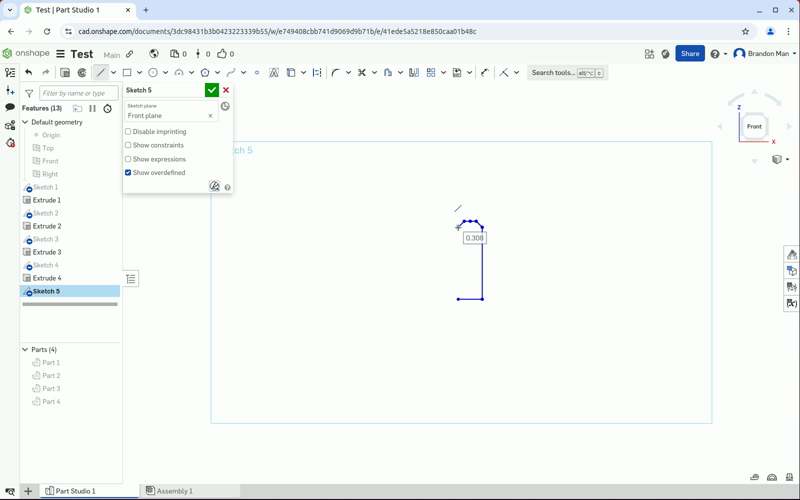
scroll(-6)
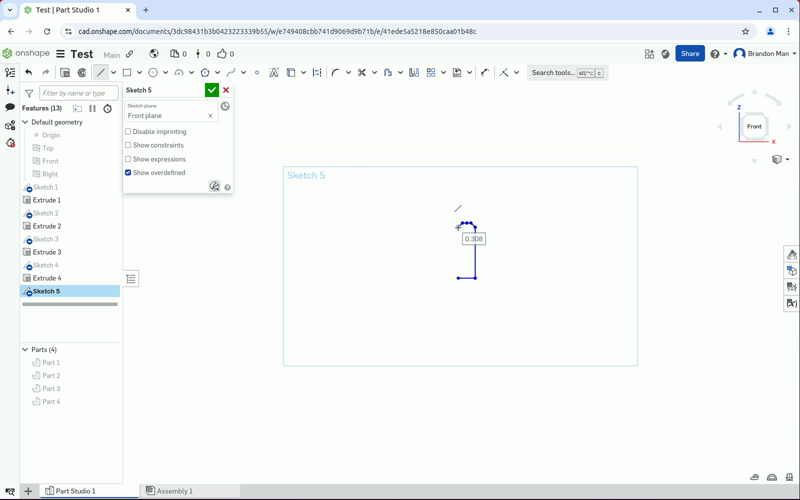
scroll(-6)
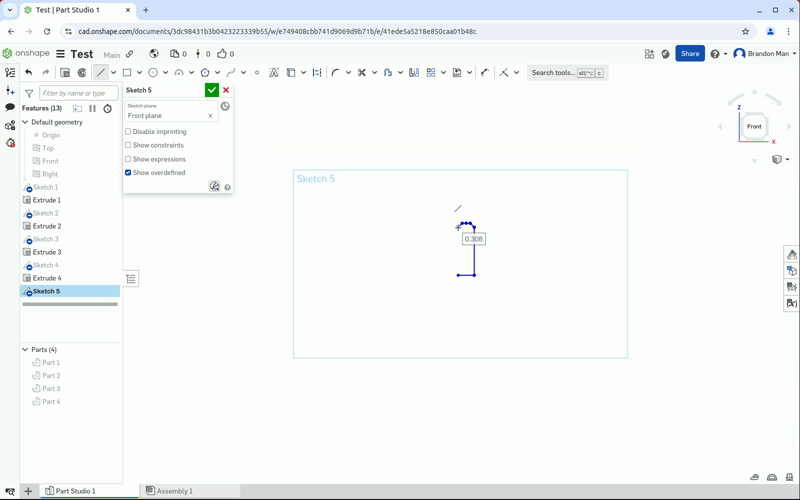
scroll(-6)
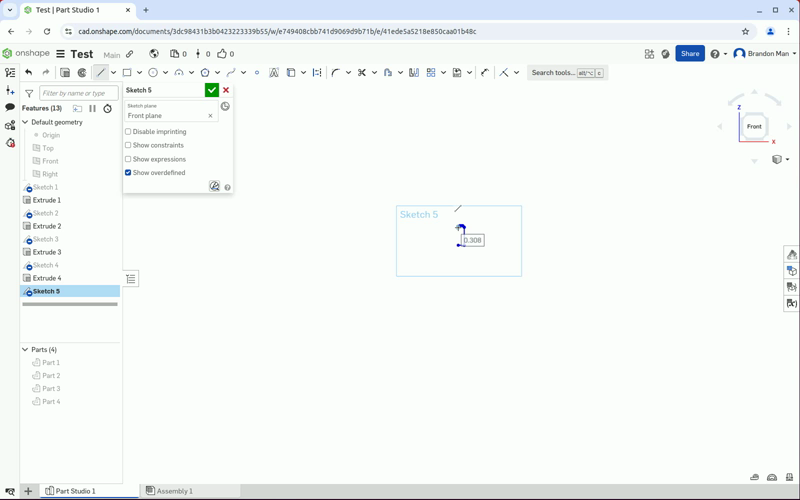
key_up(shift)
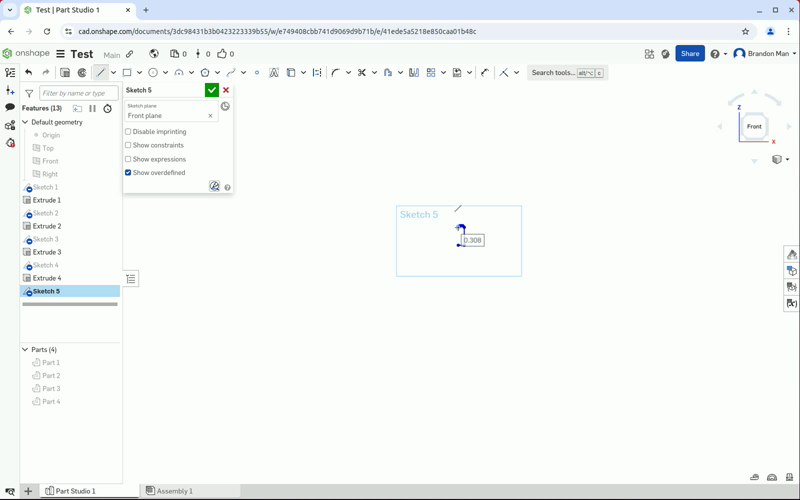
mouse_move(488, 227)
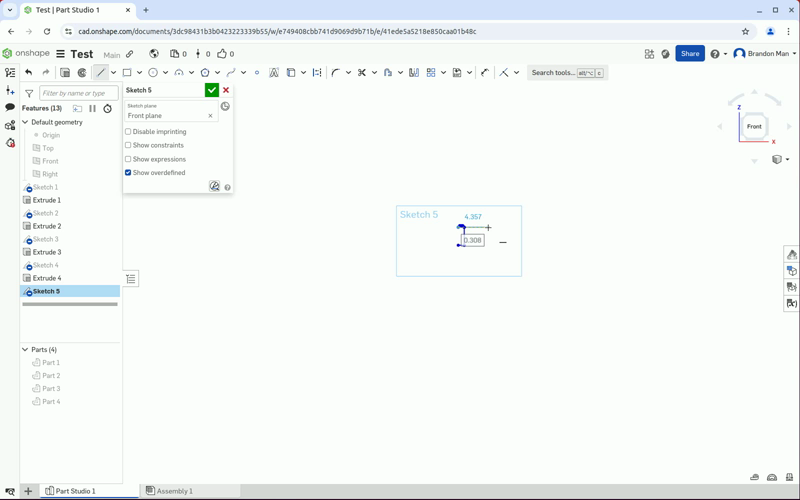
key_down(shift)
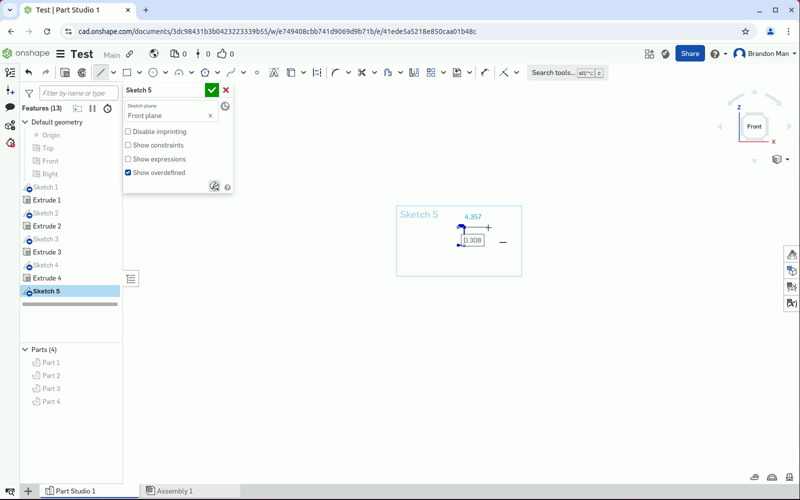
mouse_move(458, 245)
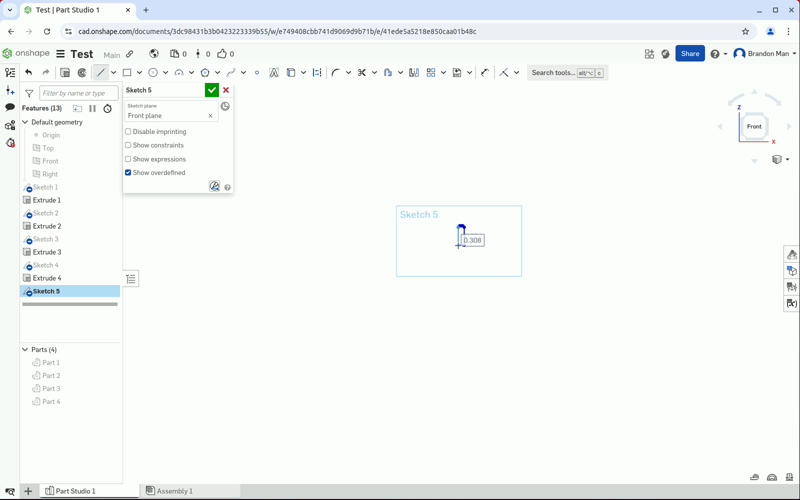
key_up(shift)
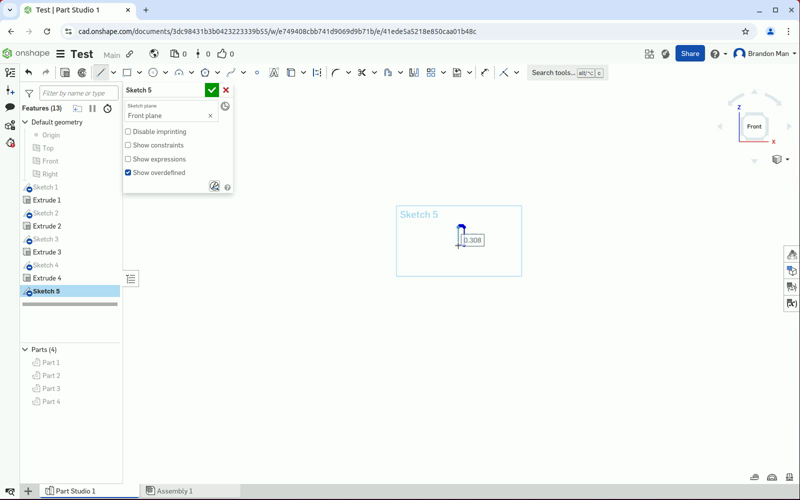
click(458, 245)
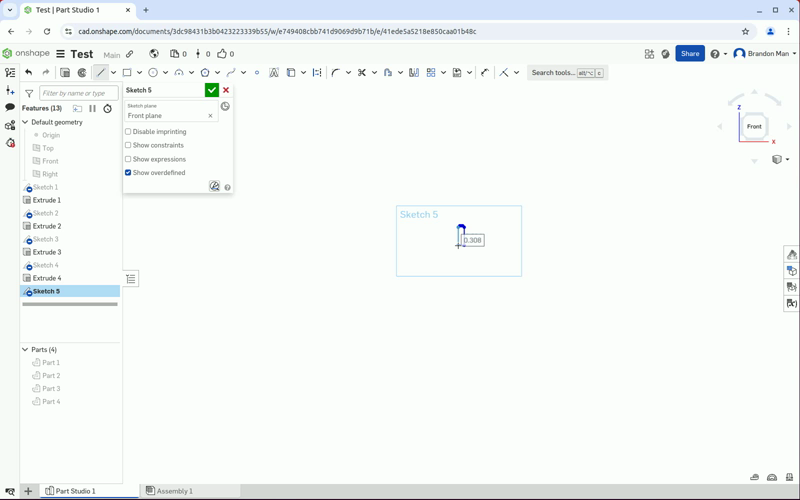
key(esc)
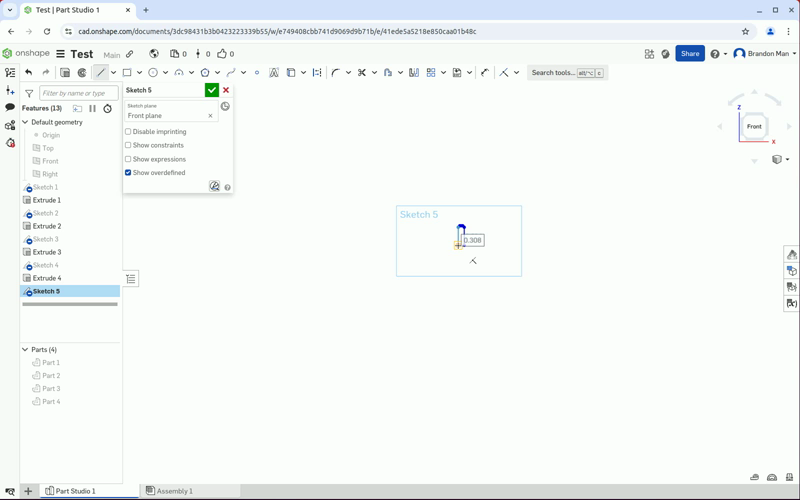
mouse_move(459, 230)
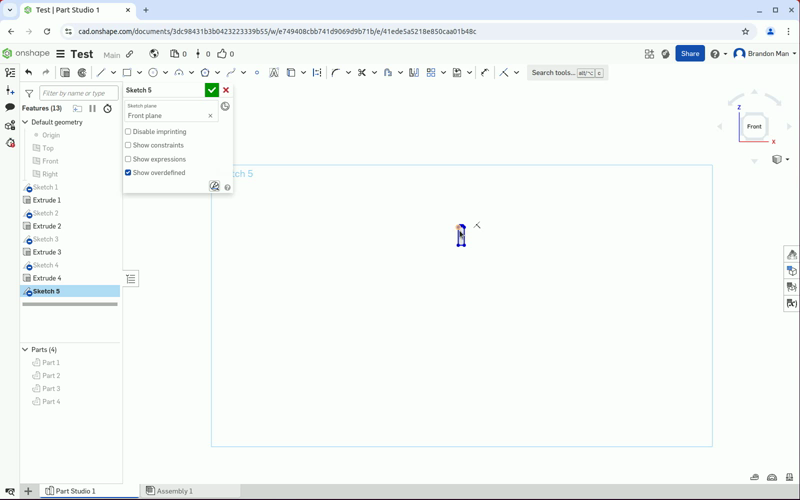
scroll(6)
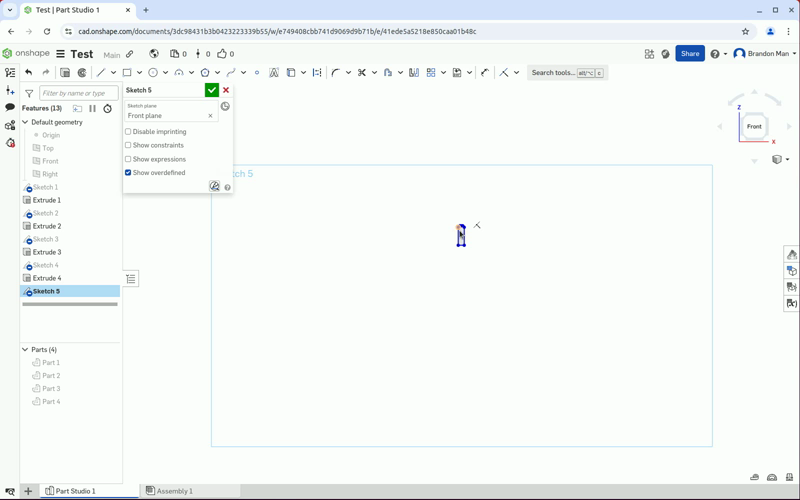
scroll(6)
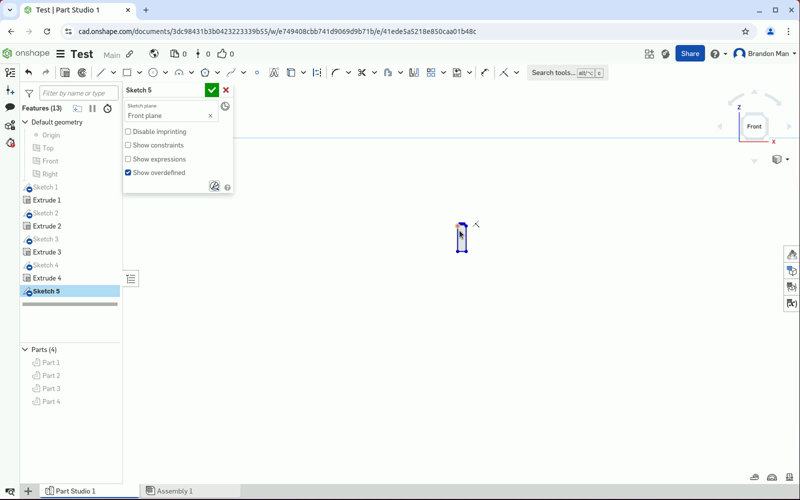
scroll(6)
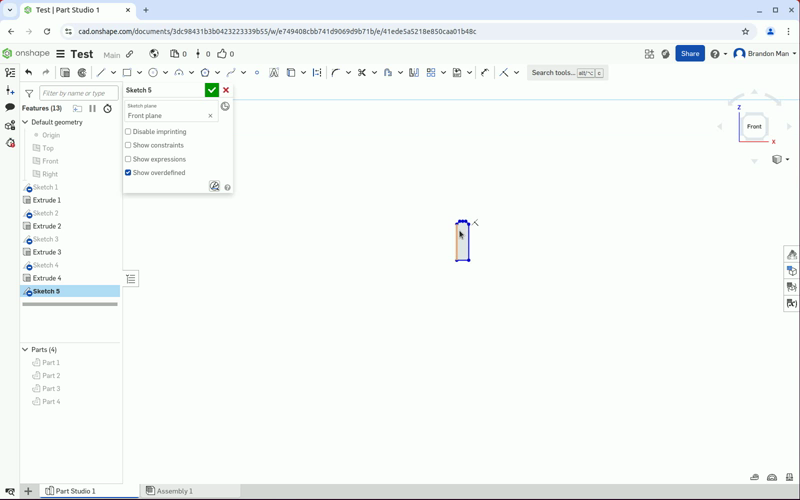
scroll(6)
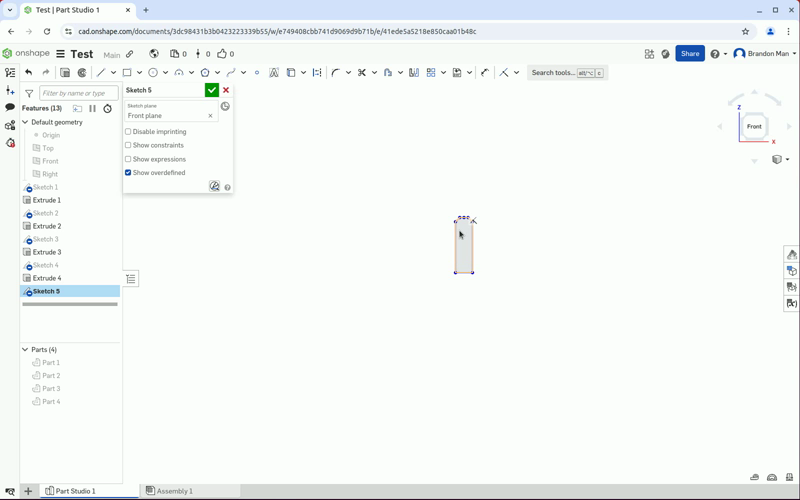
scroll(6)
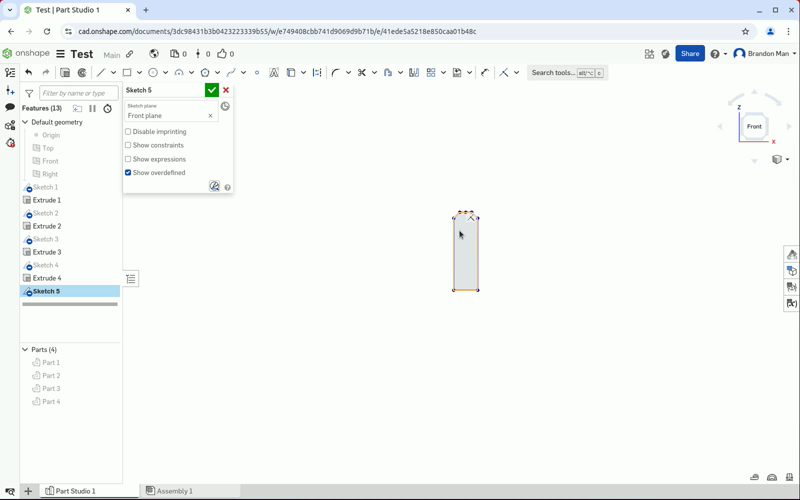
scroll(6)
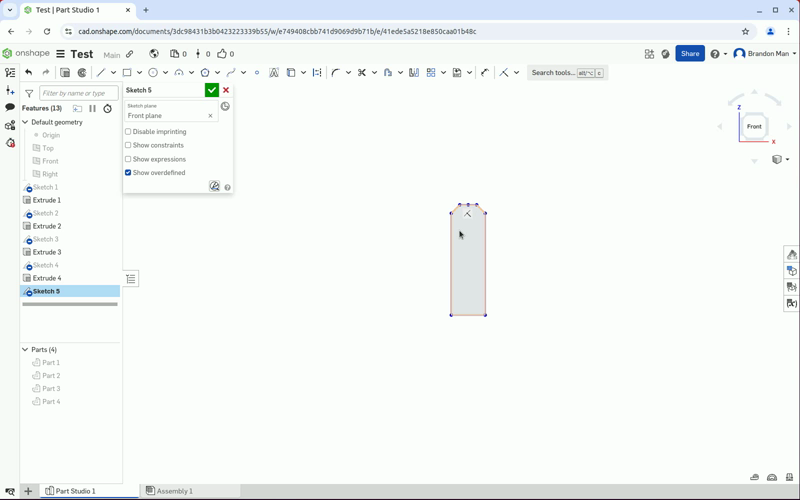
scroll(6)
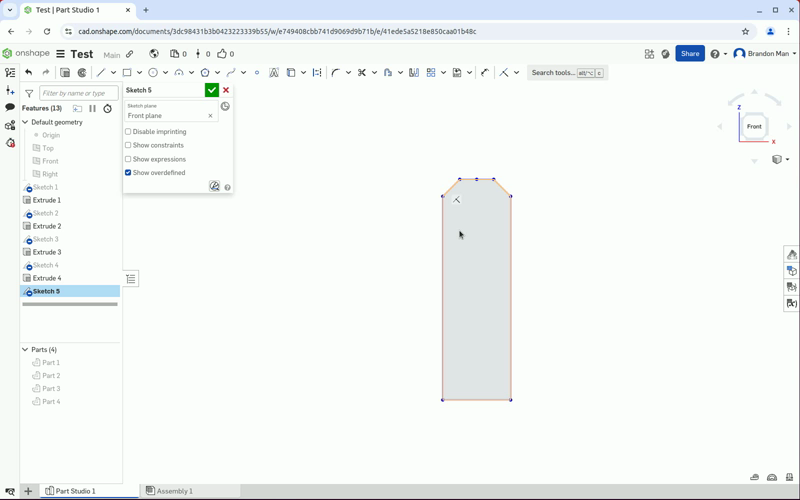
click(459, 230)
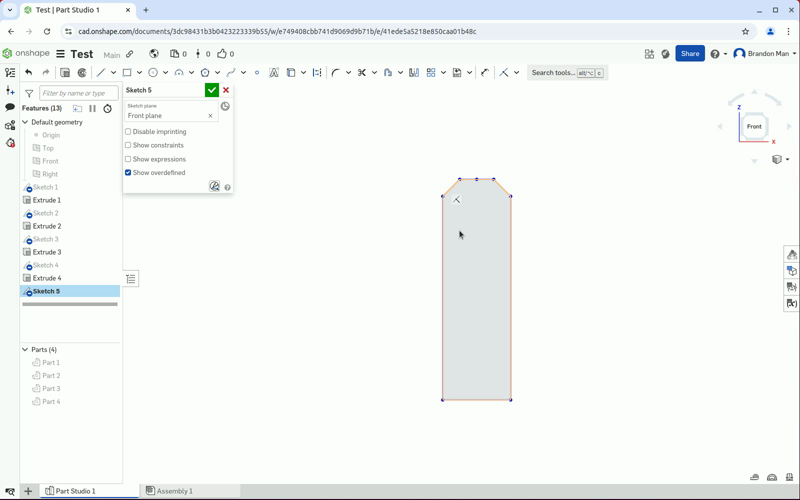
scroll(-6)
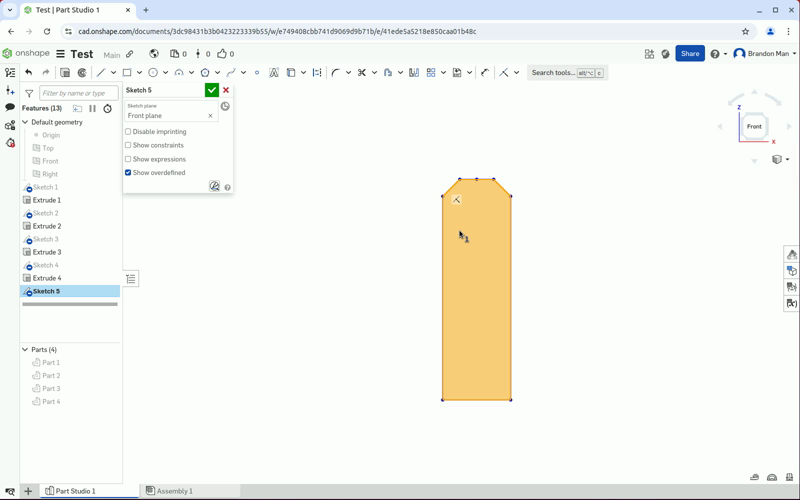
scroll(-6)
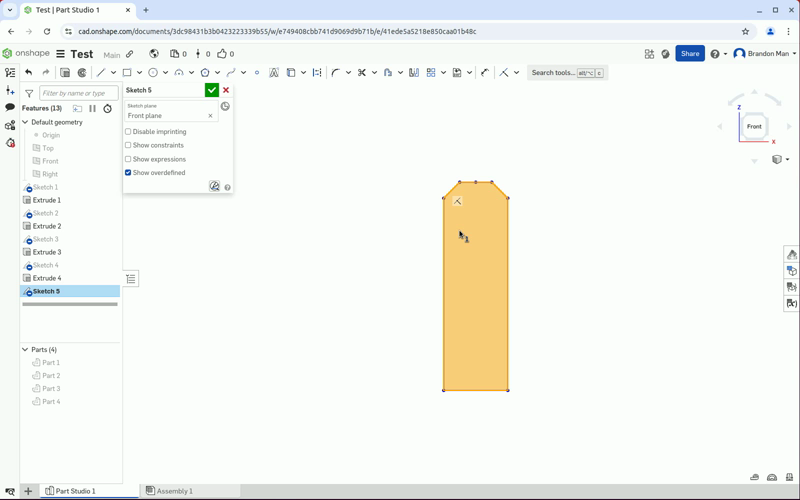
scroll(-6)
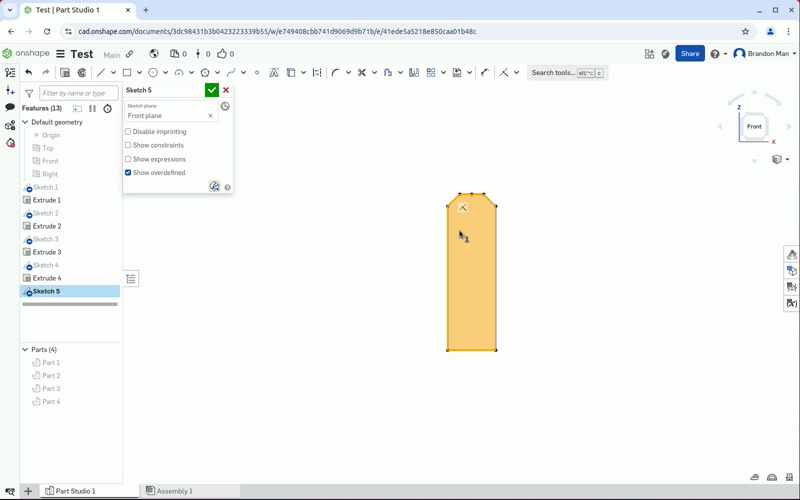
scroll(-6)
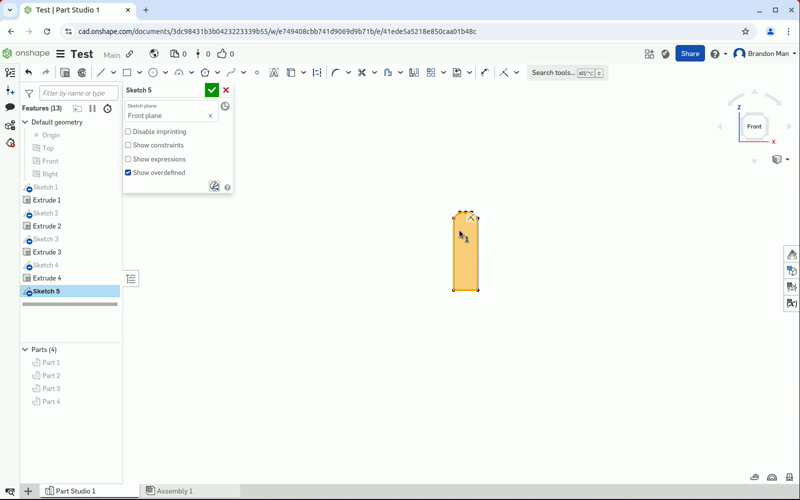
scroll(-6)
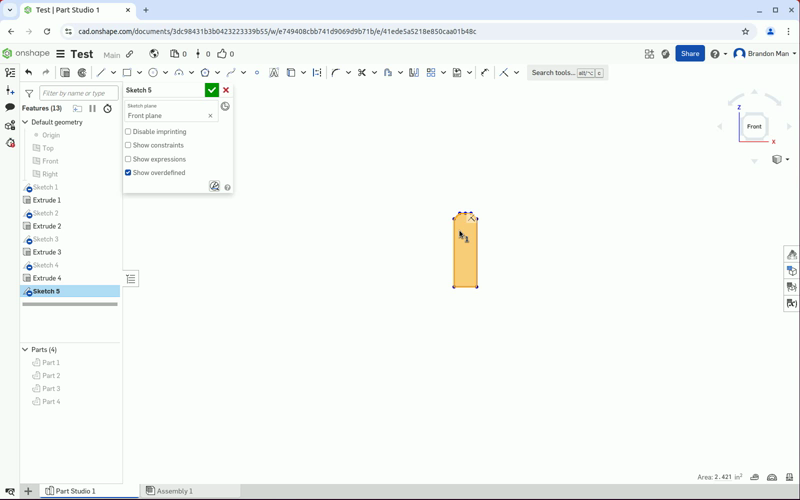
scroll(-6)
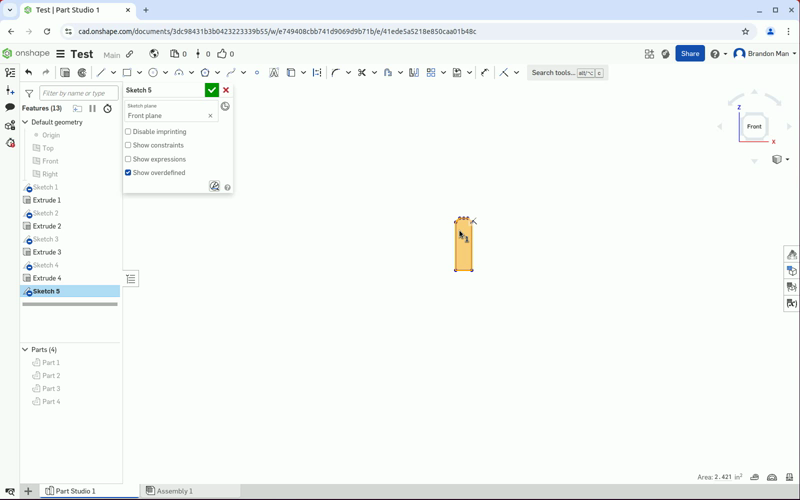
scroll(-6)
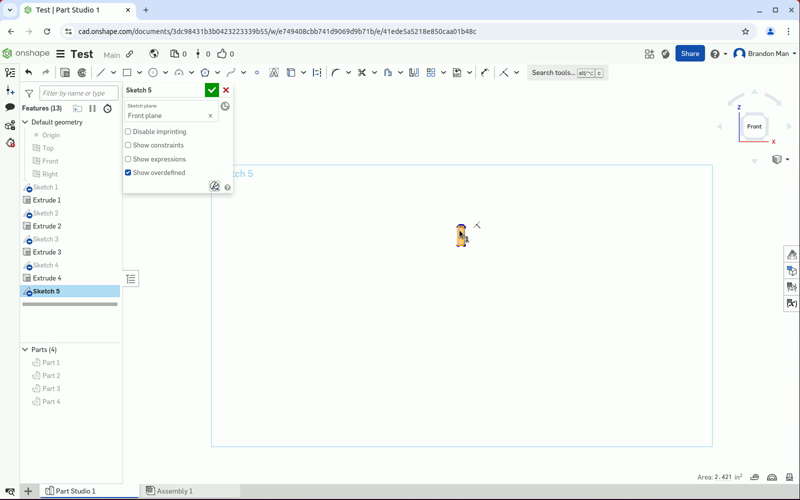
mouse_move(73, 352)
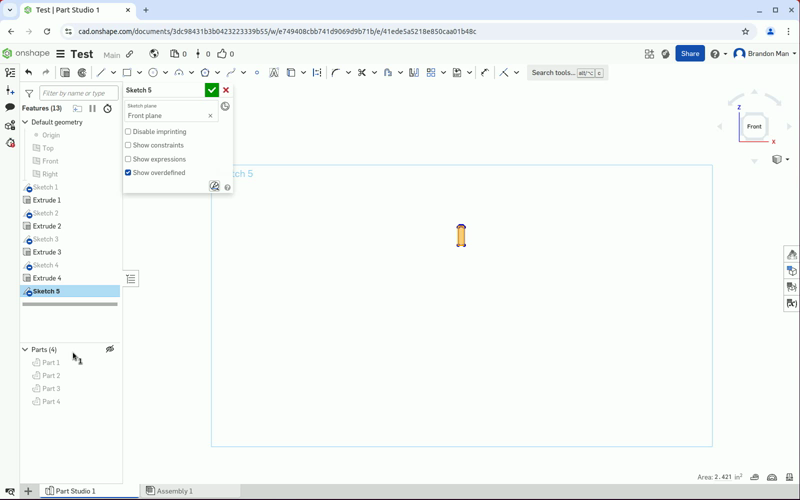
key(shift+y)
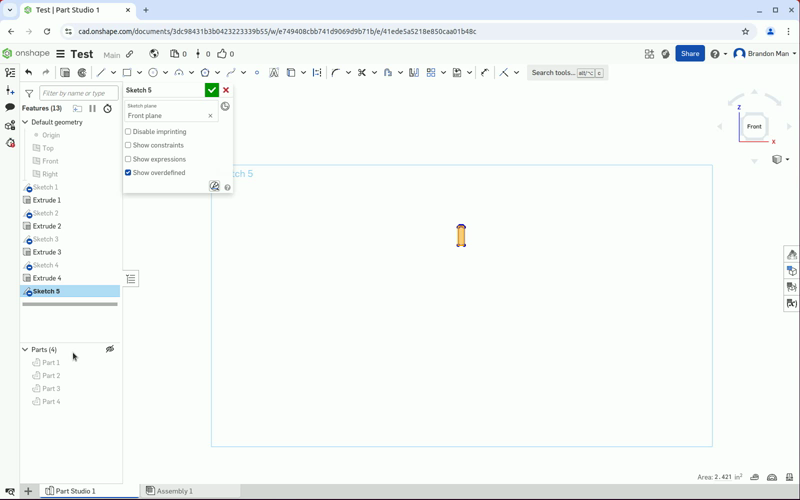
key(shift+e)
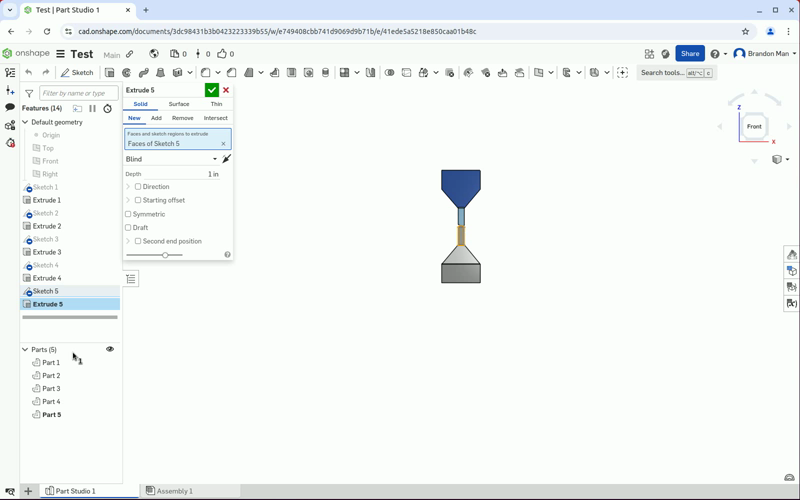
mouse_move(143, 106)
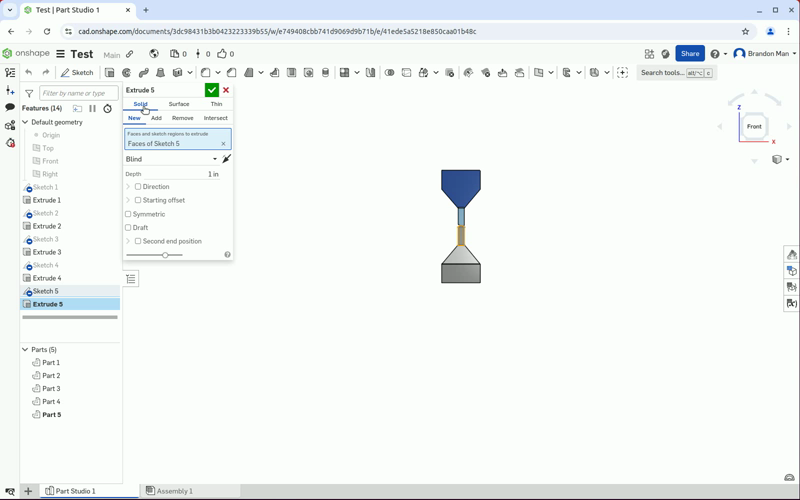
click(143, 106)
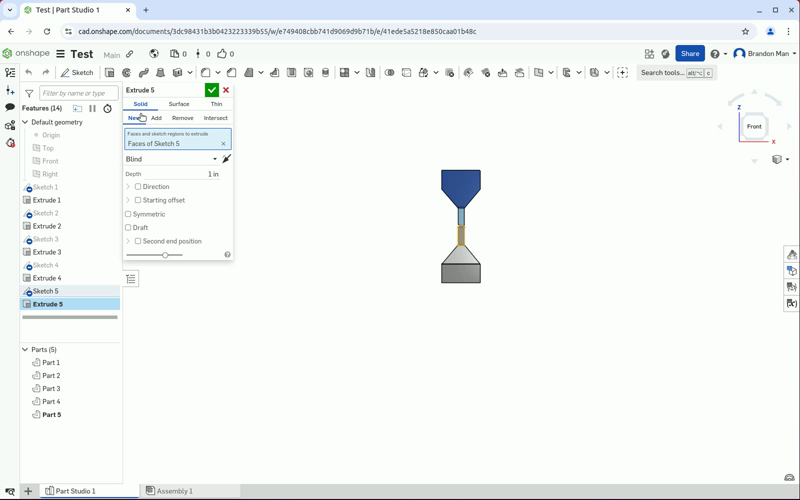
mouse_move(137, 120)
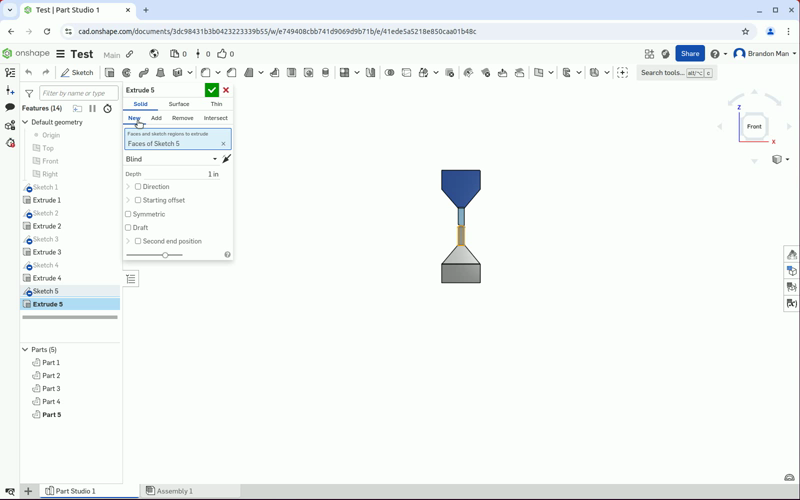
click(137, 120)
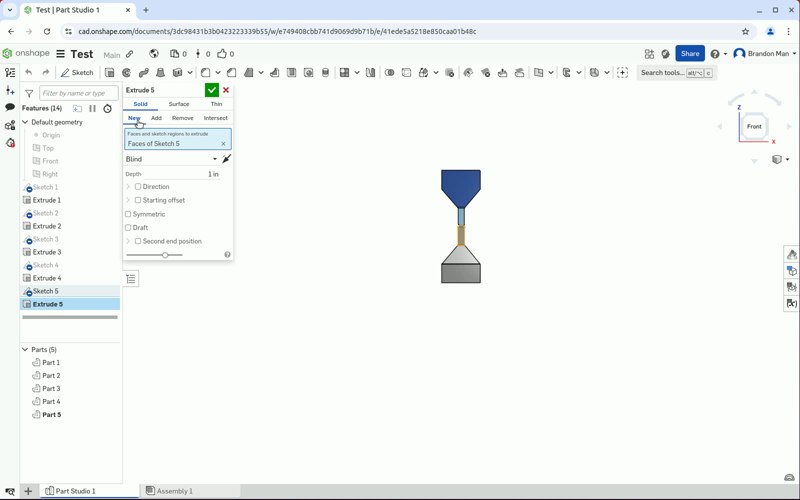
key(tab, 4)
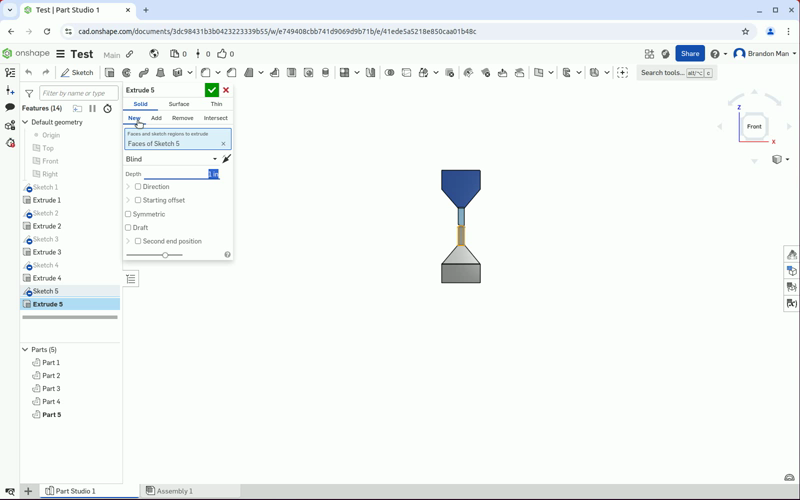
text(0.722)
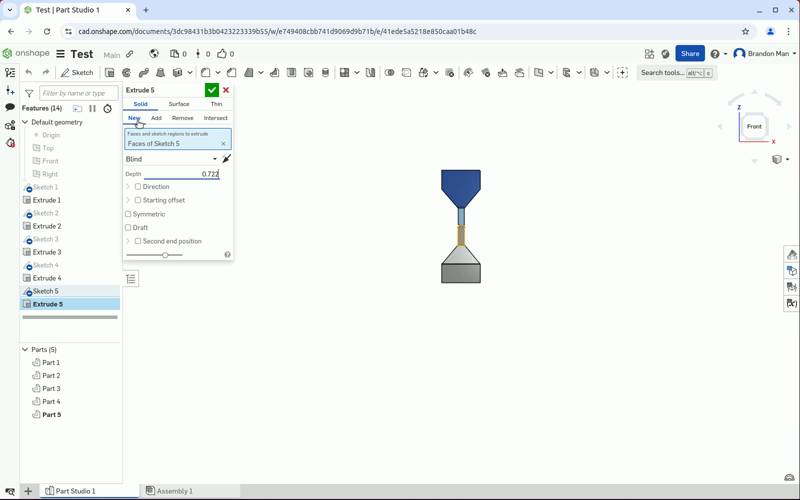
key(enter)
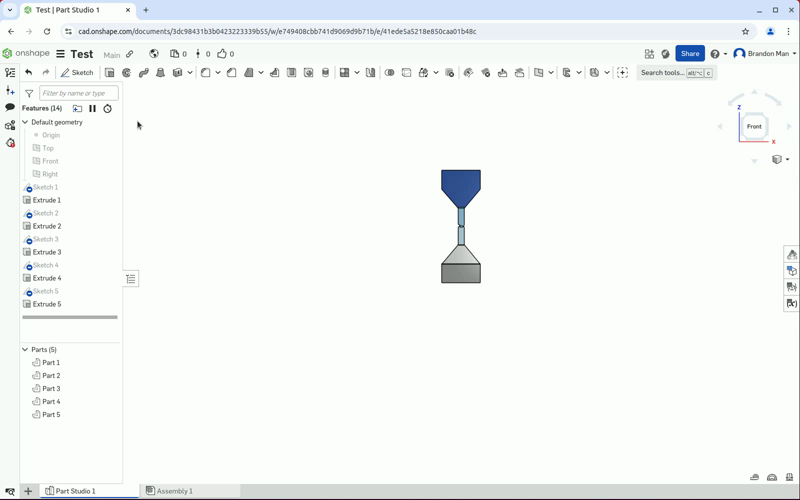
key(shift+h)
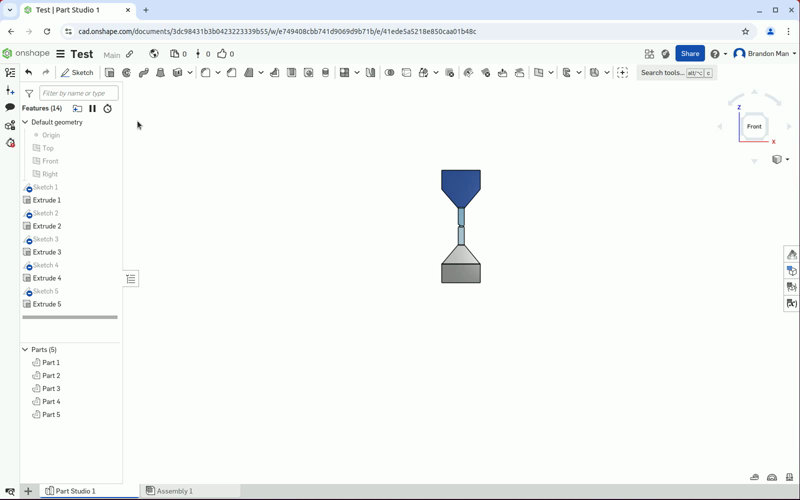
key(shift+h)
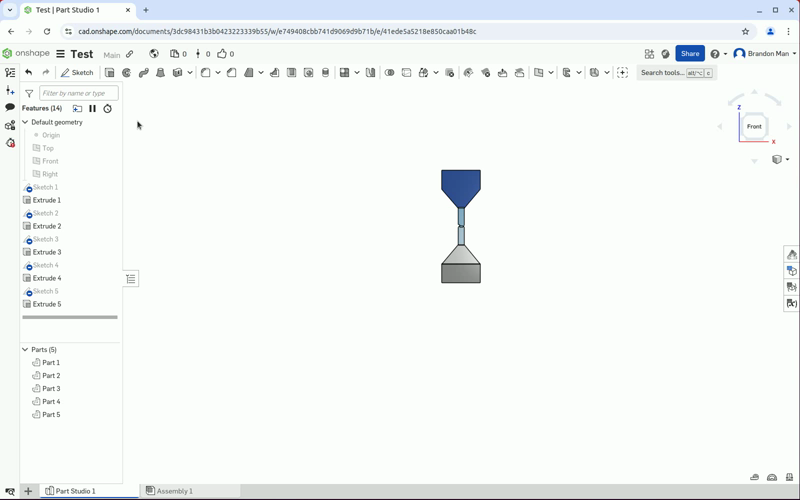
mouse_move(73, 189)
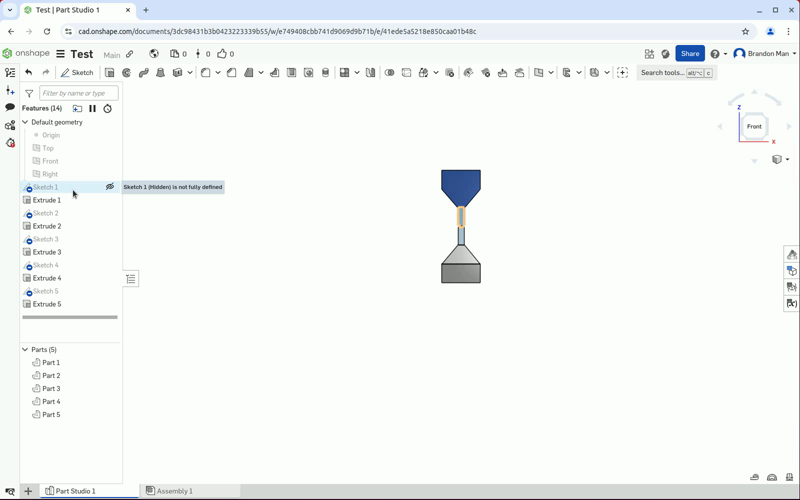
click(73, 189)
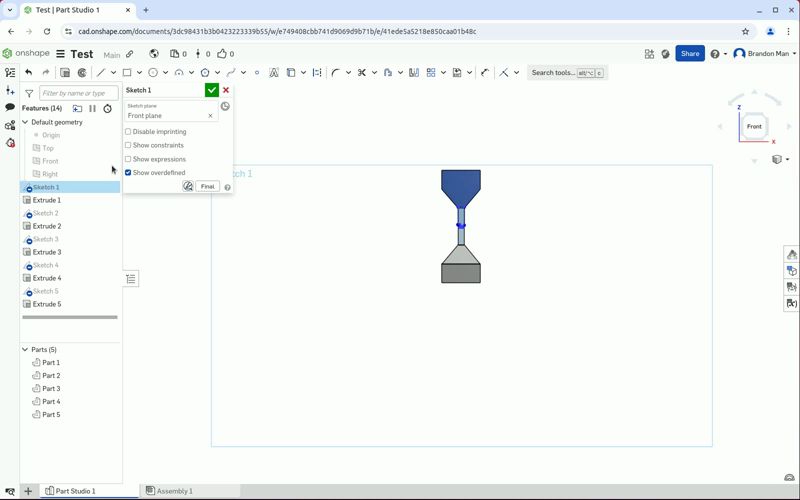
mouse_move(229, 92)
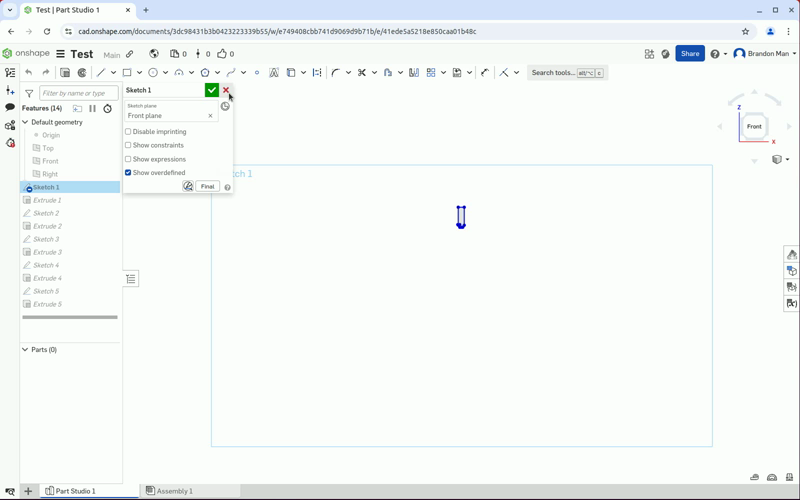
click(229, 92)
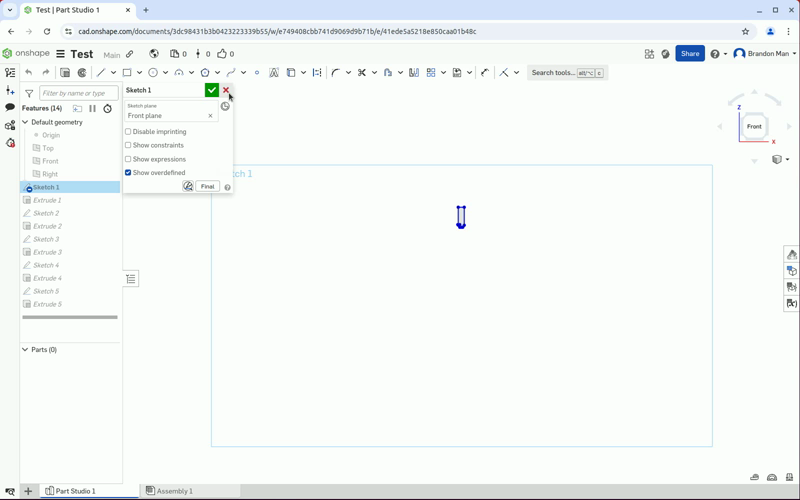
key(shift+s)
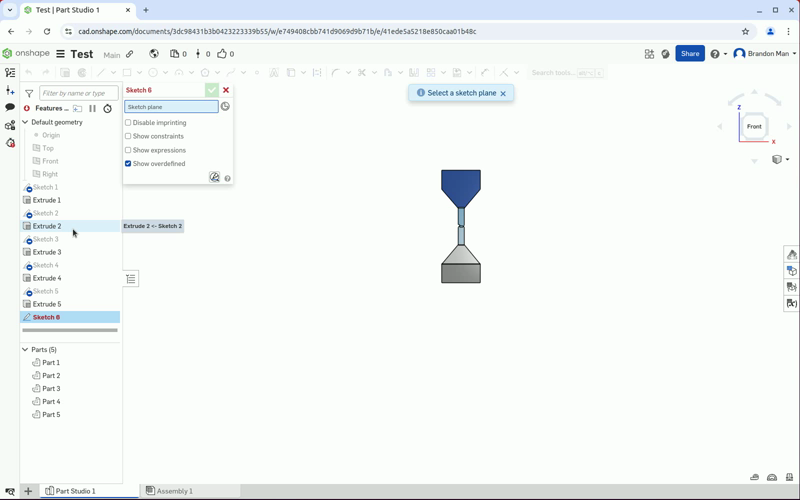
scroll(3)
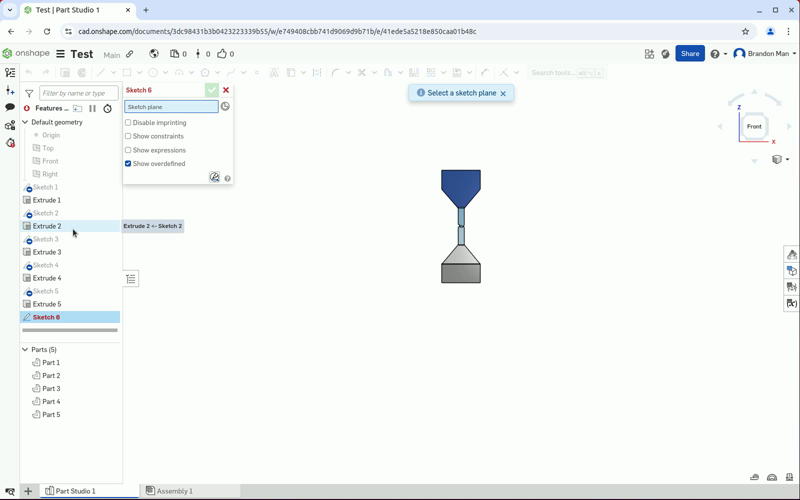
mouse_move(73, 163)
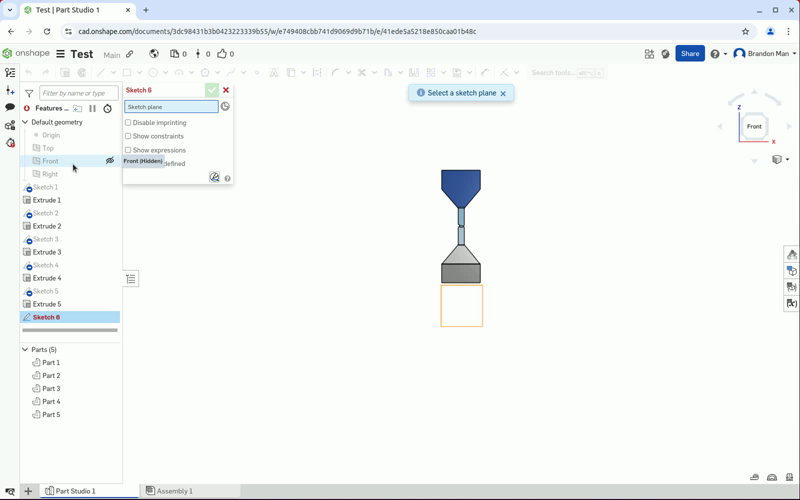
click(73, 163)
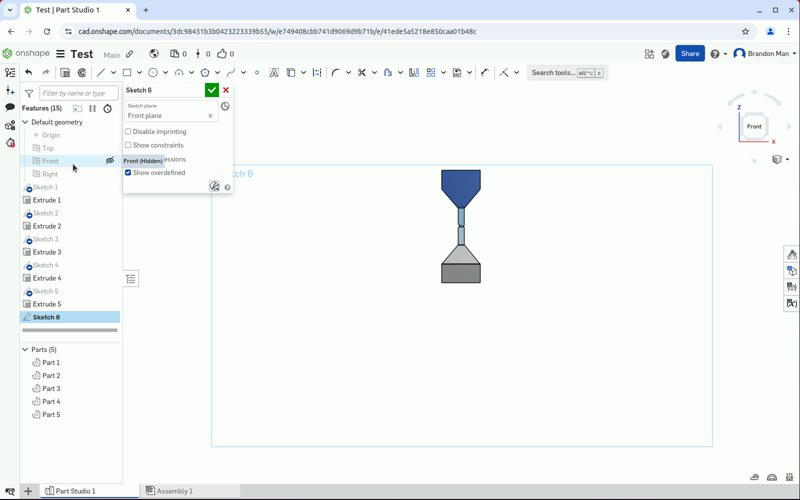
mouse_move(73, 352)
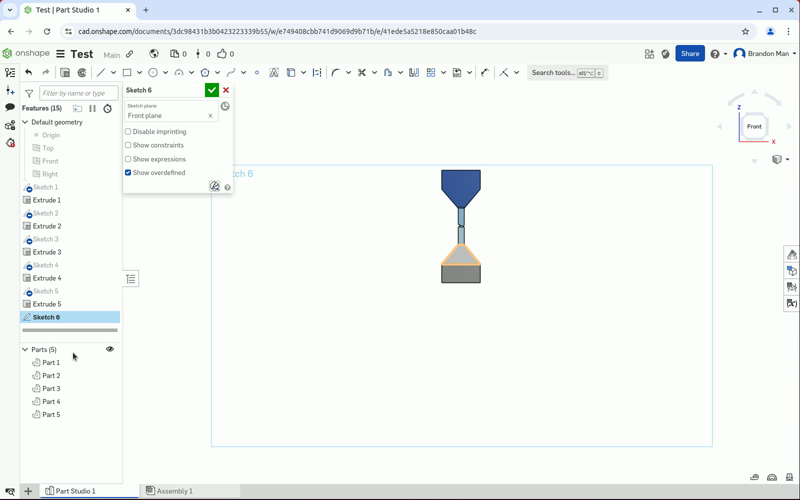
key(y)
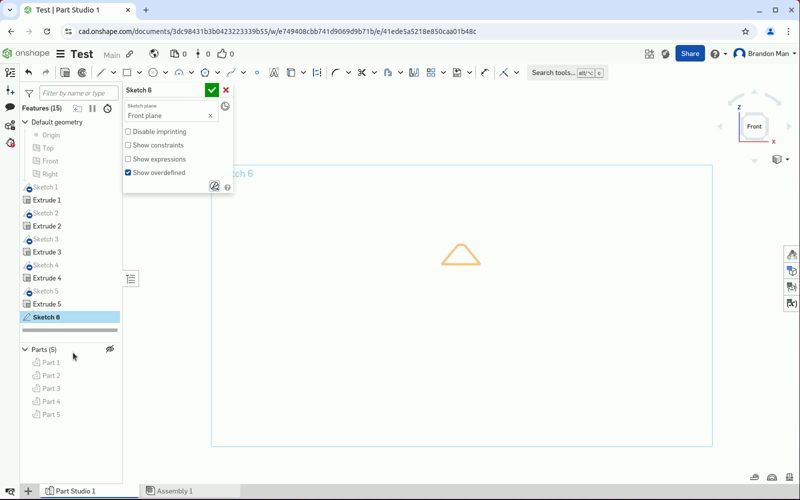
key(l)
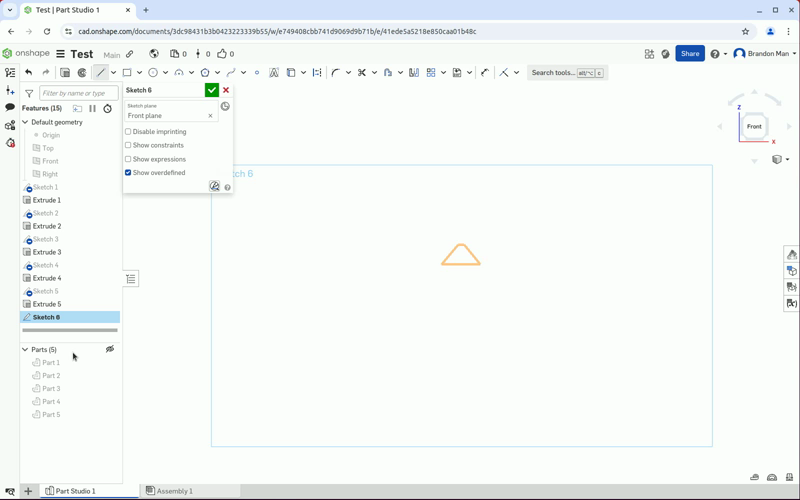
key_down(shift)
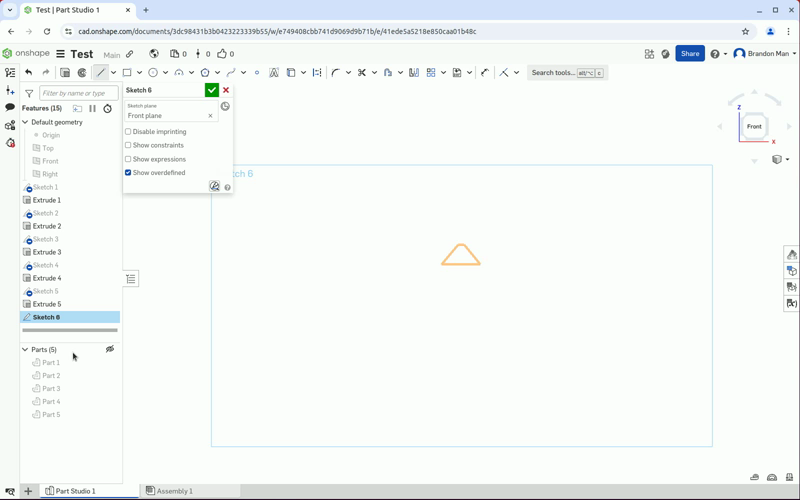
mouse_move(458, 225)
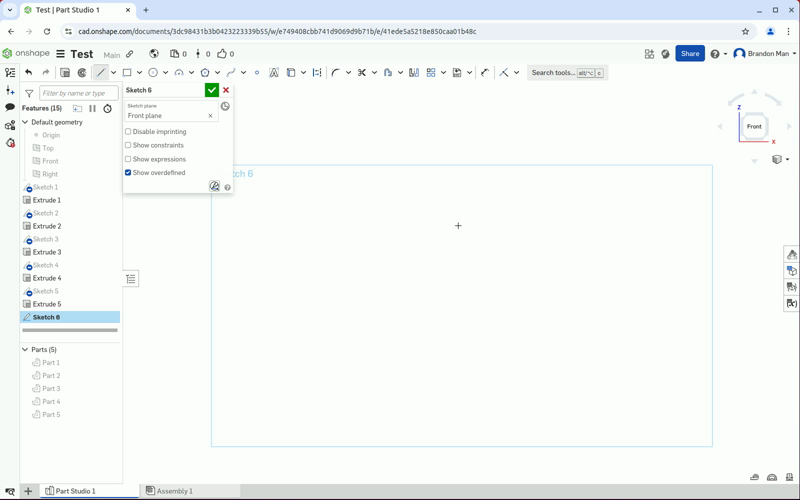
click(458, 225)
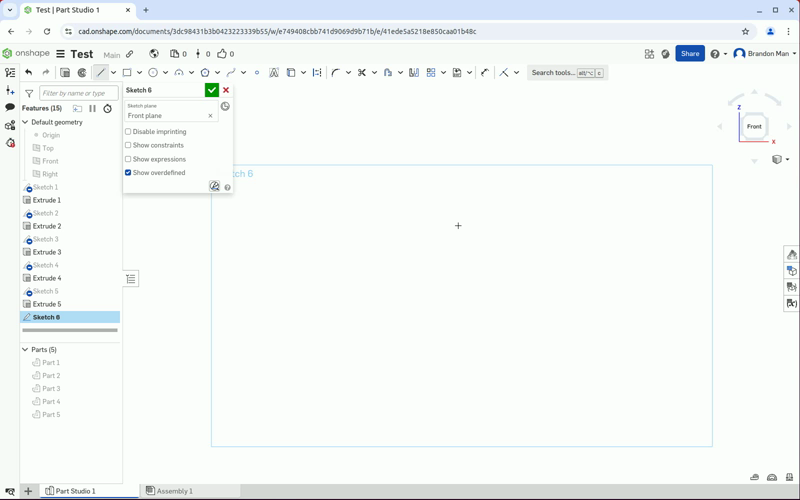
key_up(shift)
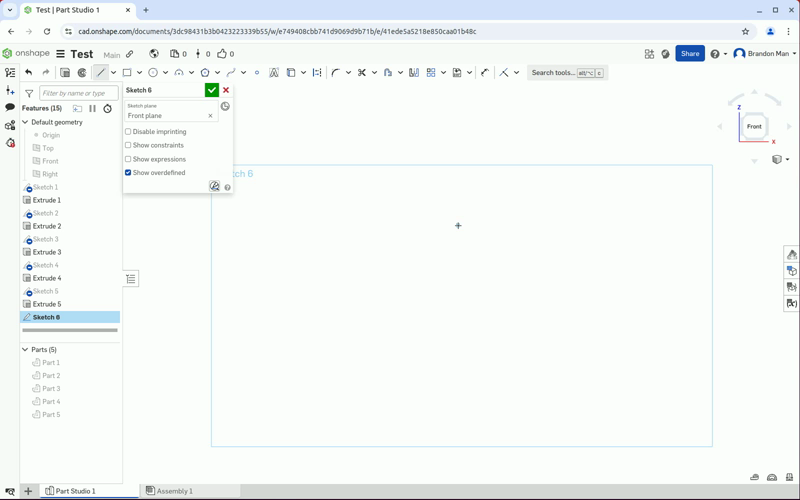
key_down(shift)
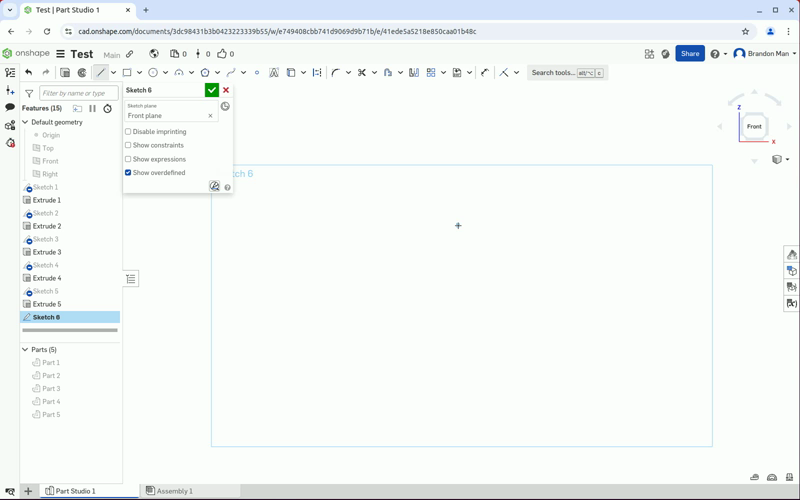
mouse_move(488, 225)
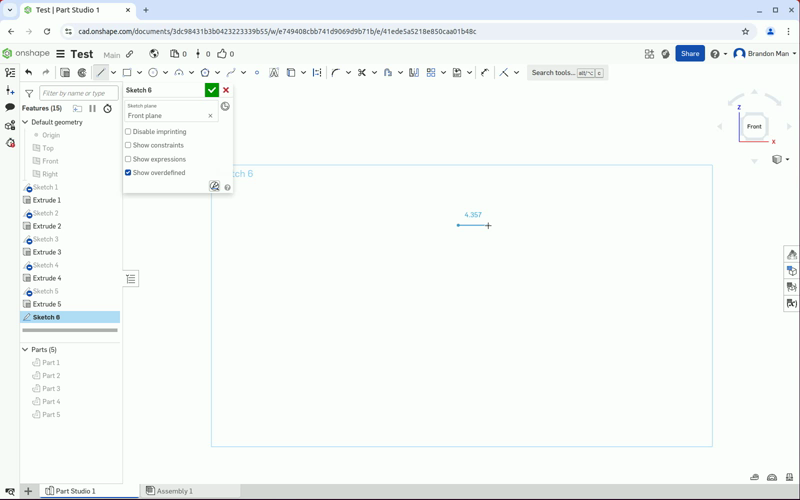
mouse_move(460, 227)
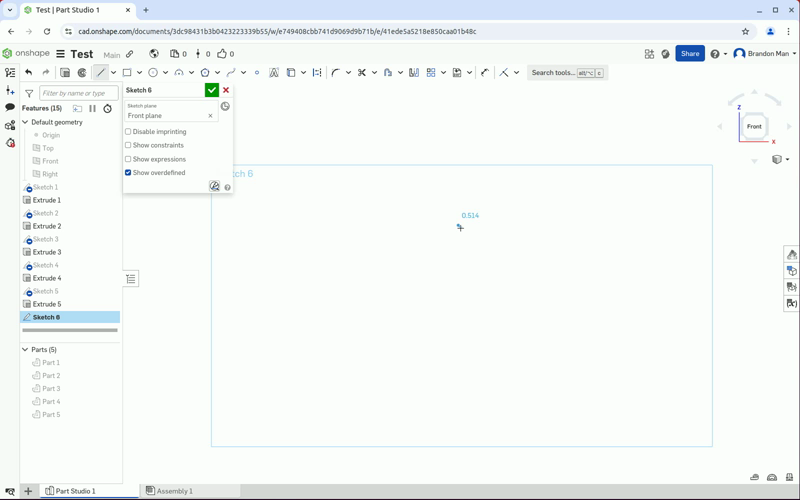
scroll(6)
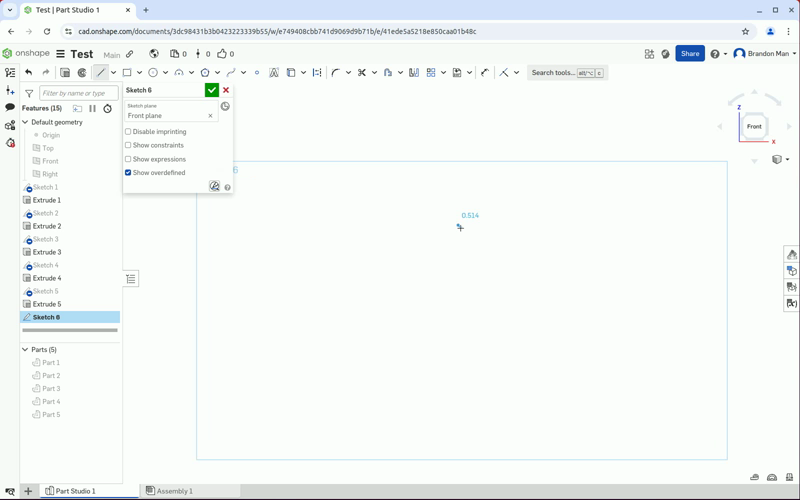
scroll(6)
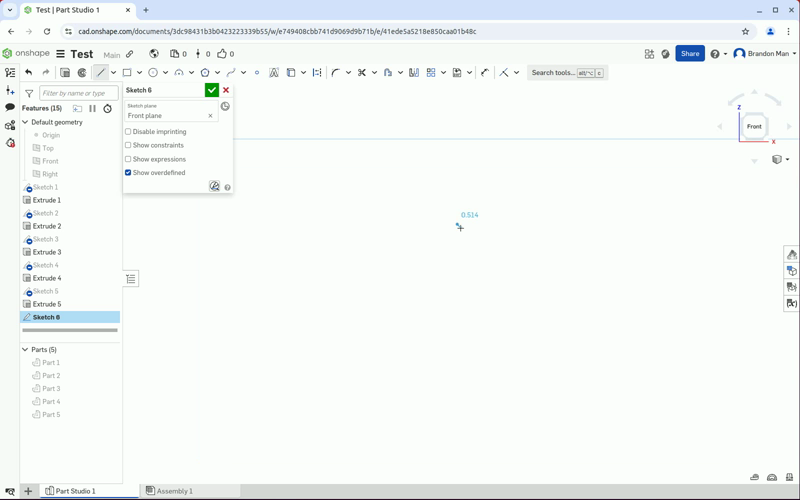
scroll(6)
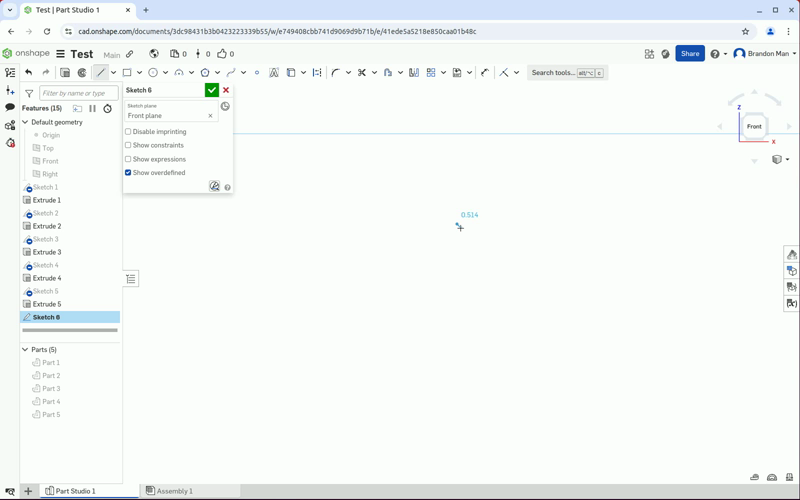
scroll(6)
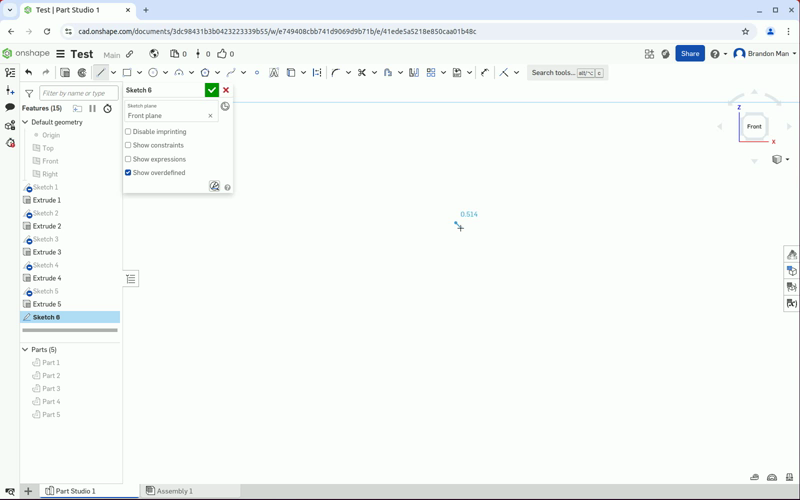
scroll(6)
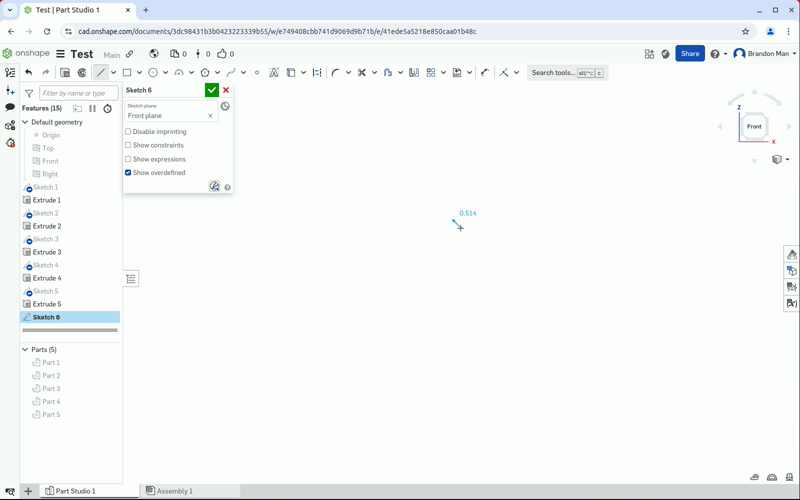
scroll(6)
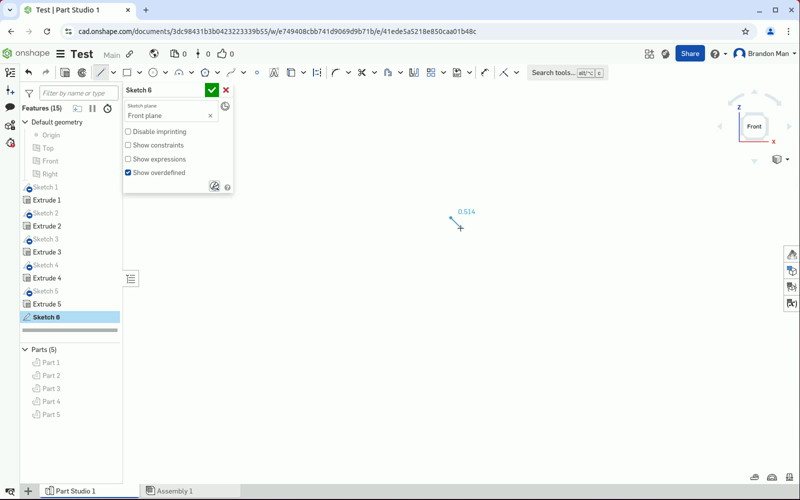
scroll(6)
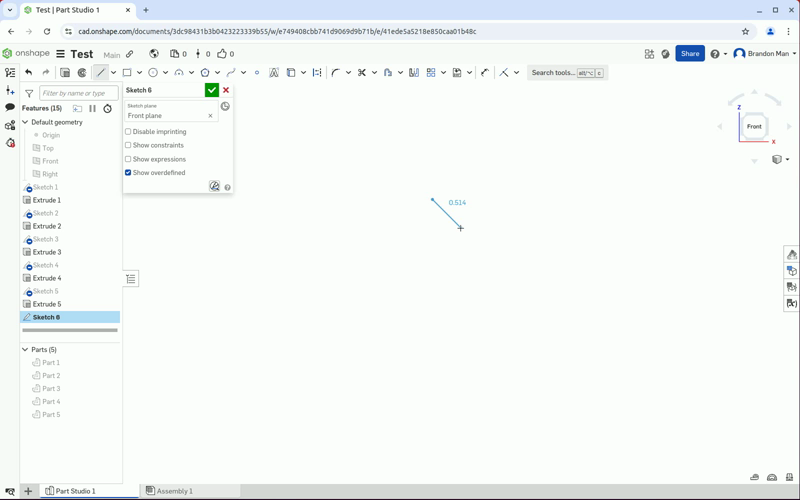
click(460, 227)
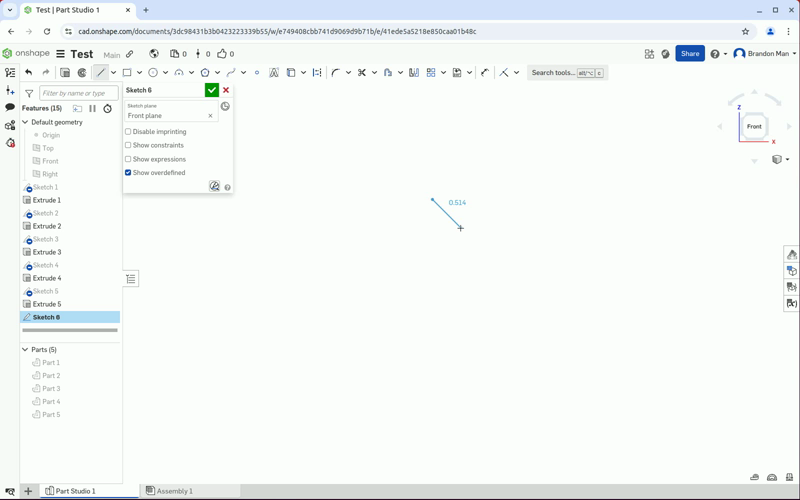
scroll(-6)
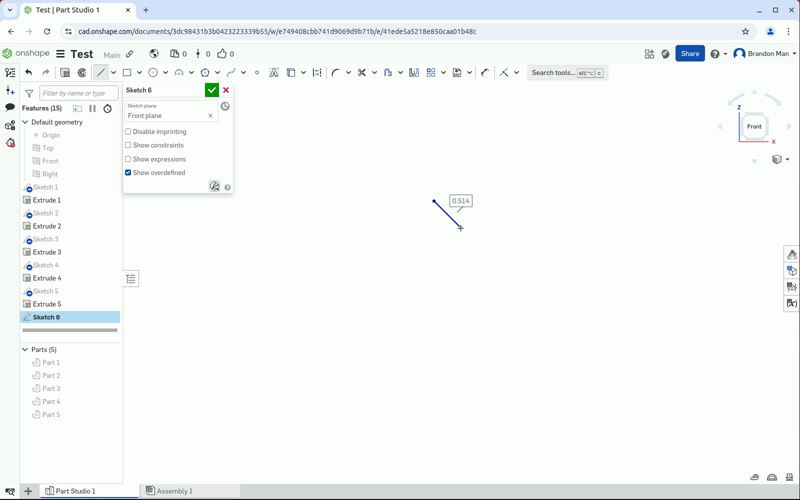
scroll(-6)
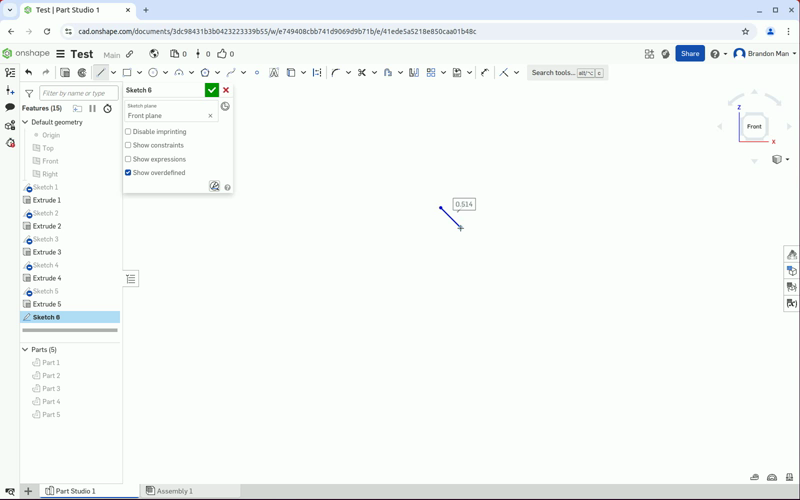
scroll(-6)
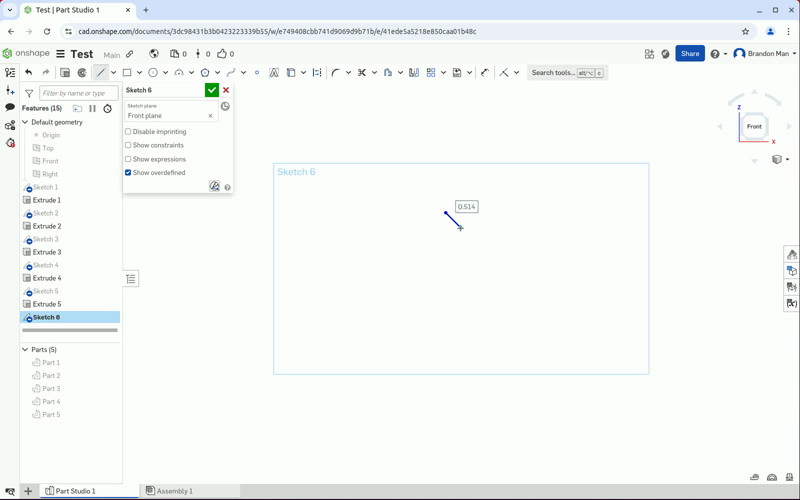
scroll(-6)
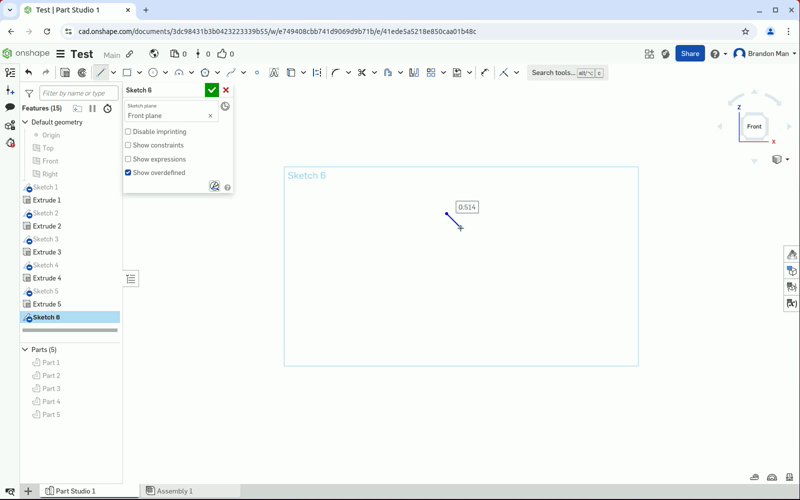
scroll(-6)
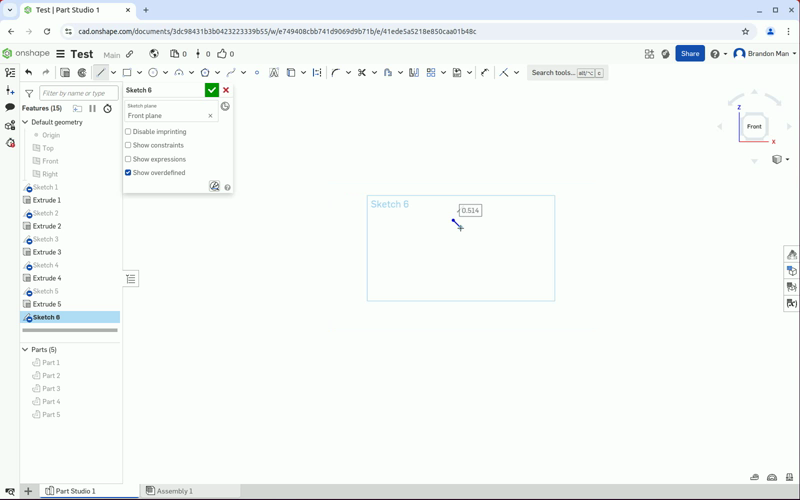
scroll(-6)
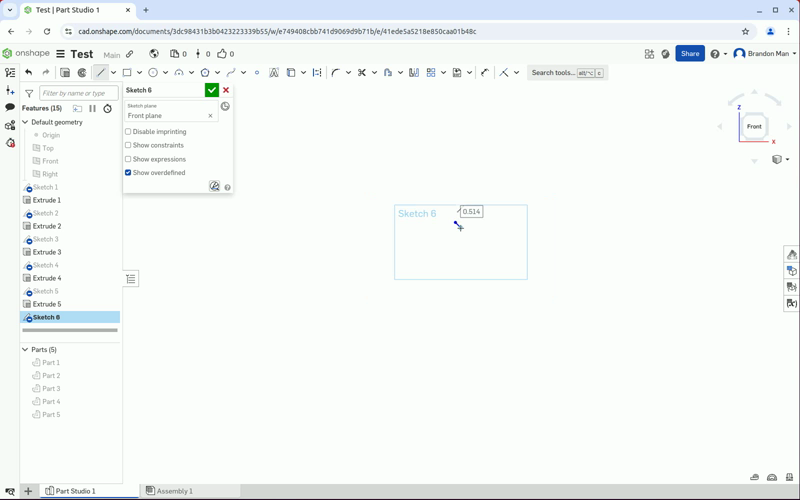
scroll(-6)
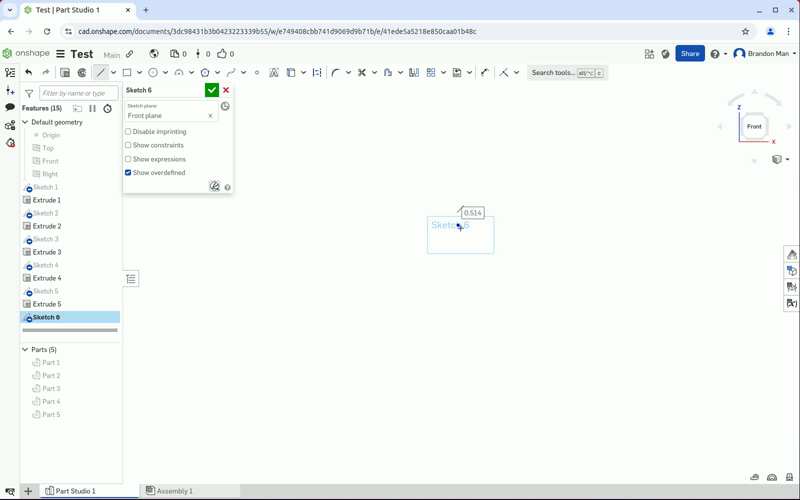
key_up(shift)
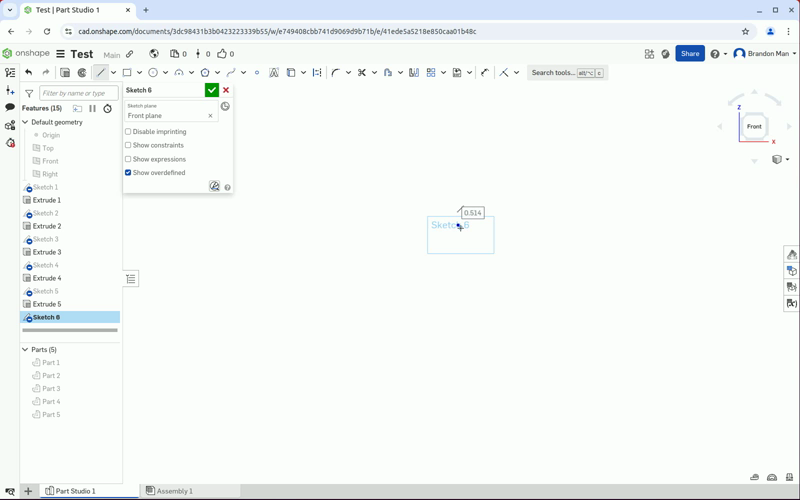
key_down(shift)
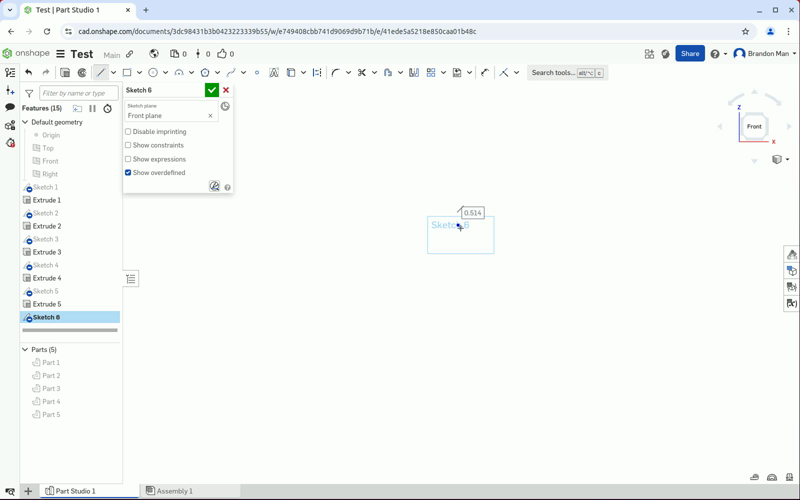
mouse_move(490, 227)
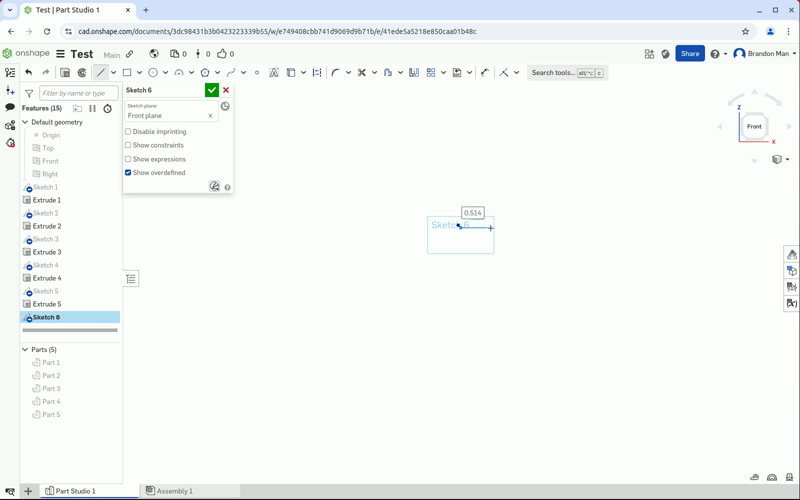
mouse_move(460, 225)
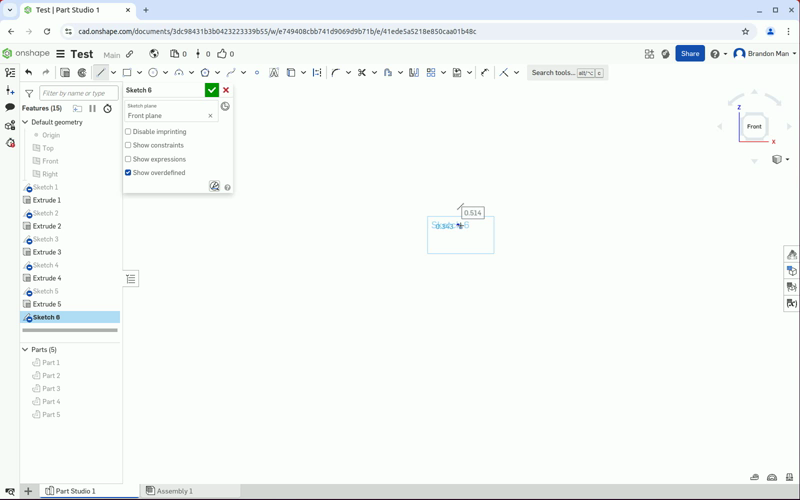
scroll(6)
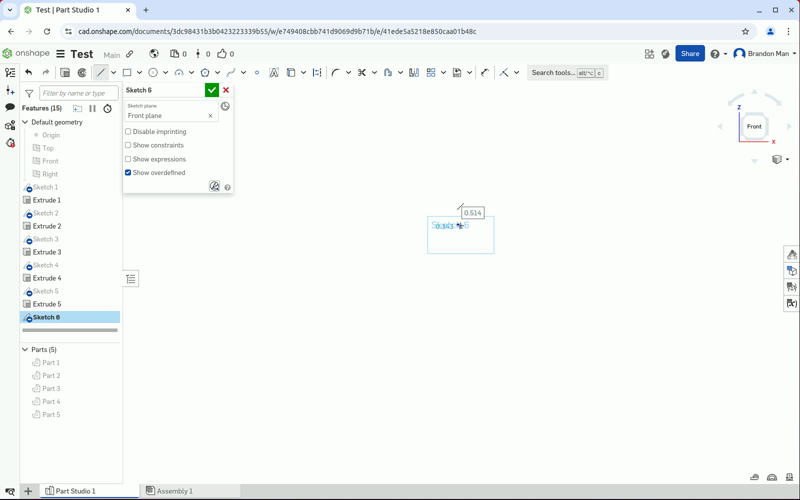
scroll(6)
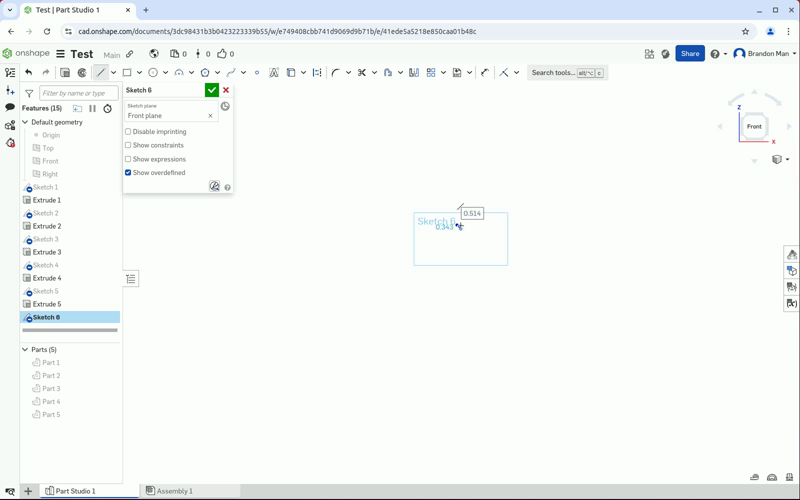
scroll(6)
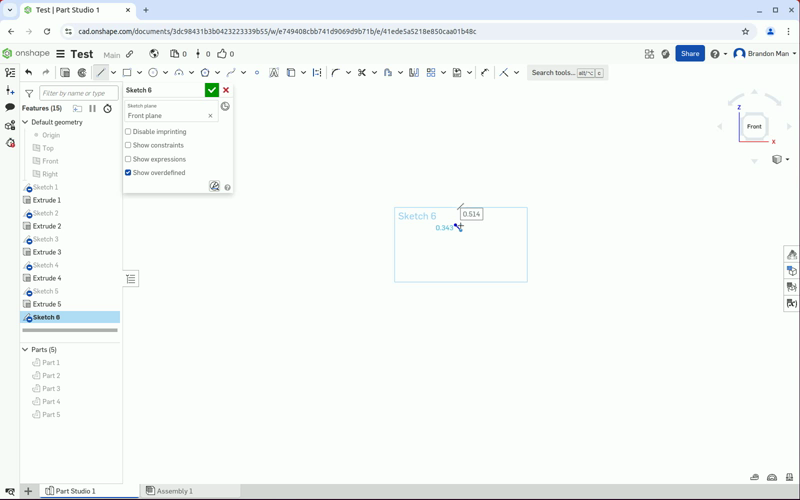
scroll(6)
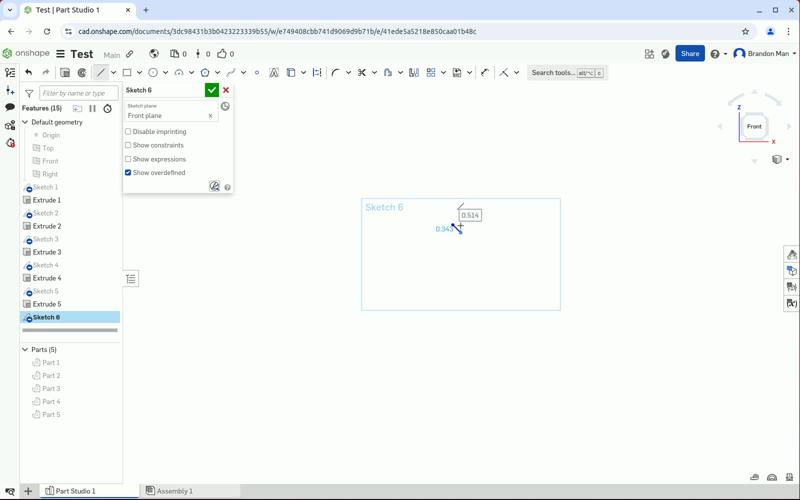
scroll(6)
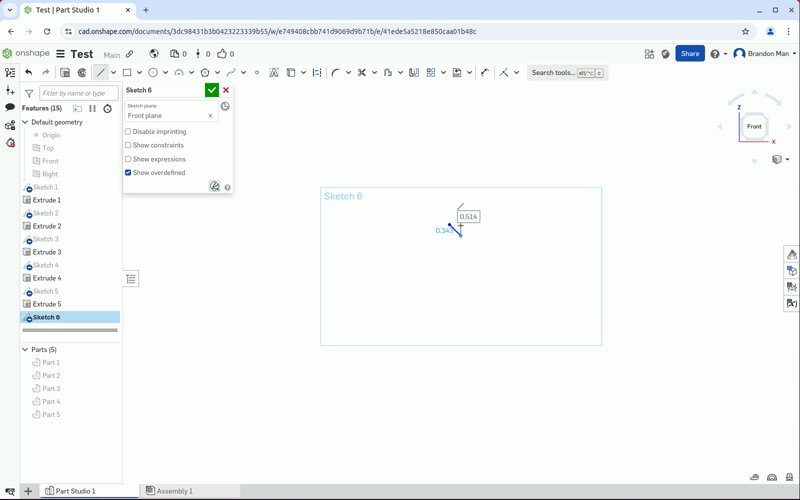
scroll(6)
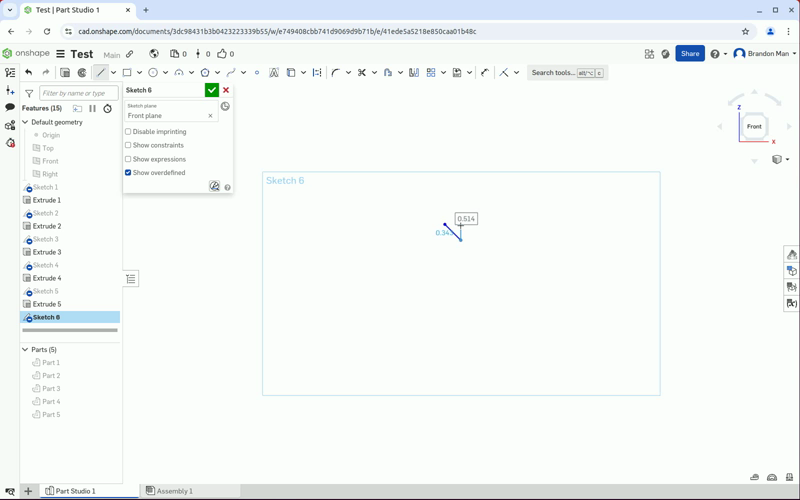
scroll(6)
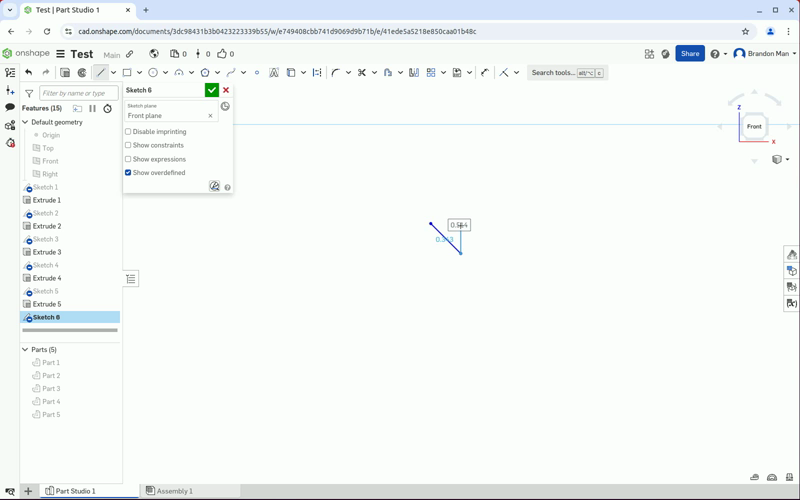
click(460, 225)
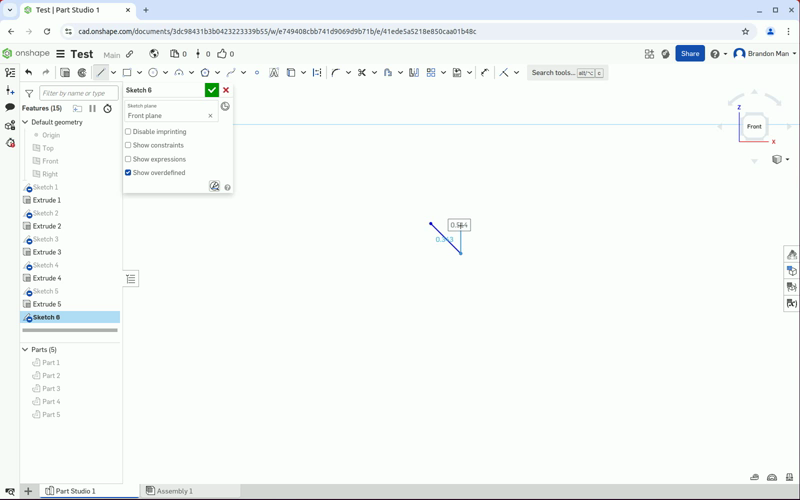
scroll(-6)
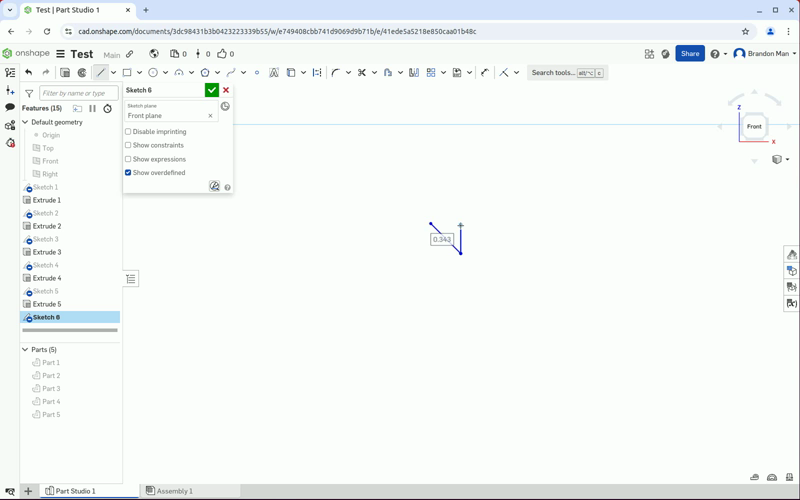
scroll(-6)
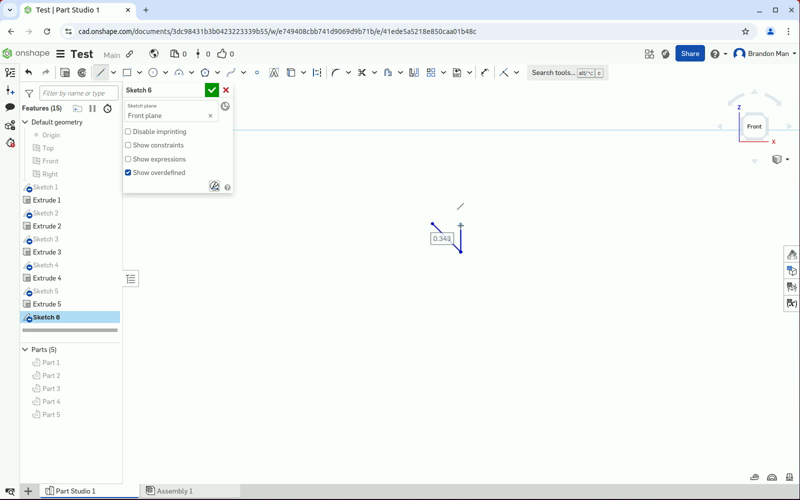
scroll(-6)
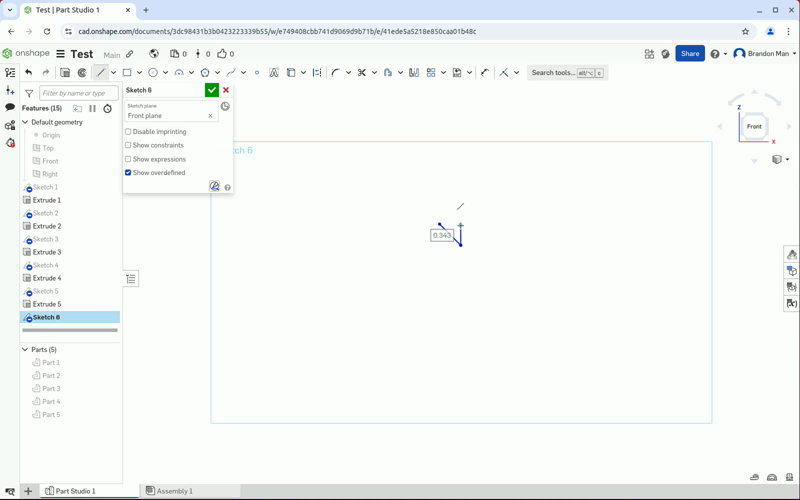
scroll(-6)
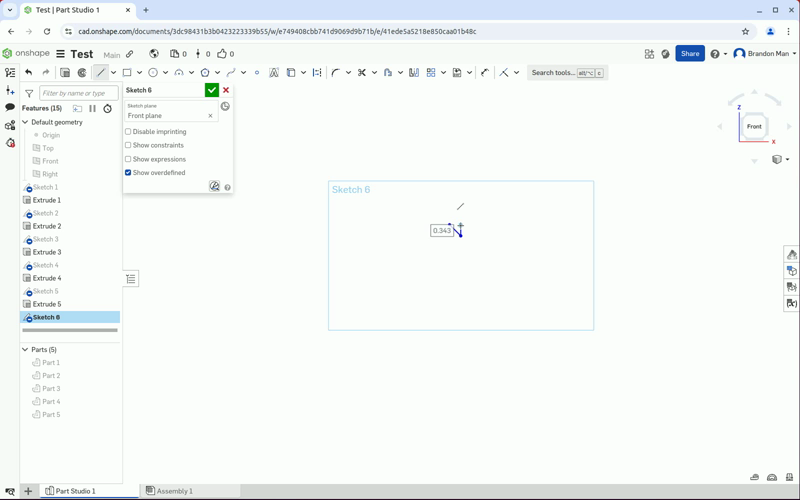
scroll(-6)
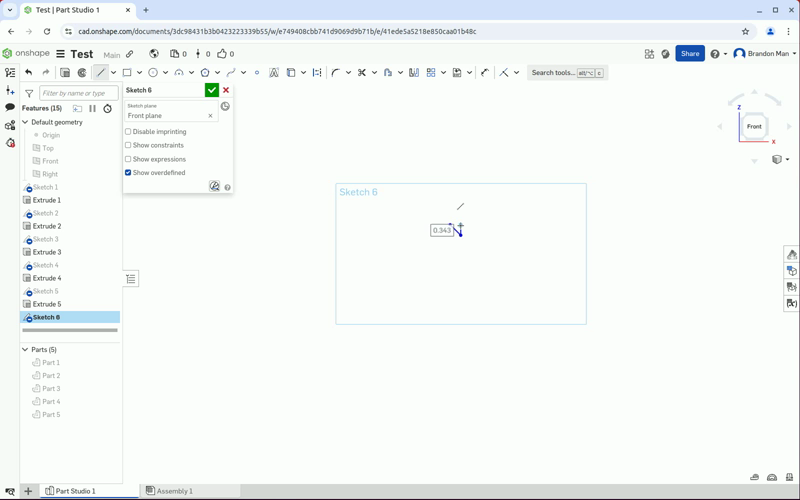
scroll(-6)
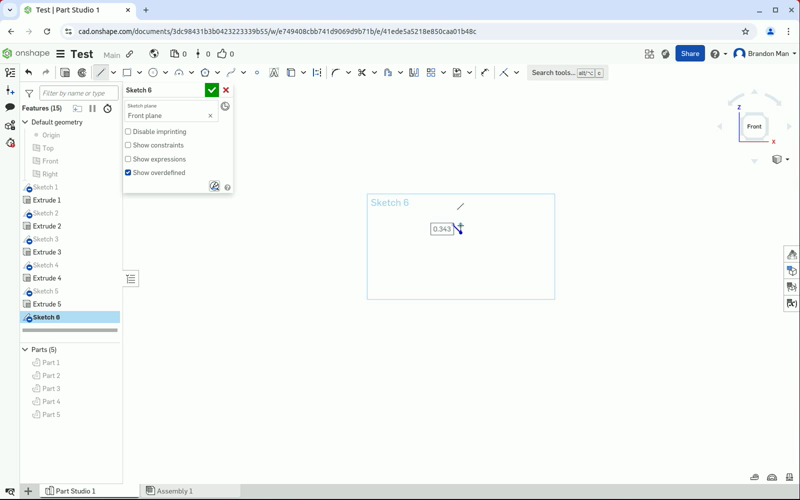
scroll(-6)
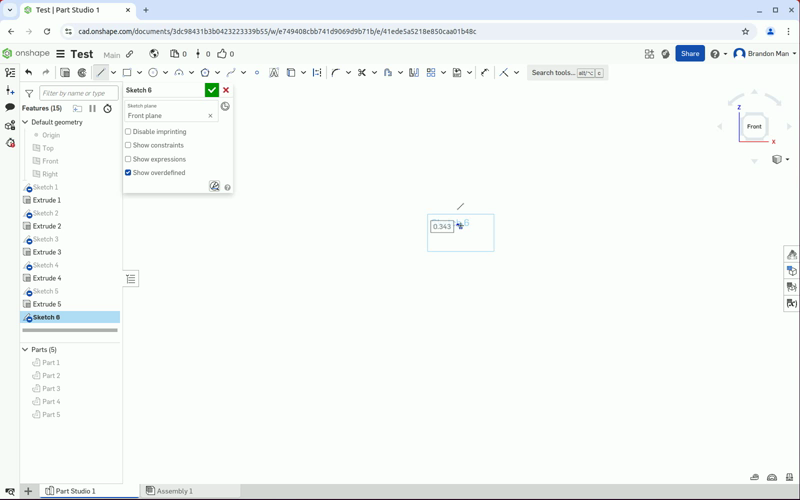
key_up(shift)
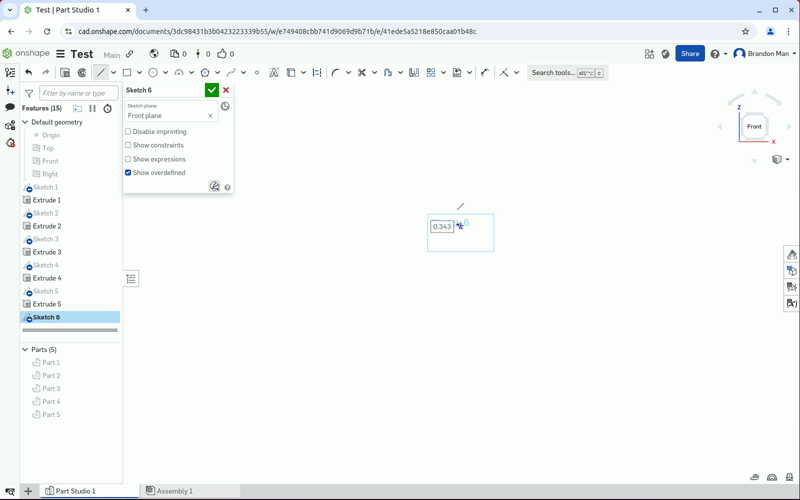
mouse_move(490, 225)
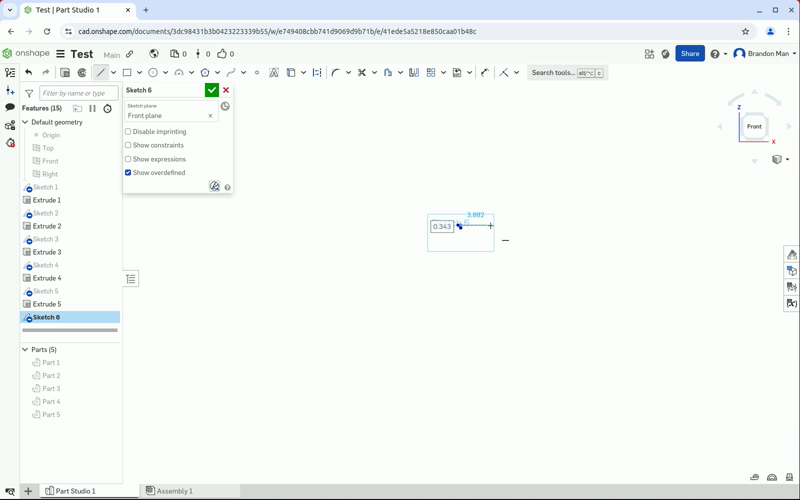
key_down(shift)
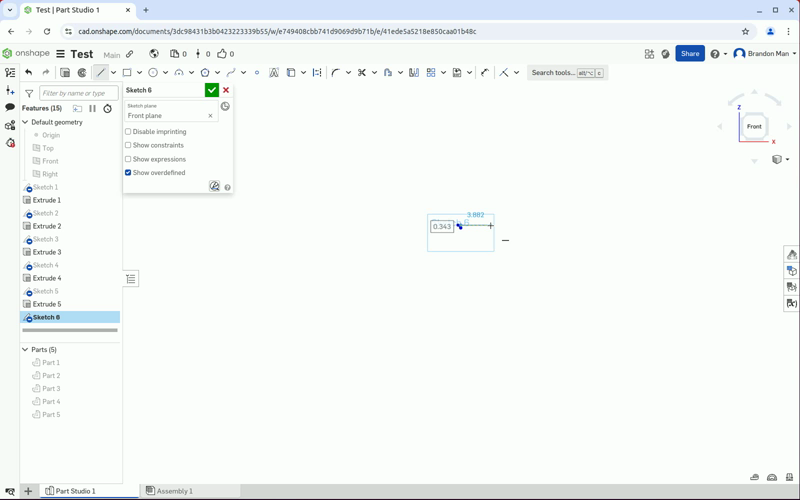
mouse_move(458, 225)
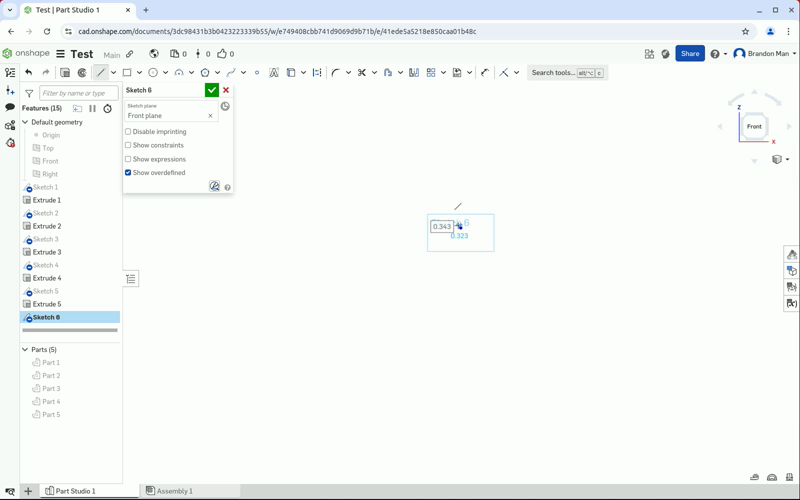
scroll(6)
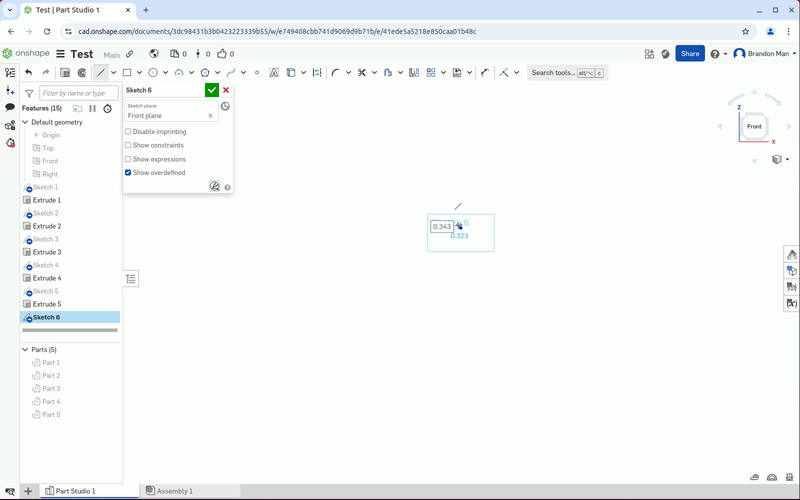
scroll(6)
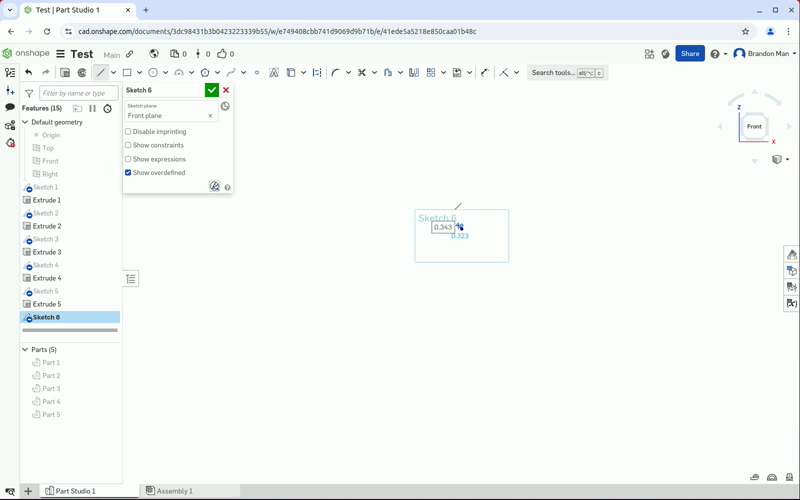
scroll(6)
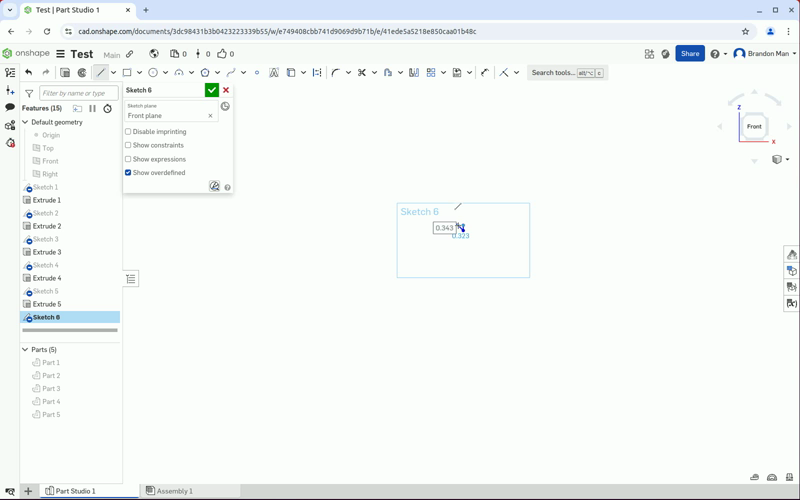
scroll(6)
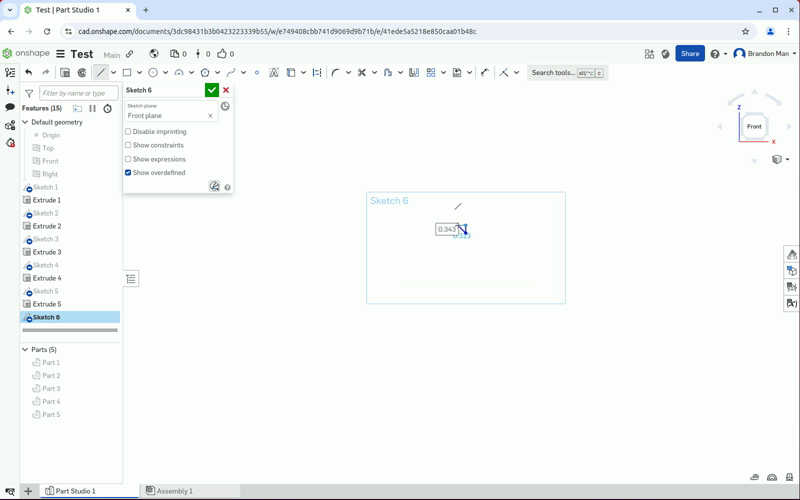
scroll(6)
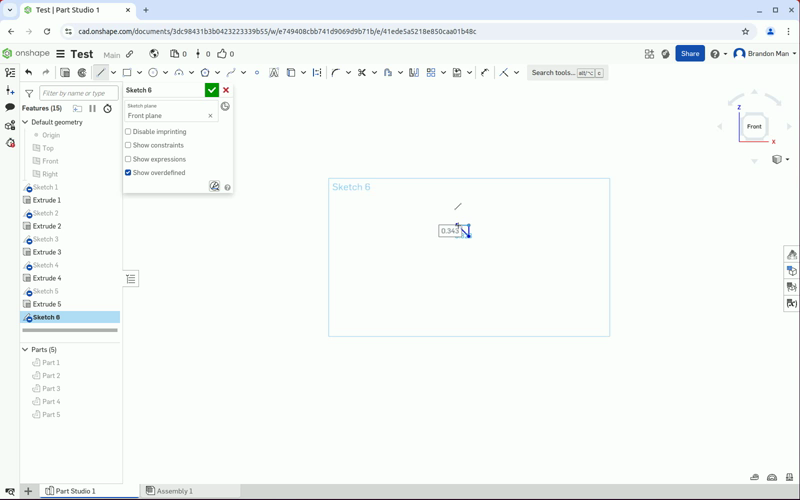
scroll(6)
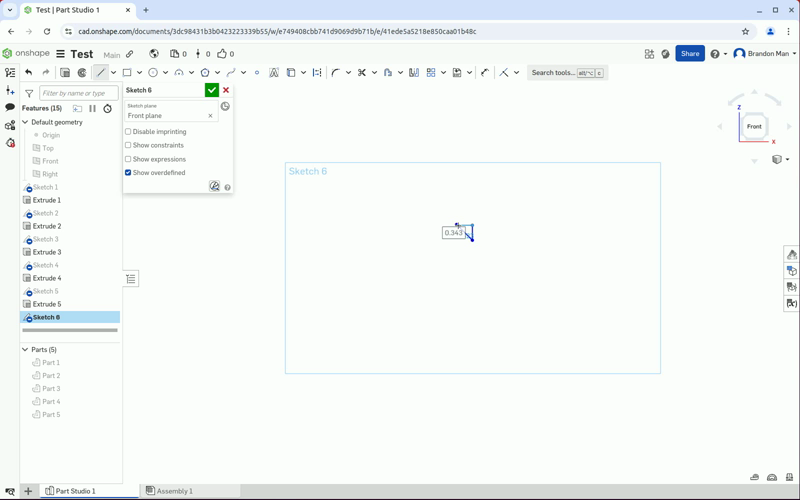
scroll(6)
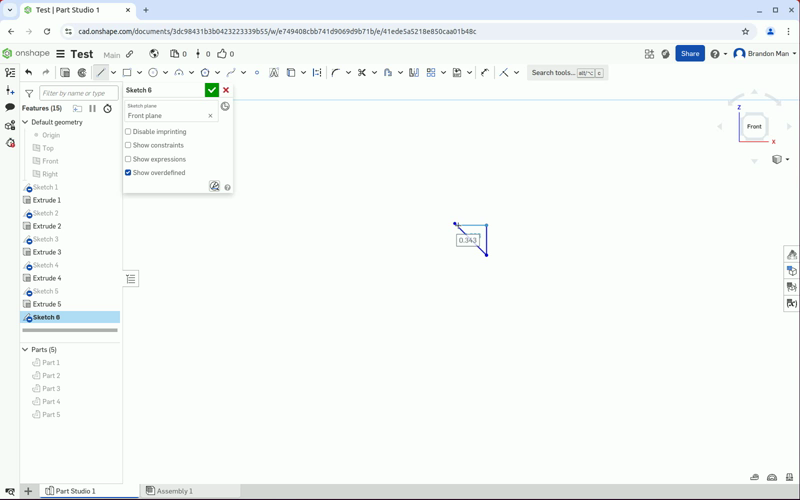
key_up(shift)
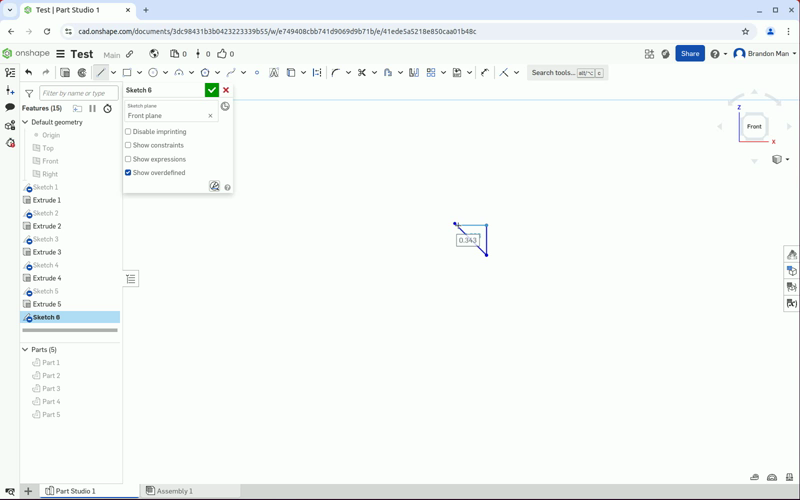
click(458, 225)
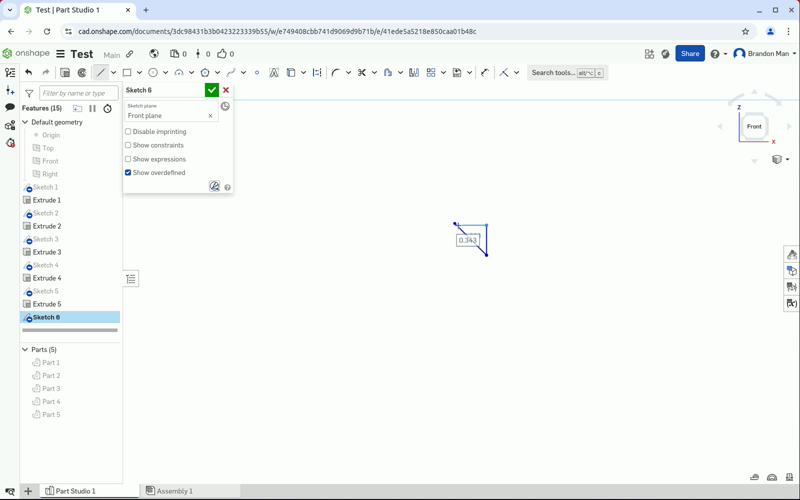
scroll(-6)
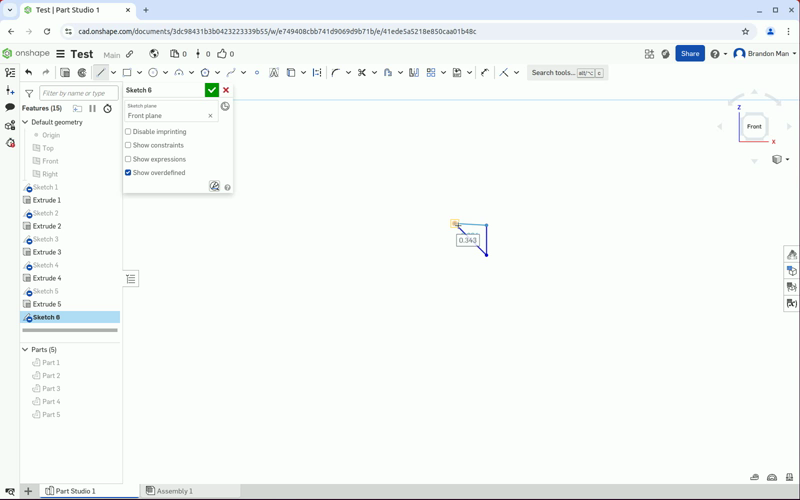
scroll(-6)
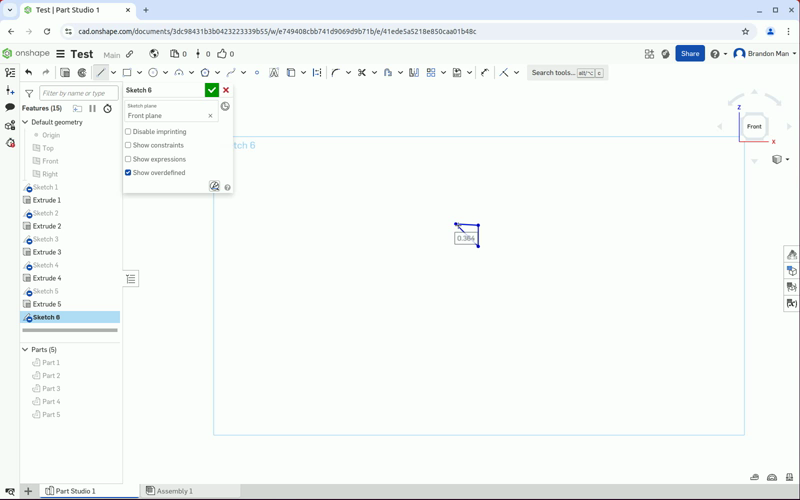
scroll(-6)
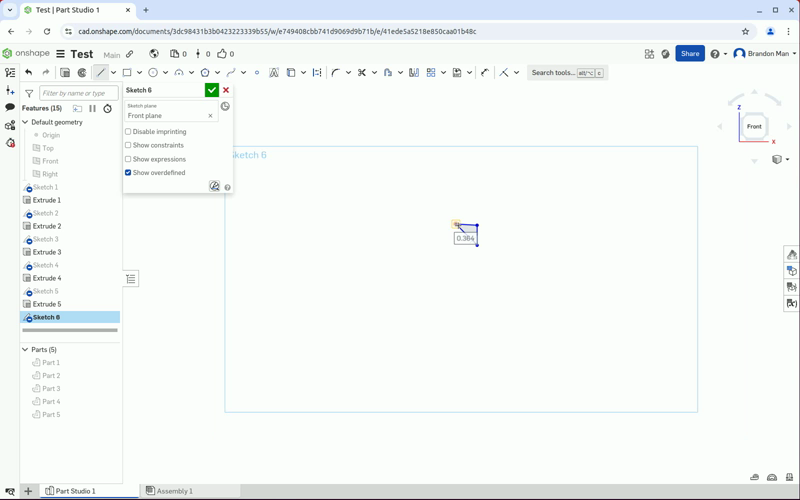
scroll(-6)
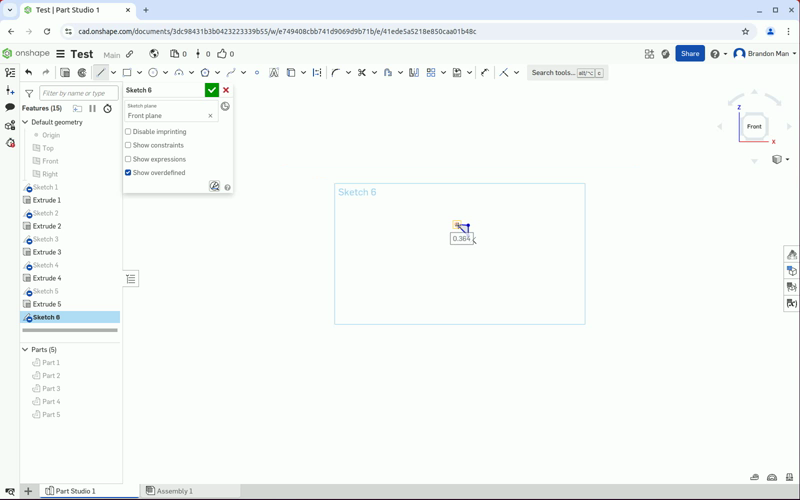
scroll(-6)
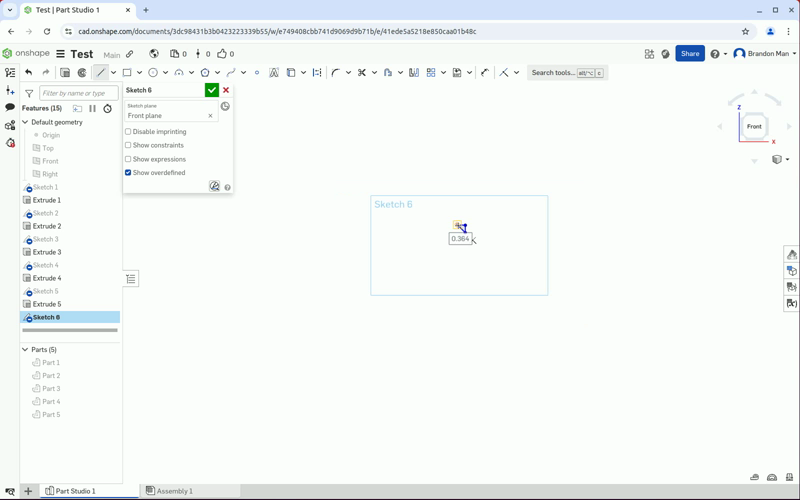
scroll(-6)
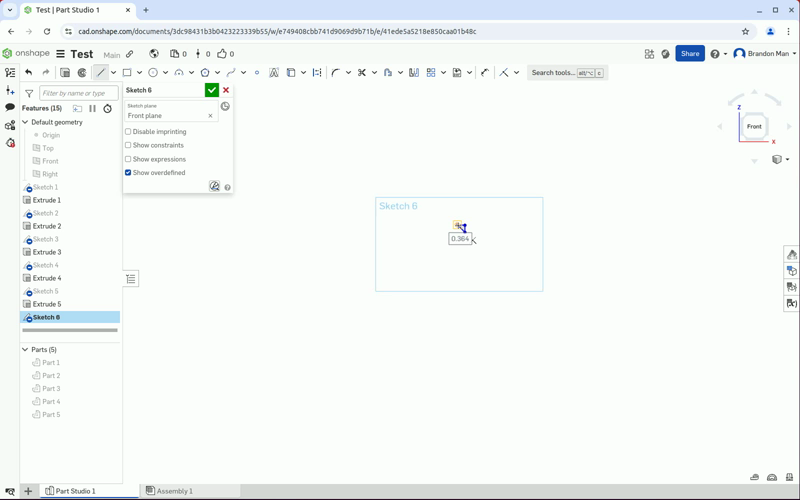
scroll(-6)
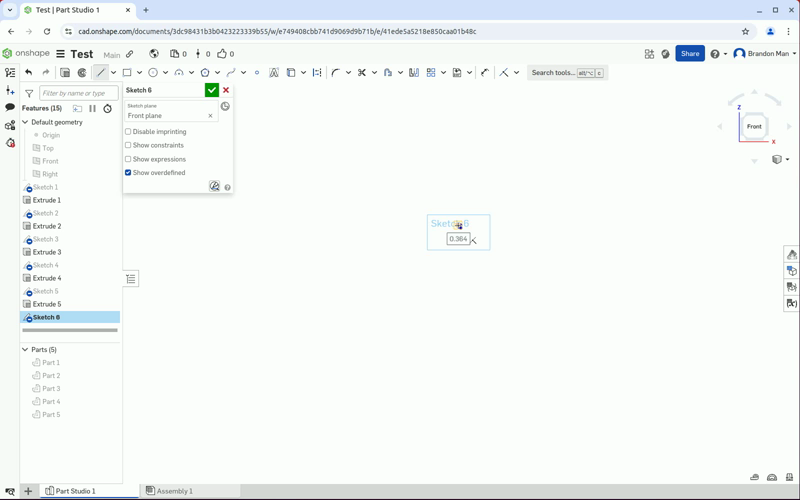
key(esc)
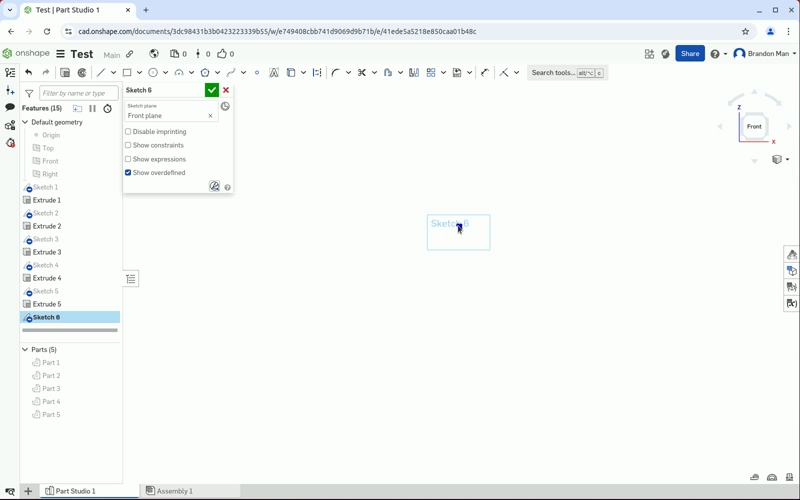
mouse_move(460, 226)
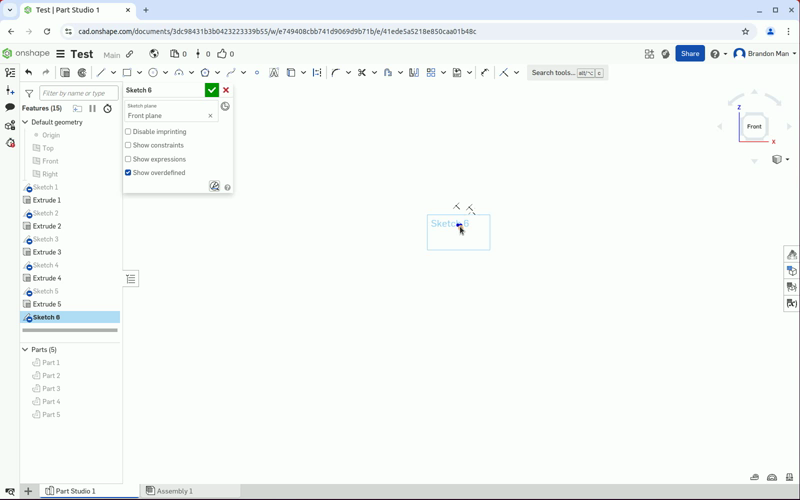
scroll(6)
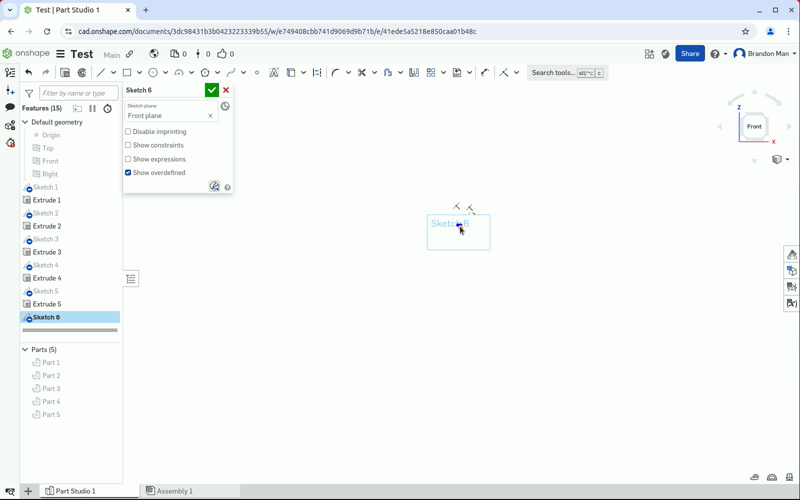
scroll(6)
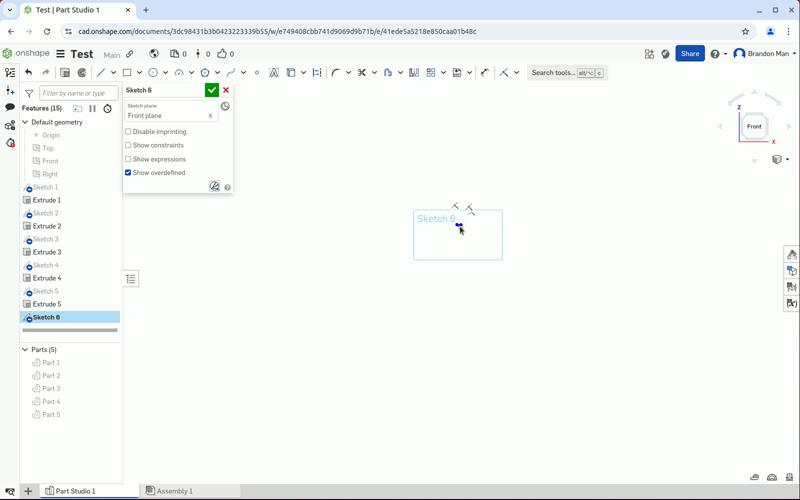
scroll(6)
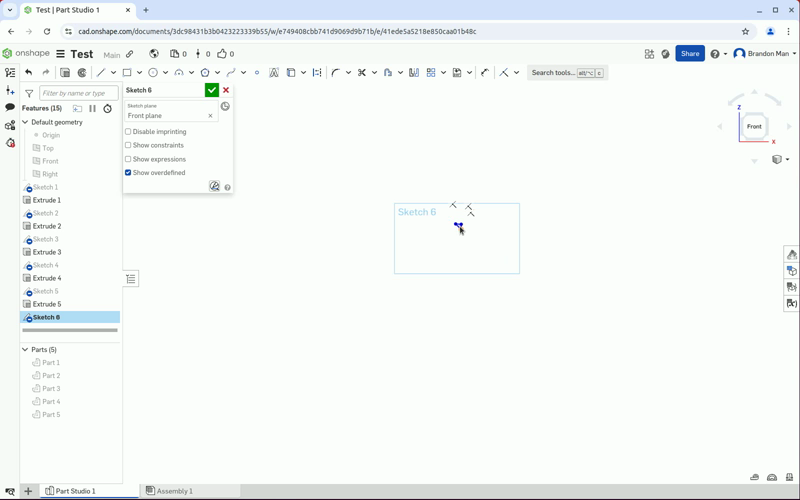
scroll(6)
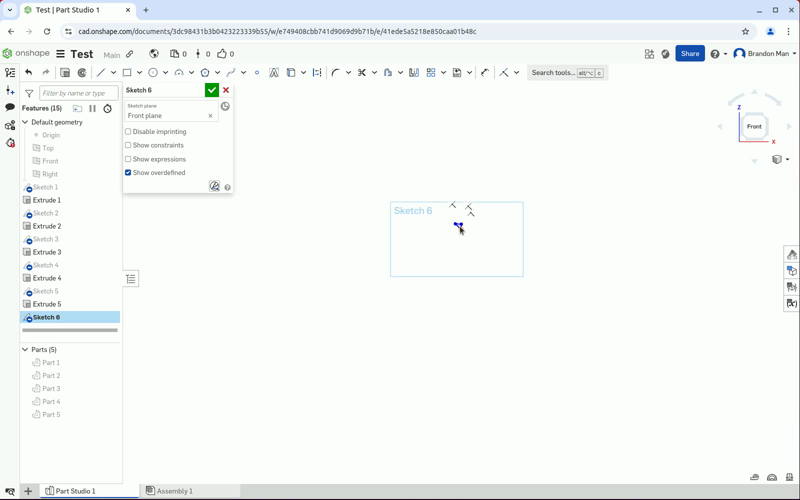
scroll(6)
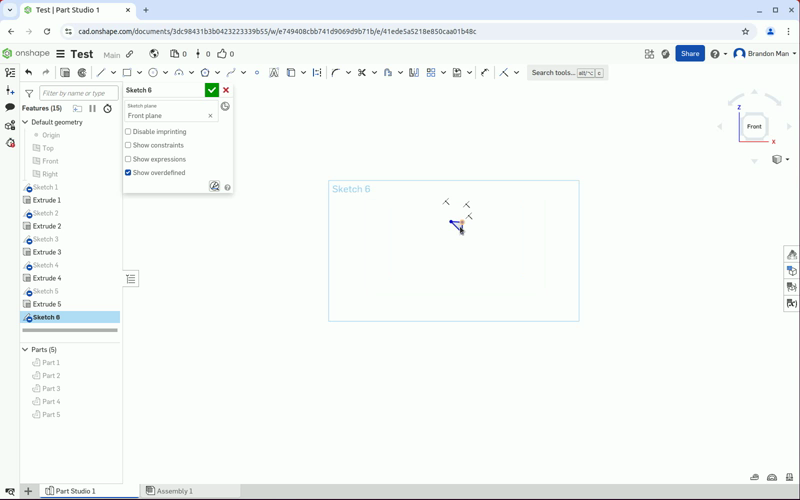
scroll(6)
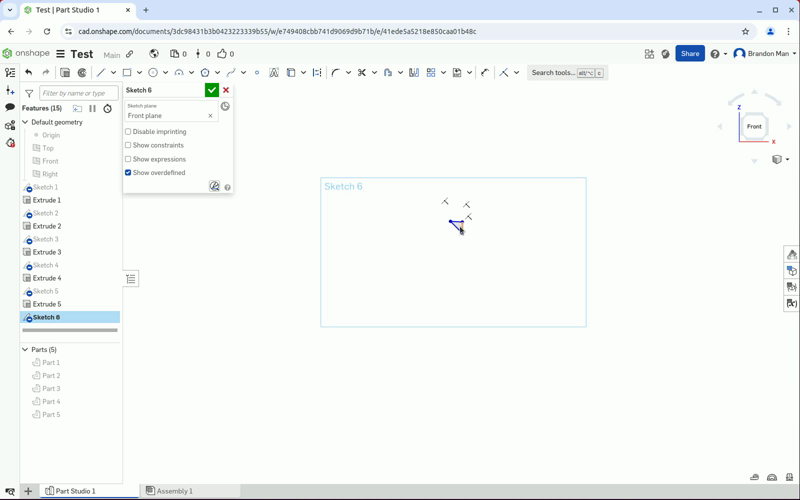
scroll(6)
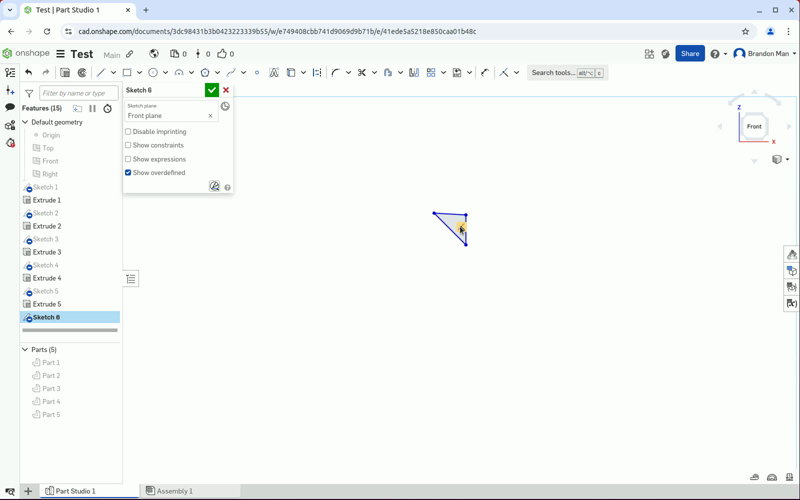
click(460, 226)
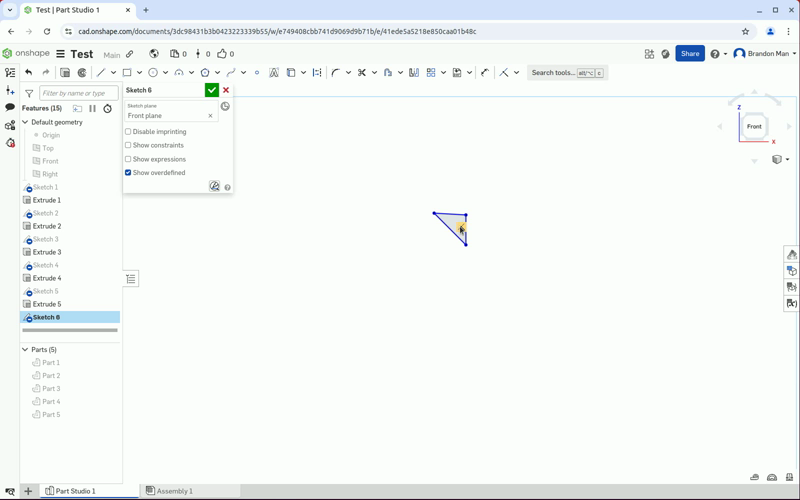
scroll(-6)
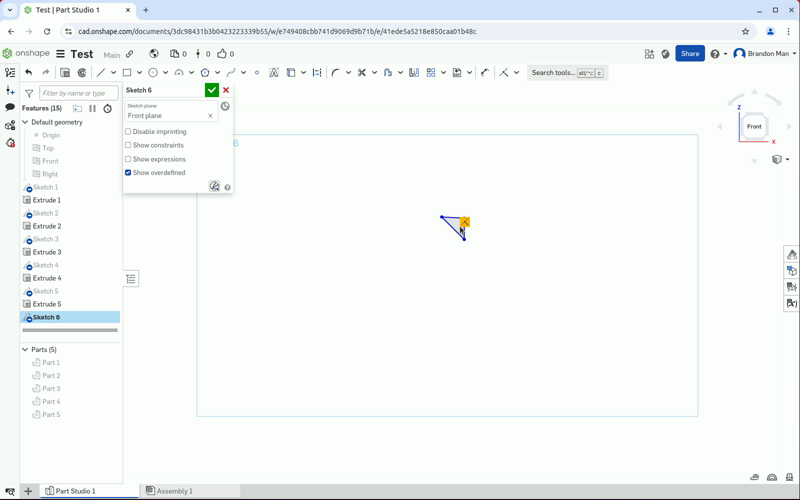
scroll(-6)
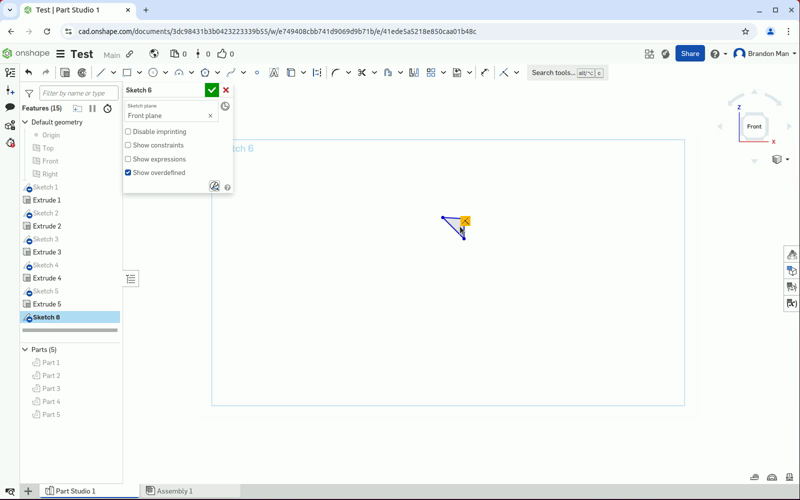
scroll(-6)
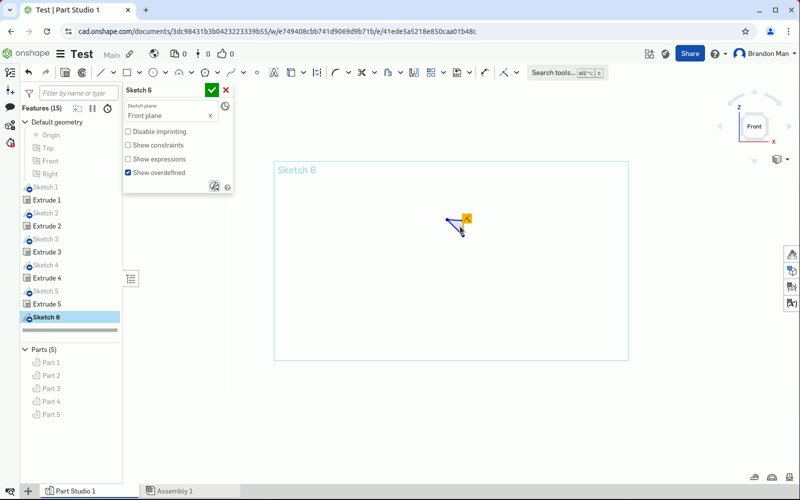
scroll(-6)
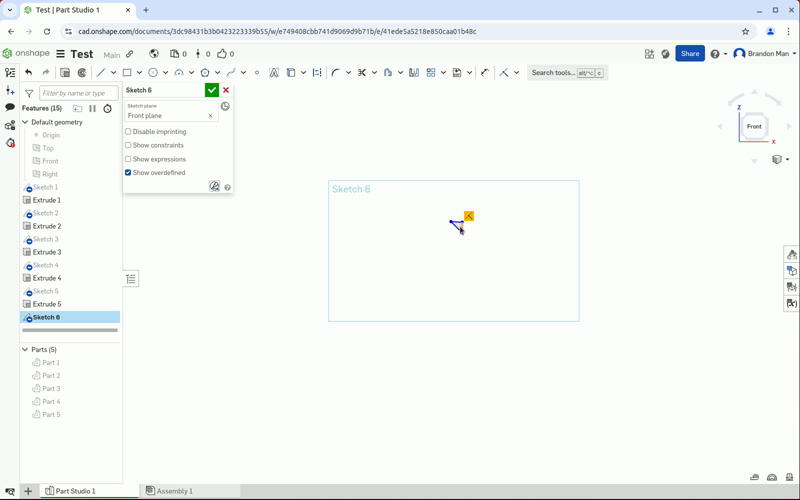
scroll(-6)
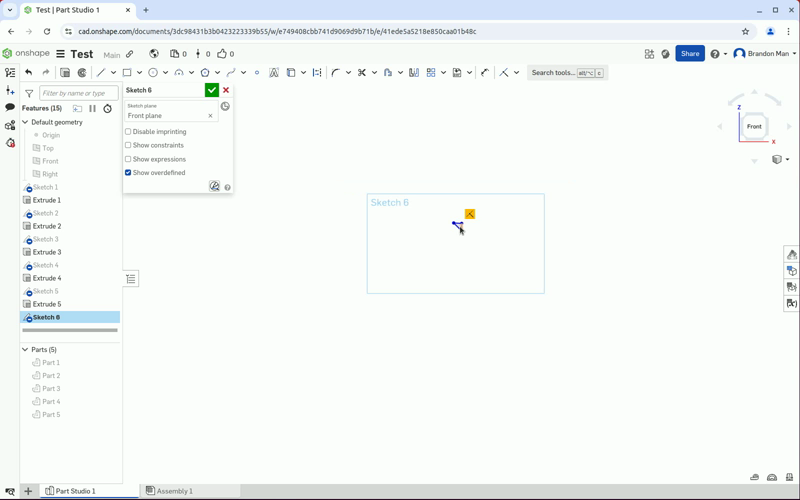
scroll(-6)
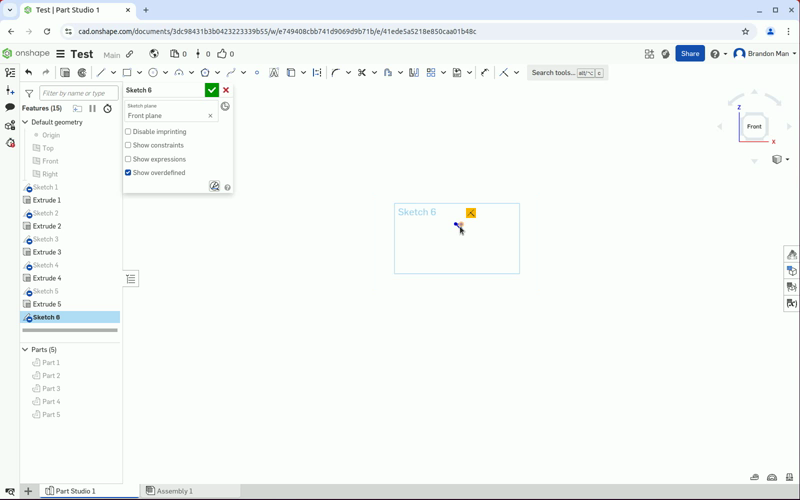
scroll(-6)
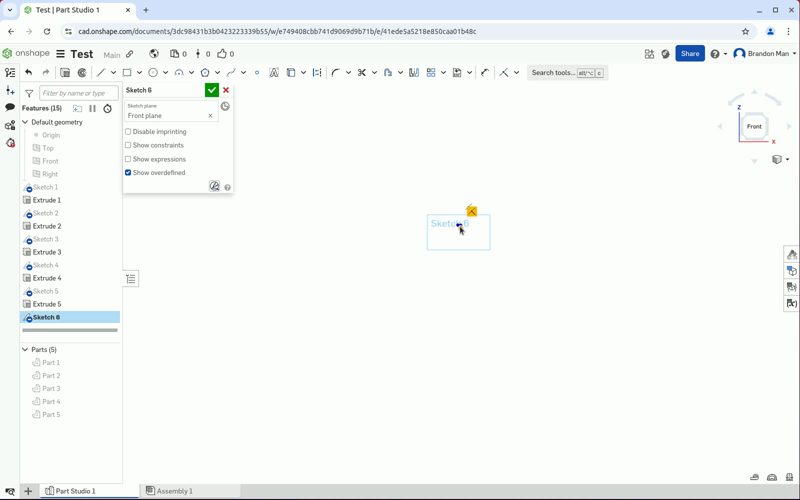
mouse_move(73, 352)
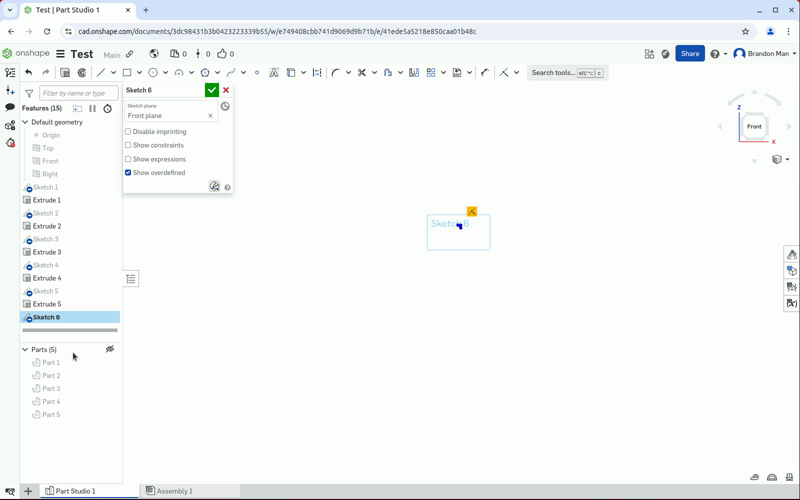
key(shift+y)
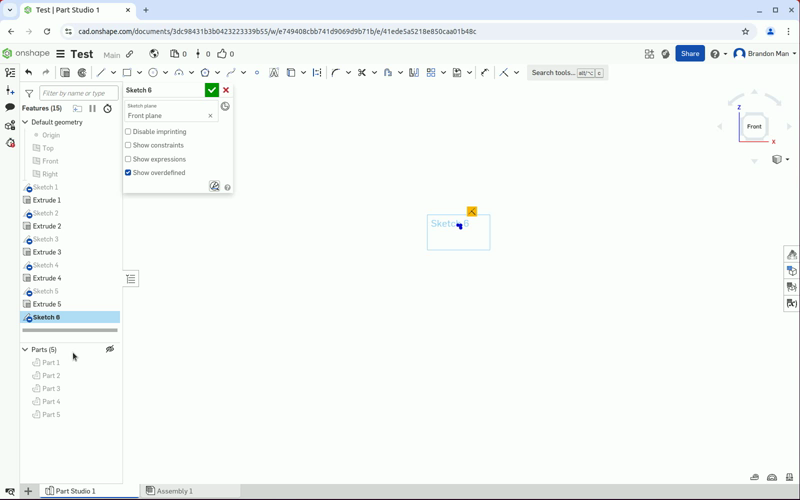
key(shift+e)
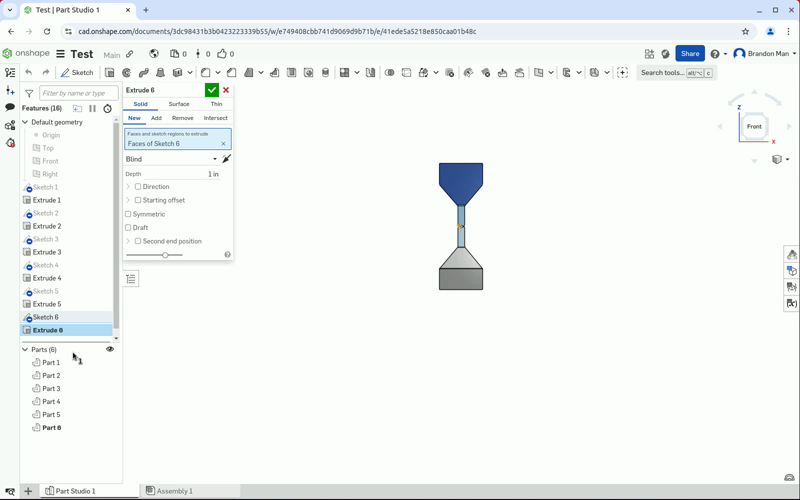
mouse_move(143, 106)
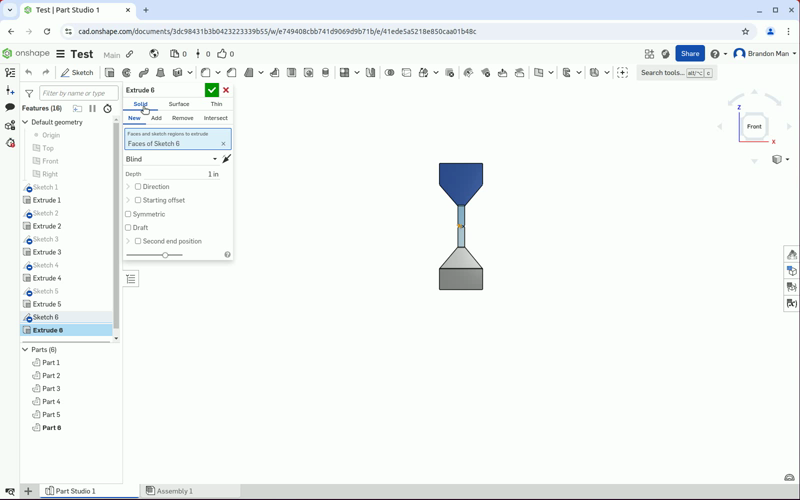
click(143, 106)
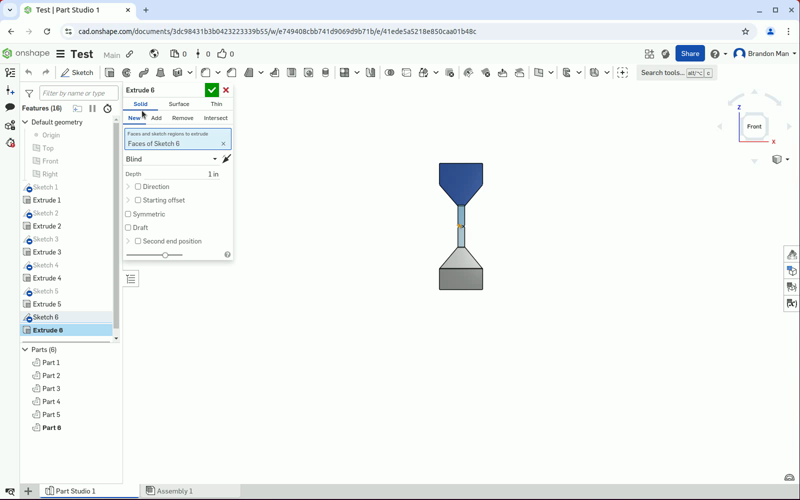
mouse_move(137, 120)
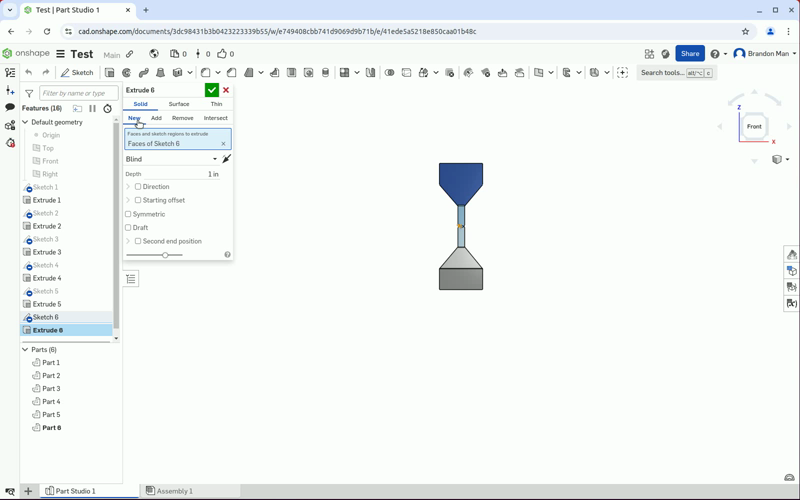
click(137, 120)
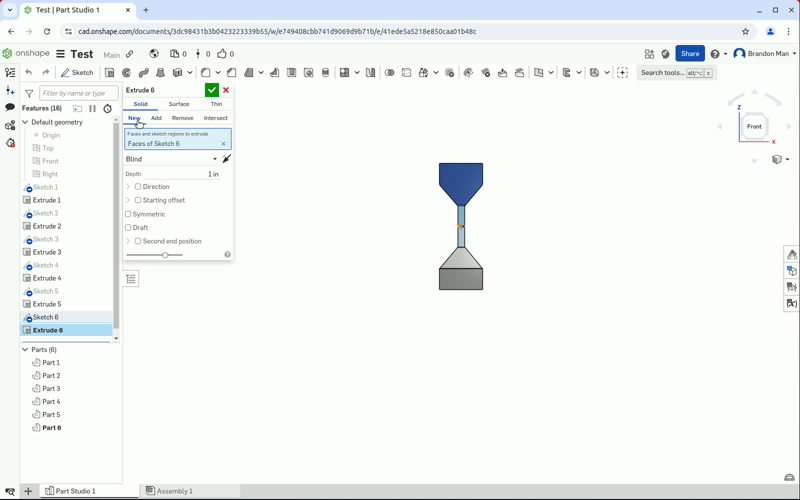
key(tab, 4)
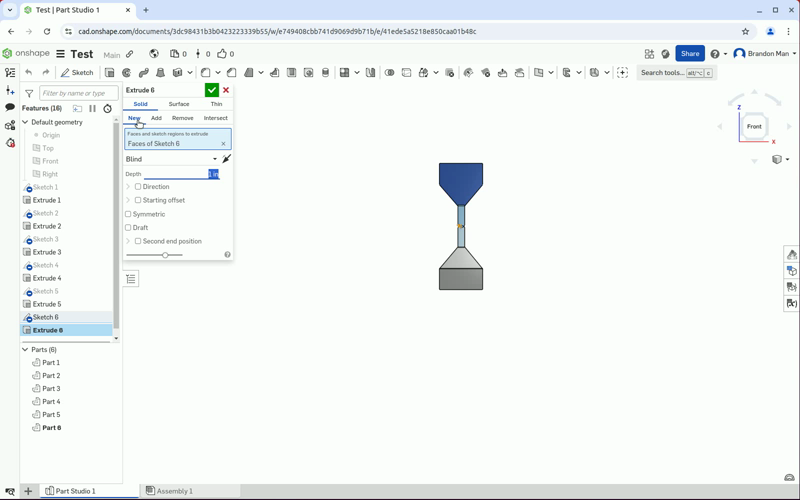
text(0.722)
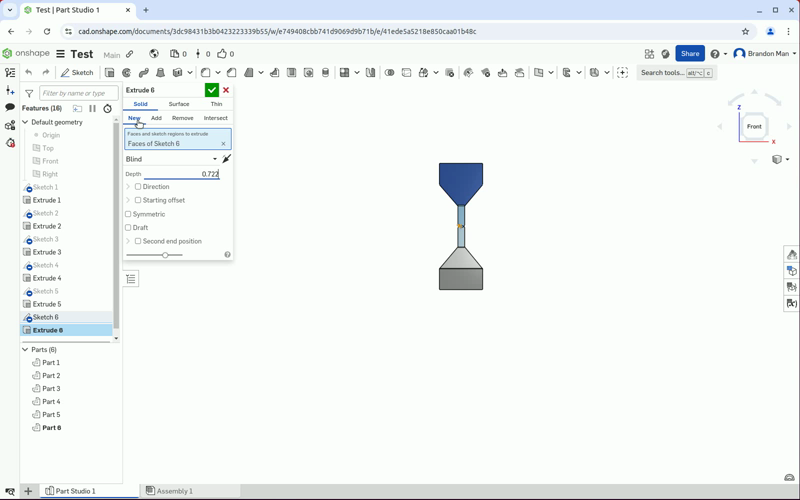
key(enter)
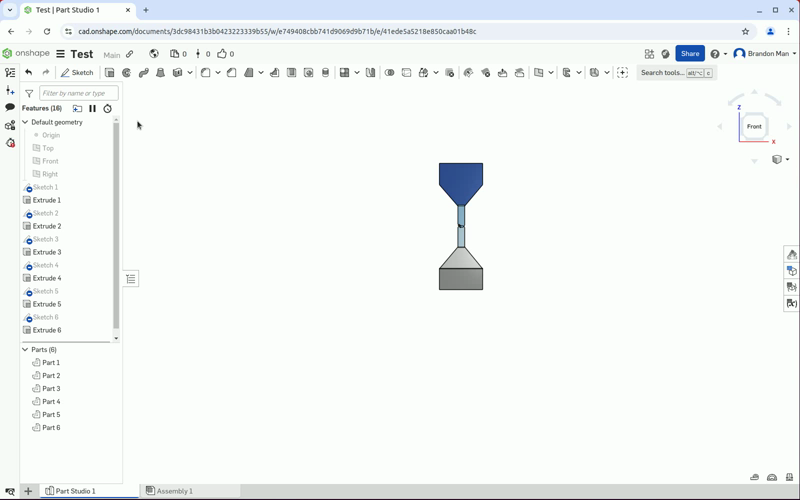
key(shift+h)
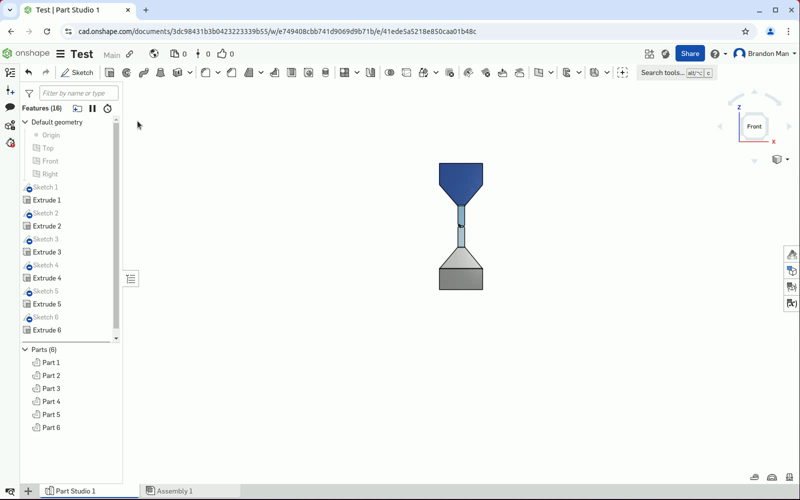
key(shift+h)
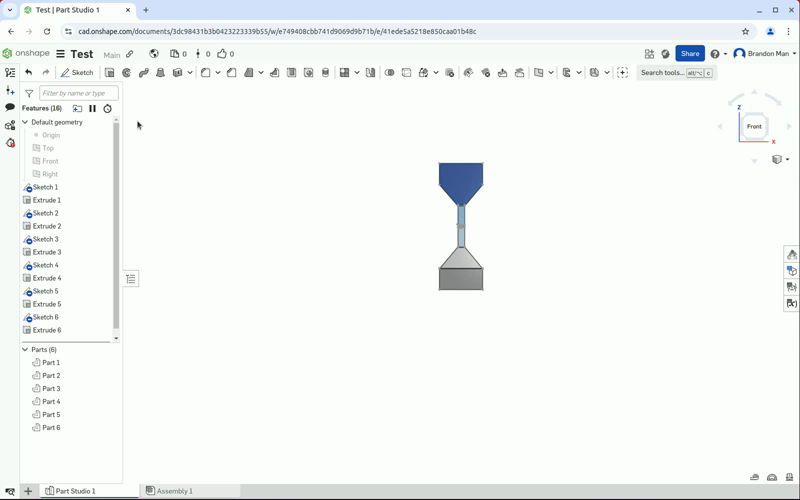
key(shift+7)
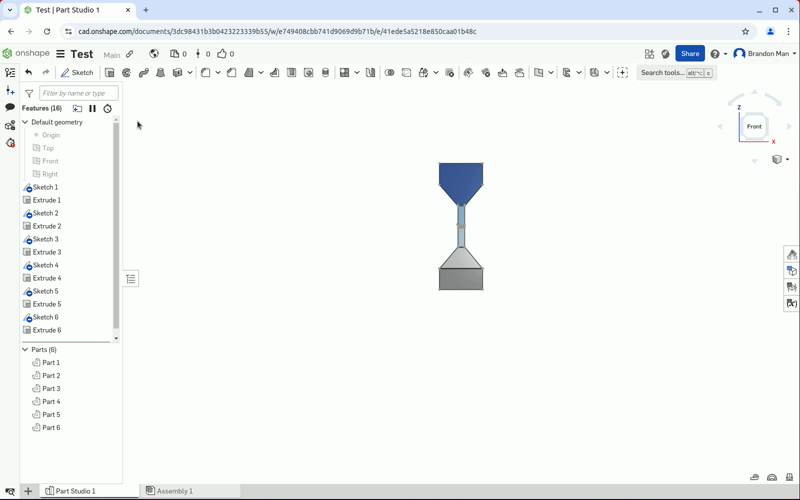
key(left, 2)
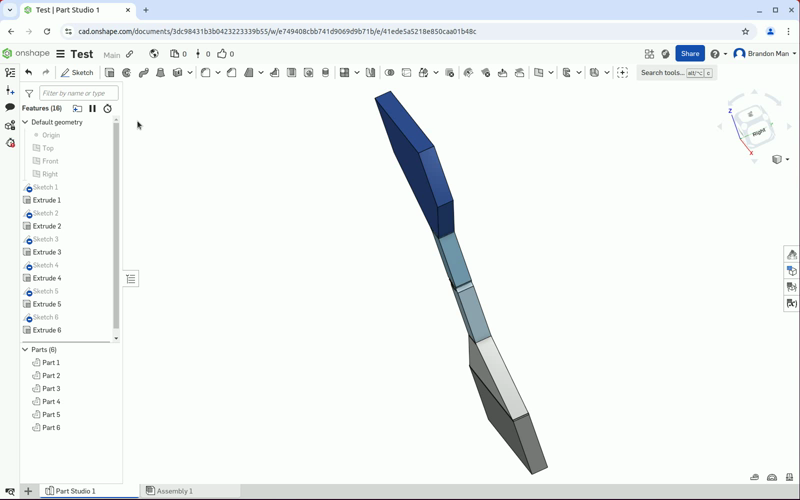
key(down, 2)
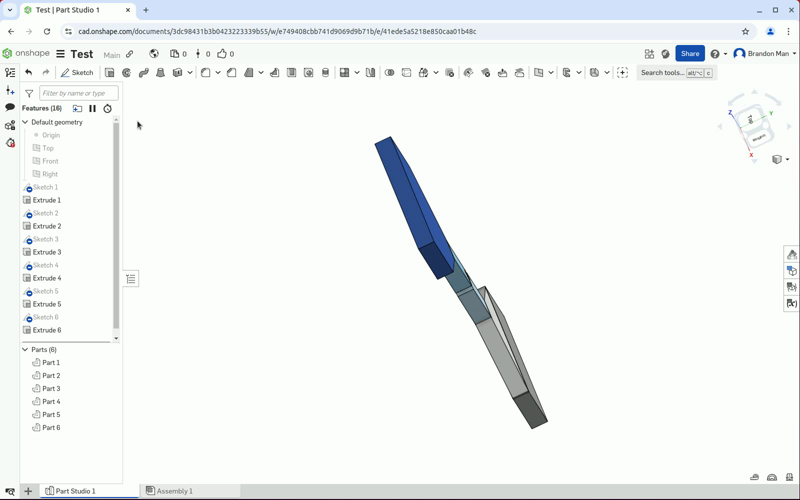
key(up, 2)
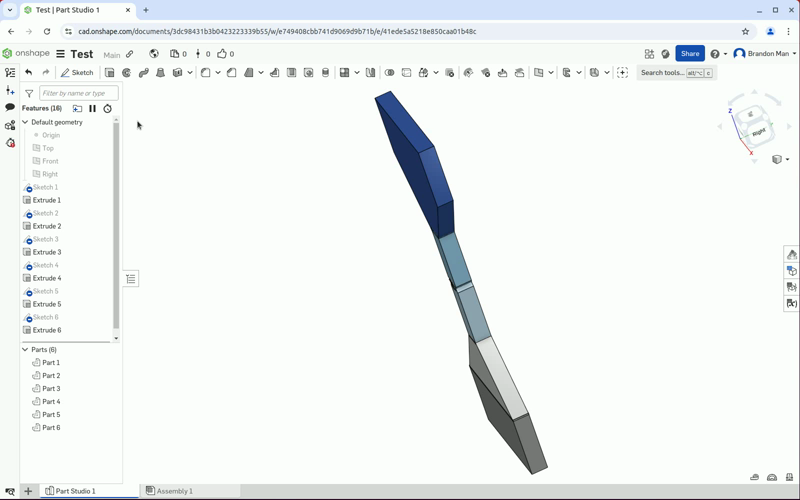
key(right, 2)
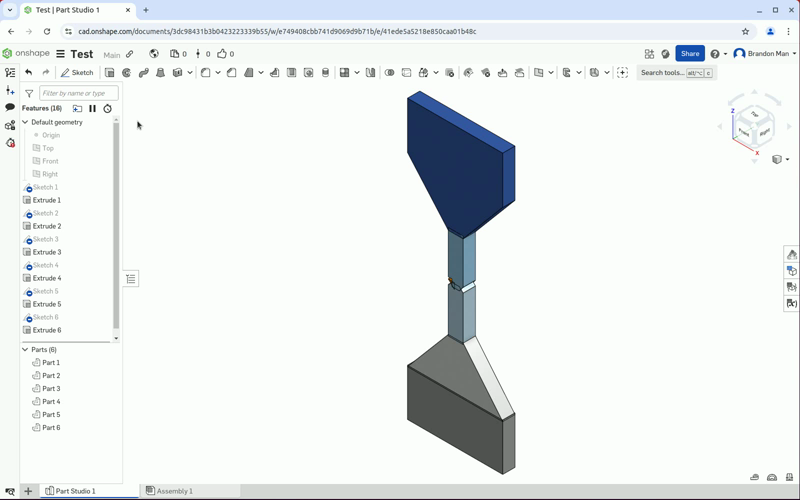
mouse_move(69, 189)
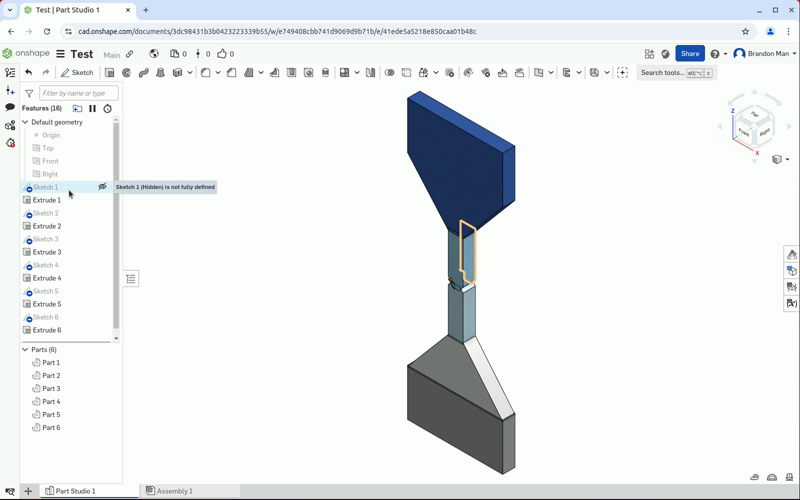
click(69, 189)